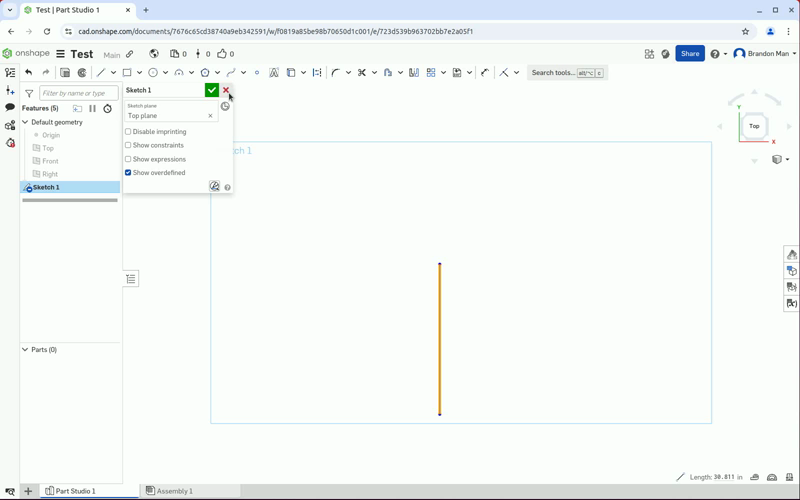
key(shift+h)
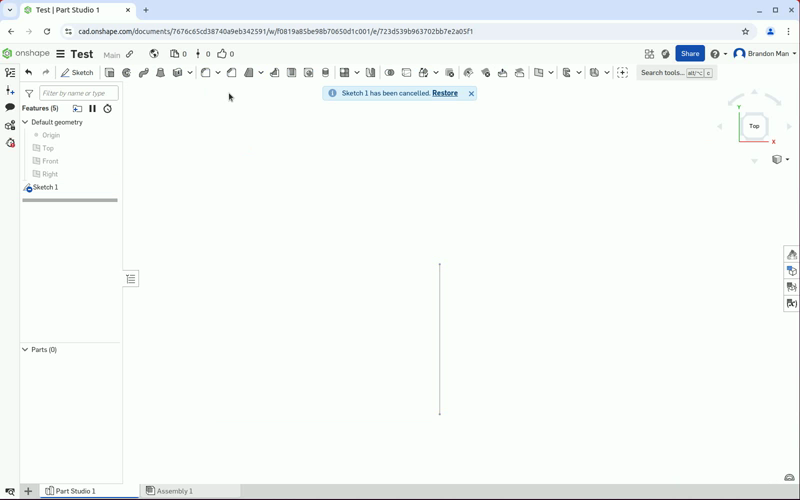
key(shift+s)
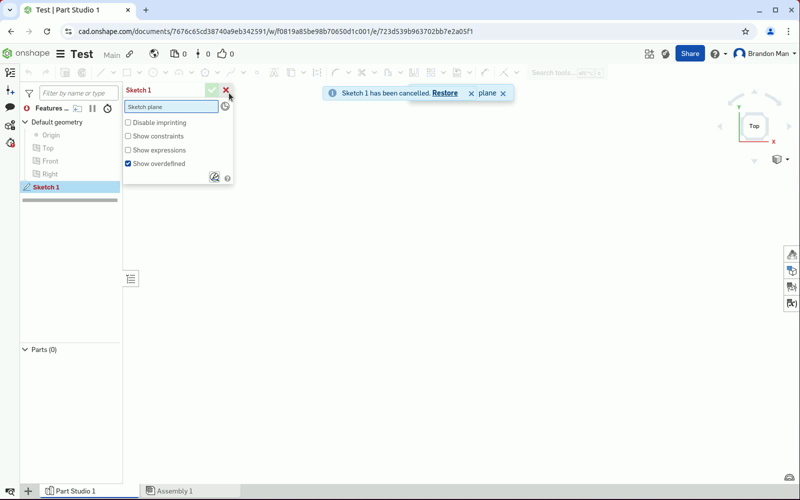
mouse_move(73, 150)
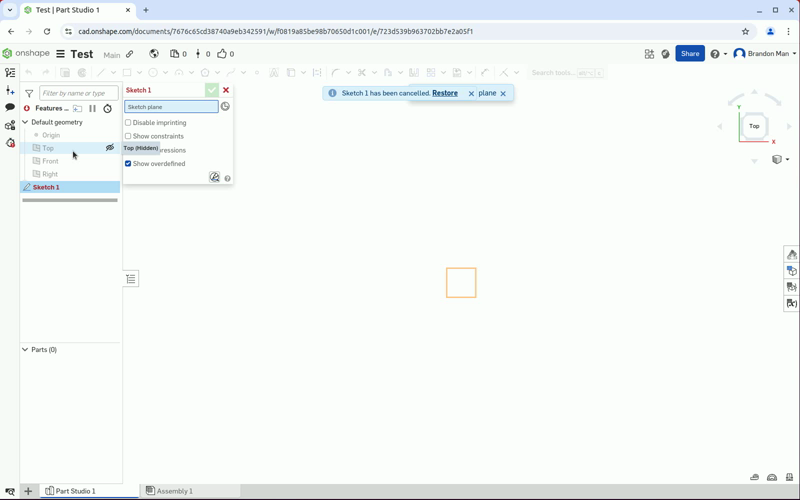
click(73, 150)
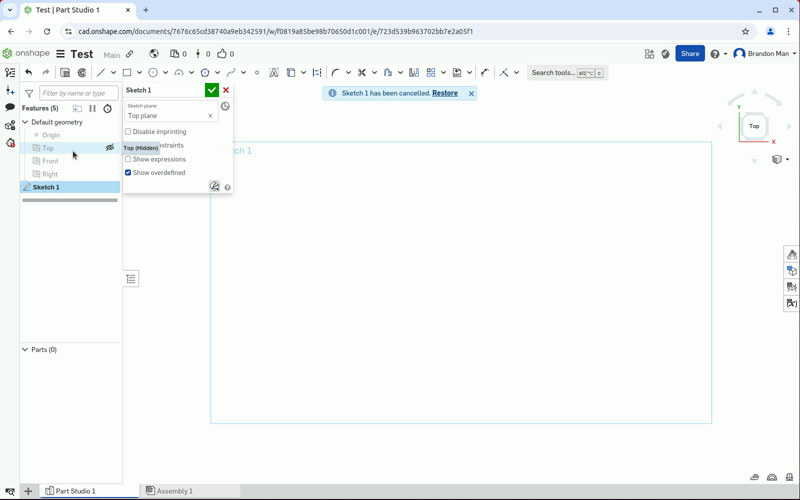
mouse_move(73, 352)
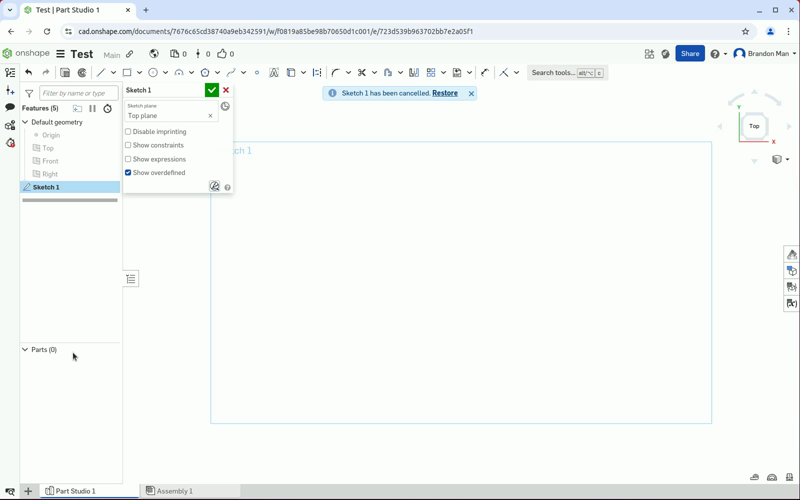
key(y)
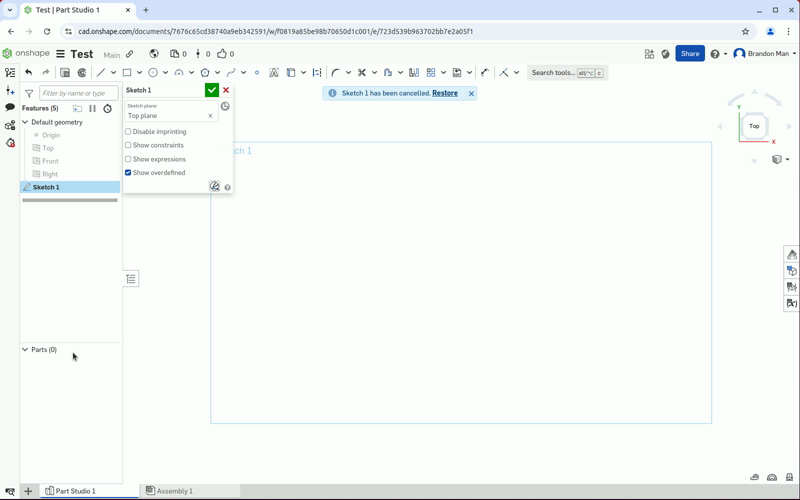
key(c)
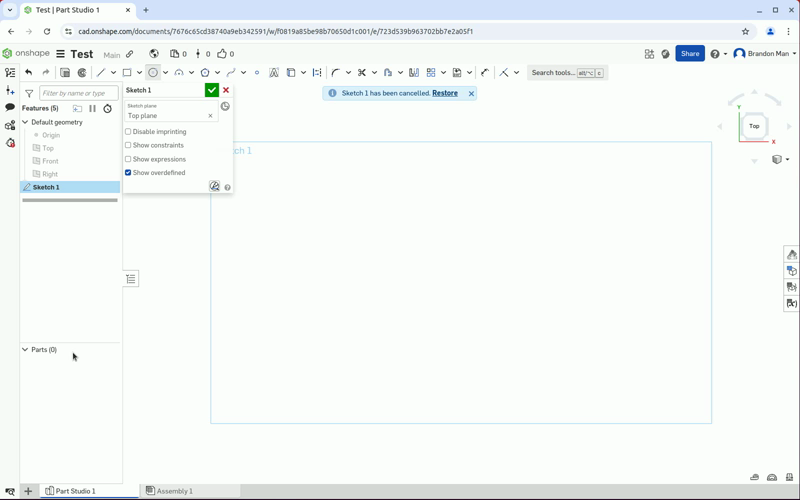
key_down(shift)
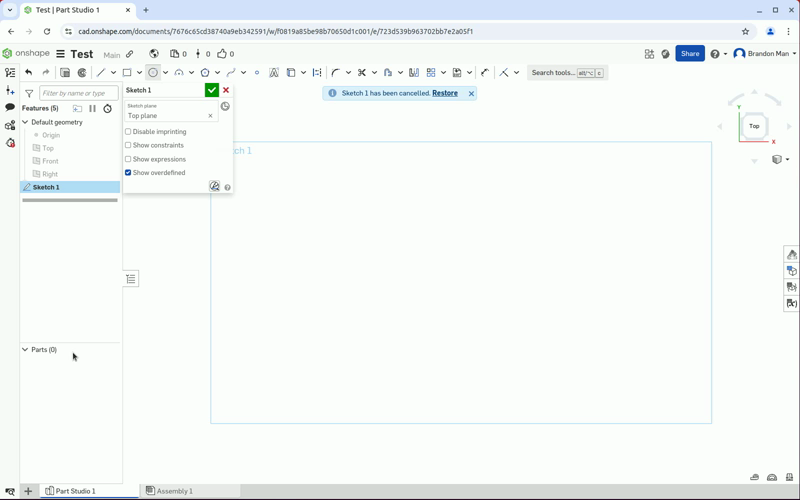
mouse_move(461, 195)
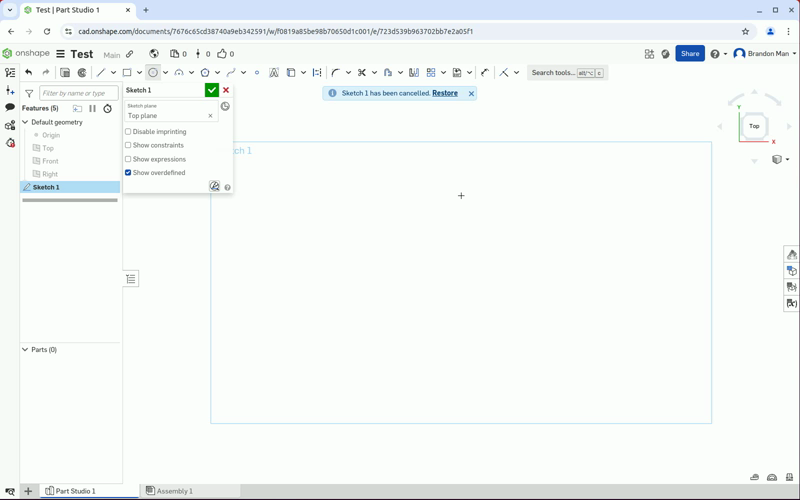
click(461, 195)
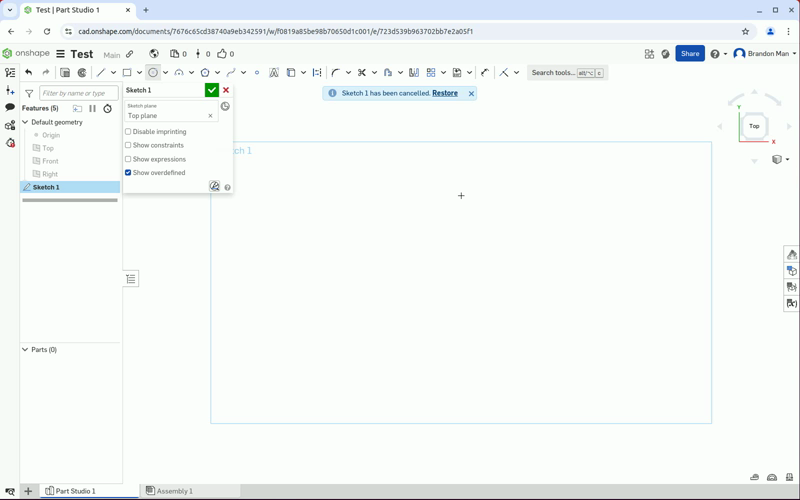
key_up(shift)
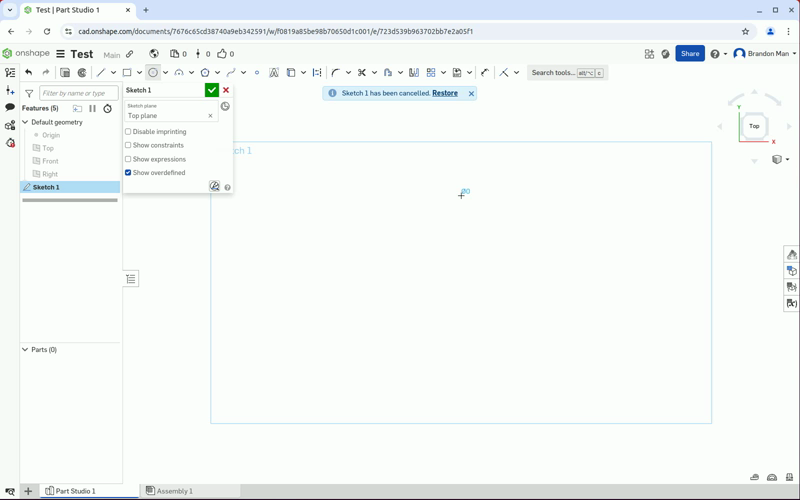
mouse_move(486, 195)
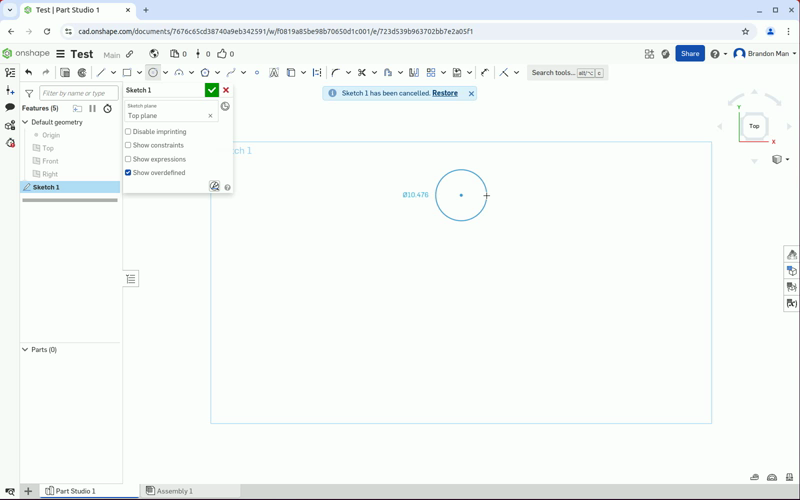
click(486, 195)
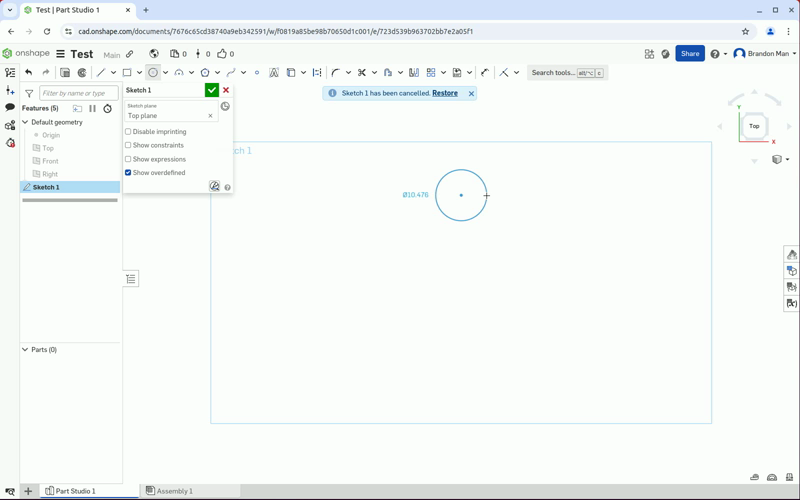
key(esc)
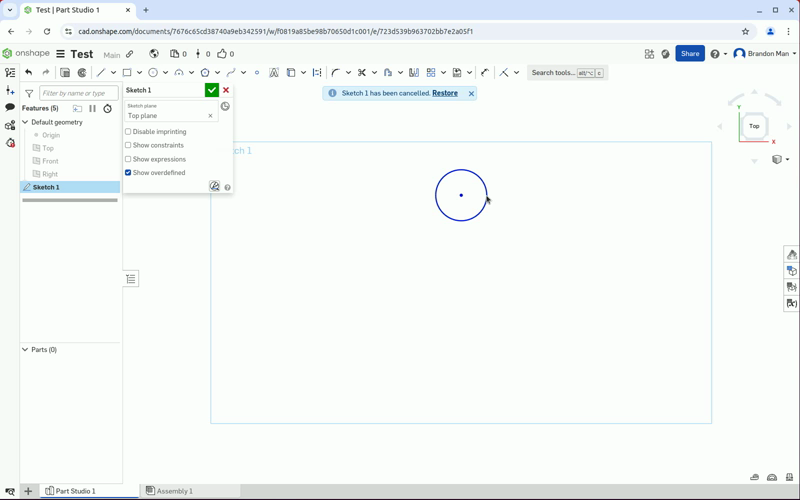
key(l)
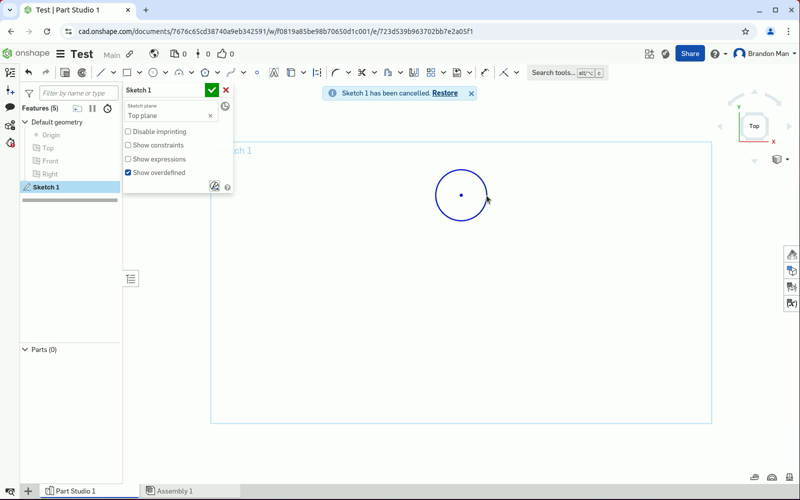
key_down(shift)
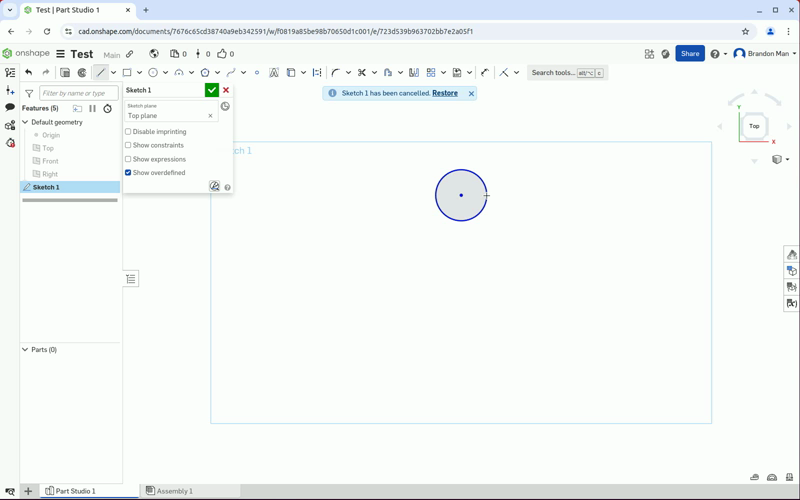
mouse_move(447, 202)
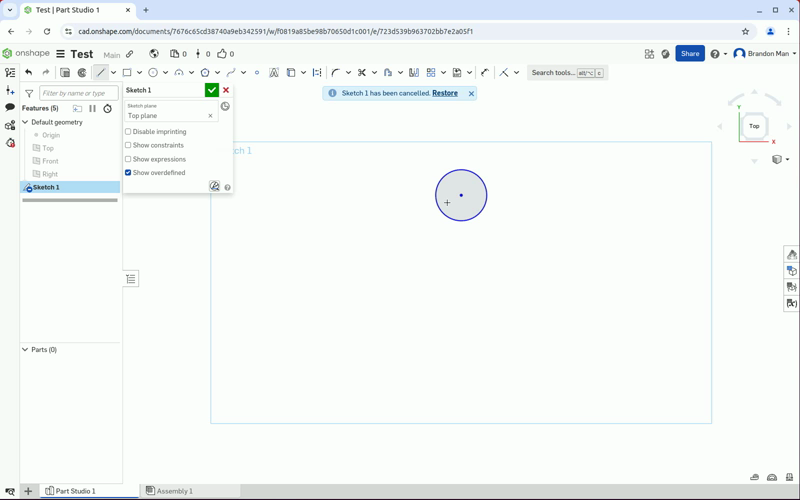
click(447, 202)
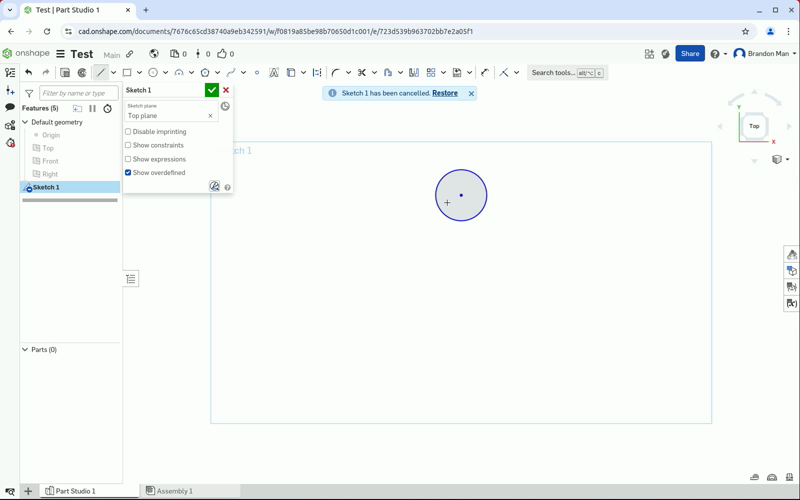
key_up(shift)
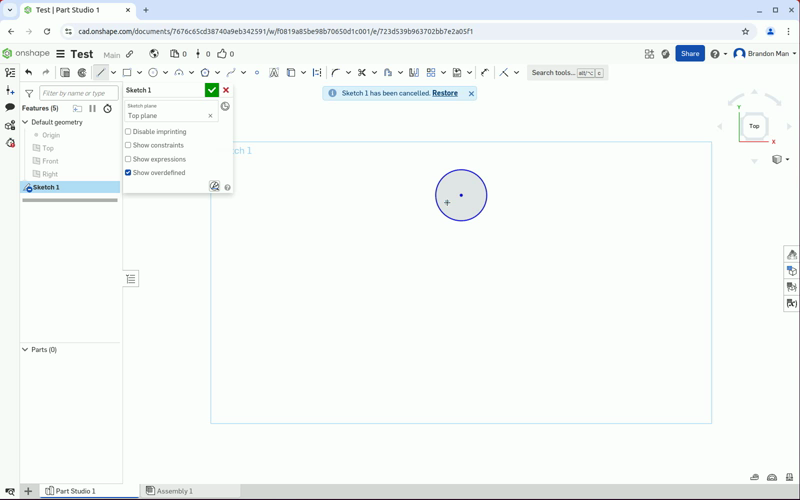
key_down(shift)
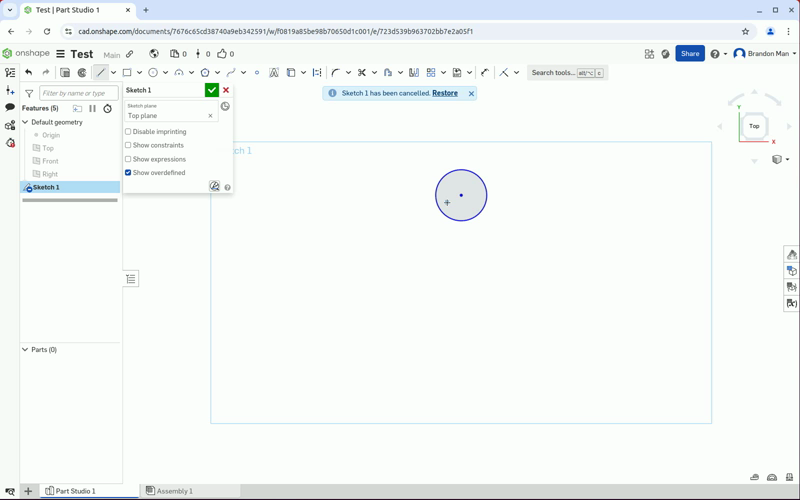
mouse_move(477, 202)
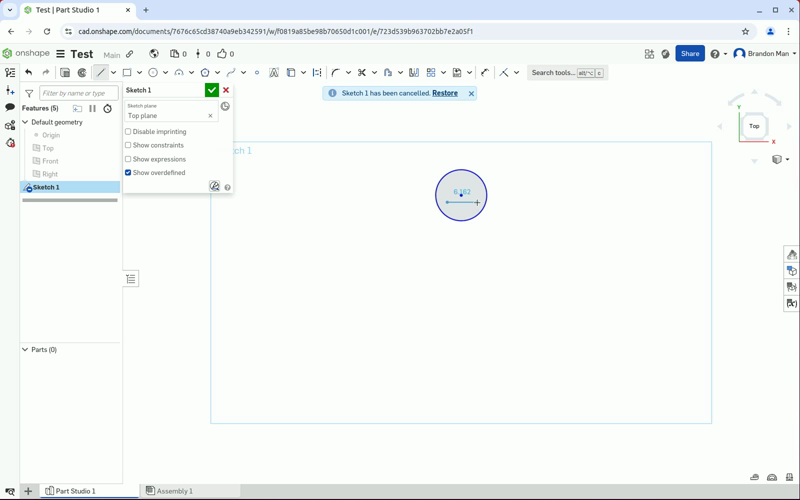
mouse_move(460, 210)
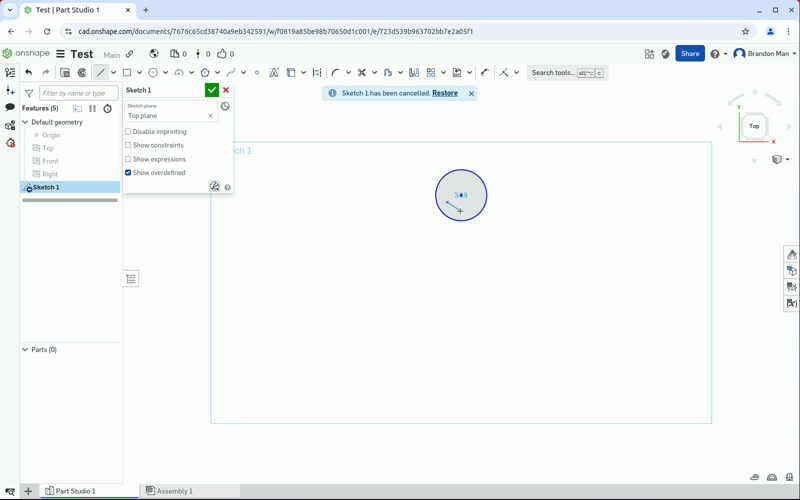
click(460, 210)
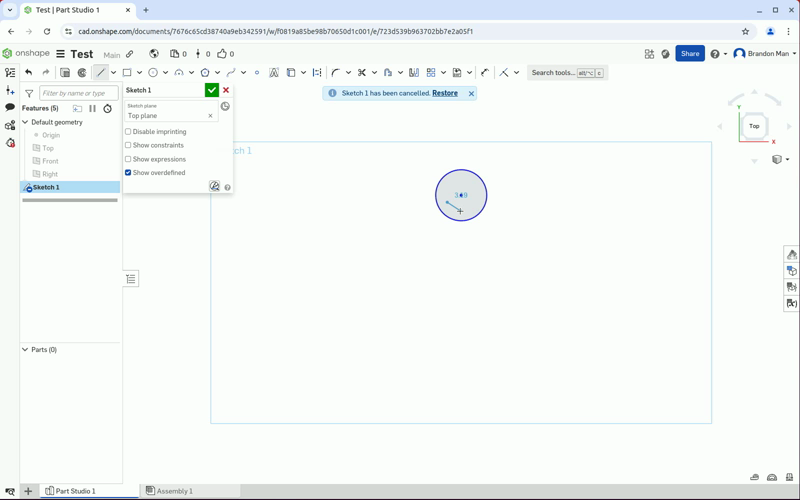
key_up(shift)
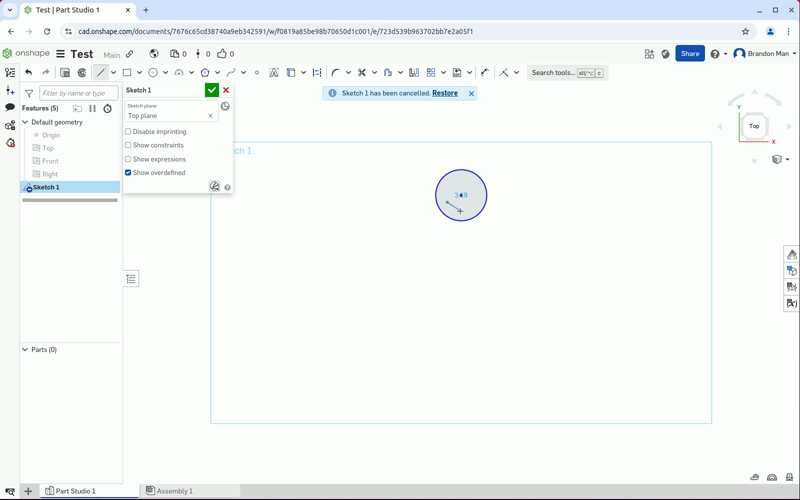
key_down(shift)
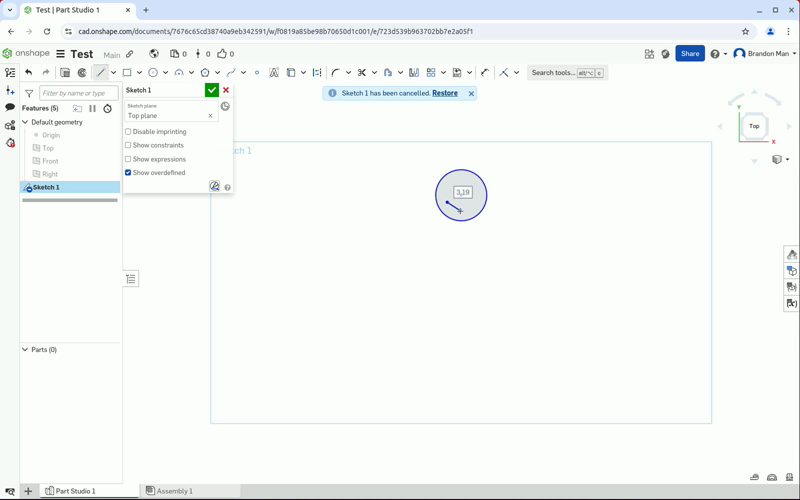
mouse_move(490, 210)
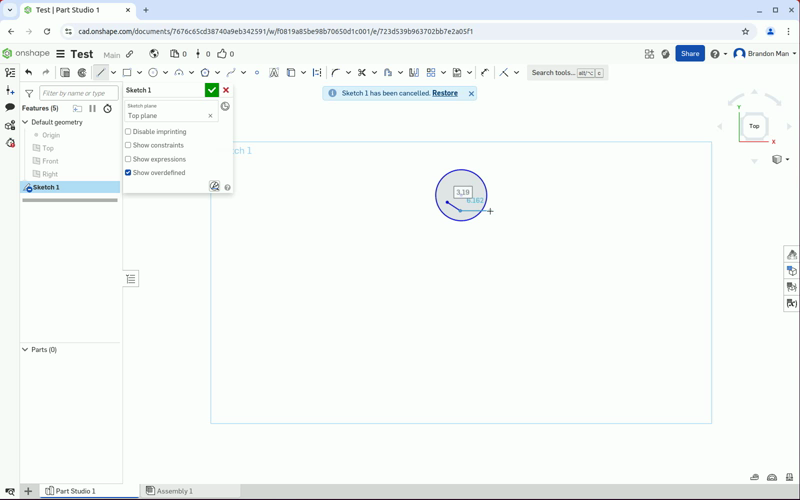
mouse_move(474, 203)
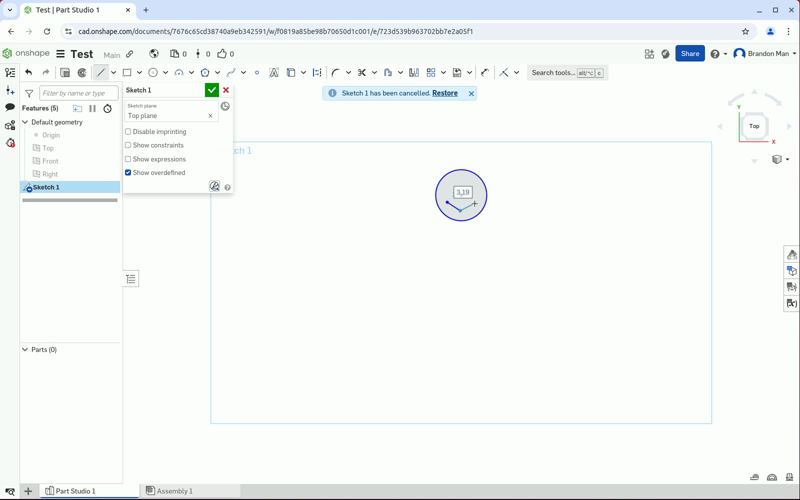
click(474, 203)
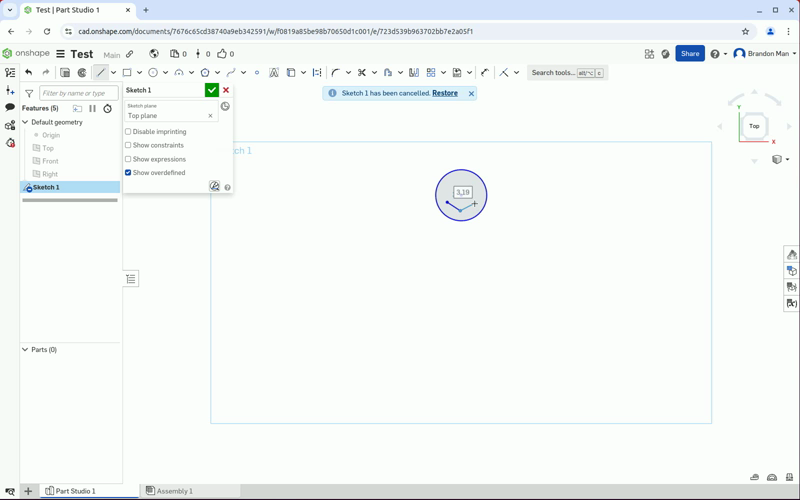
key_up(shift)
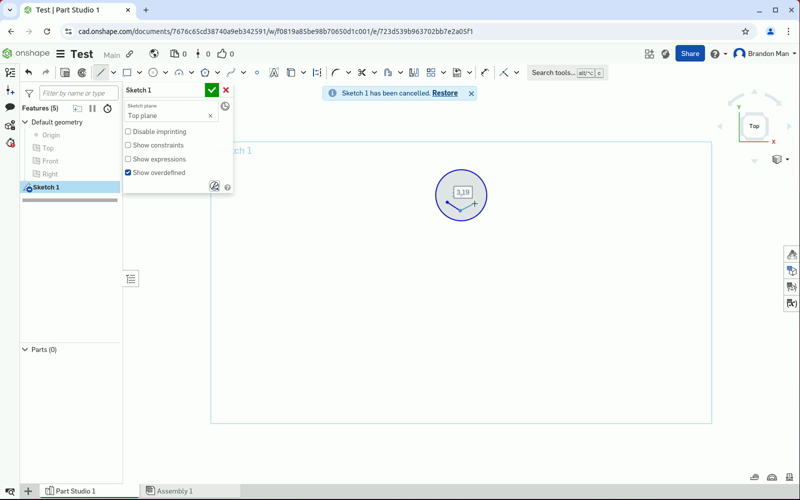
key_down(shift)
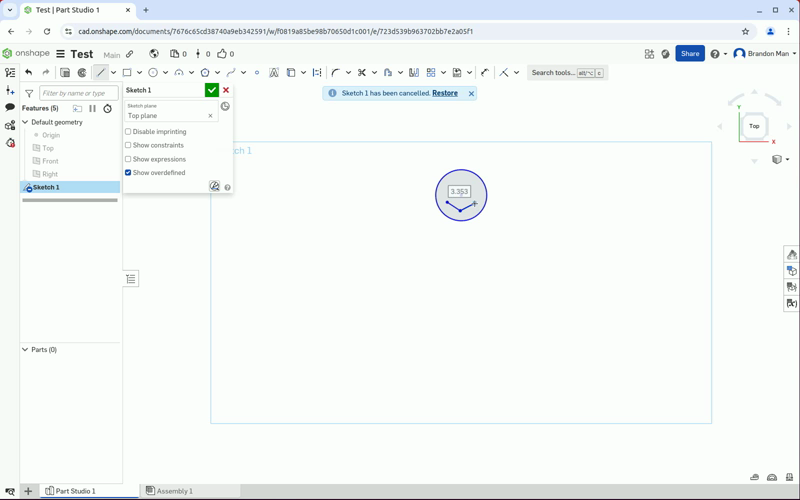
mouse_move(504, 203)
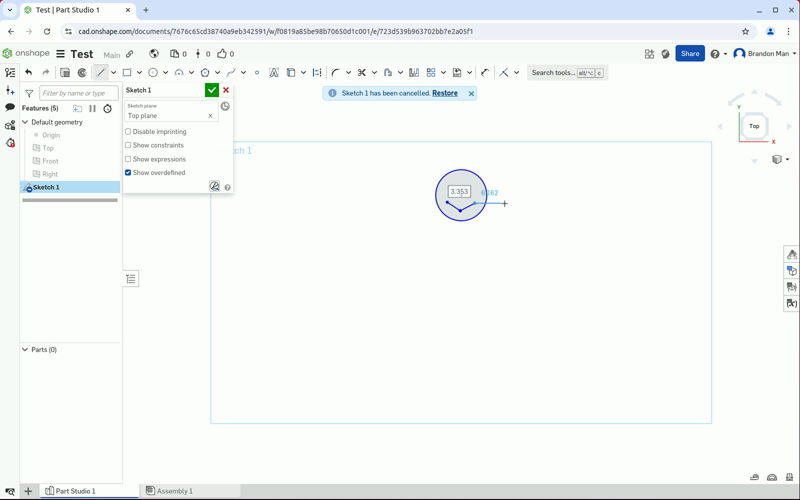
mouse_move(474, 187)
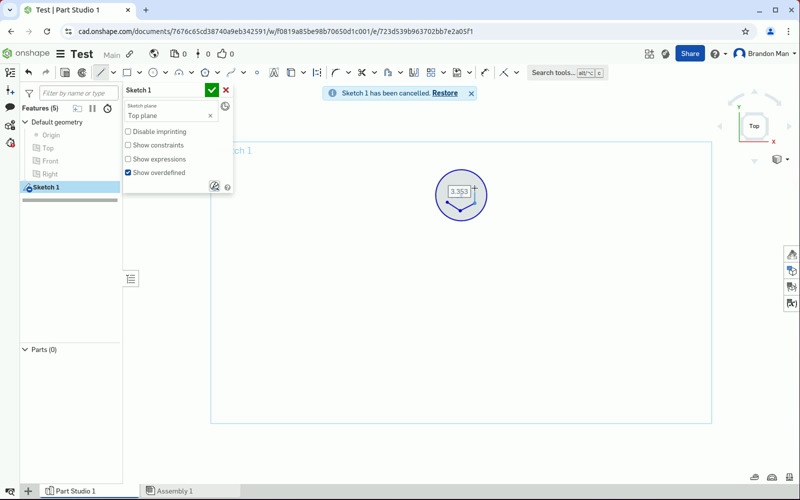
click(474, 187)
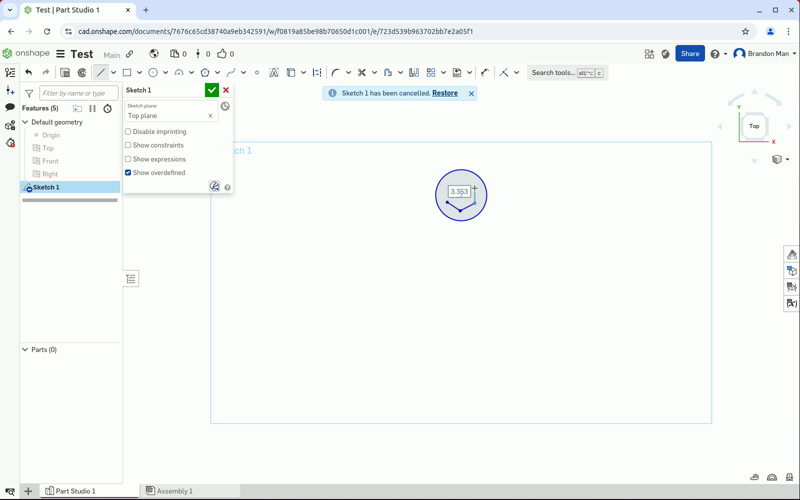
key_up(shift)
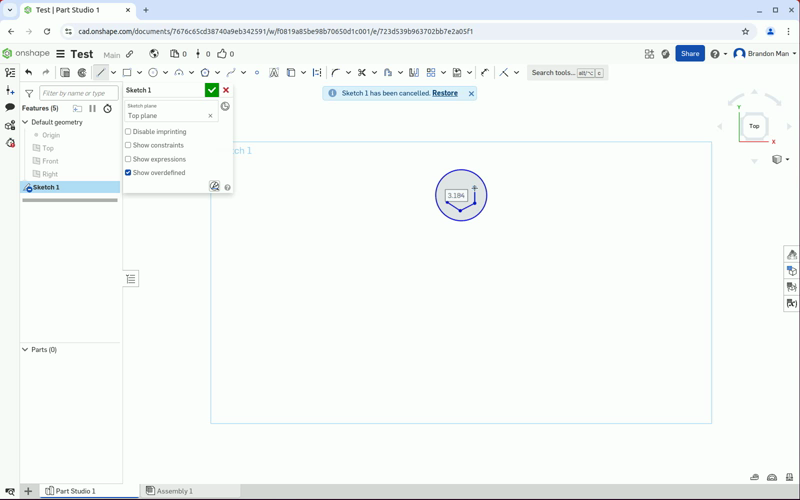
key_down(shift)
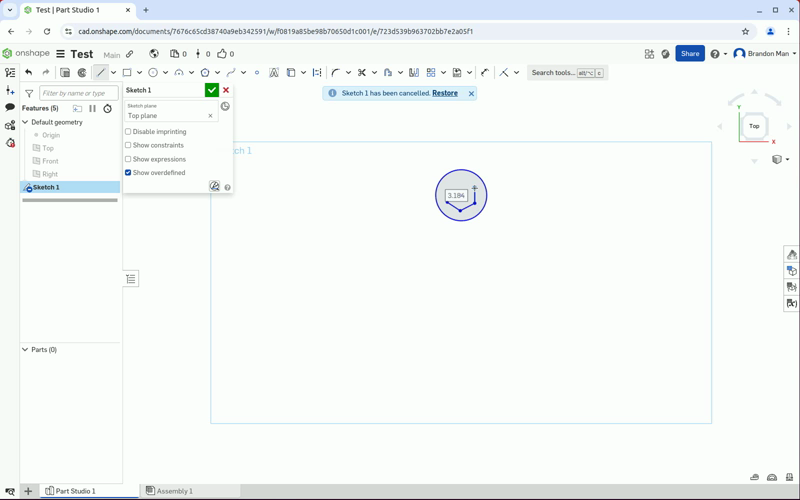
mouse_move(504, 187)
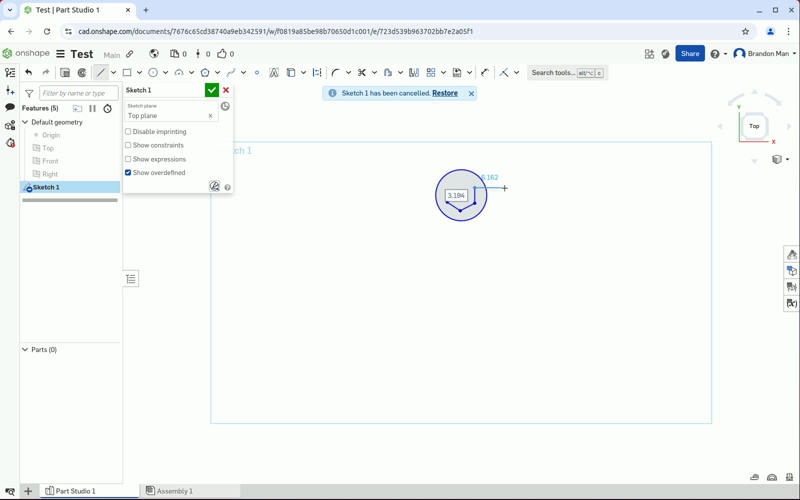
mouse_move(461, 179)
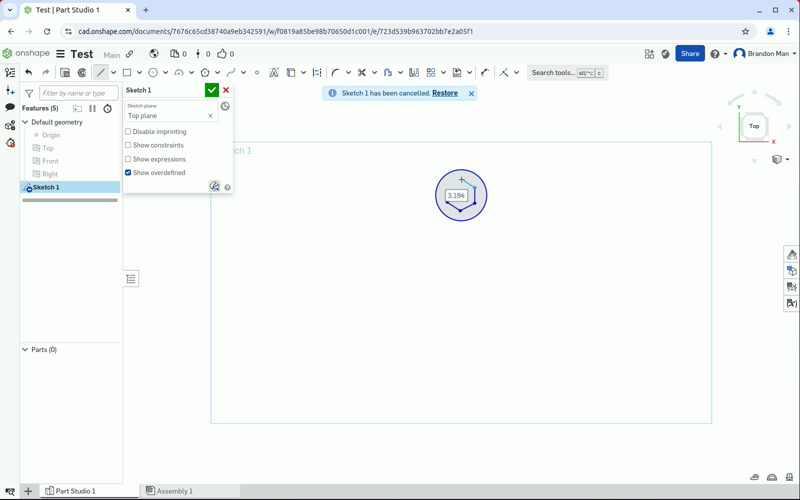
click(461, 179)
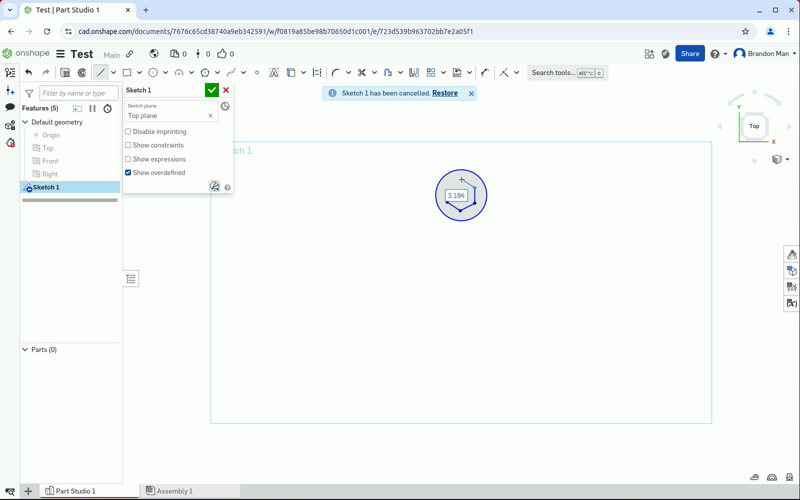
key_up(shift)
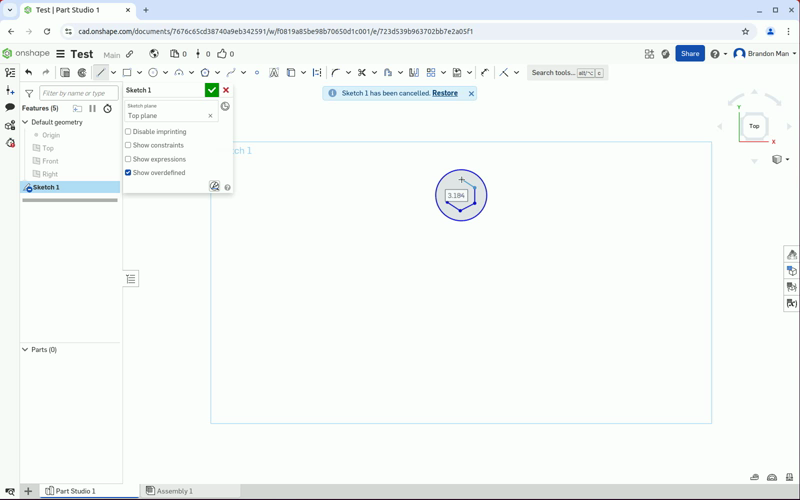
key_down(shift)
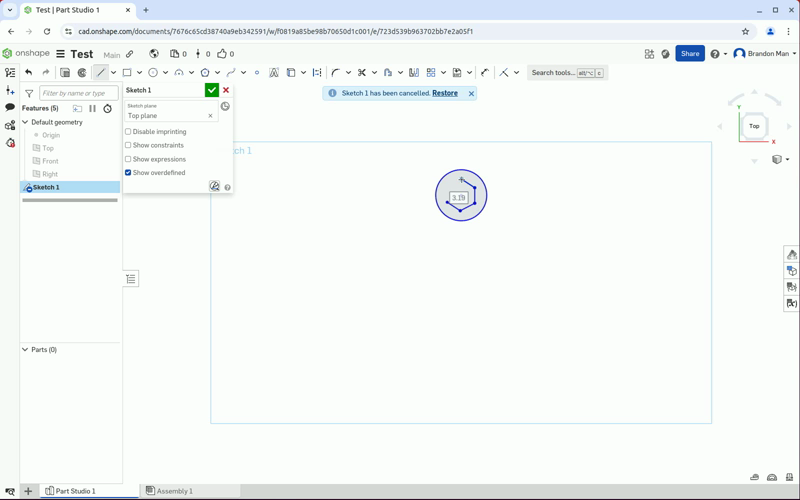
mouse_move(492, 179)
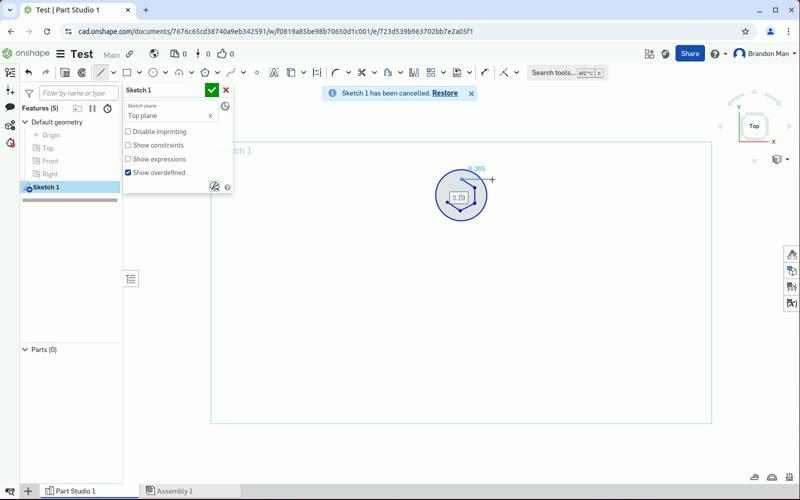
mouse_move(447, 186)
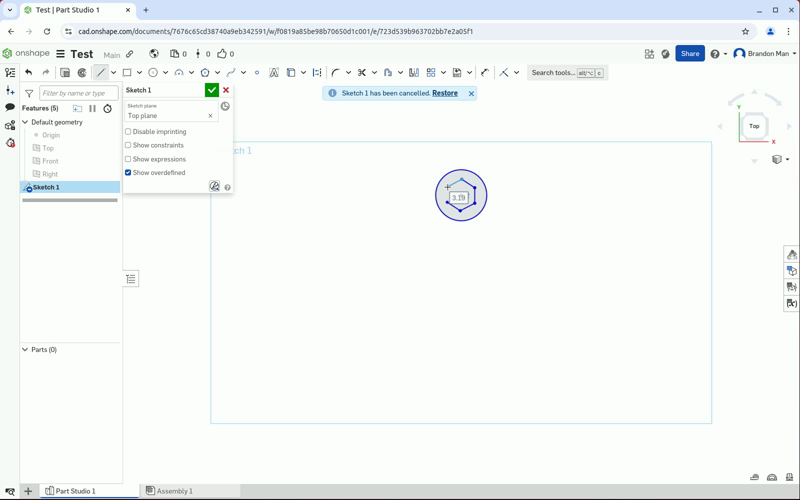
click(447, 186)
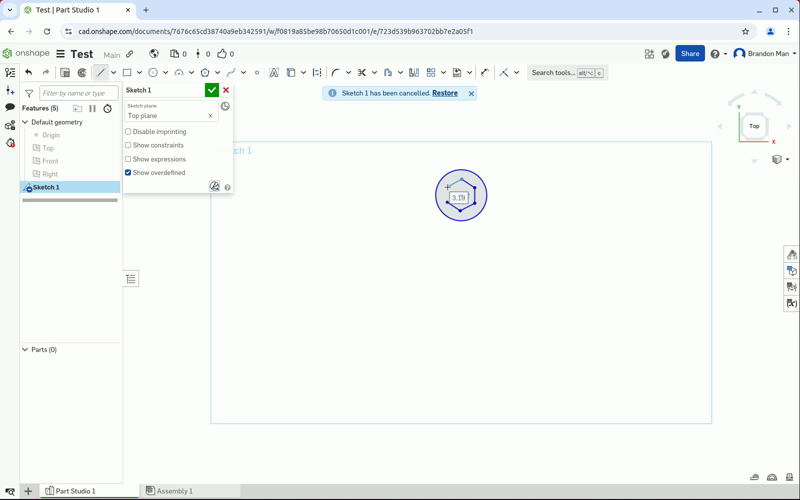
key_up(shift)
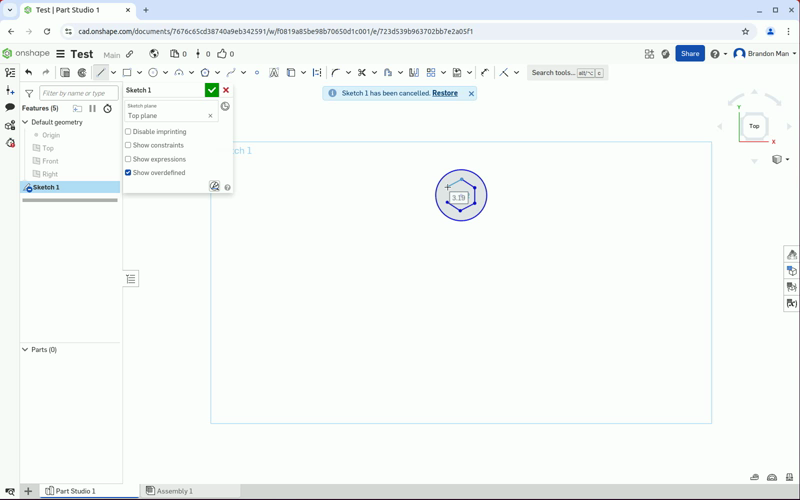
mouse_move(477, 186)
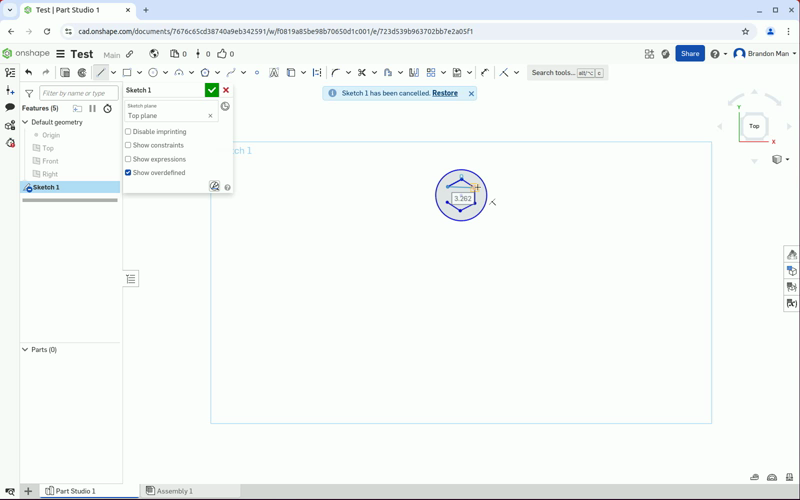
key_down(shift)
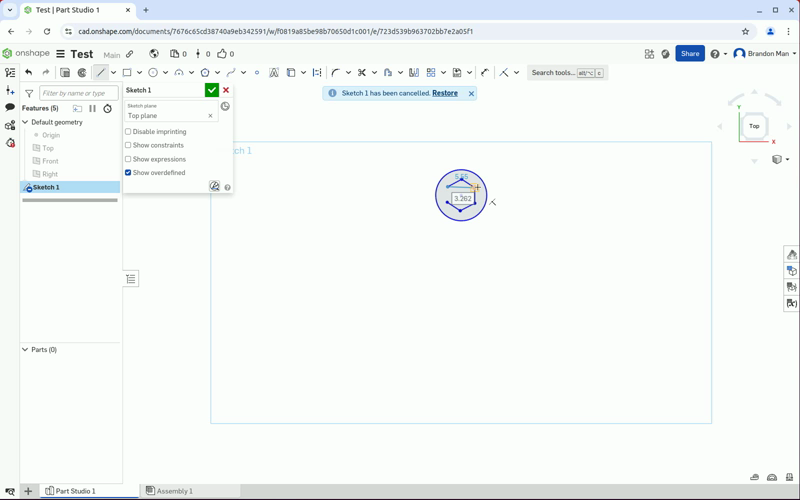
mouse_move(447, 202)
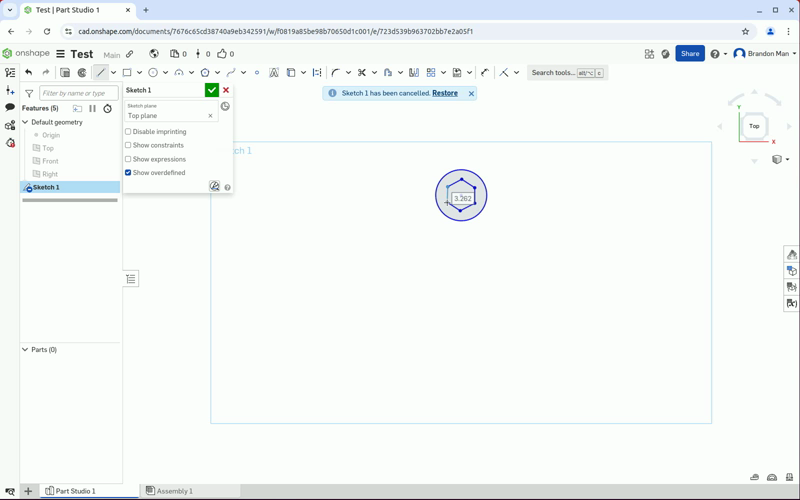
key_up(shift)
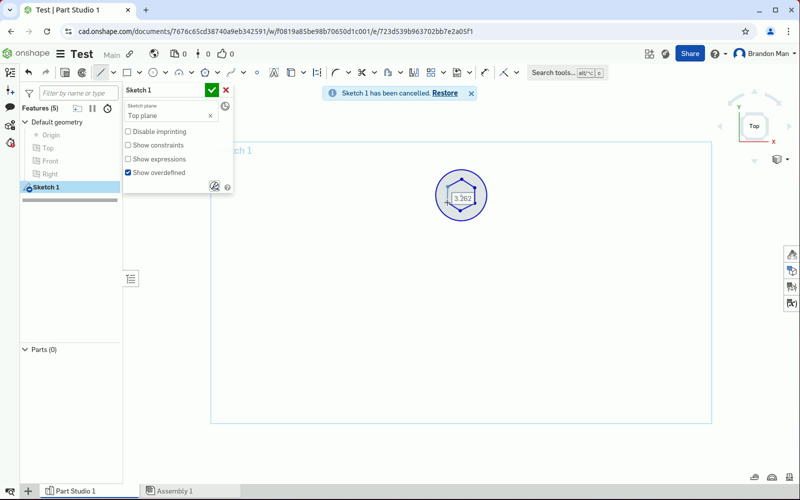
click(447, 202)
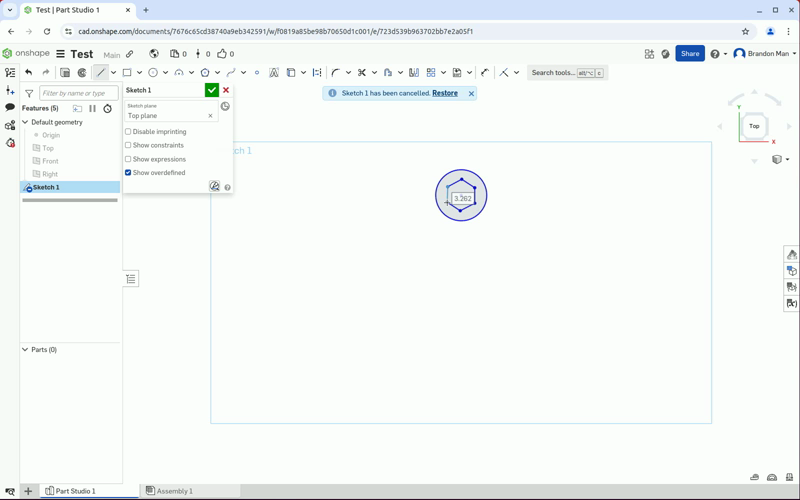
key(esc)
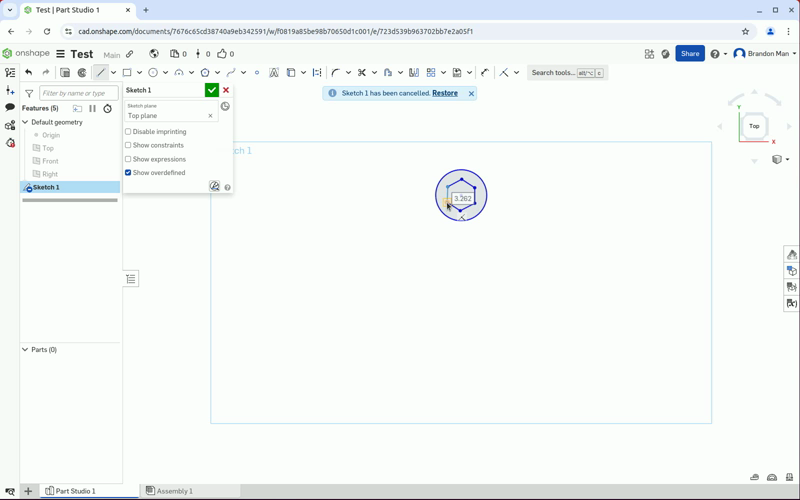
mouse_move(447, 179)
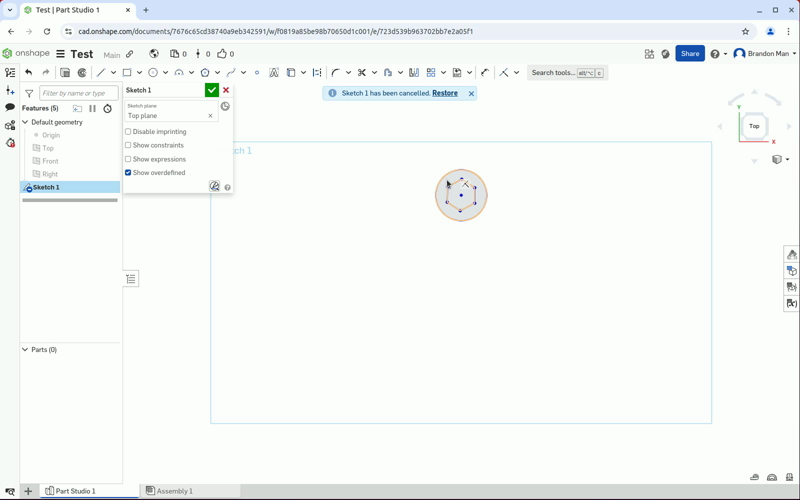
scroll(6)
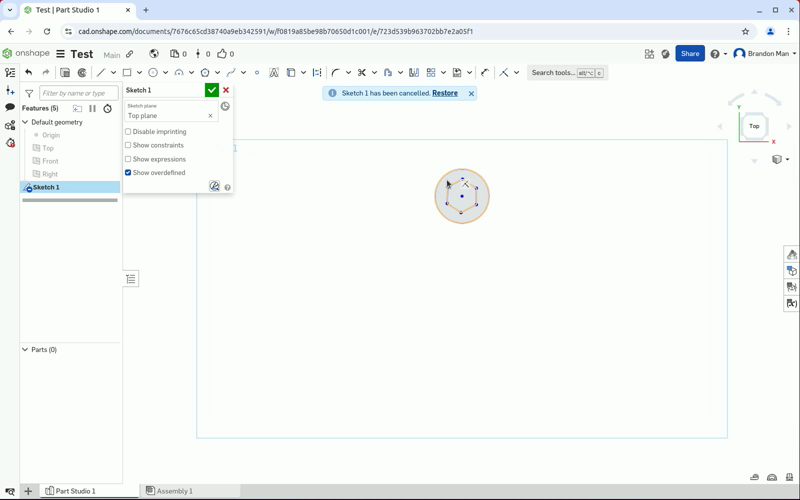
scroll(6)
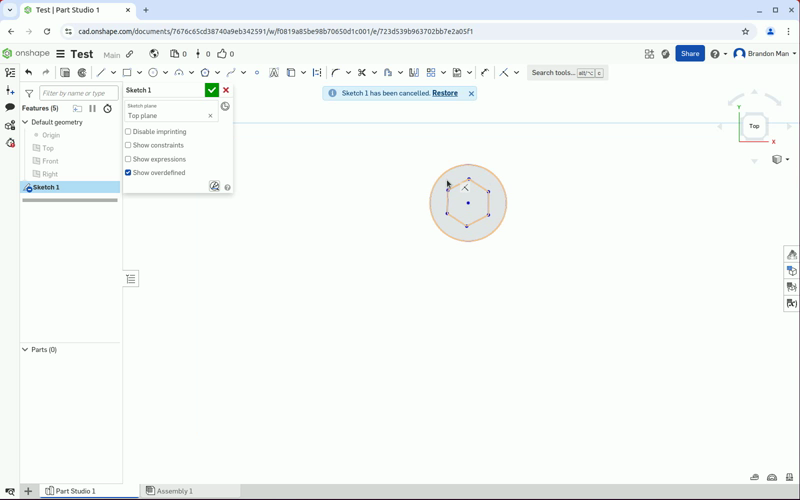
scroll(6)
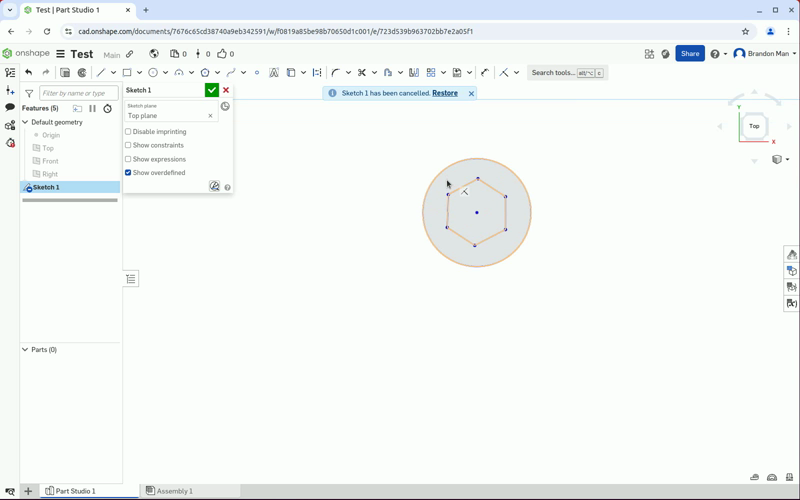
scroll(6)
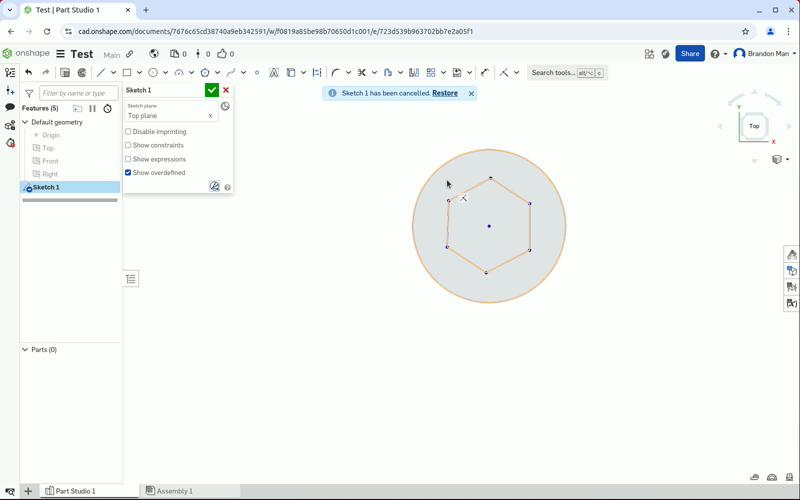
scroll(6)
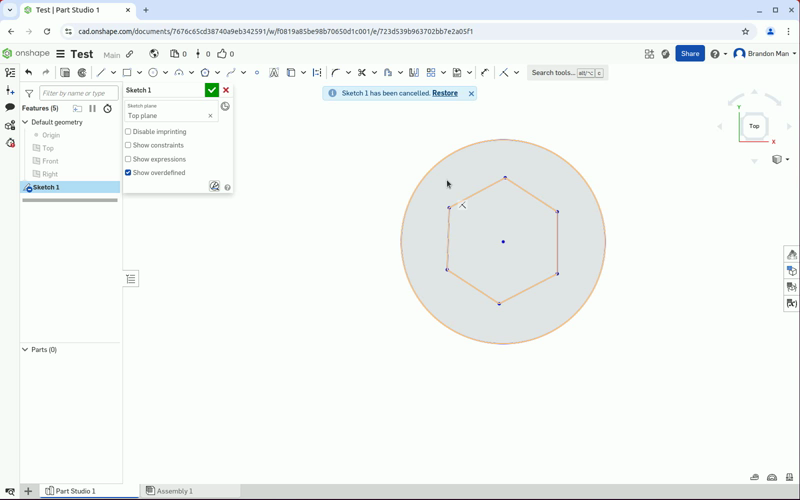
scroll(6)
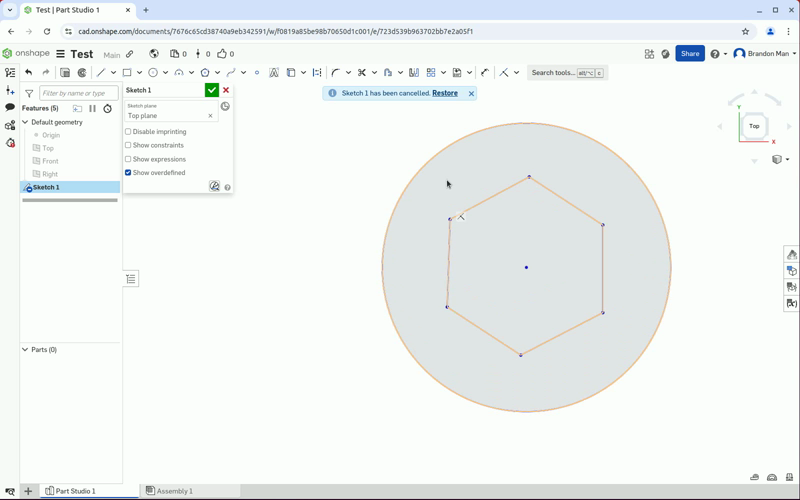
scroll(6)
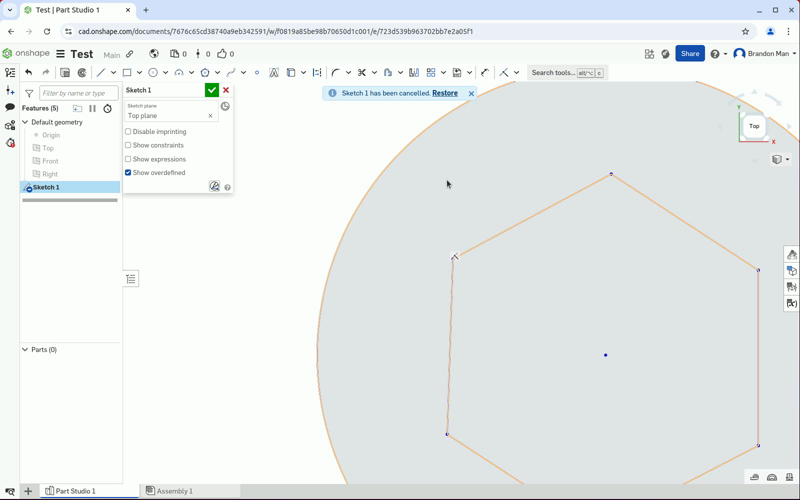
click(447, 179)
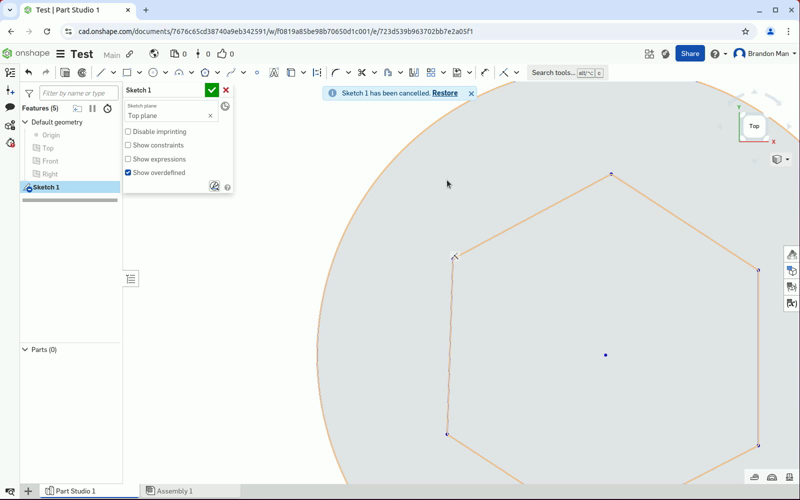
scroll(-6)
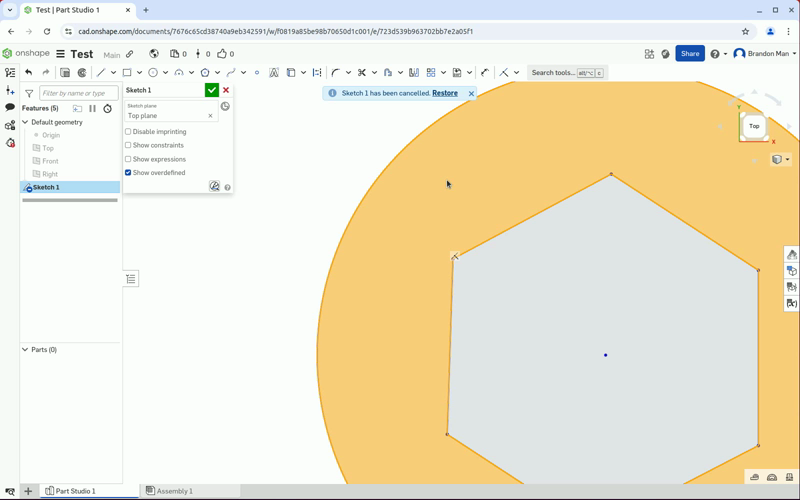
scroll(-6)
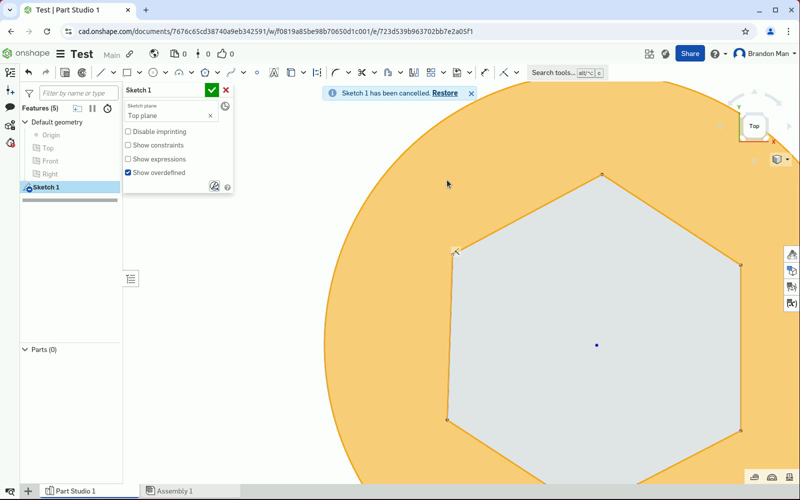
scroll(-6)
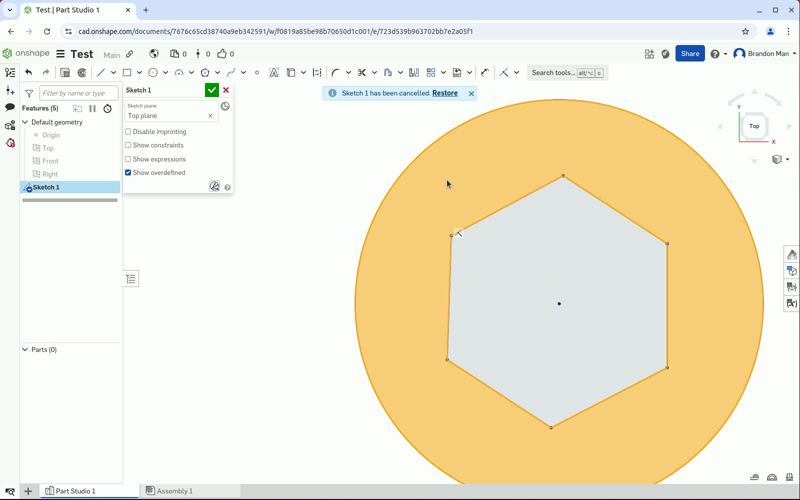
scroll(-6)
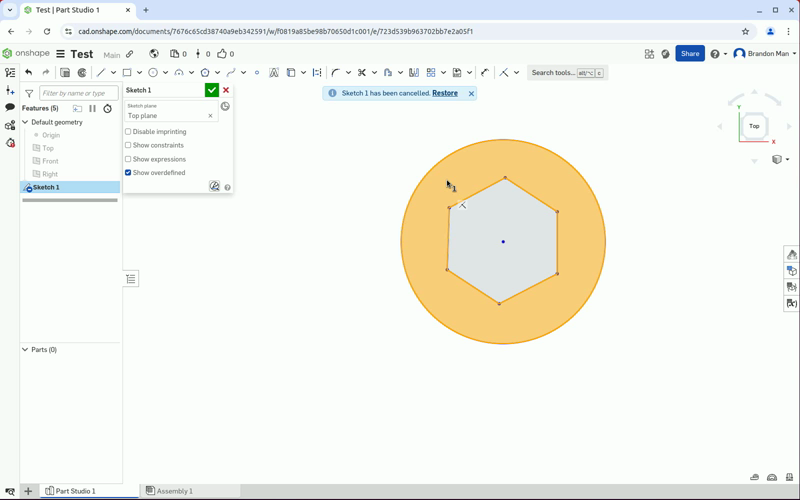
scroll(-6)
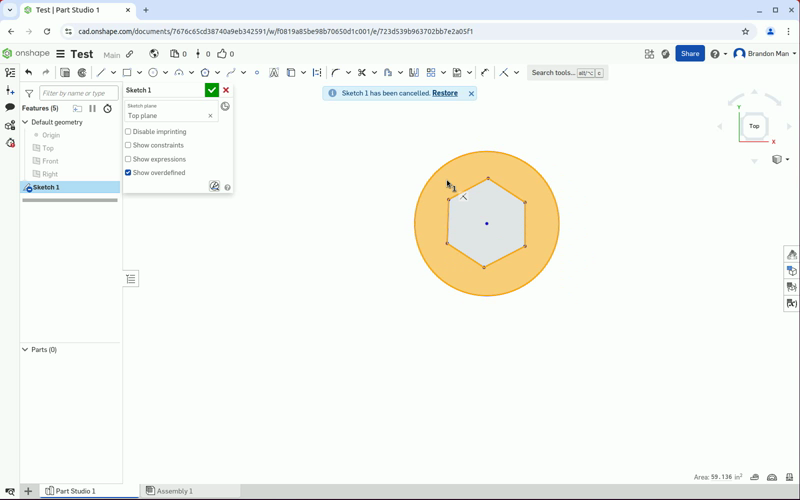
scroll(-6)
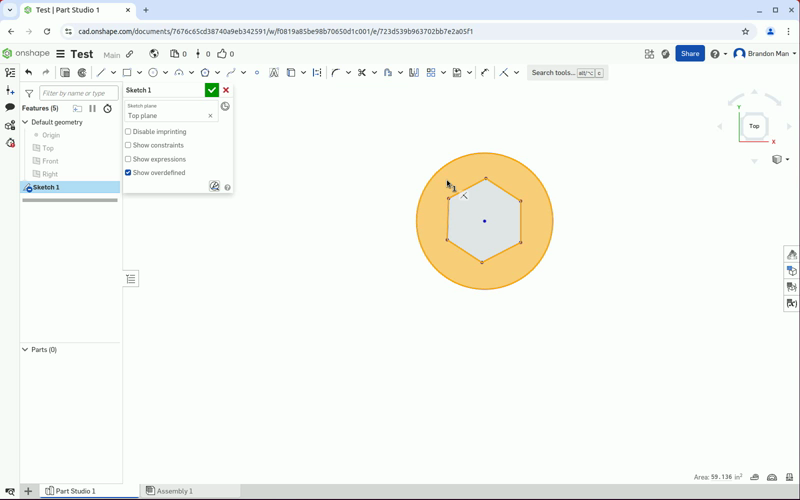
scroll(-6)
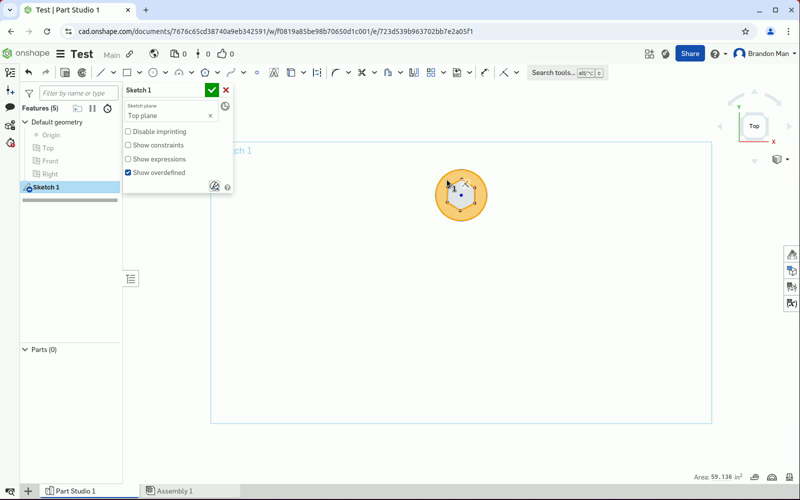
mouse_move(73, 352)
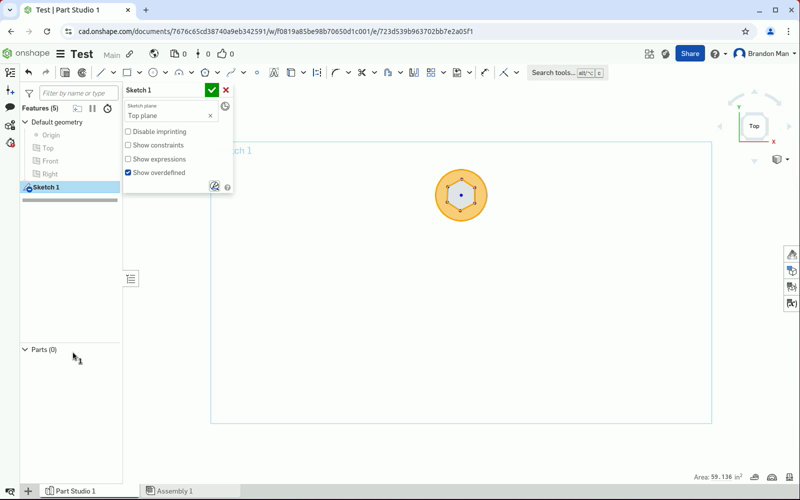
key(shift+y)
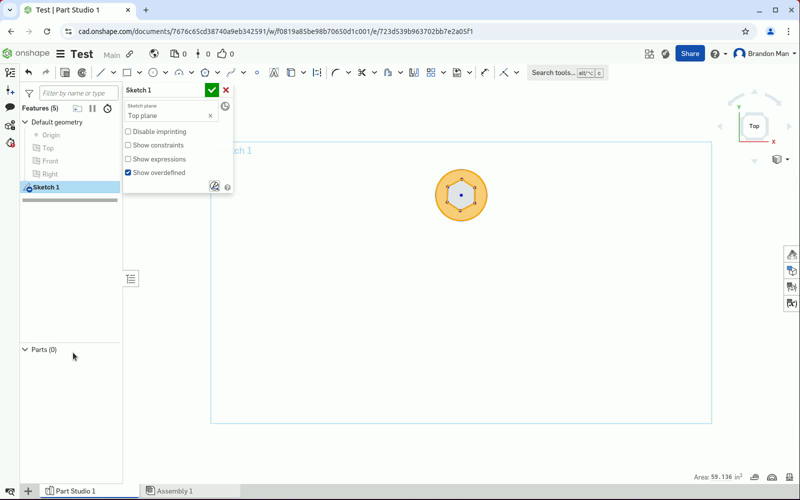
key(shift+e)
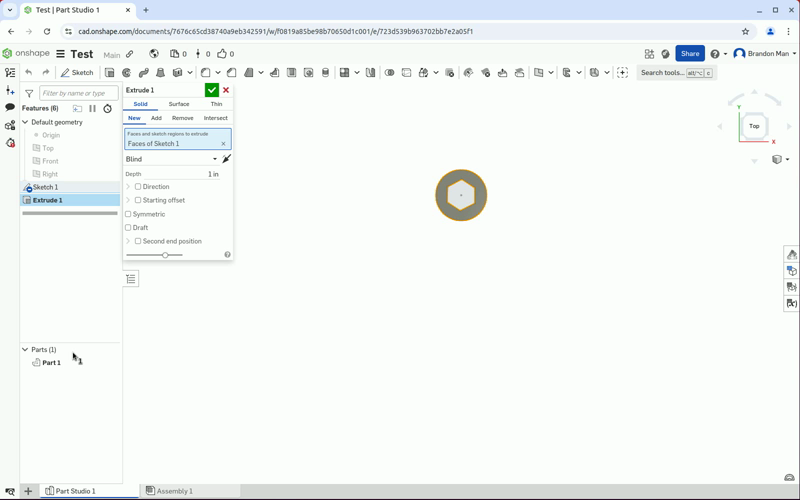
mouse_move(143, 106)
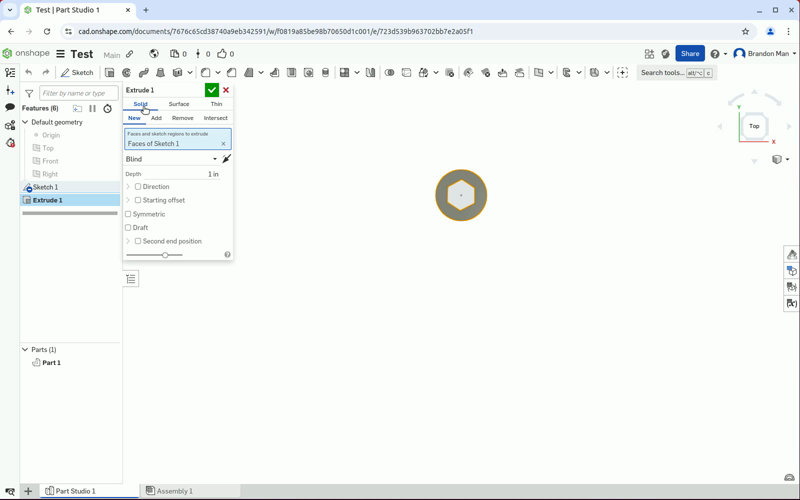
click(143, 106)
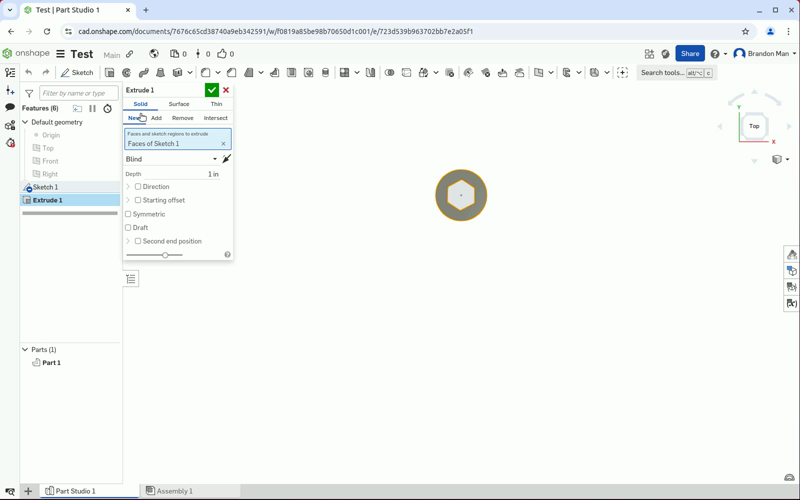
mouse_move(137, 120)
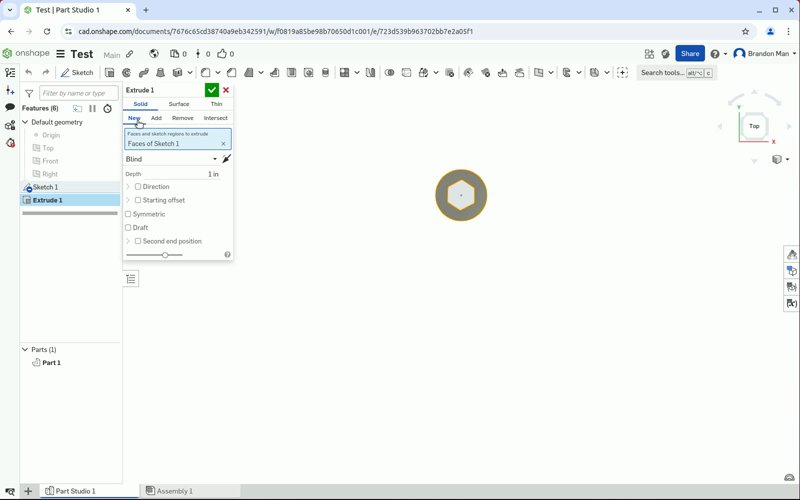
click(137, 120)
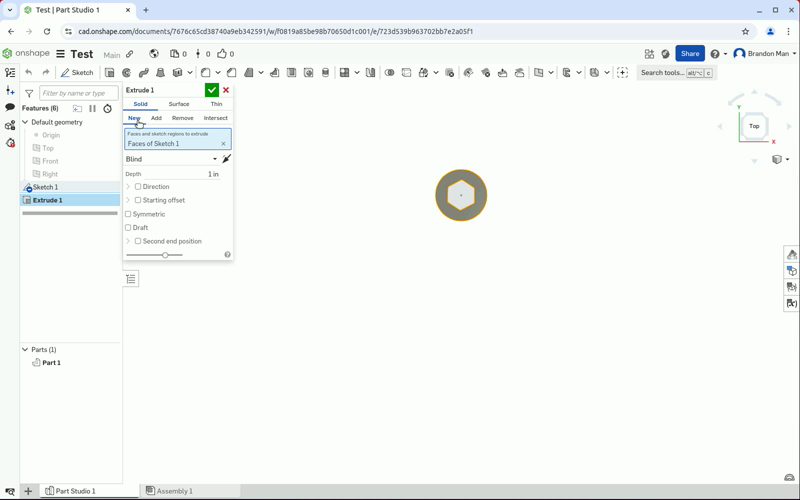
key(tab, 4)
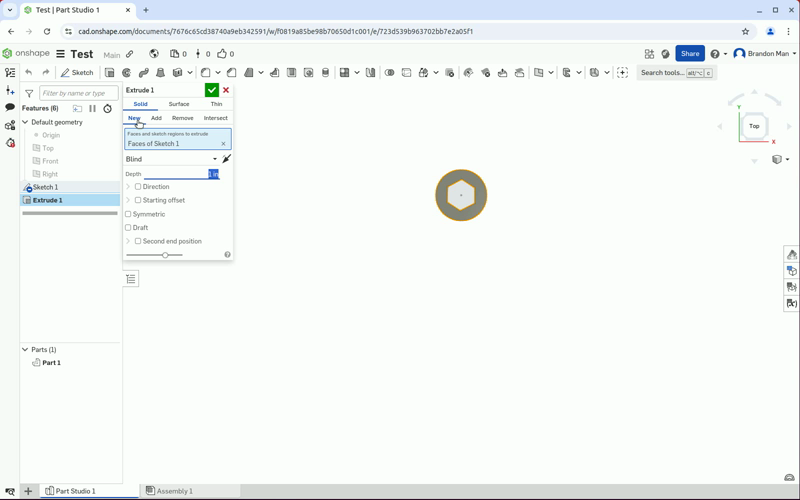
text(10.11)
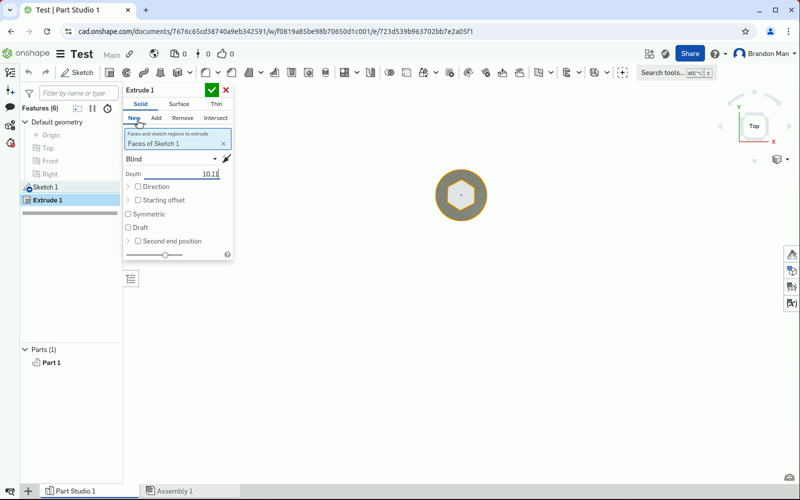
key(enter)
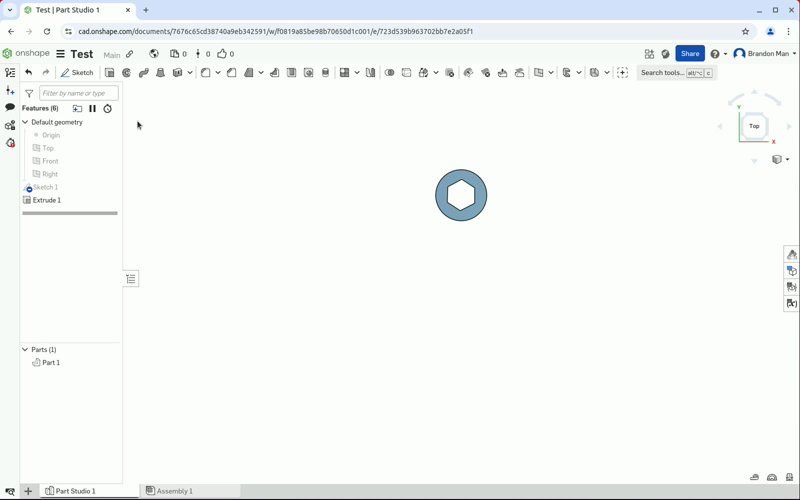
key(shift+h)
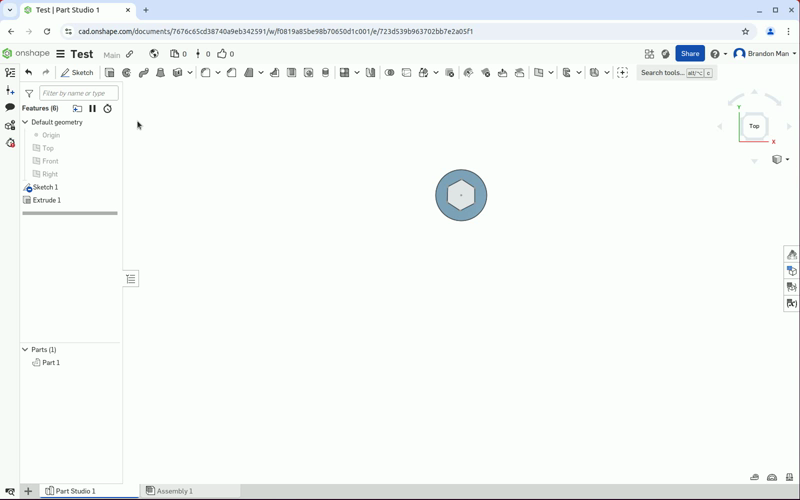
key(shift+h)
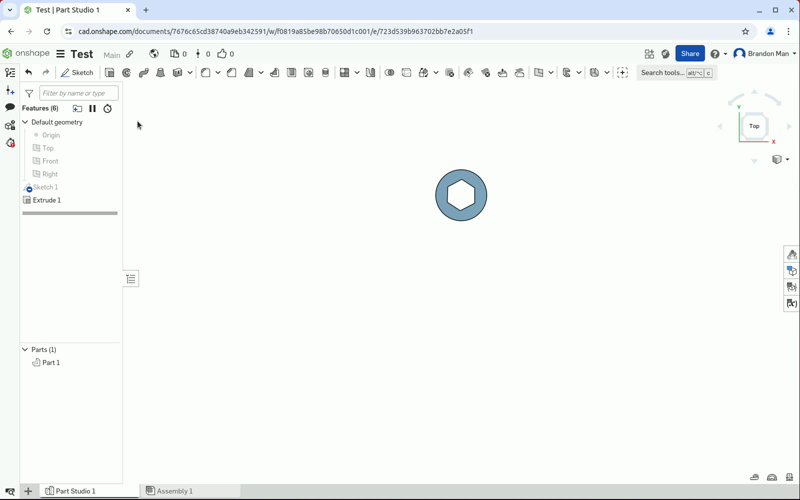
mouse_move(73, 189)
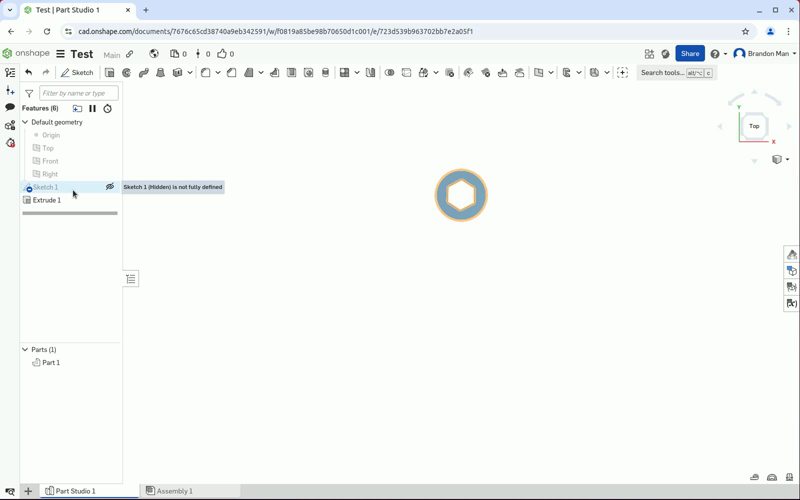
click(73, 189)
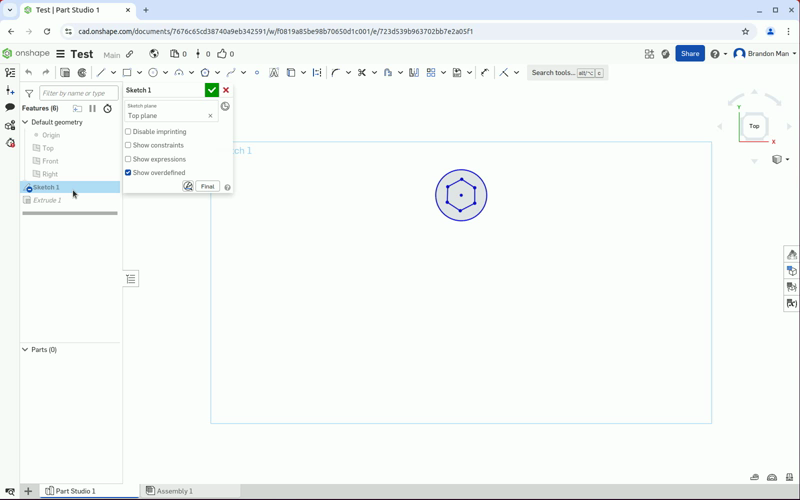
mouse_move(229, 92)
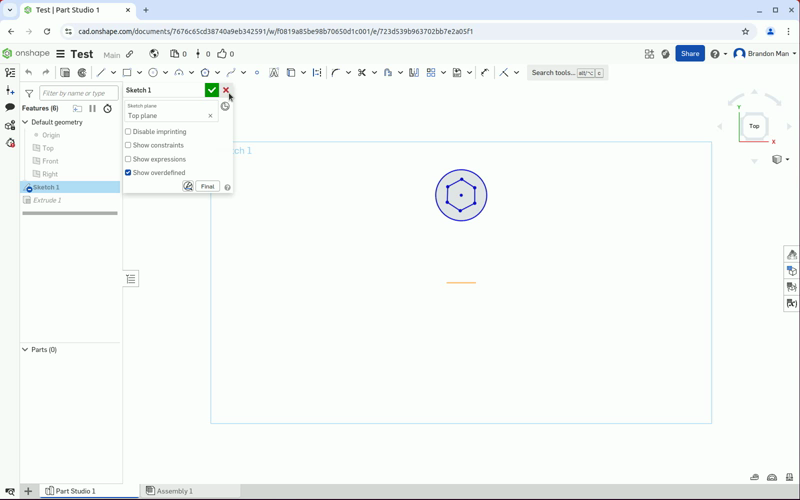
click(229, 92)
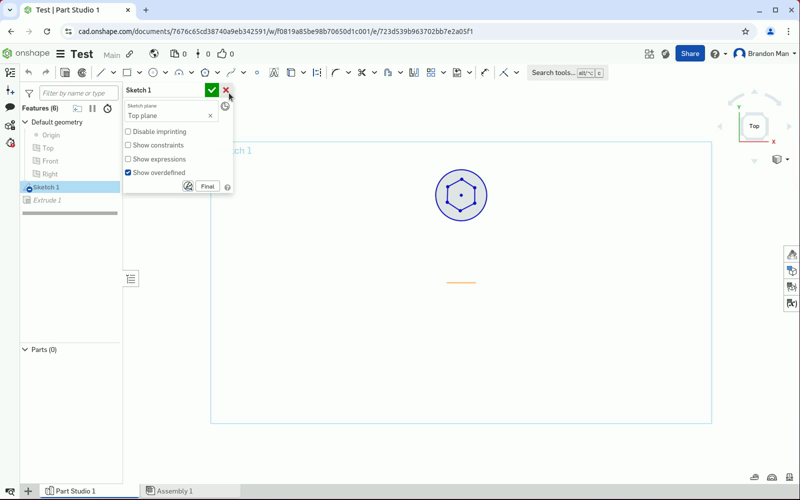
key(shift+s)
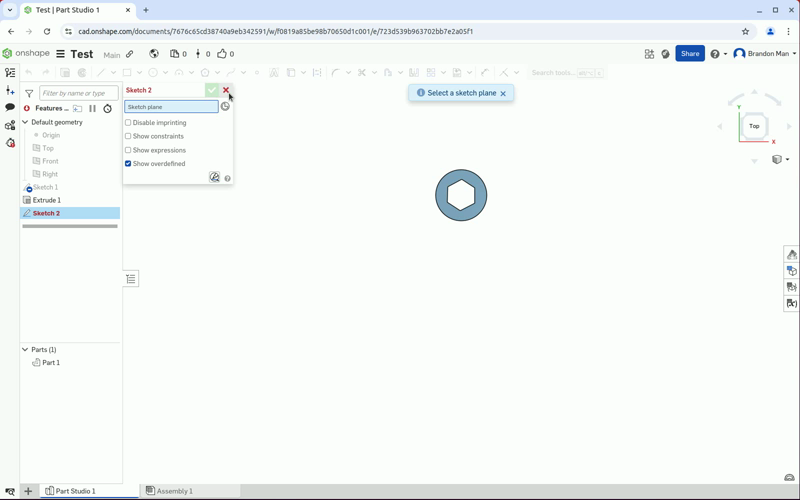
mouse_move(73, 150)
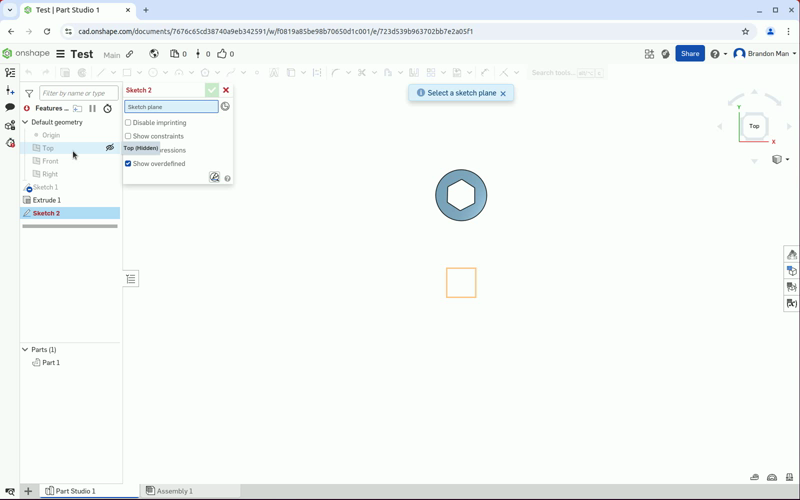
click(73, 150)
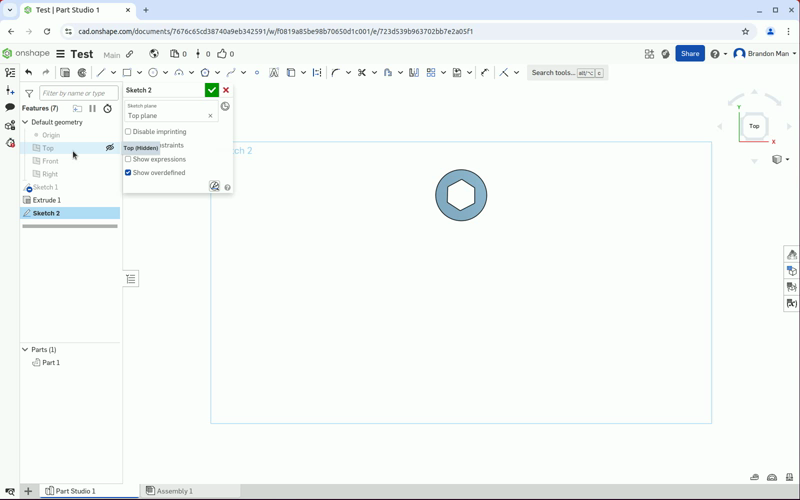
mouse_move(73, 352)
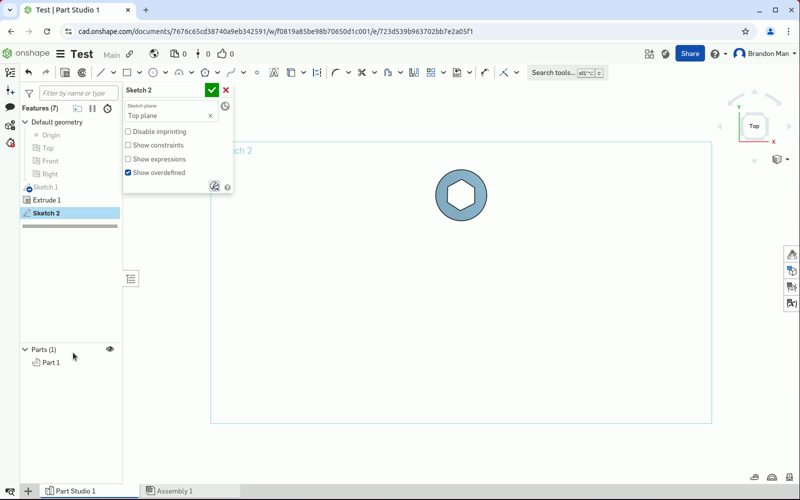
key(y)
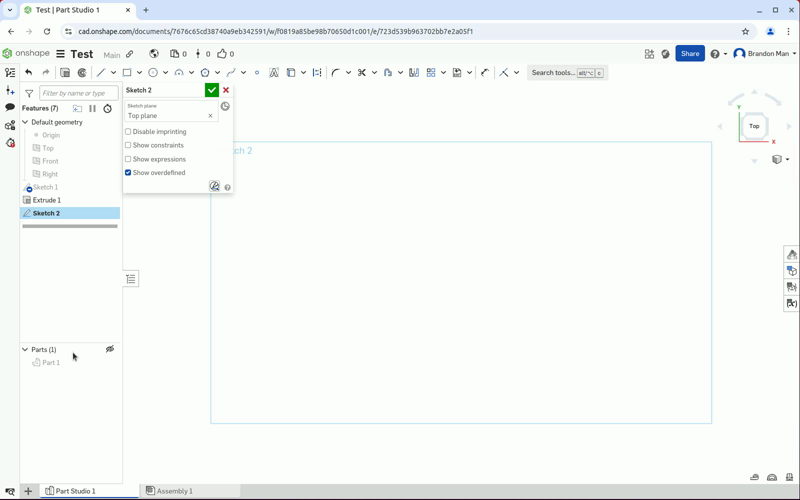
key(l)
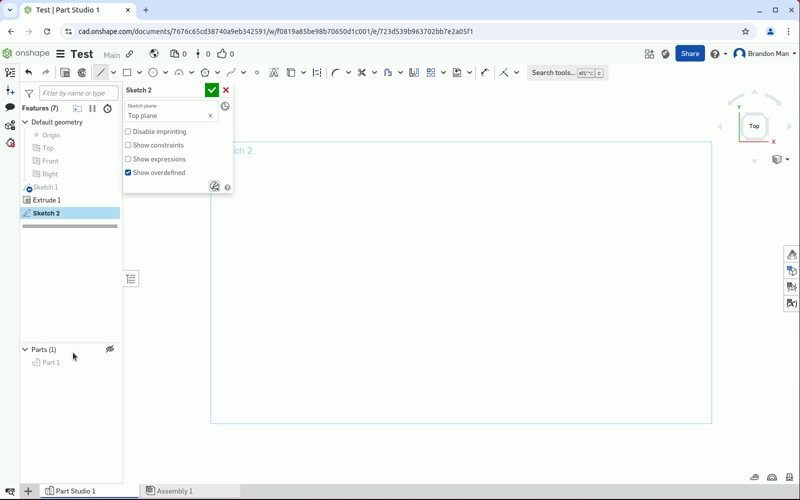
key_down(shift)
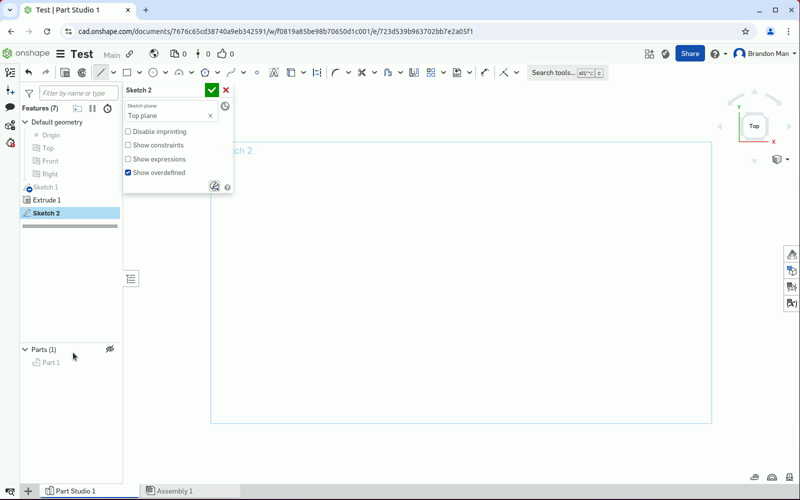
mouse_move(446, 201)
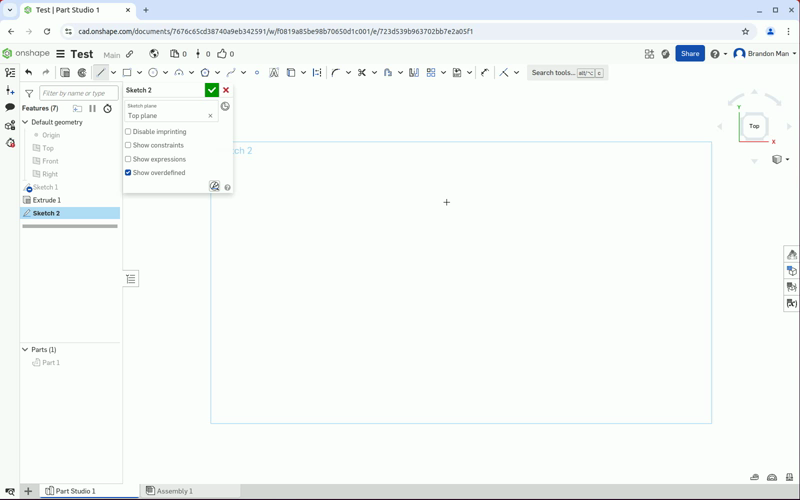
click(446, 201)
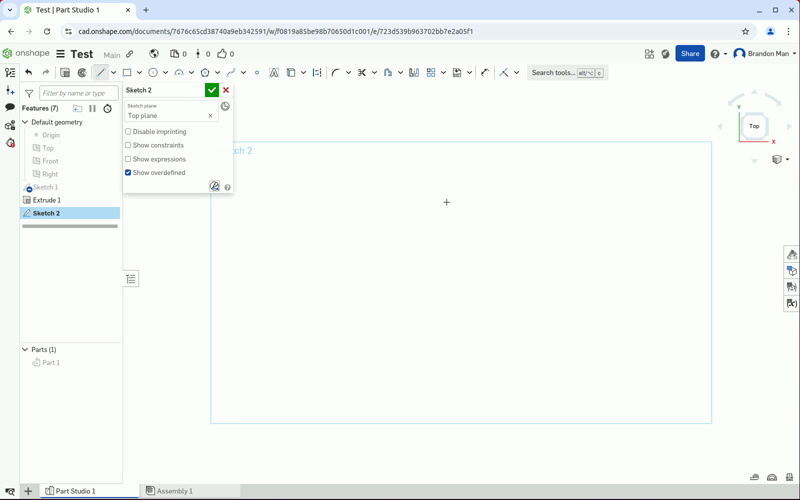
key_up(shift)
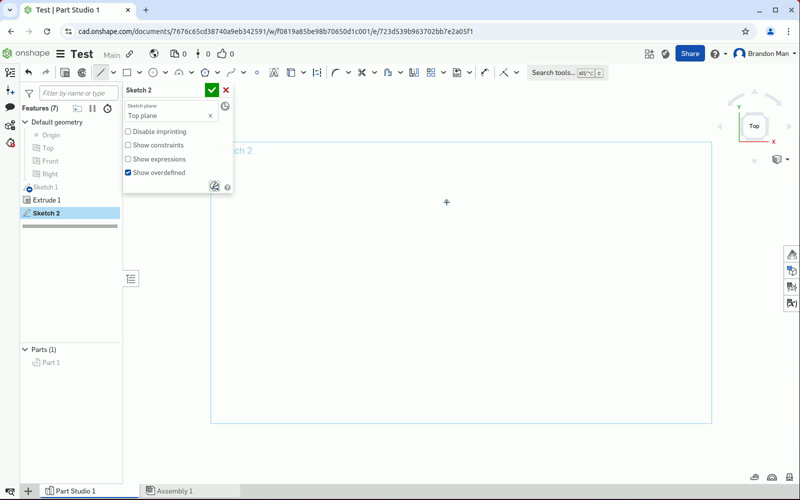
key_down(shift)
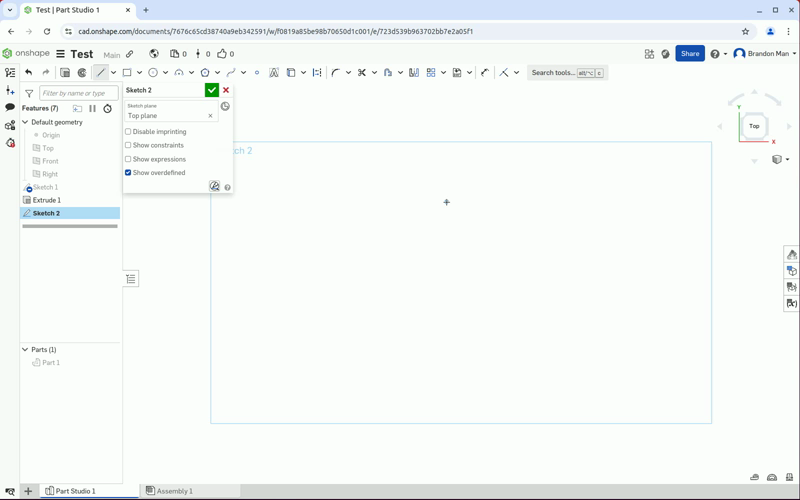
mouse_move(476, 201)
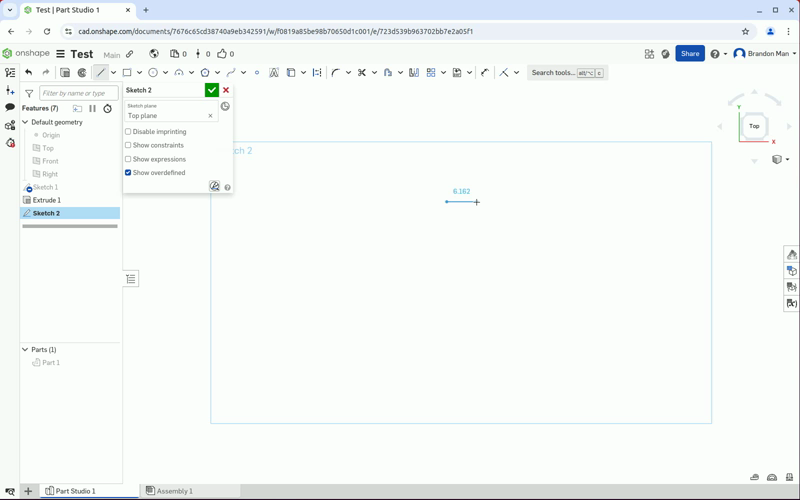
mouse_move(460, 210)
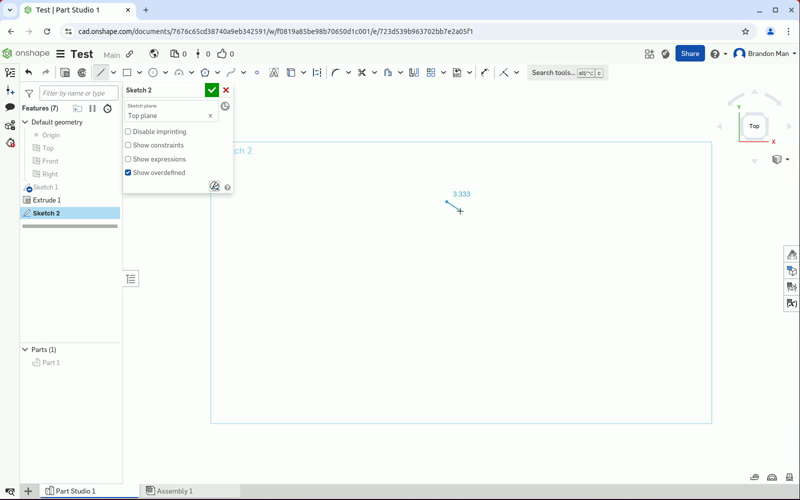
click(460, 210)
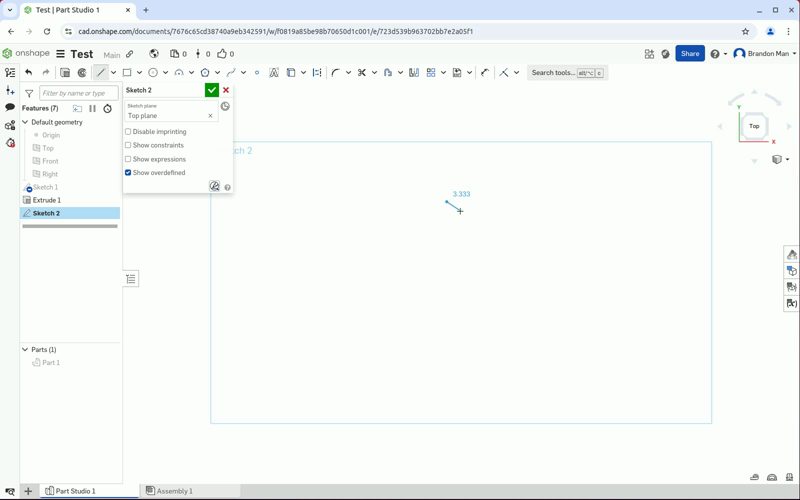
key_up(shift)
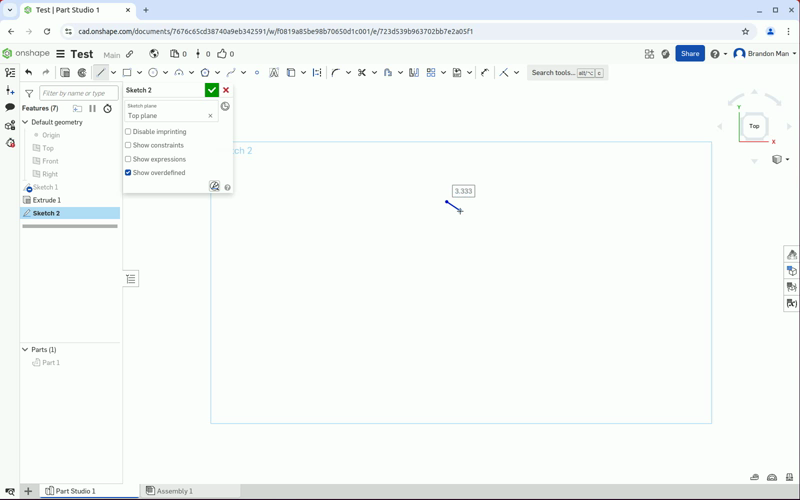
key_down(shift)
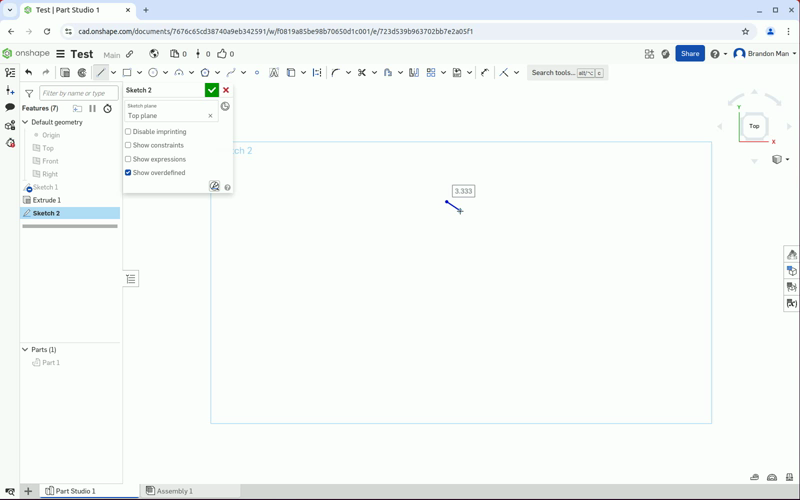
mouse_move(490, 210)
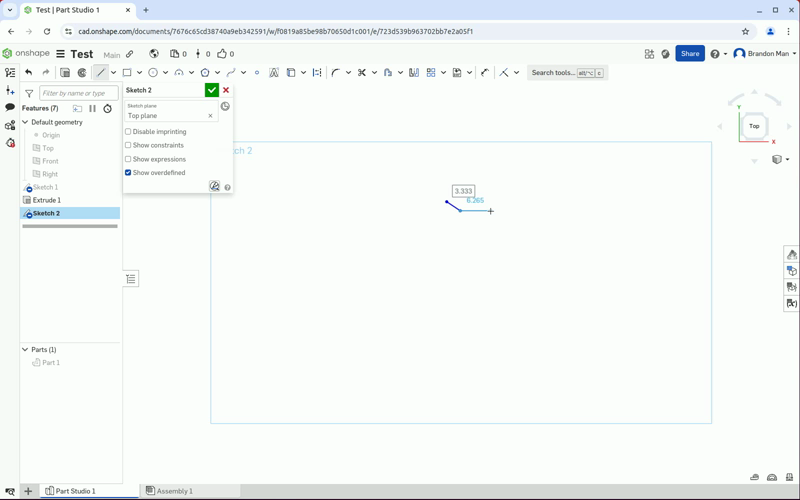
mouse_move(475, 203)
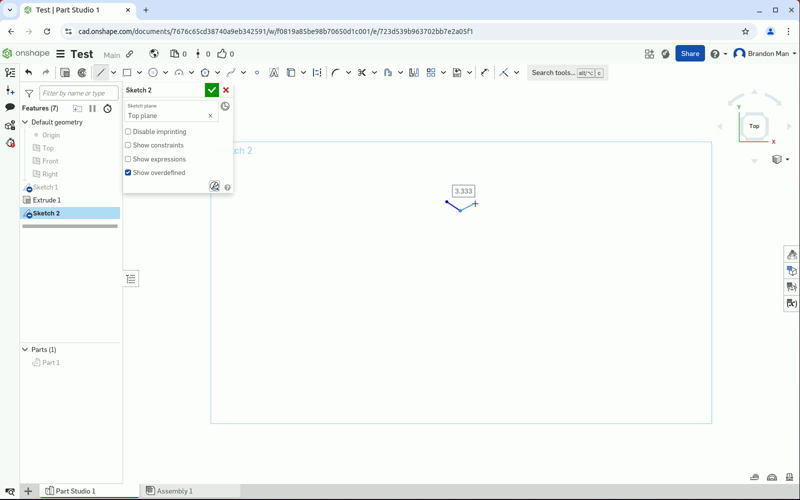
click(475, 203)
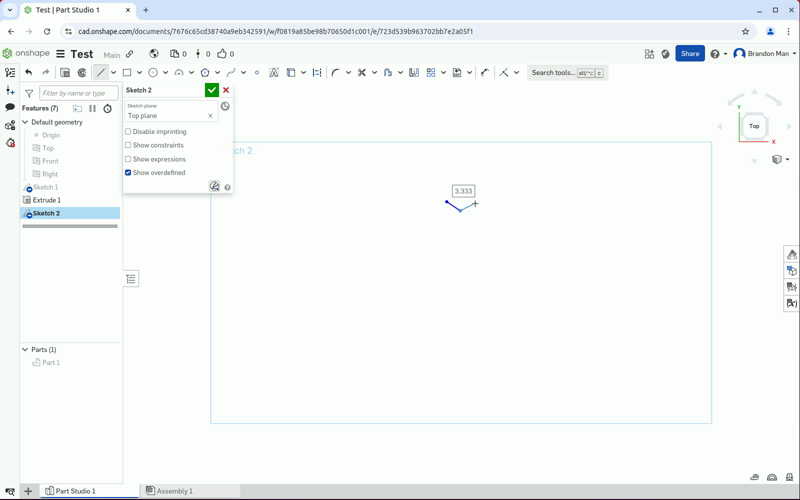
key_up(shift)
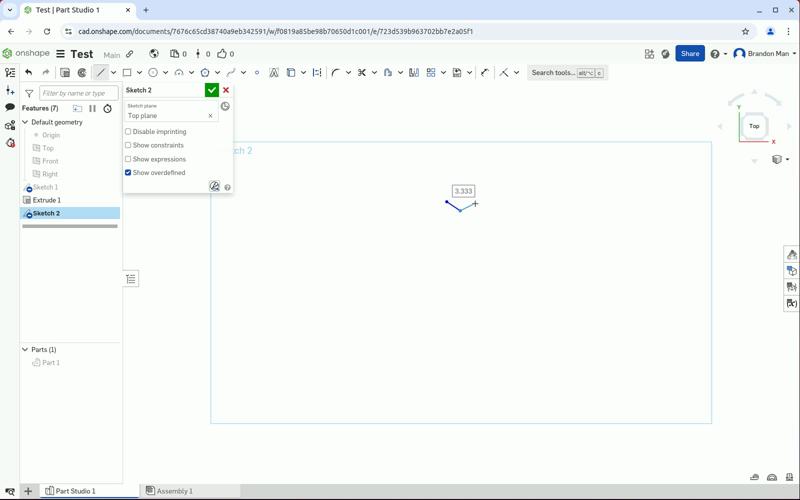
key_down(shift)
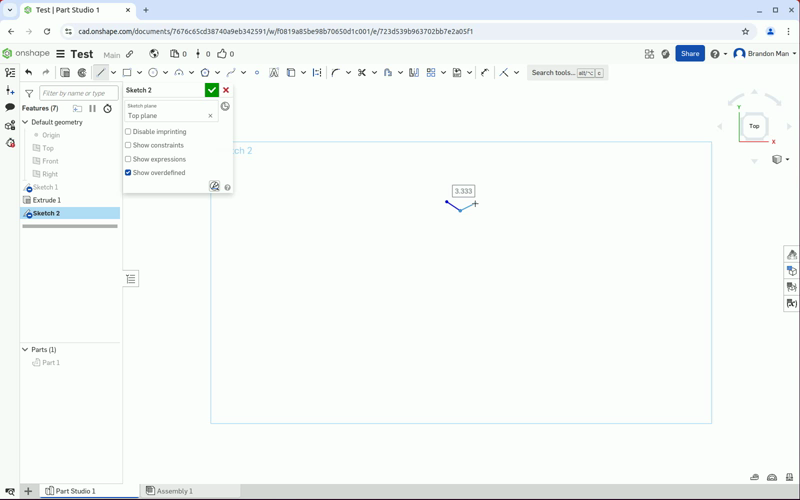
mouse_move(505, 203)
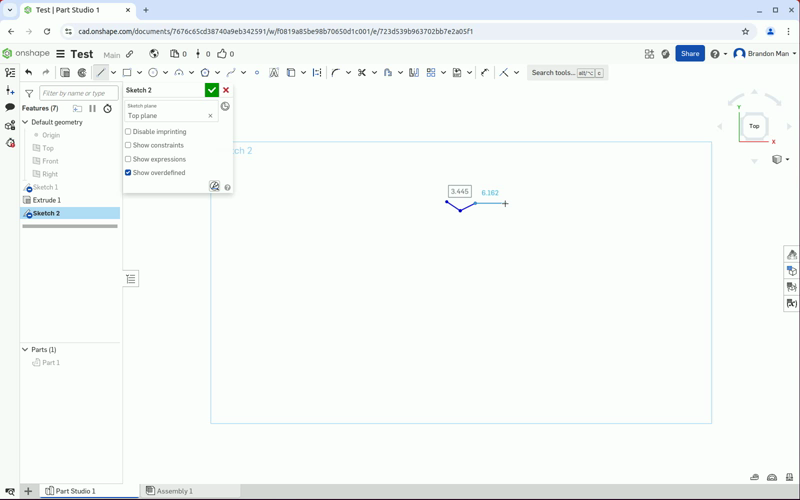
mouse_move(475, 186)
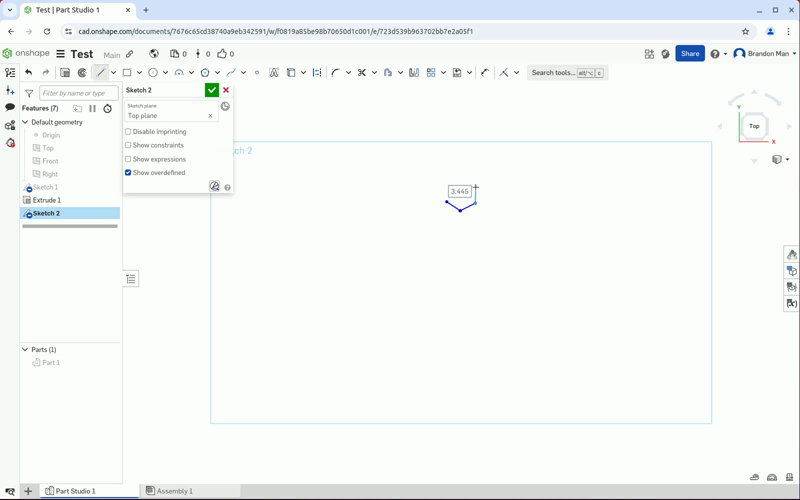
click(475, 186)
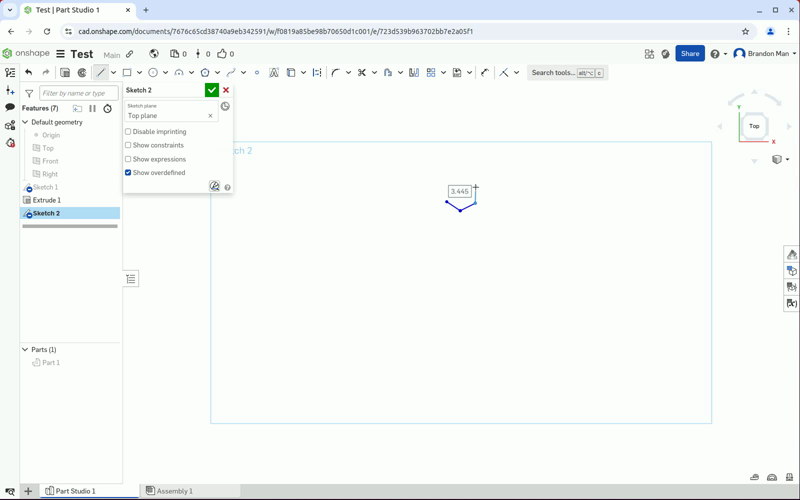
key_up(shift)
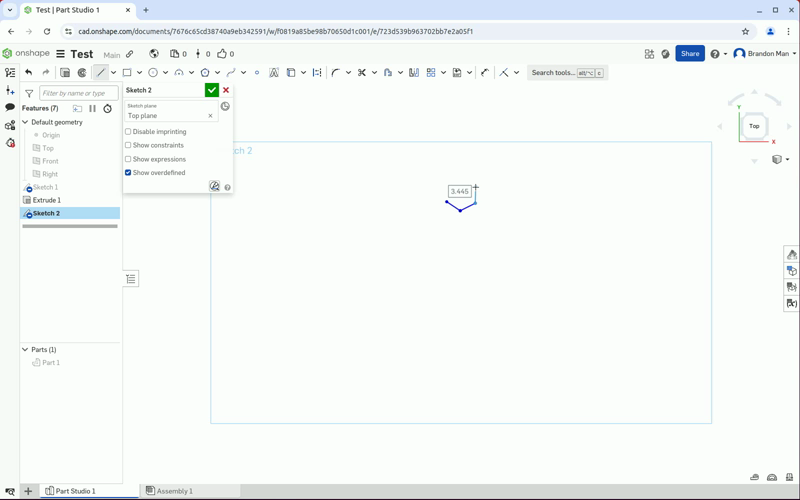
key_down(shift)
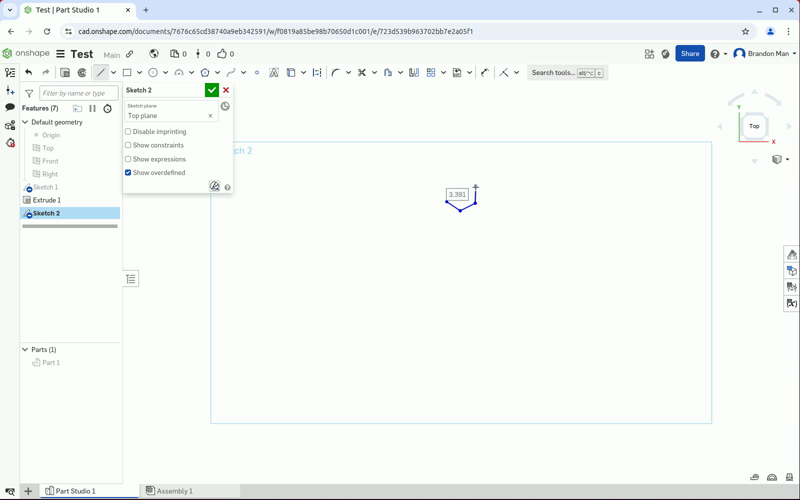
mouse_move(505, 186)
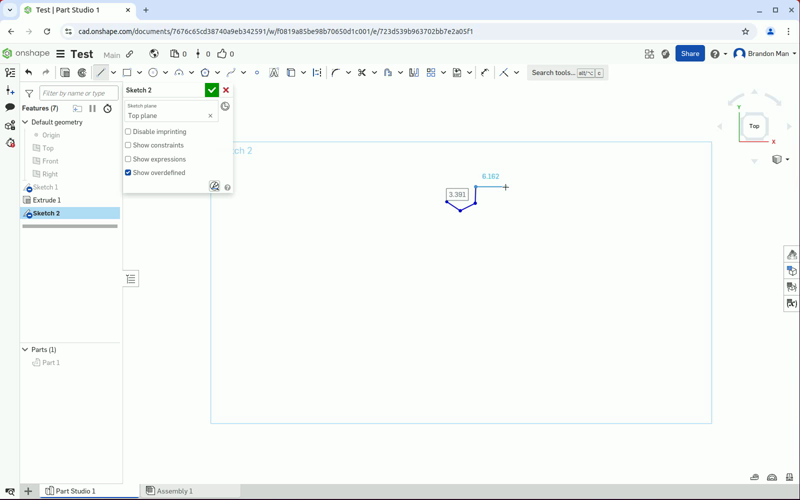
mouse_move(461, 178)
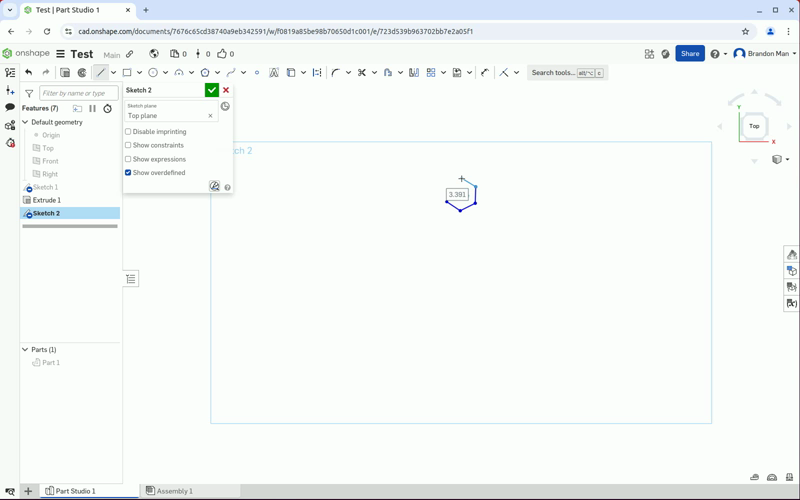
click(461, 178)
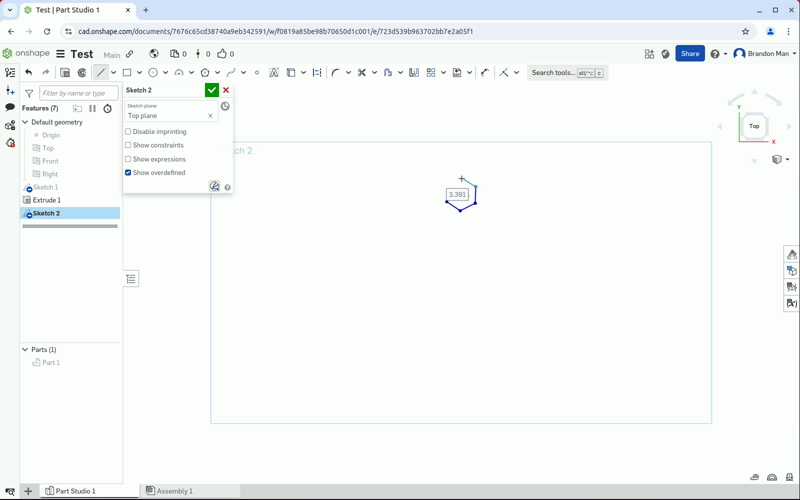
key_up(shift)
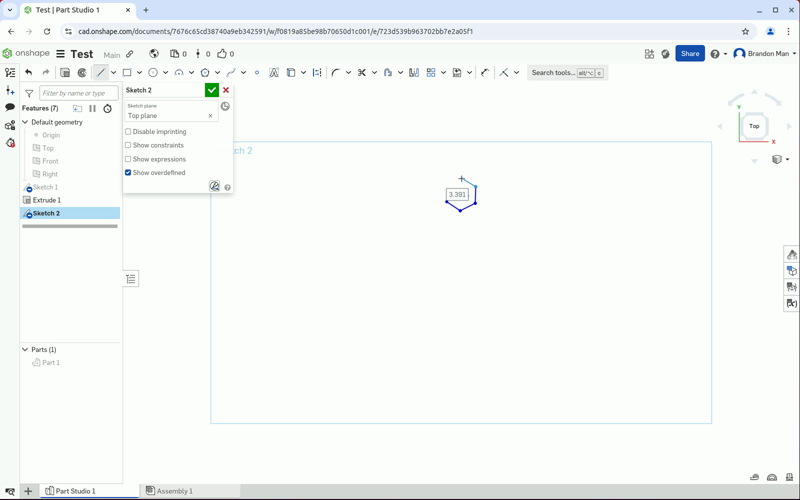
key_down(shift)
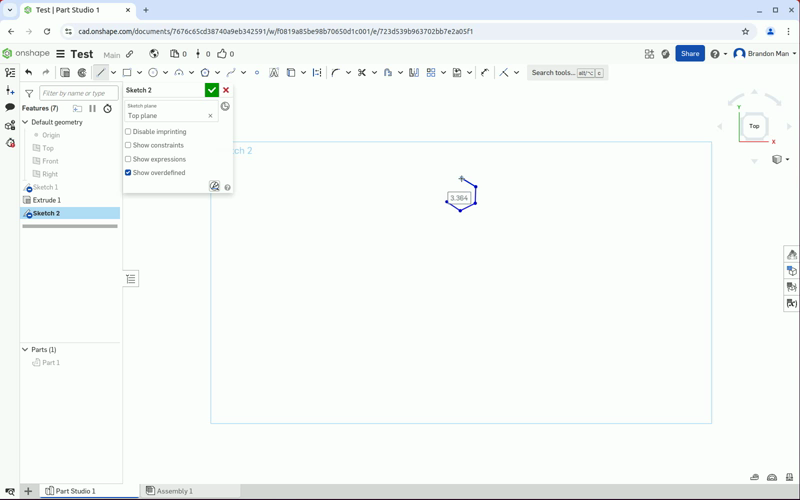
mouse_move(492, 178)
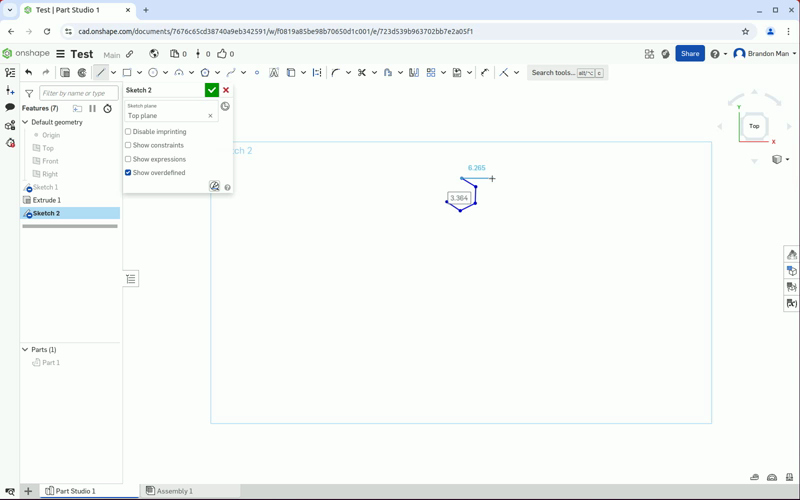
mouse_move(447, 185)
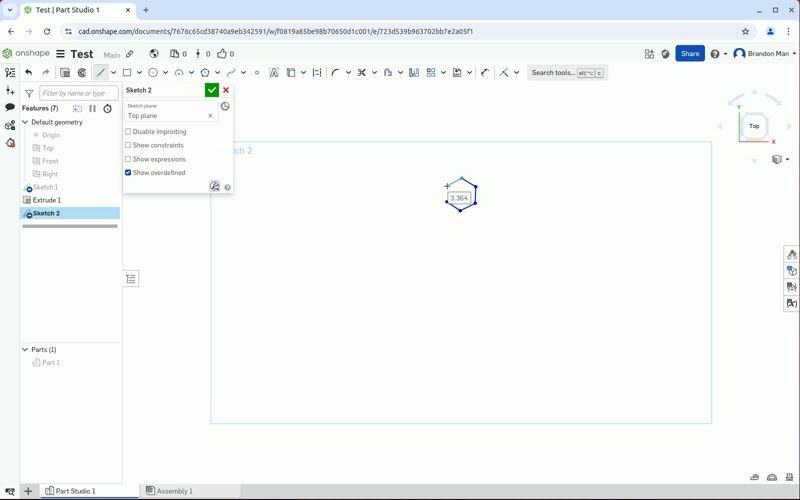
click(447, 185)
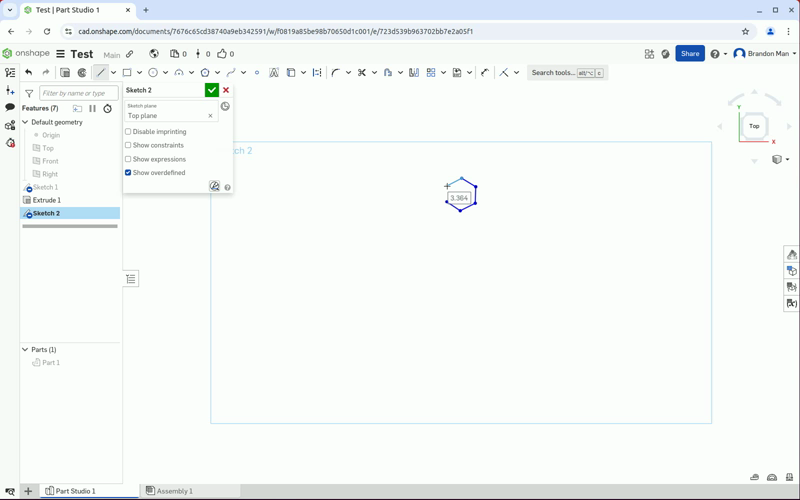
key_up(shift)
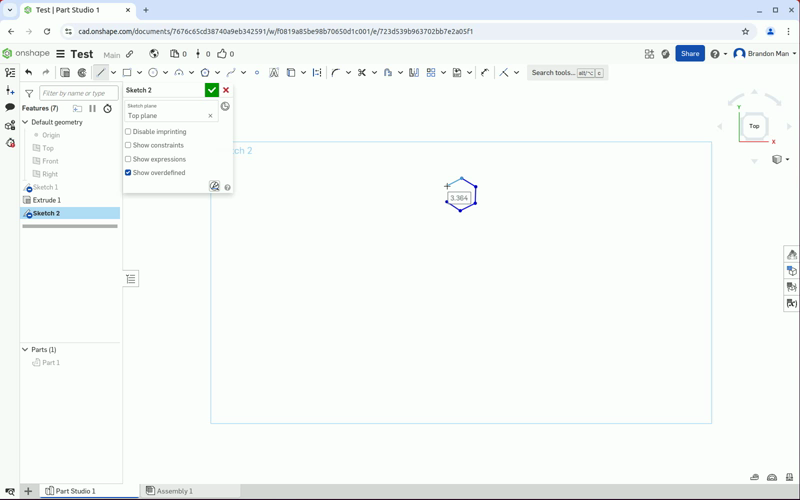
mouse_move(477, 185)
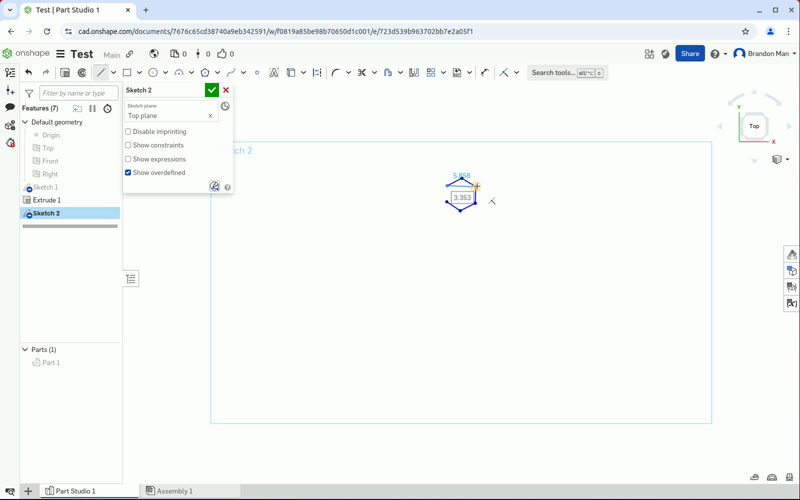
key_down(shift)
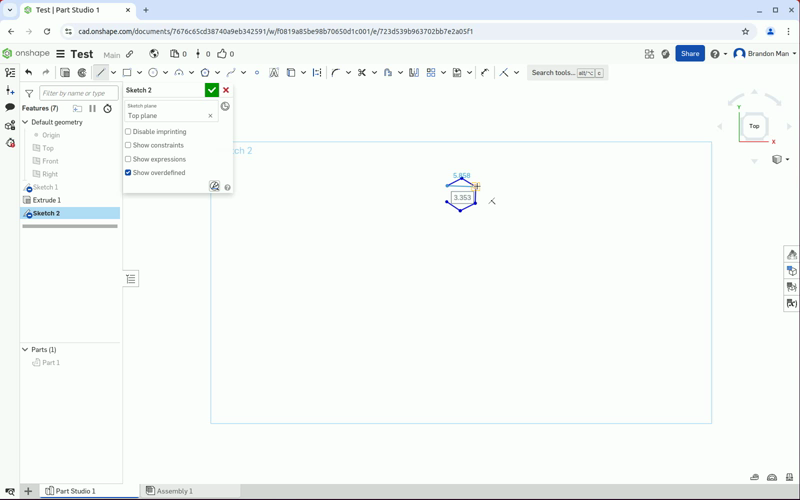
mouse_move(446, 201)
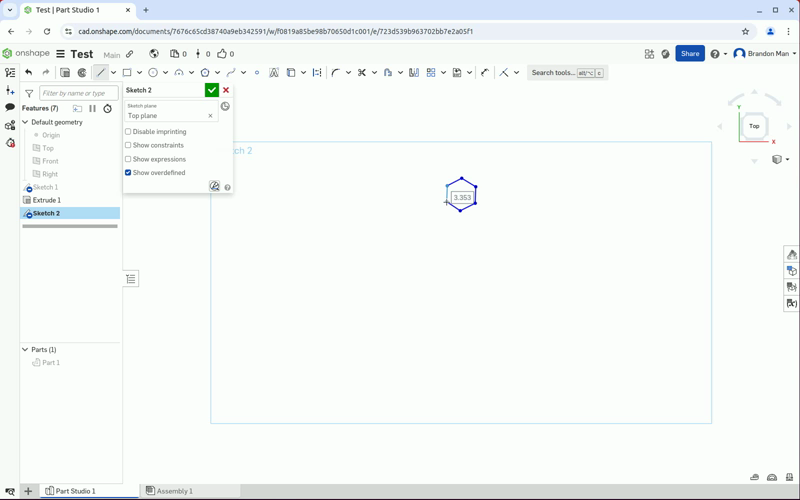
key_up(shift)
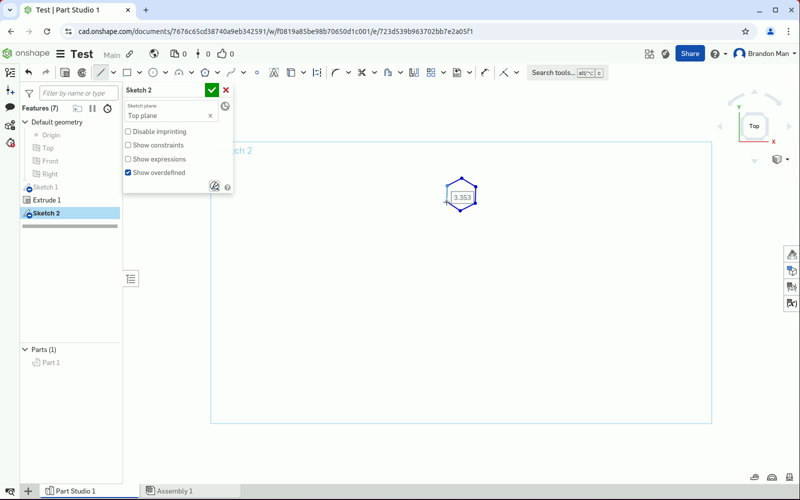
click(446, 201)
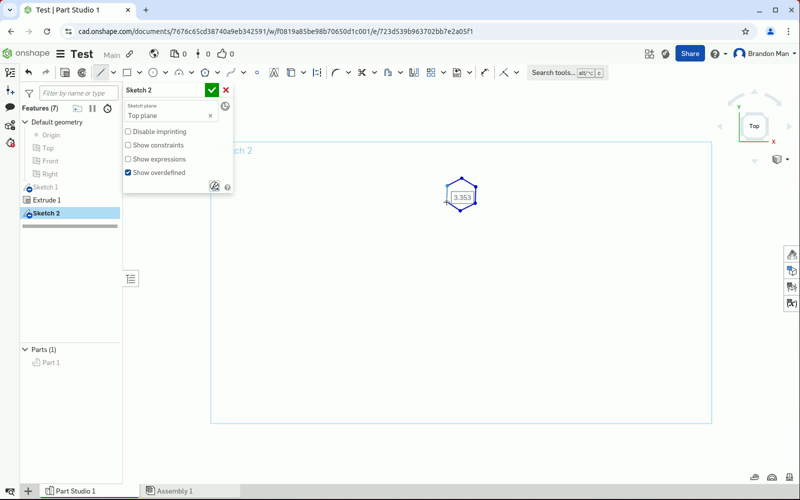
key(esc)
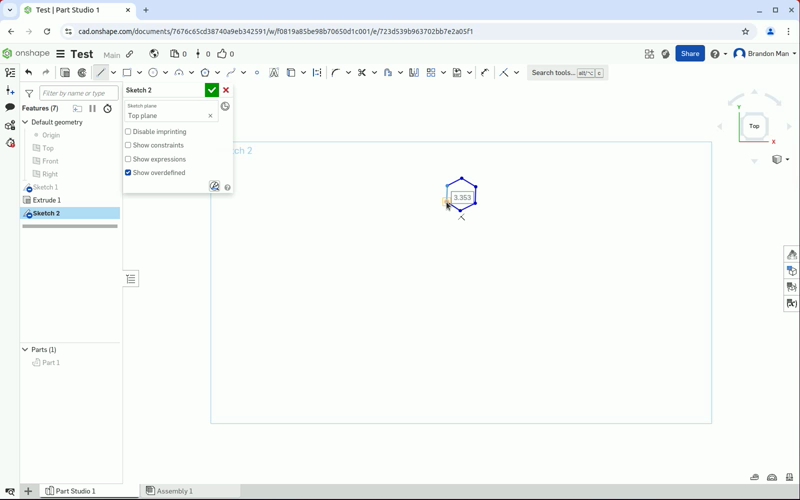
key(c)
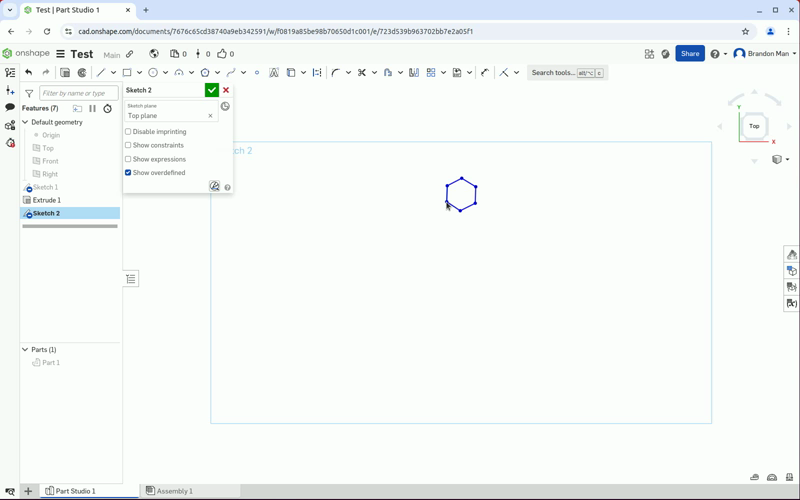
key_down(shift)
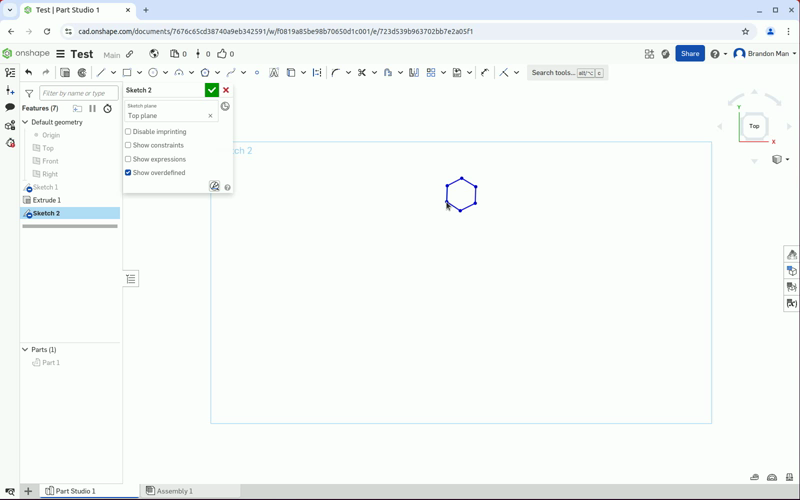
mouse_move(461, 194)
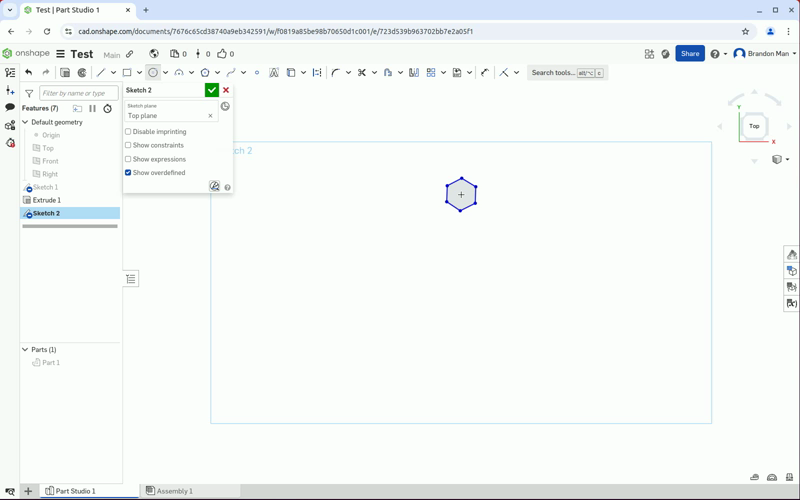
click(461, 194)
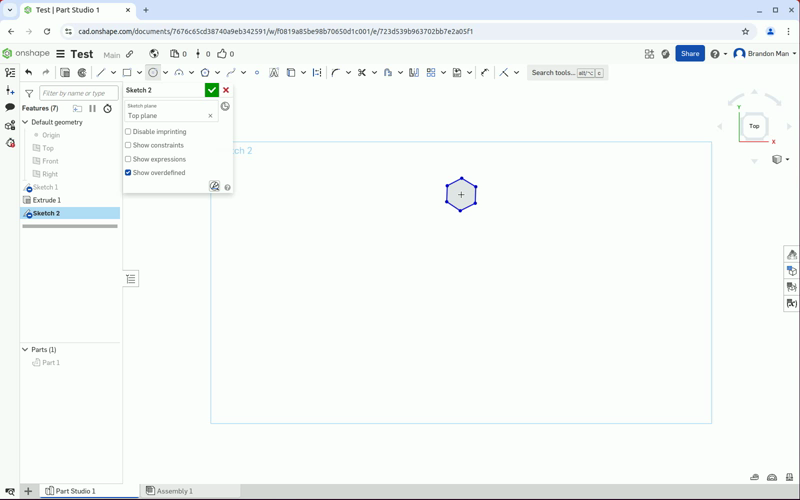
key_up(shift)
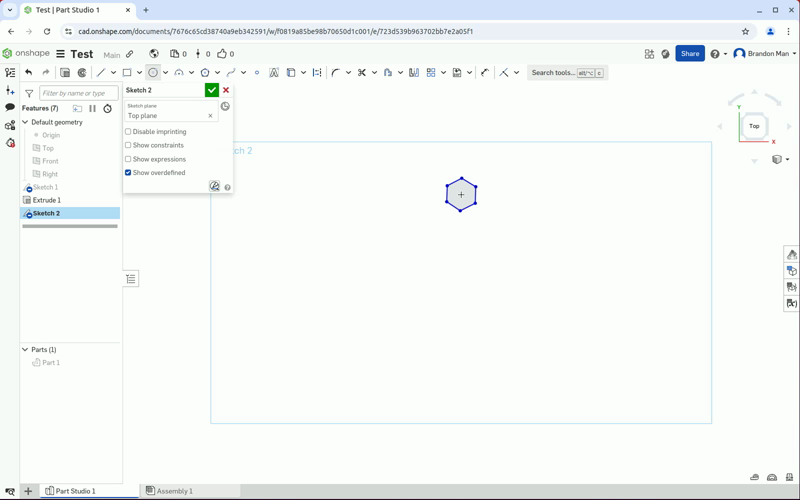
mouse_move(468, 194)
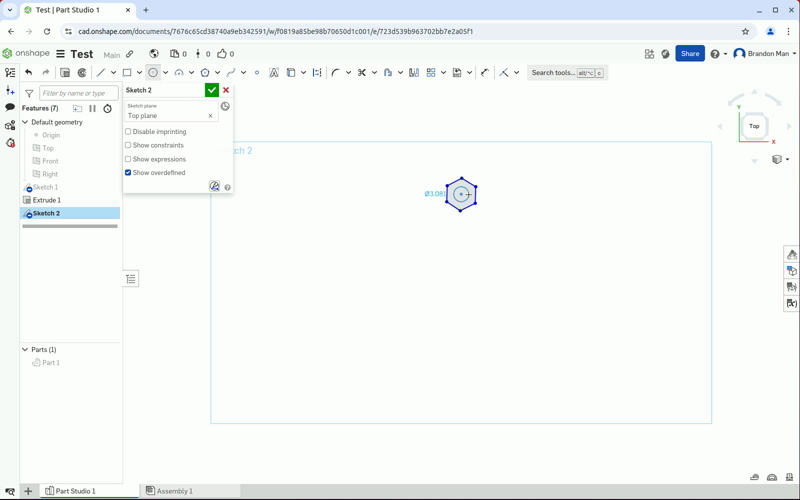
click(468, 194)
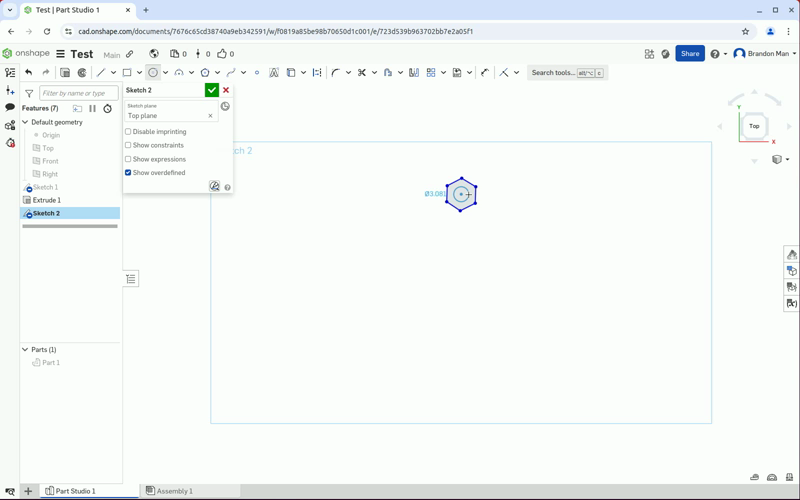
key(esc)
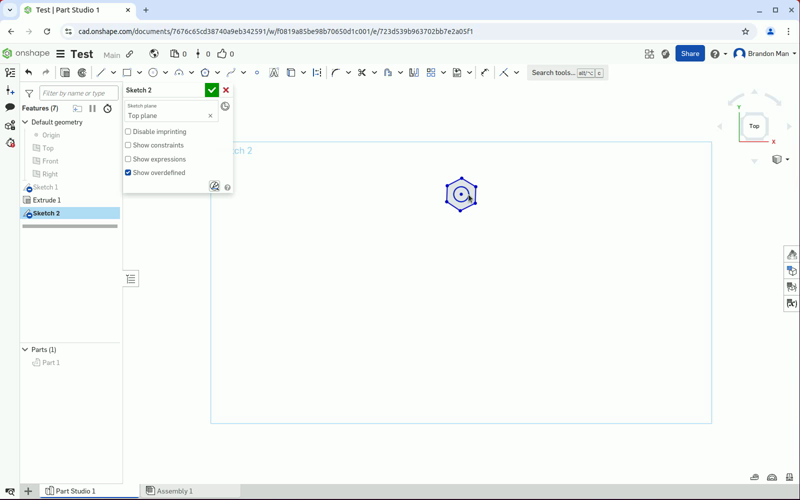
mouse_move(457, 185)
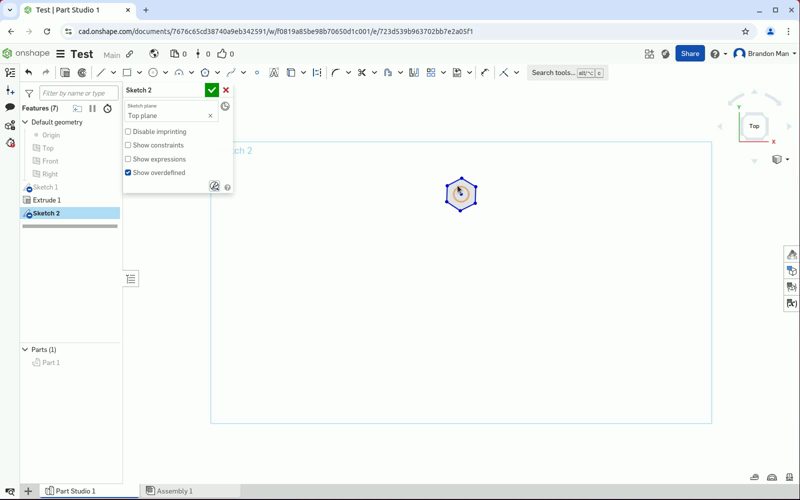
scroll(6)
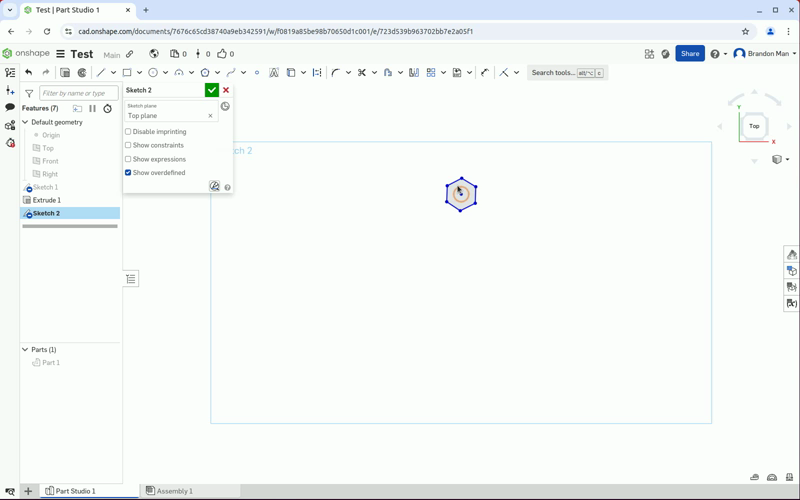
scroll(6)
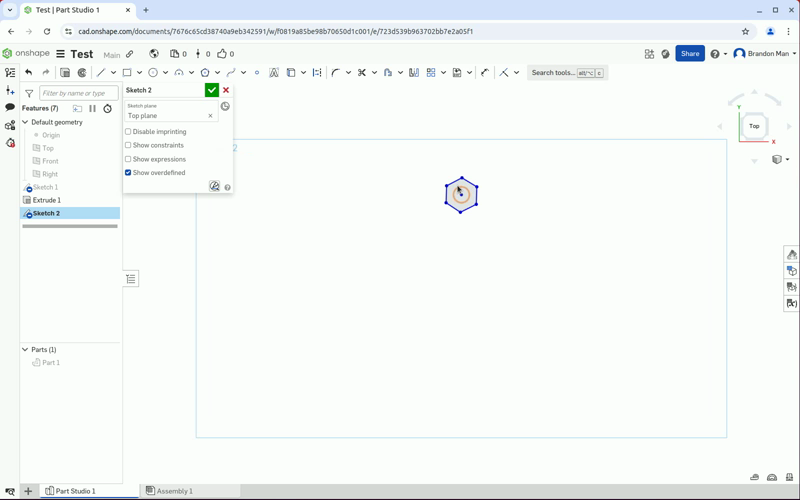
scroll(6)
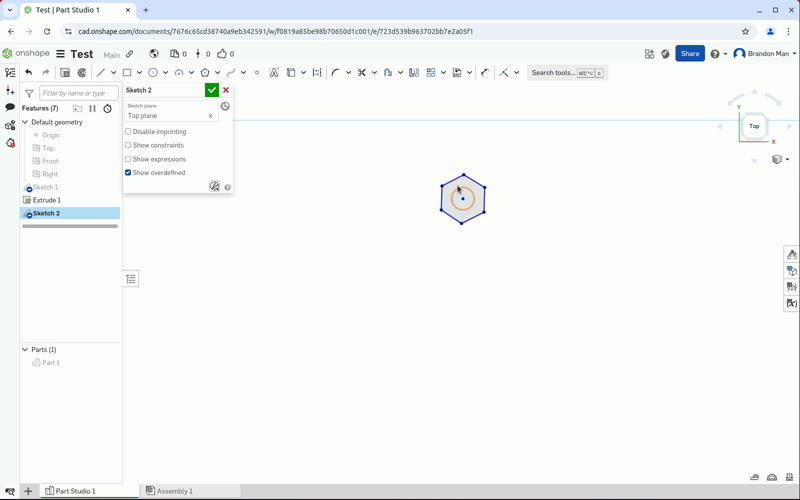
scroll(6)
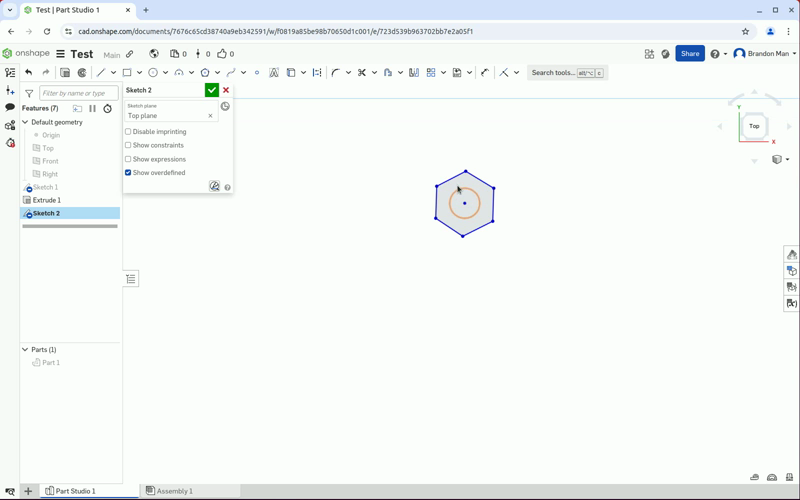
scroll(6)
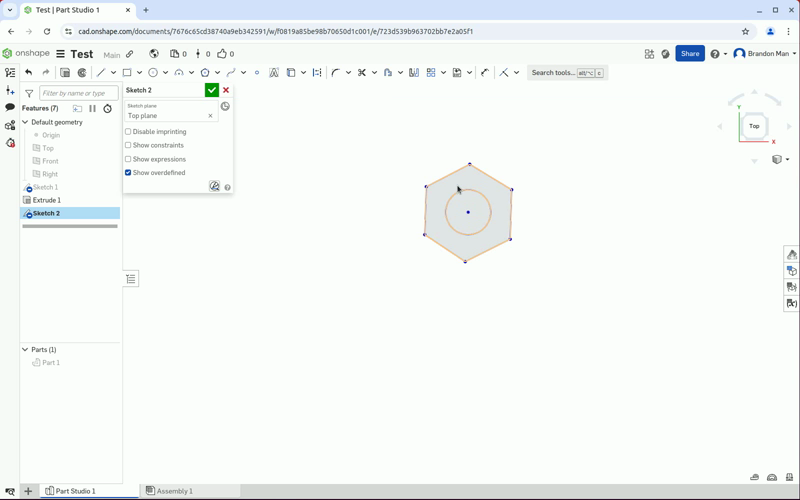
scroll(6)
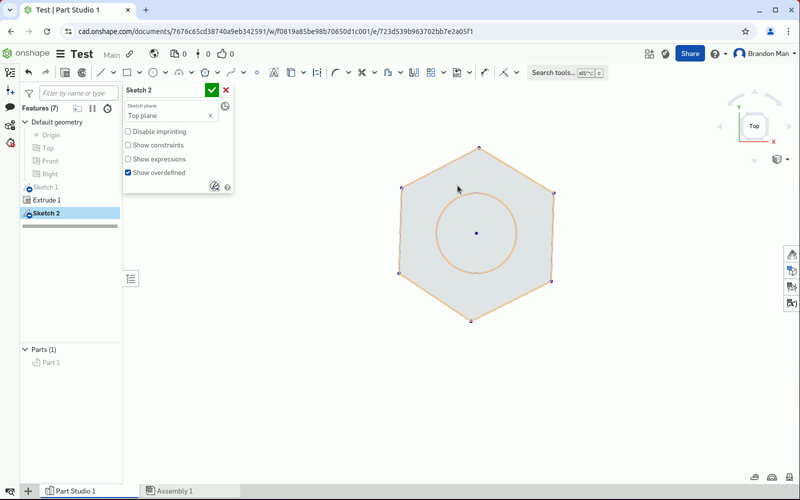
scroll(6)
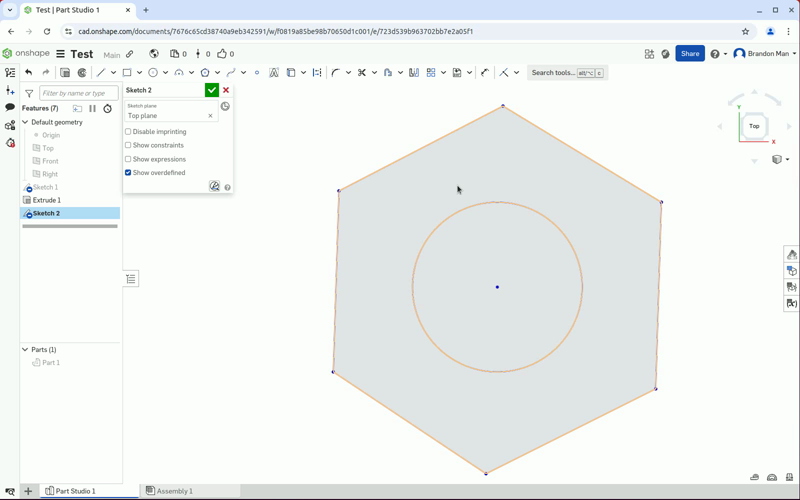
click(457, 185)
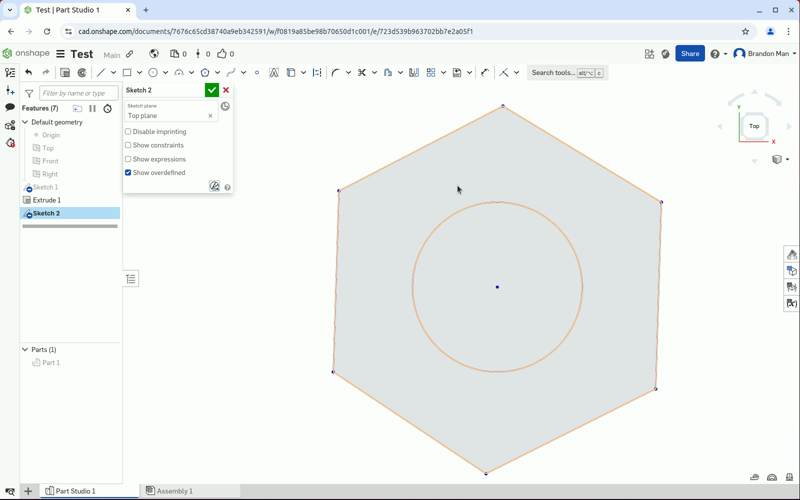
scroll(-6)
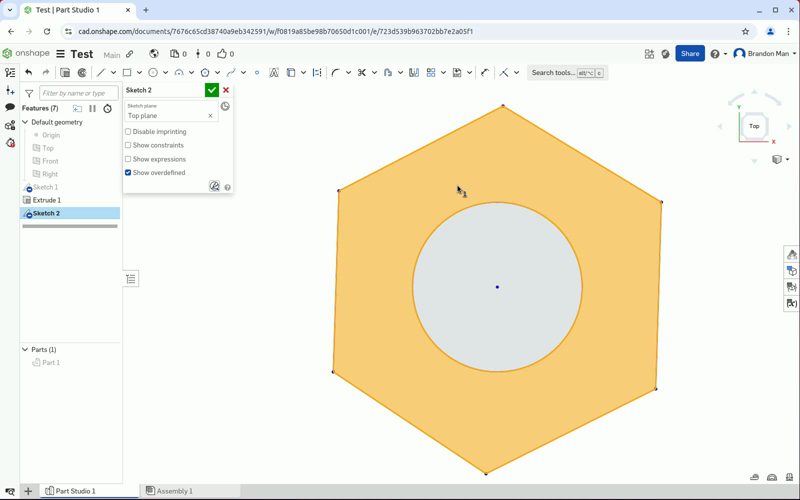
scroll(-6)
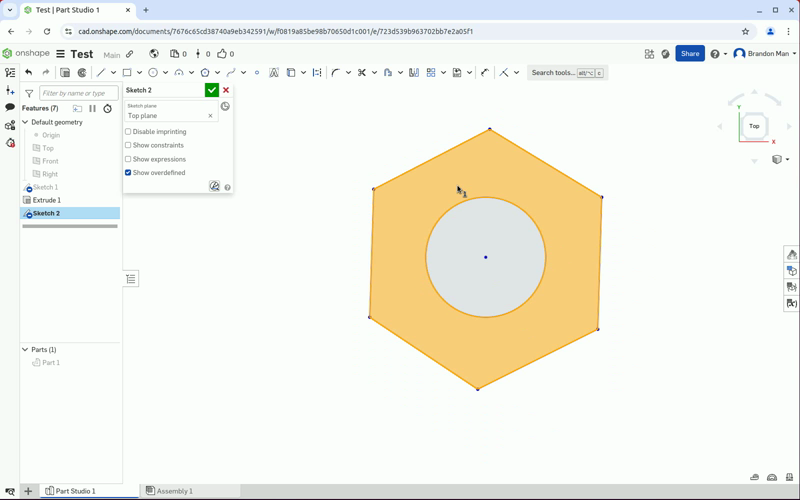
scroll(-6)
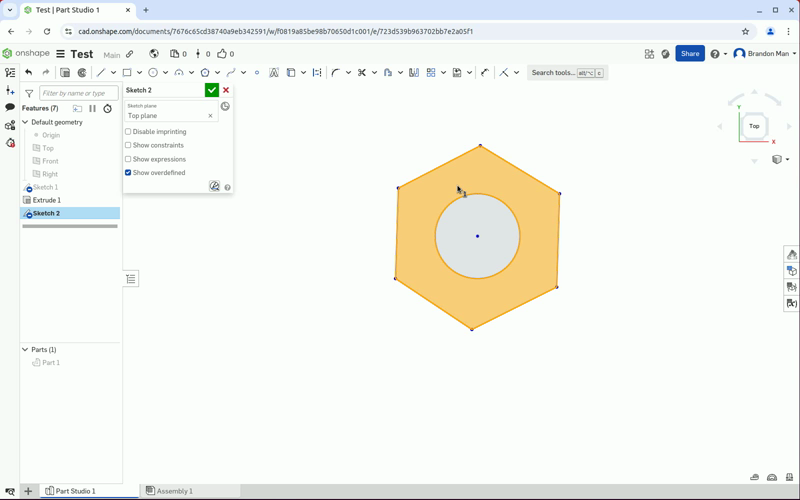
scroll(-6)
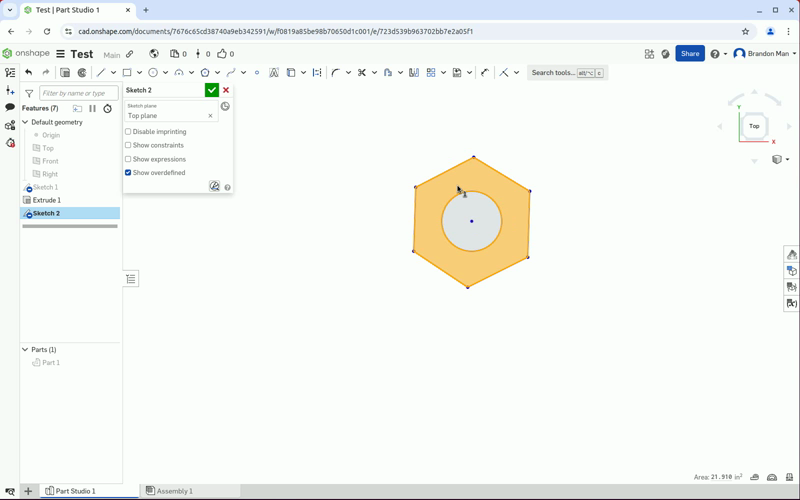
scroll(-6)
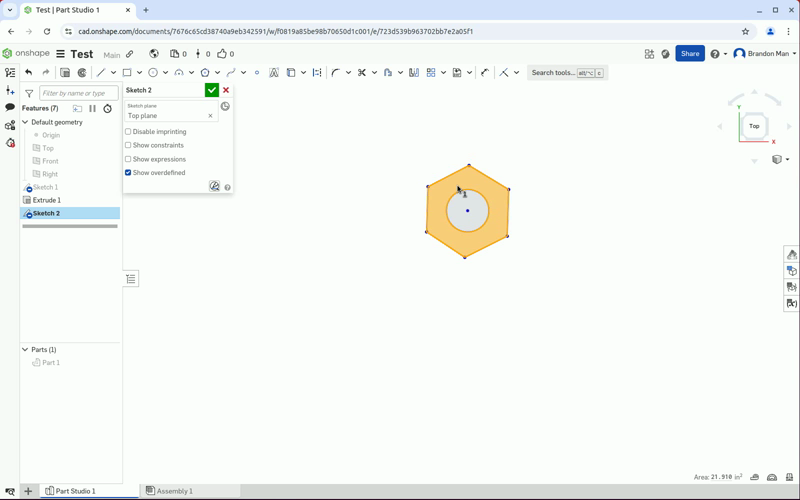
scroll(-6)
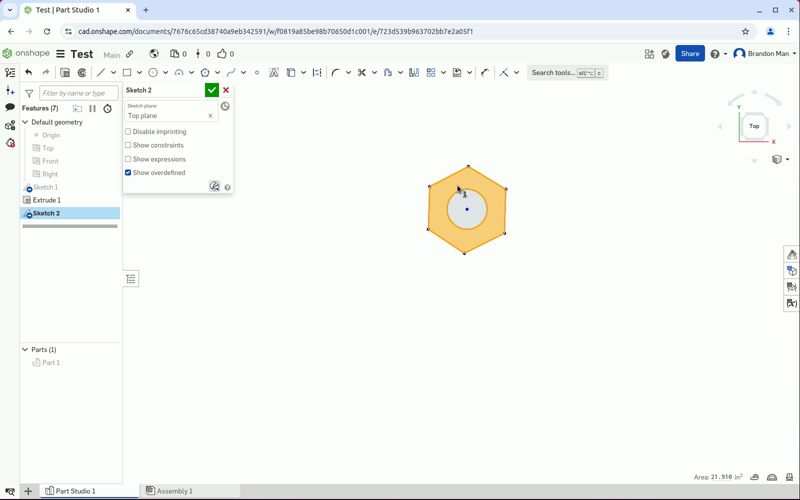
scroll(-6)
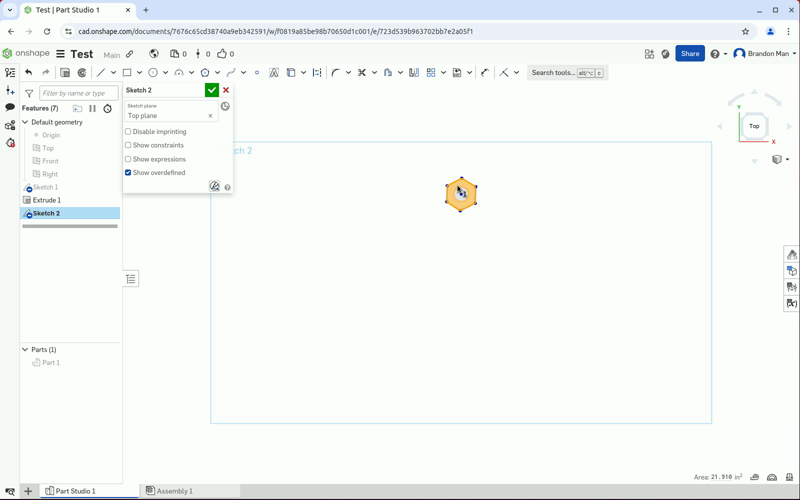
mouse_move(73, 352)
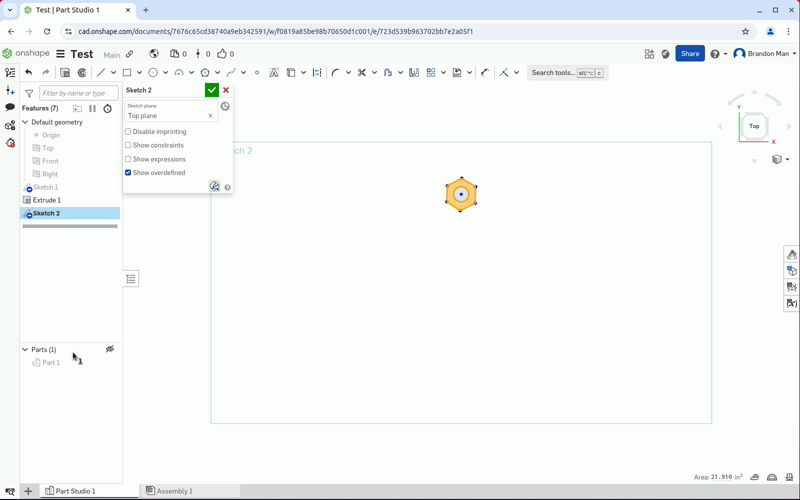
key(shift+y)
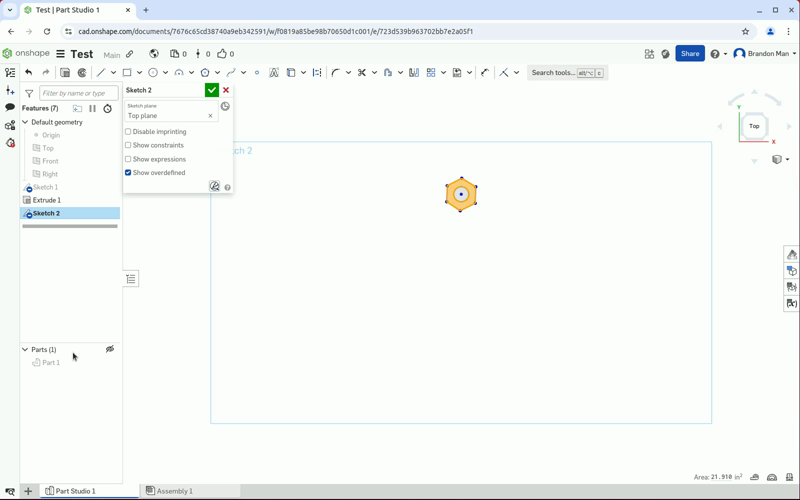
key(shift+e)
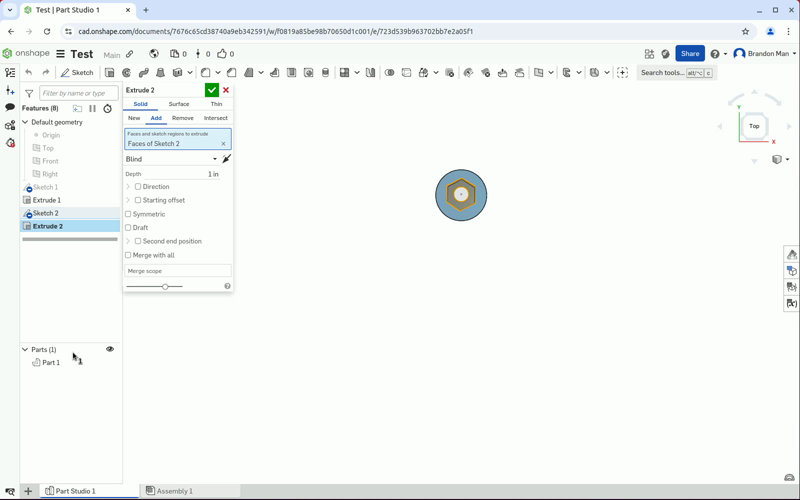
mouse_move(143, 106)
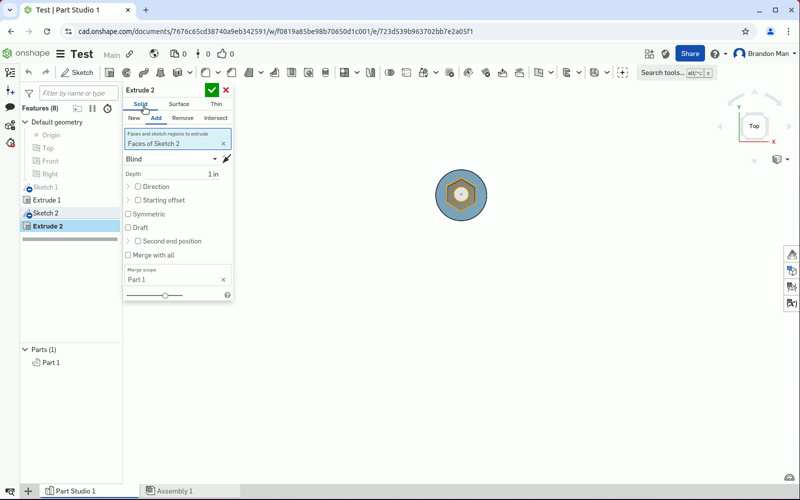
click(143, 106)
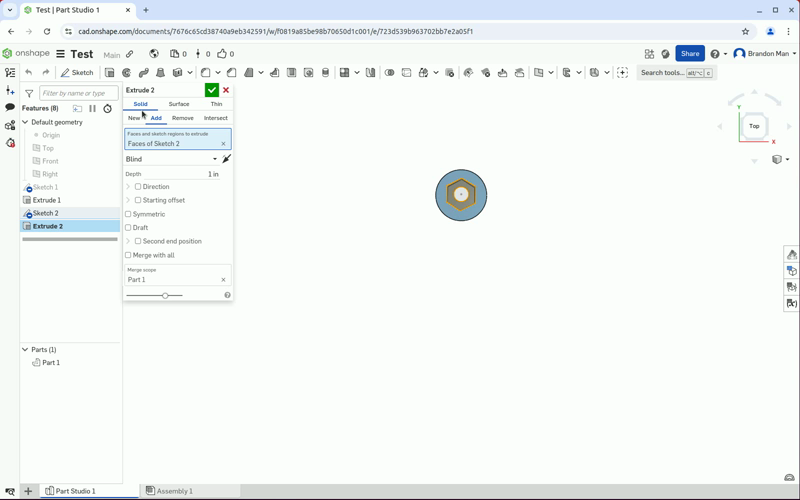
mouse_move(137, 120)
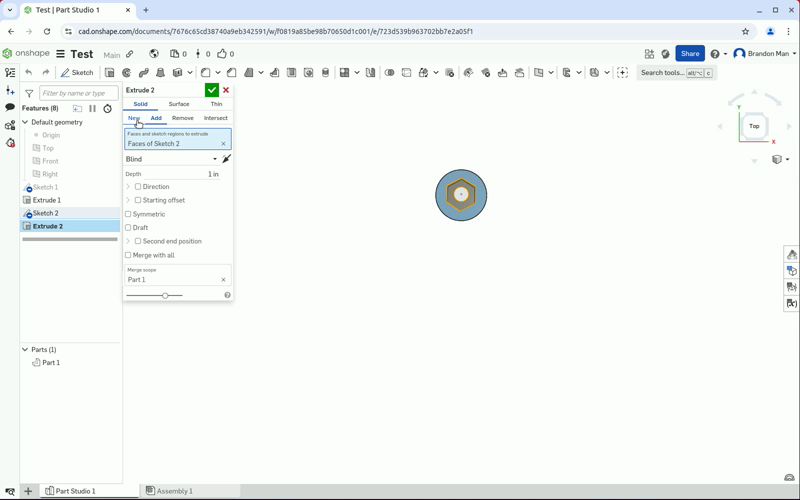
click(137, 120)
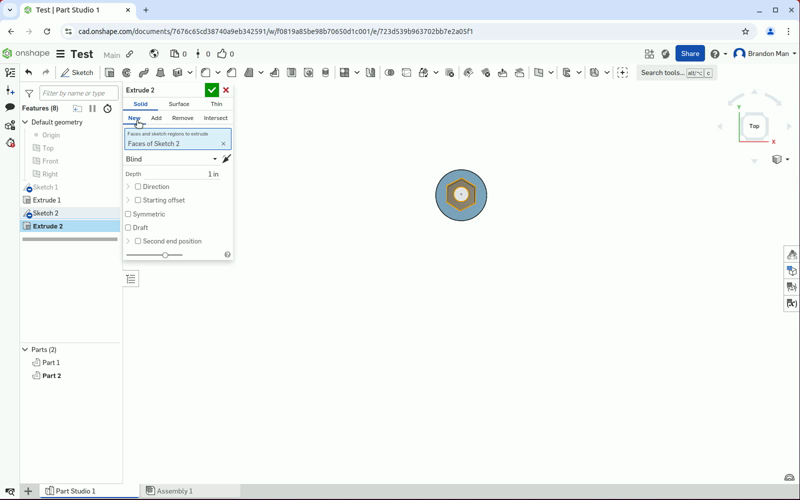
key(tab, 4)
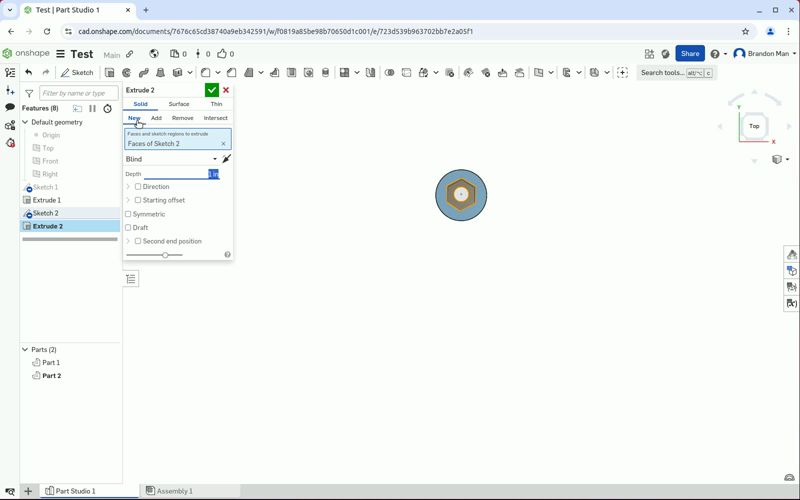
text(10.11)
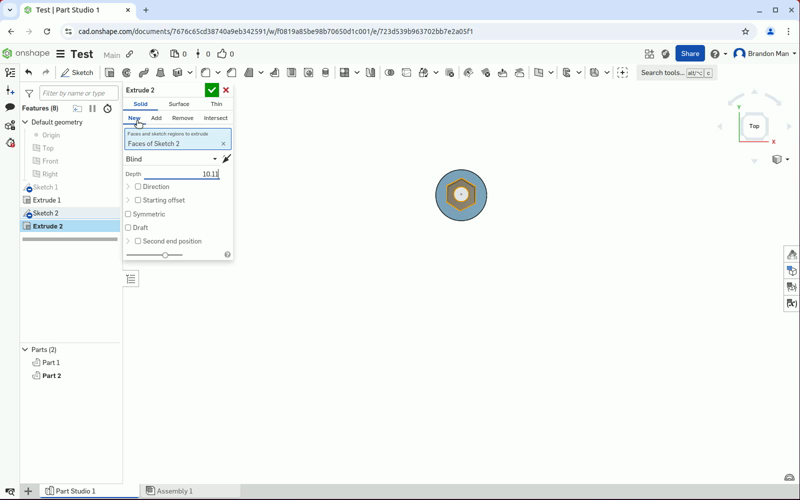
key(enter)
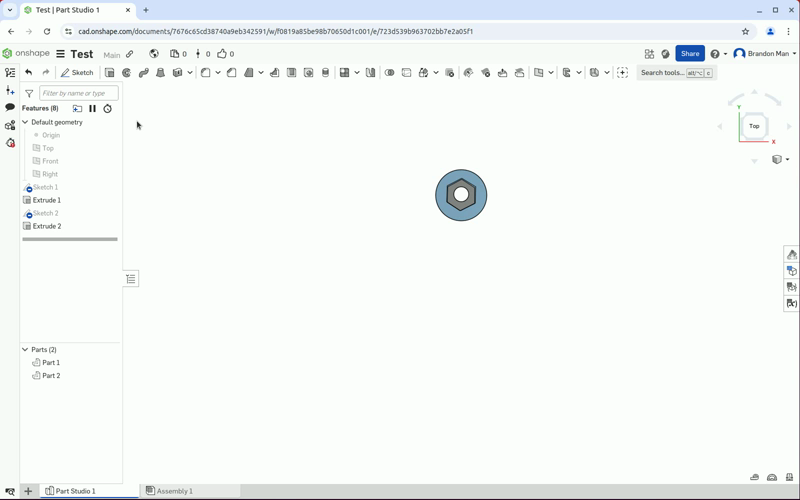
key(shift+h)
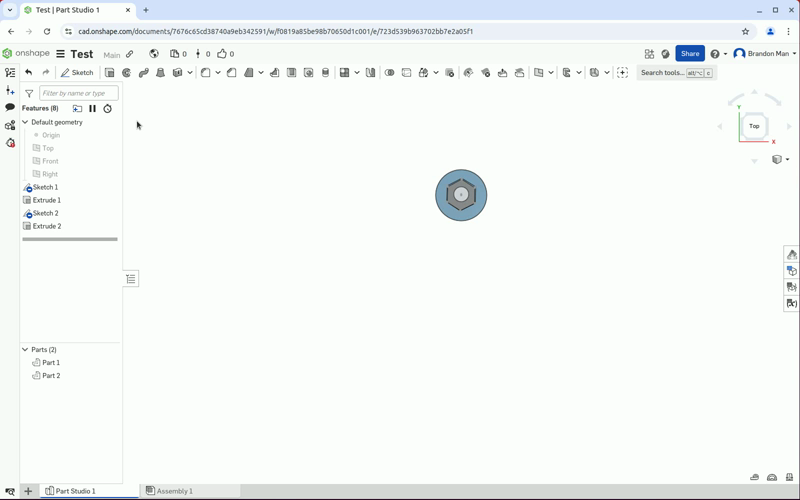
key(shift+h)
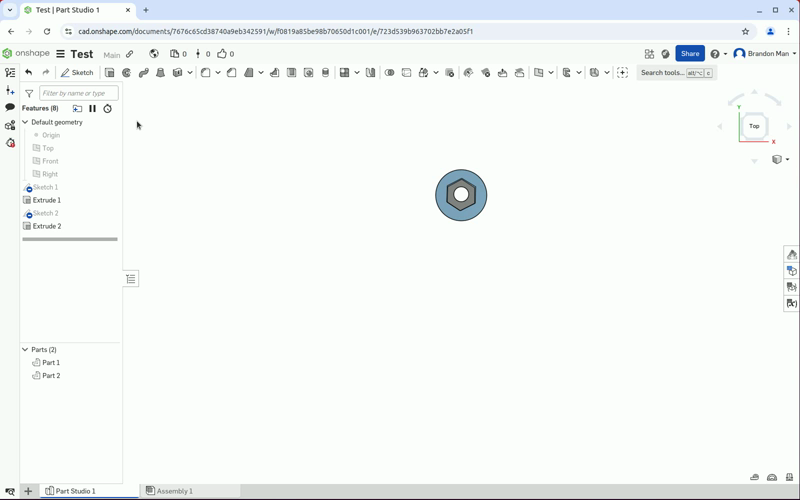
mouse_move(73, 189)
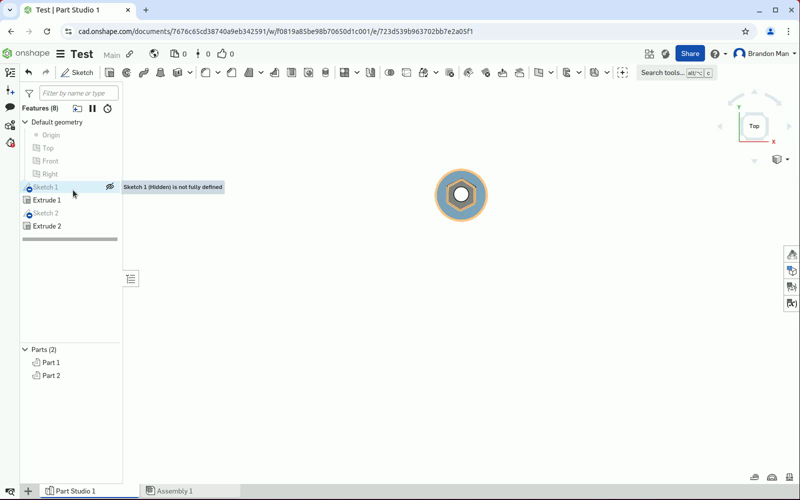
click(73, 189)
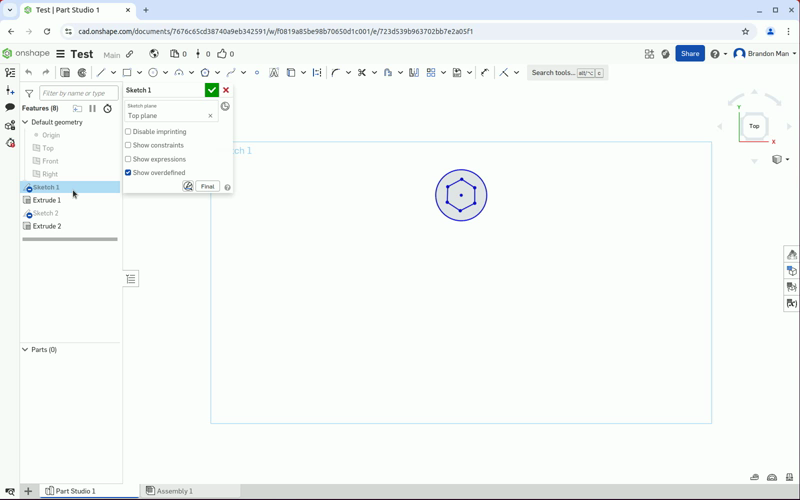
mouse_move(229, 92)
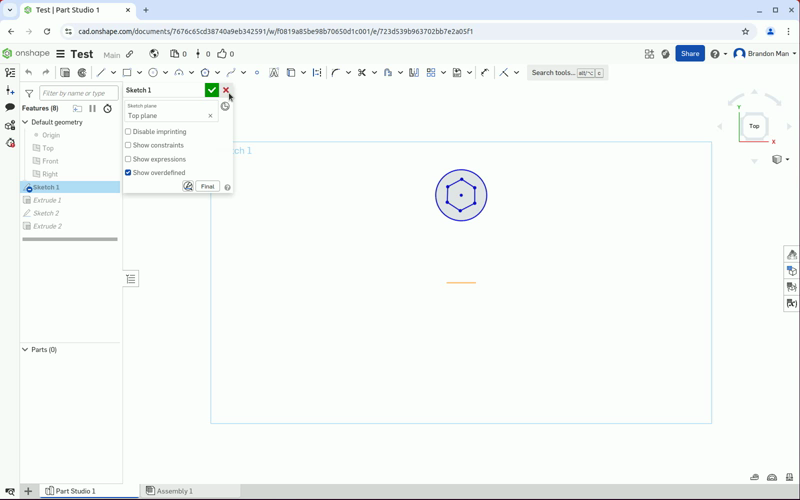
click(229, 92)
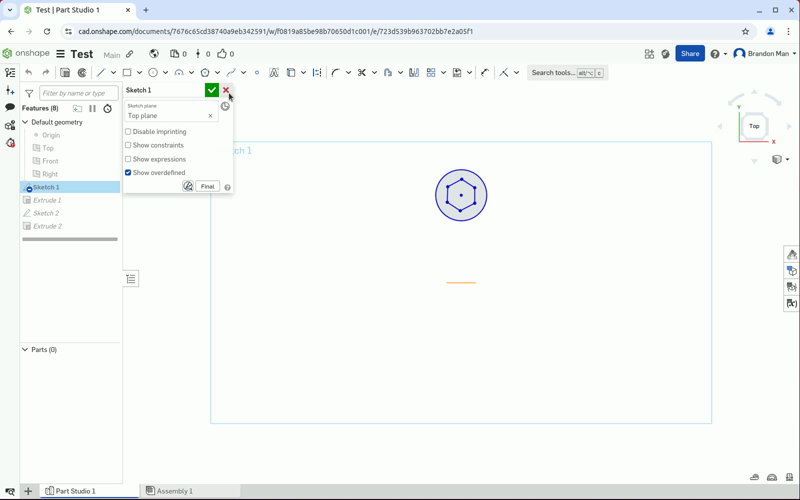
key(shift+s)
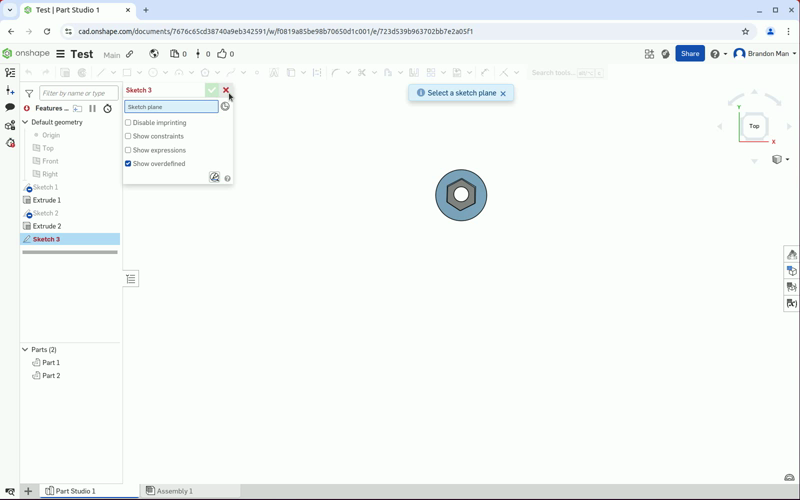
mouse_move(73, 150)
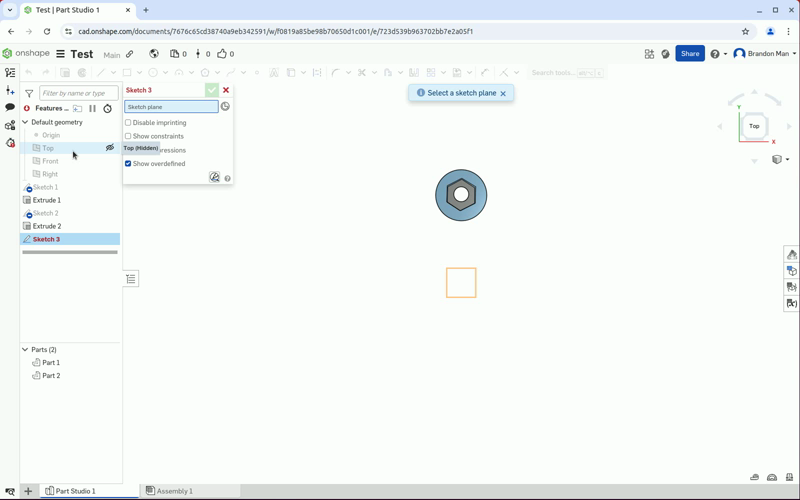
click(73, 150)
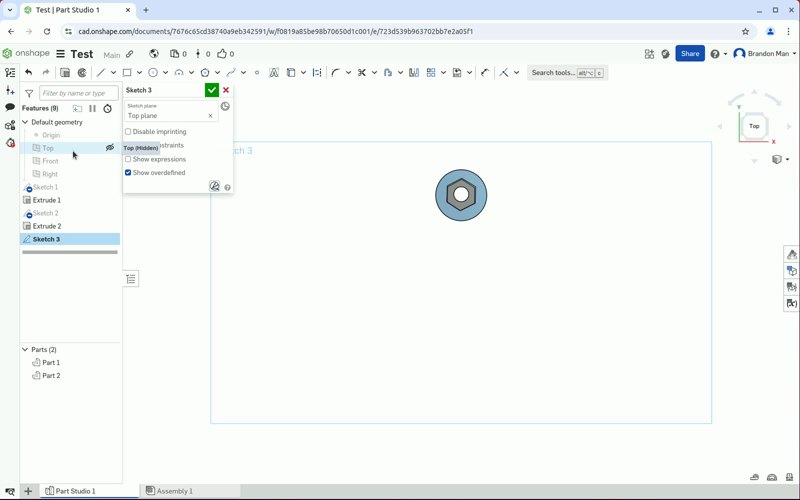
mouse_move(73, 352)
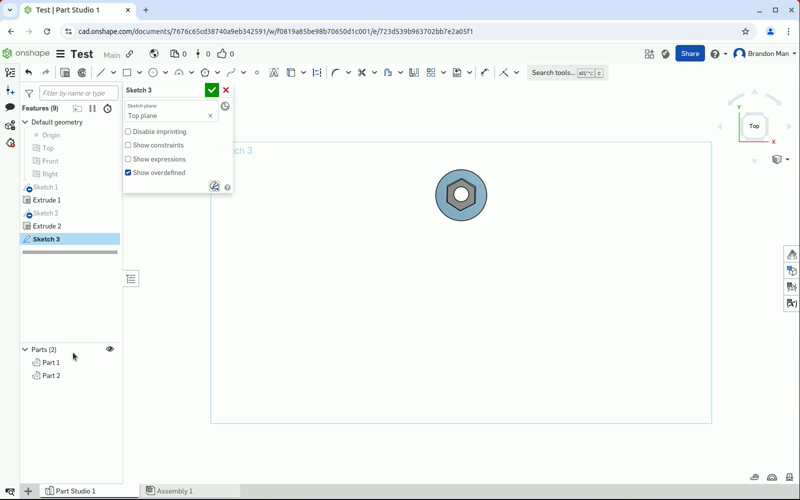
key(y)
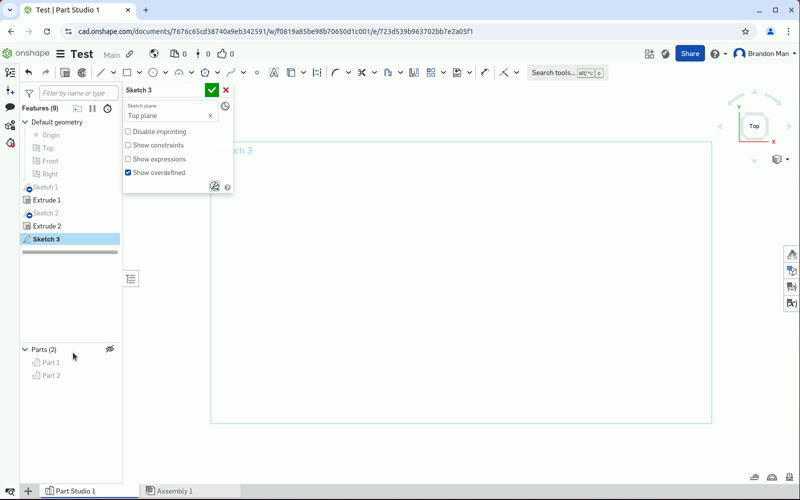
key(a)
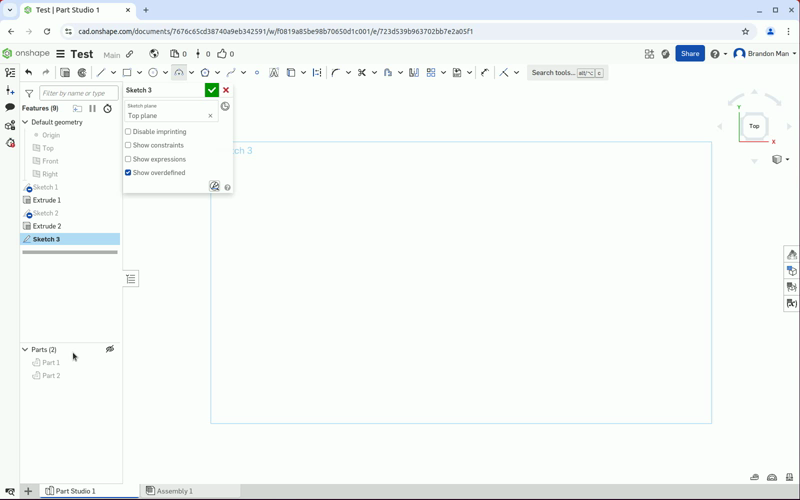
key_down(shift)
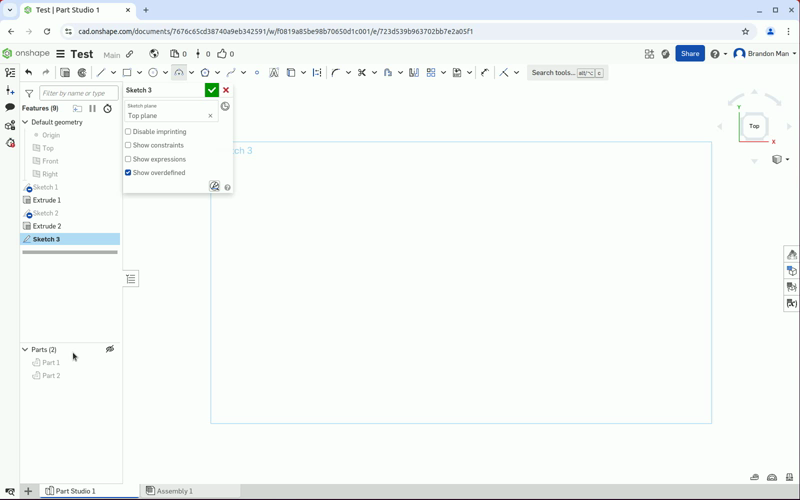
mouse_move(460, 219)
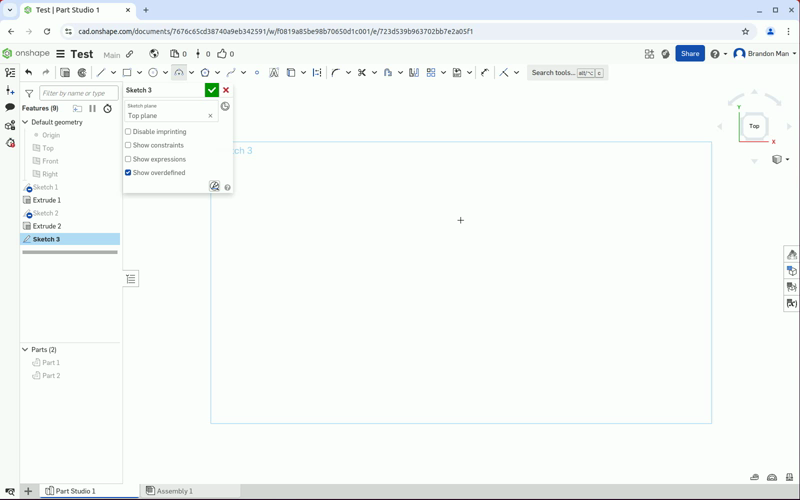
click(460, 219)
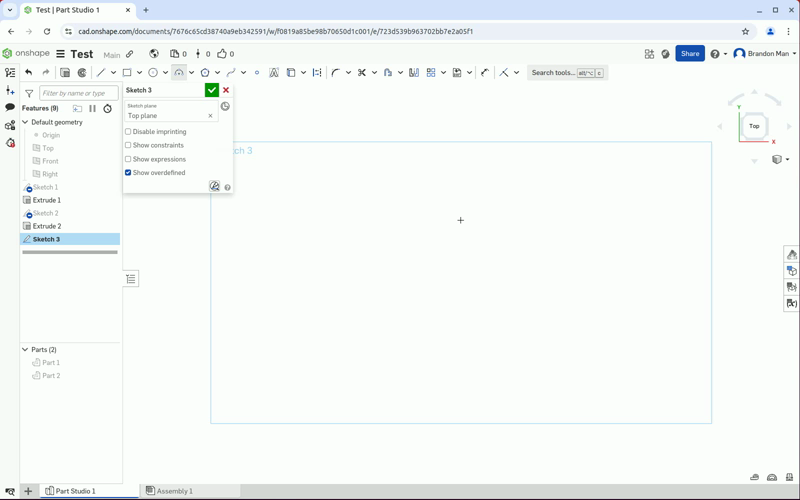
key_up(shift)
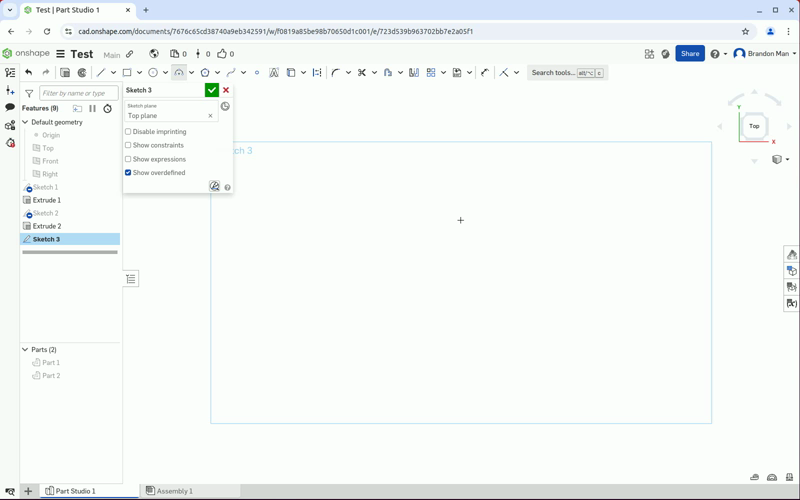
key_down(shift)
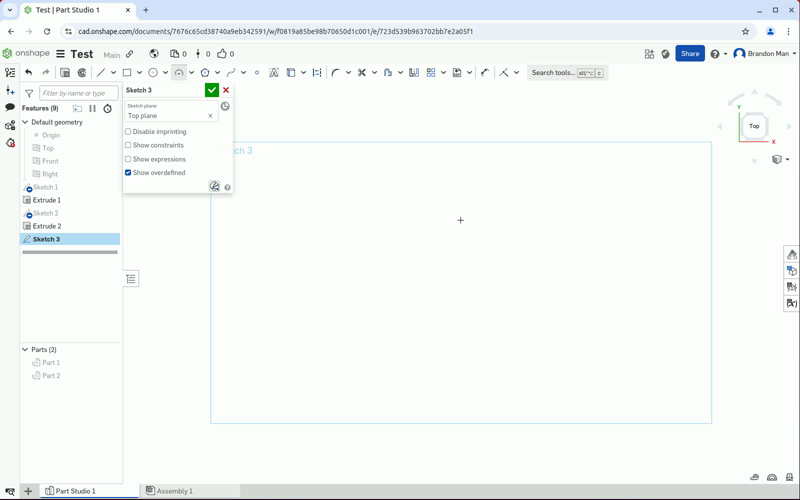
mouse_move(486, 245)
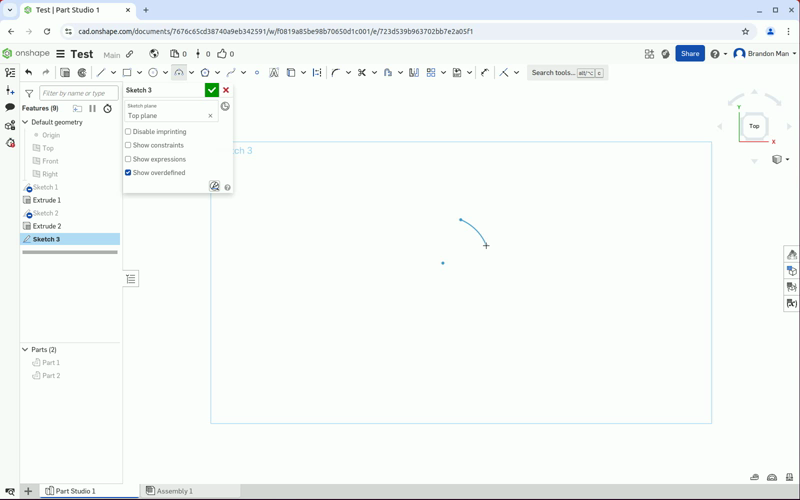
click(486, 245)
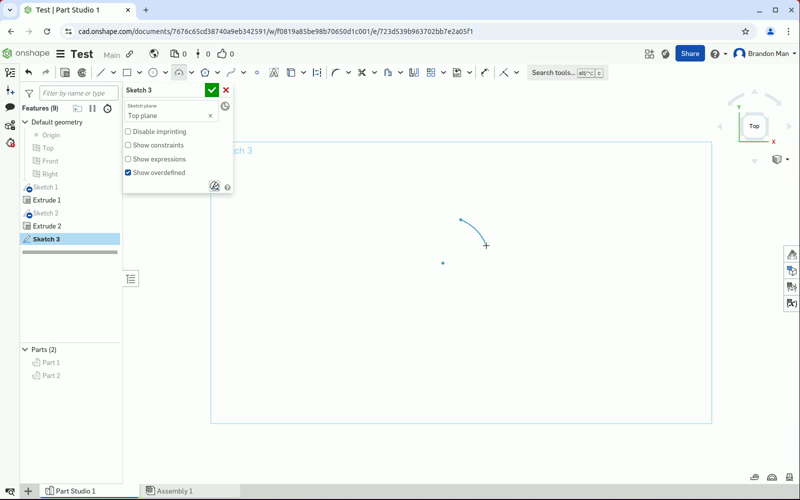
mouse_move(478, 227)
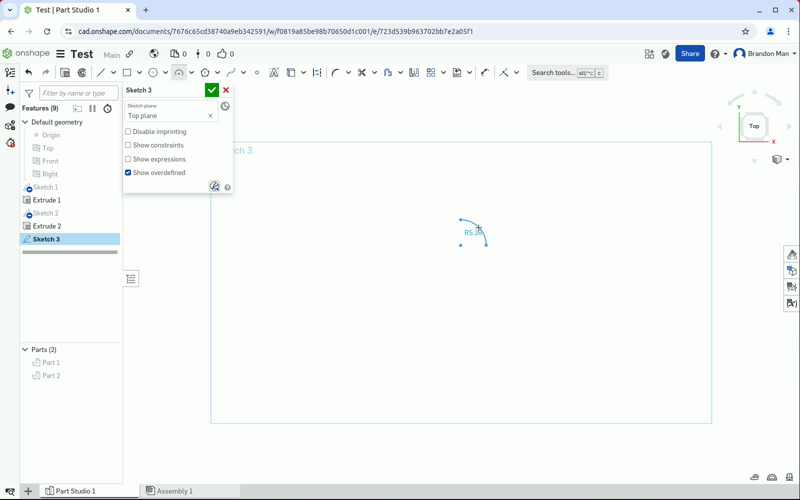
click(478, 227)
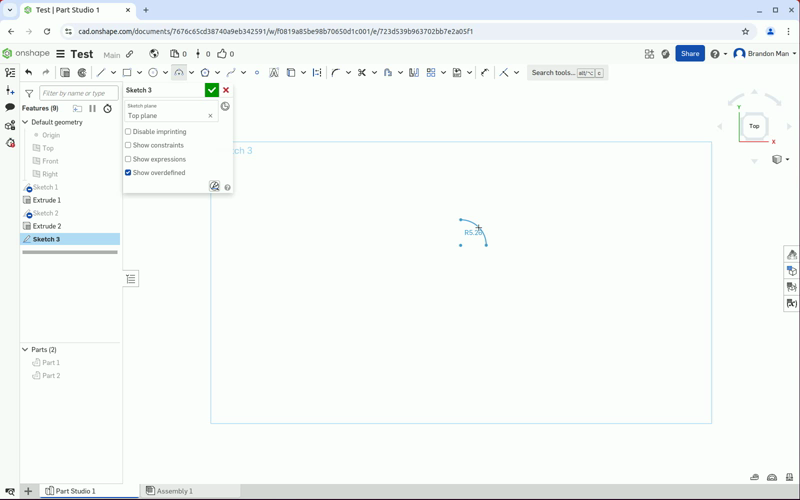
key_up(shift)
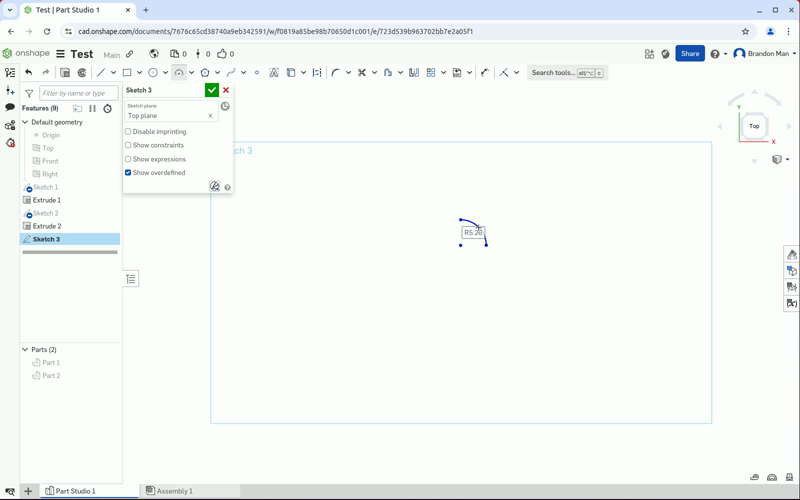
key(esc)
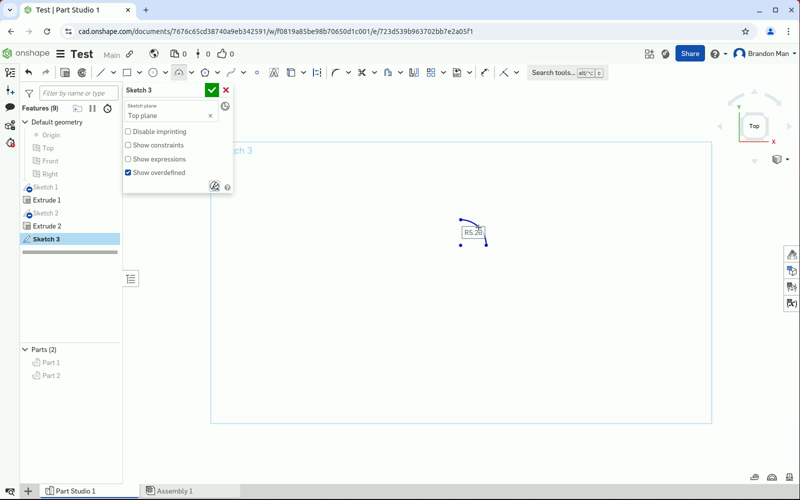
key(l)
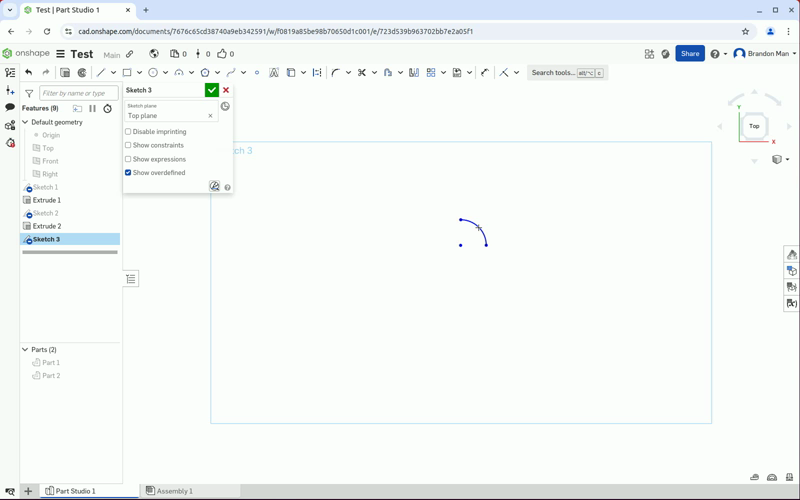
mouse_move(486, 245)
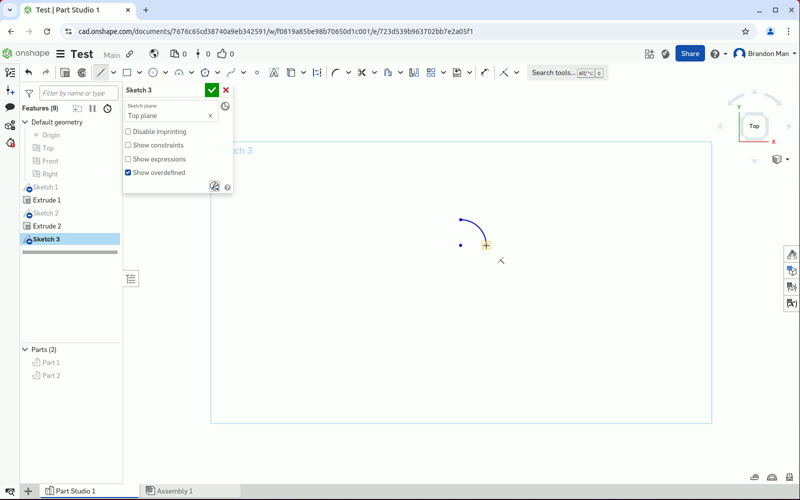
click(486, 245)
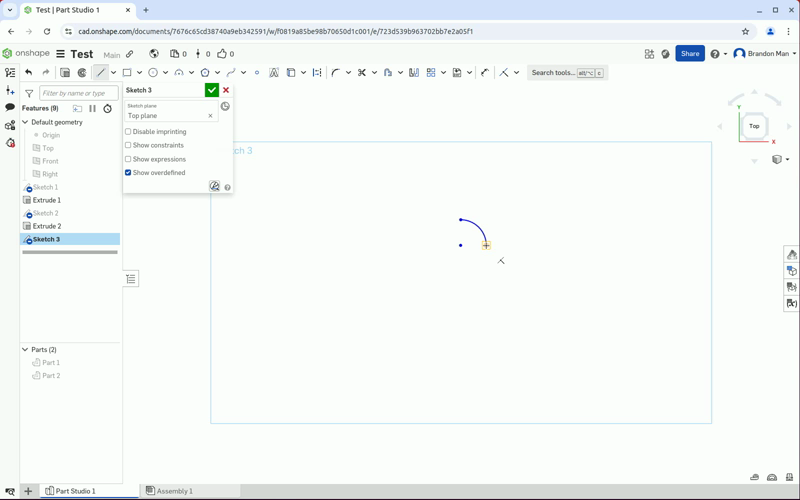
key_down(shift)
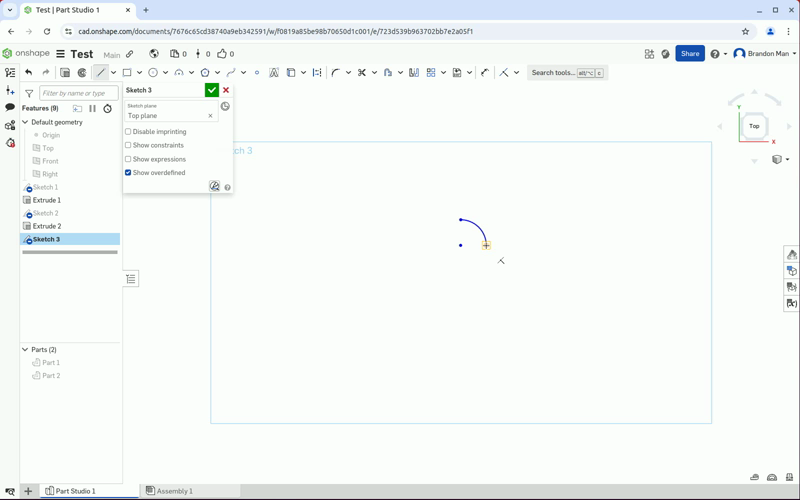
mouse_move(516, 245)
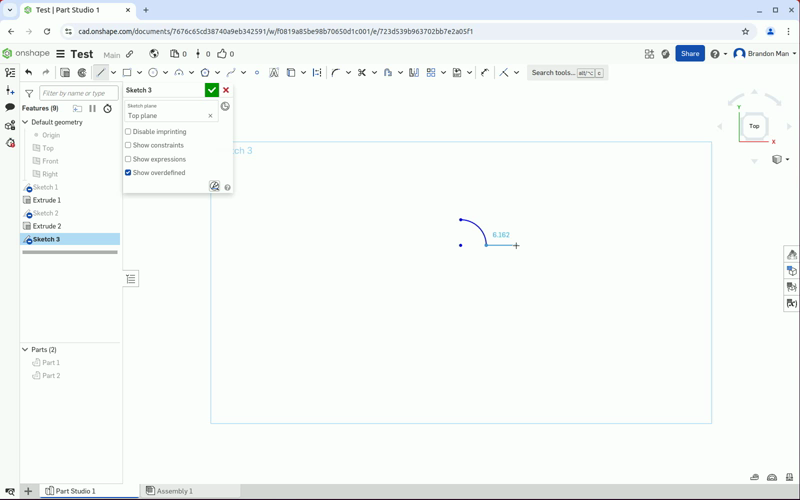
mouse_move(486, 194)
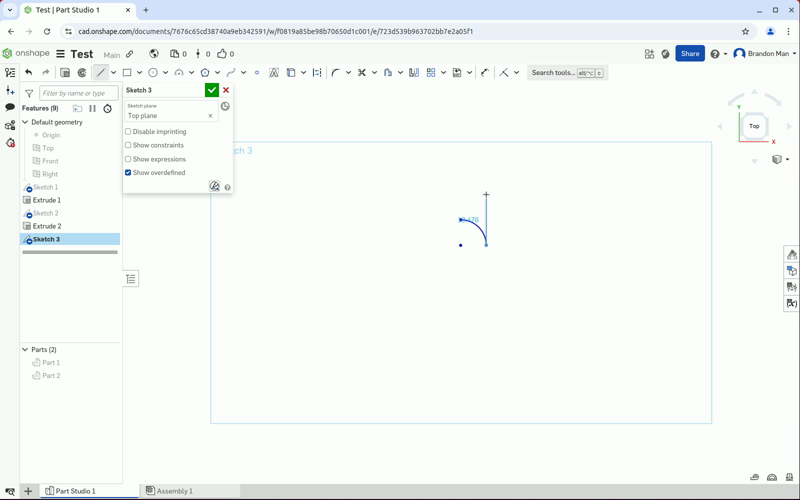
click(486, 194)
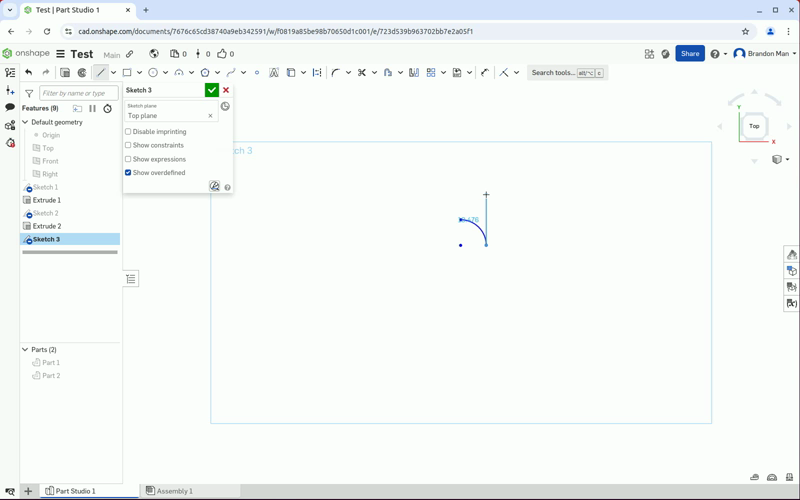
key_up(shift)
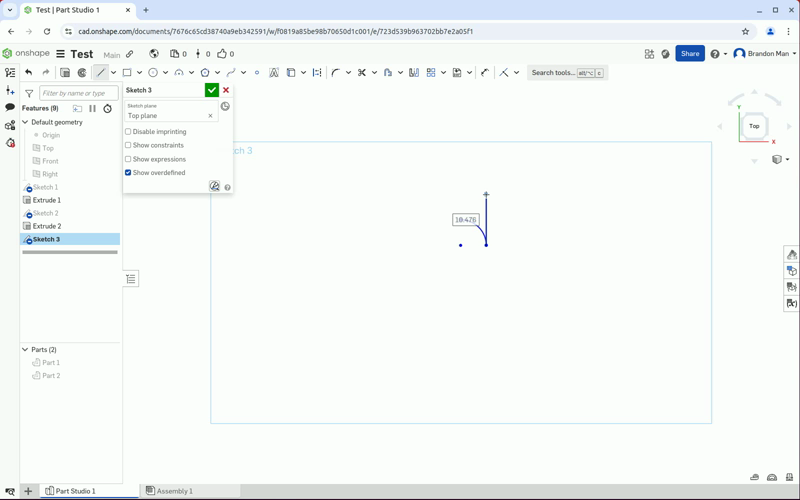
key(esc)
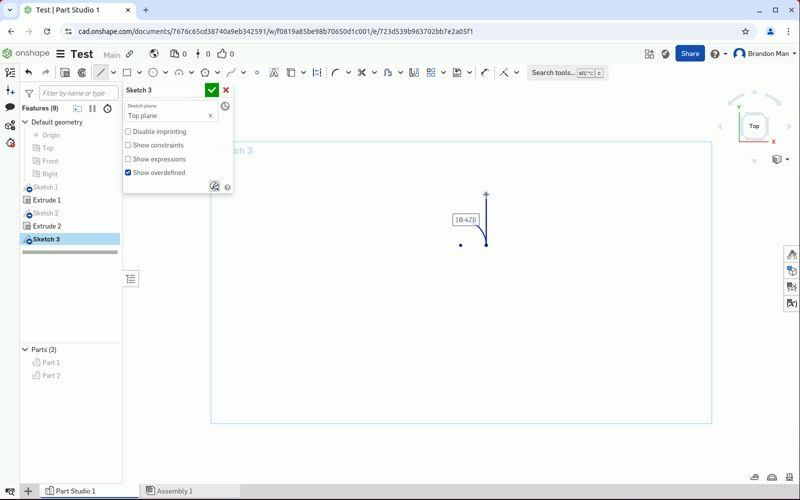
key(a)
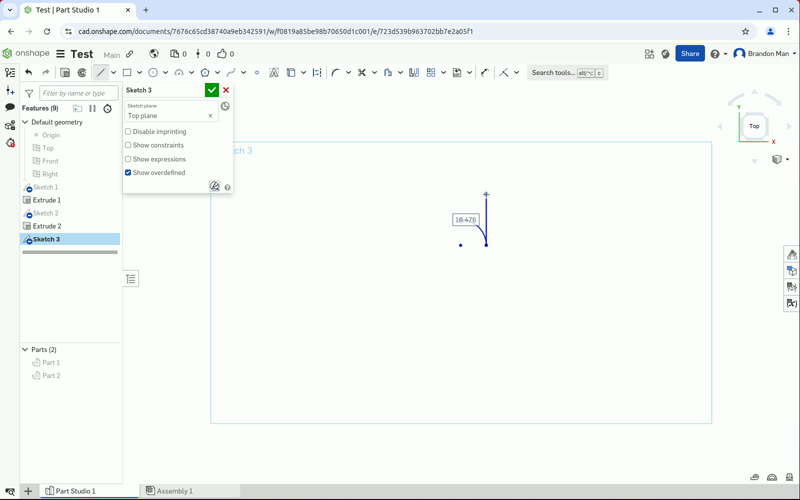
mouse_move(486, 194)
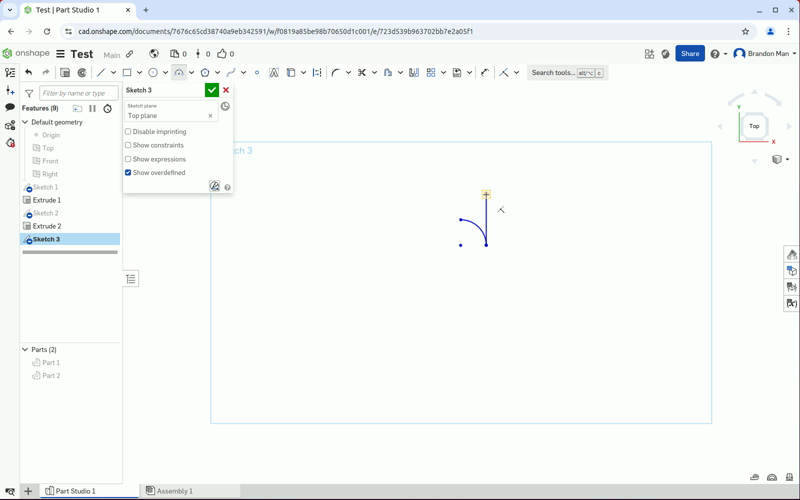
click(486, 194)
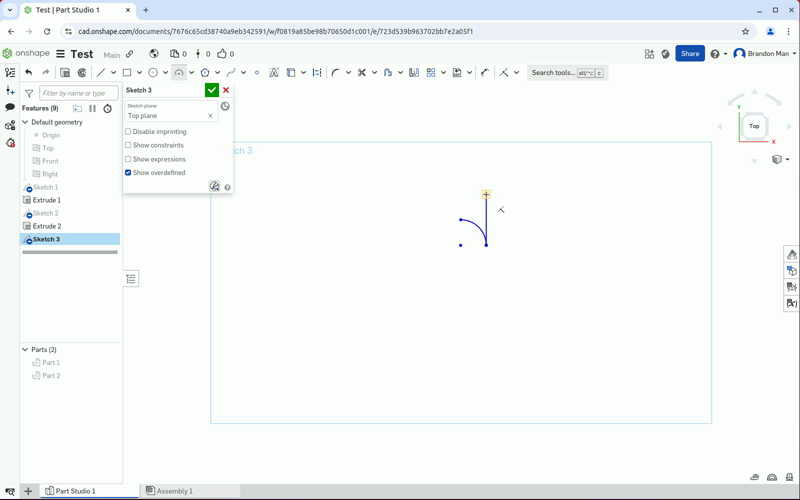
mouse_move(460, 219)
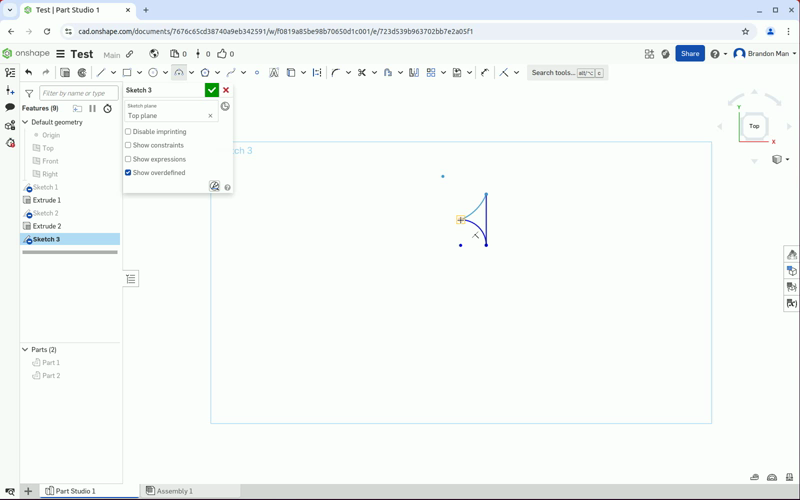
click(460, 219)
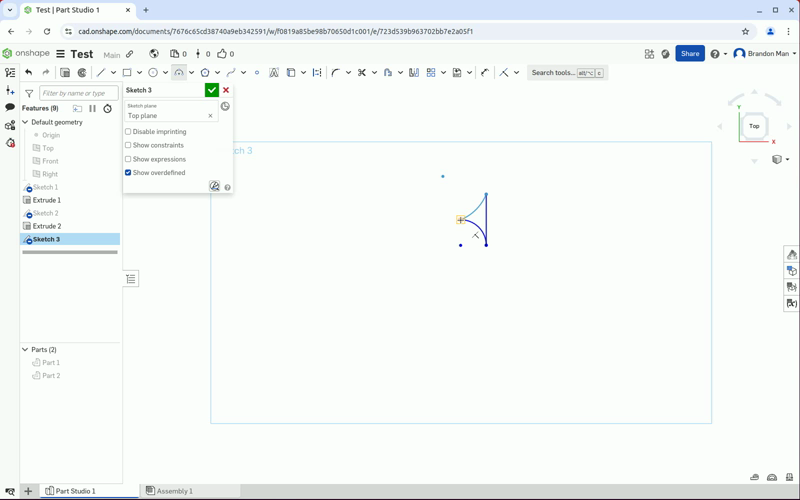
key_down(shift)
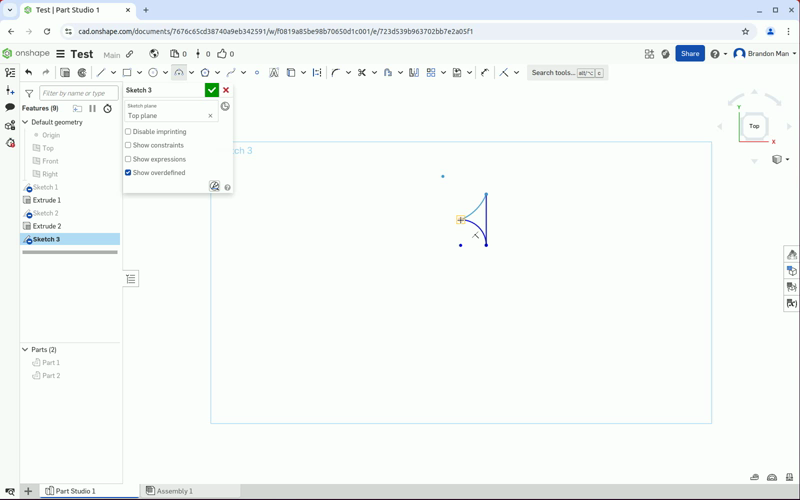
mouse_move(478, 212)
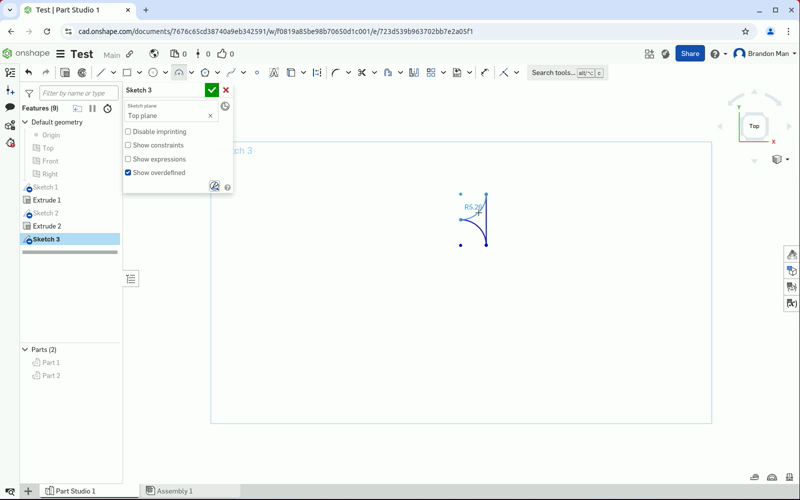
click(478, 212)
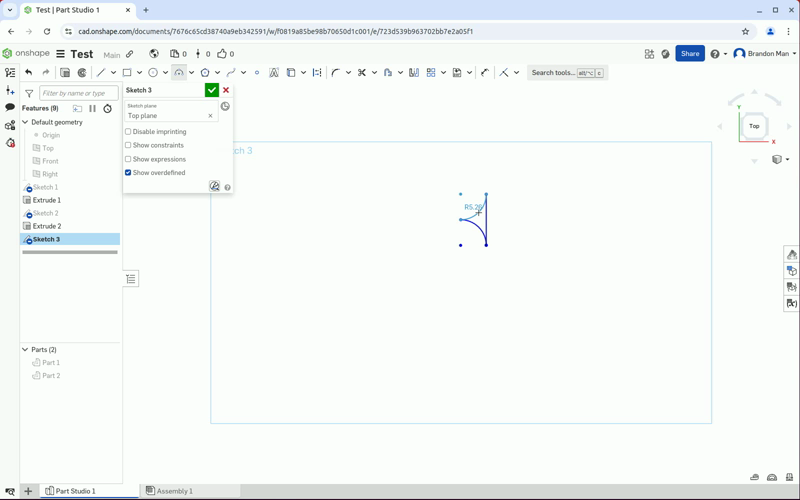
key_up(shift)
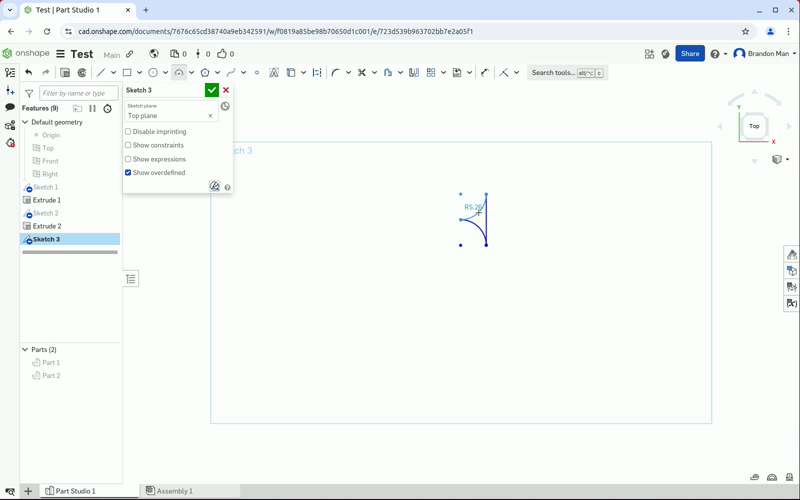
key(esc)
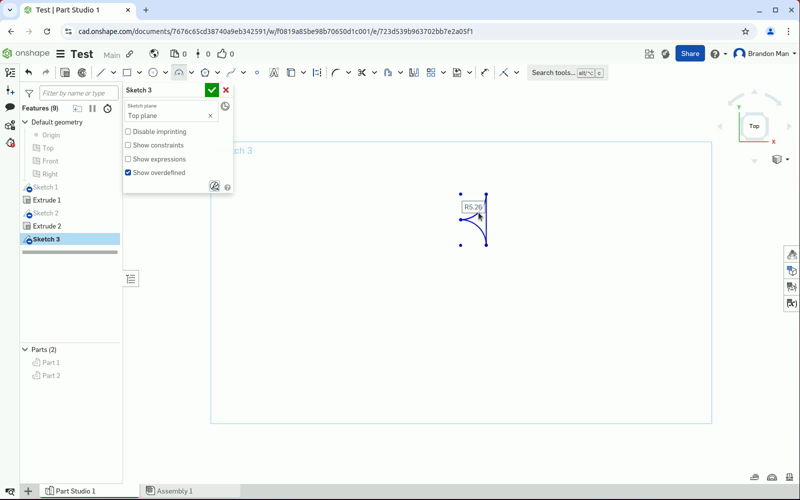
mouse_move(477, 231)
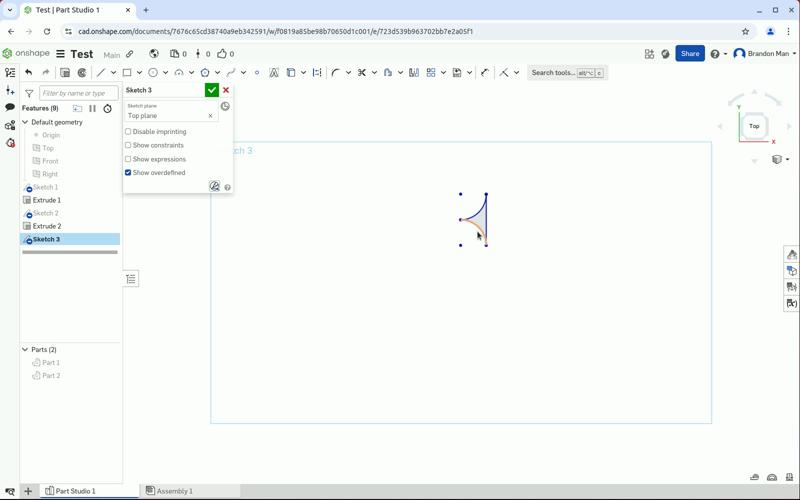
scroll(6)
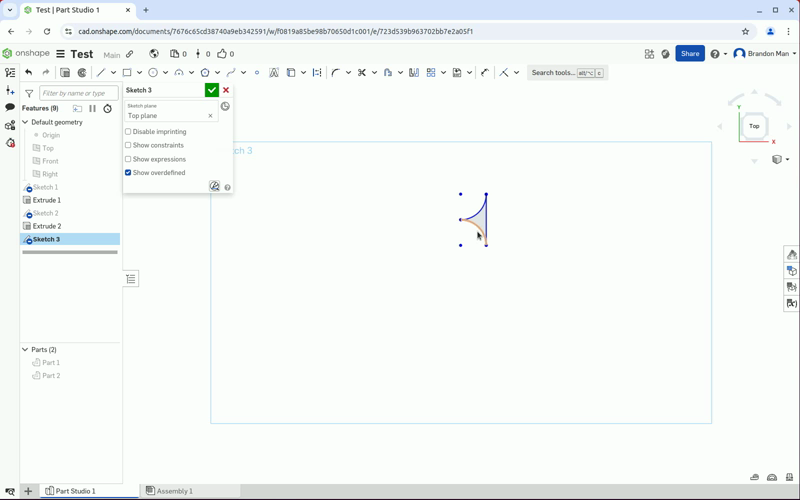
scroll(6)
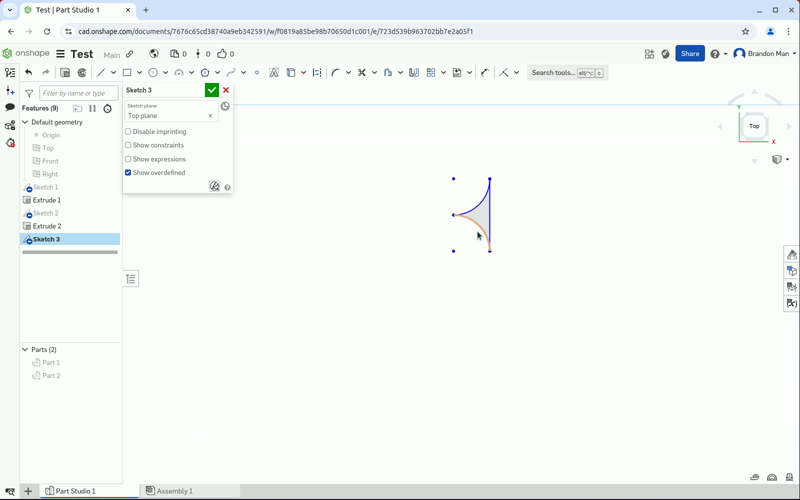
scroll(6)
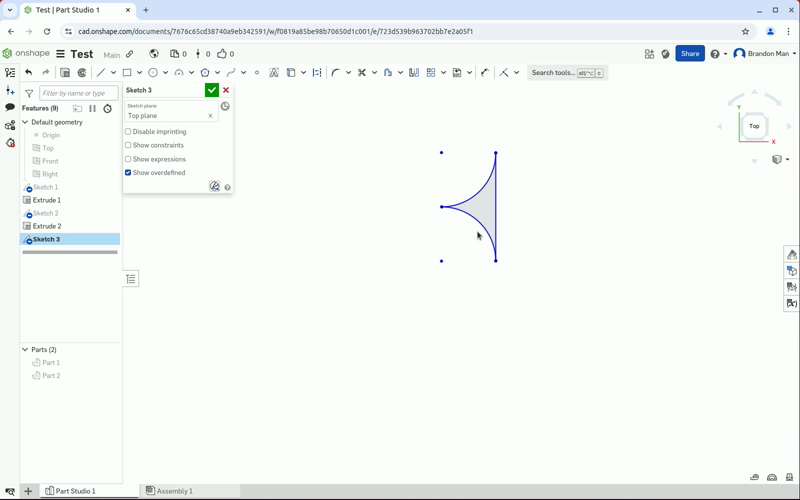
scroll(6)
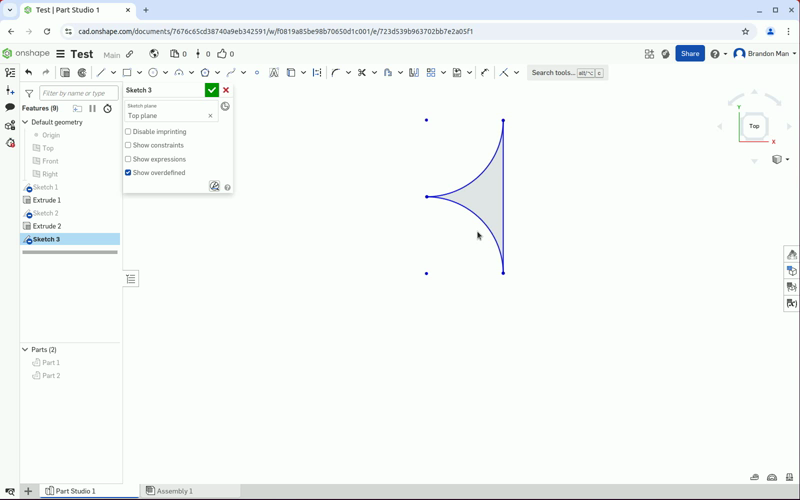
scroll(6)
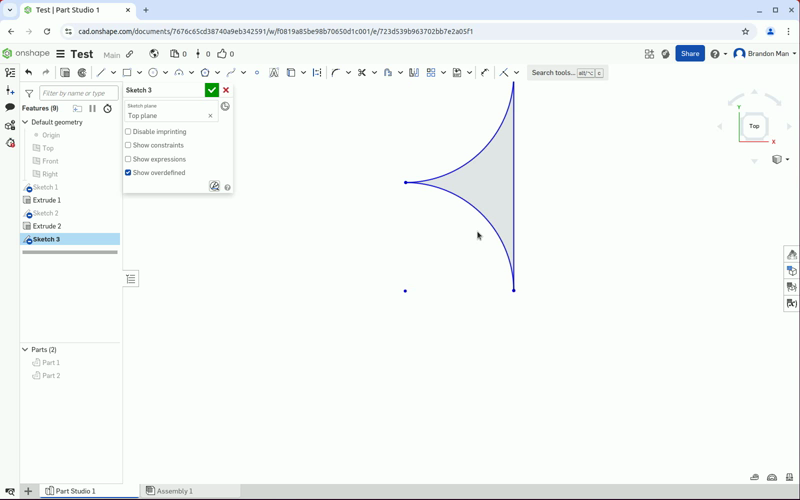
scroll(6)
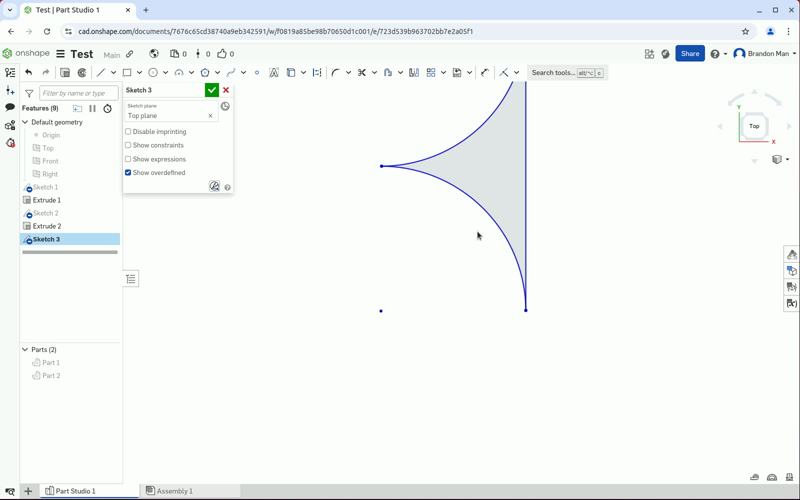
scroll(6)
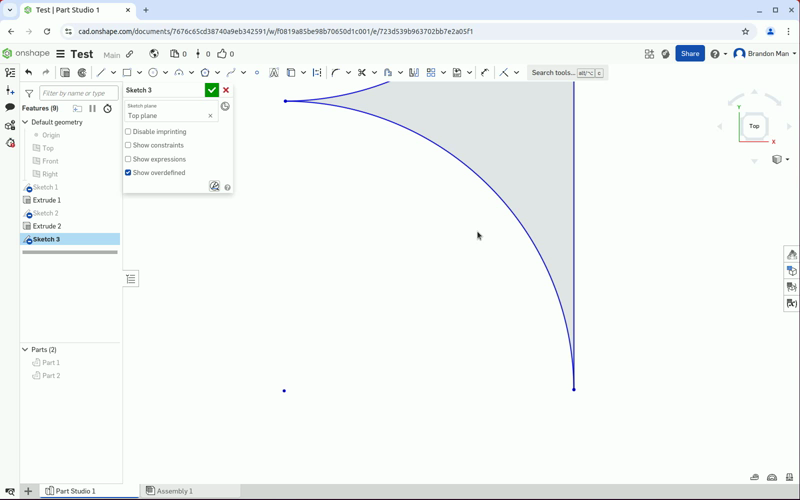
click(477, 231)
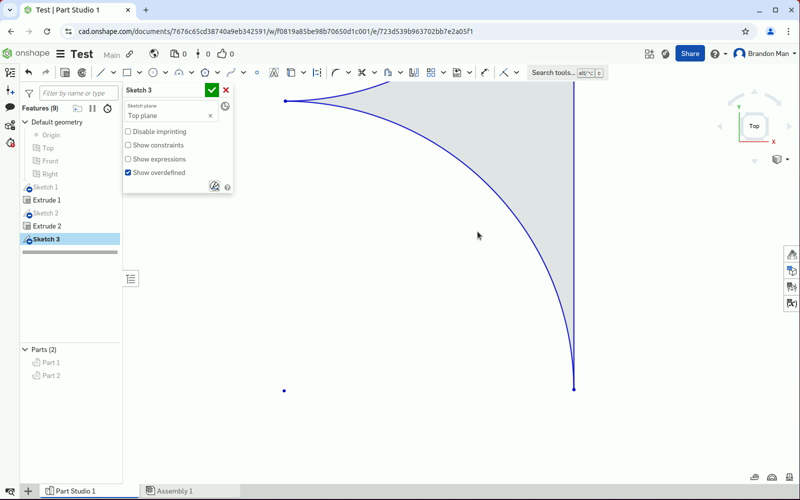
scroll(-6)
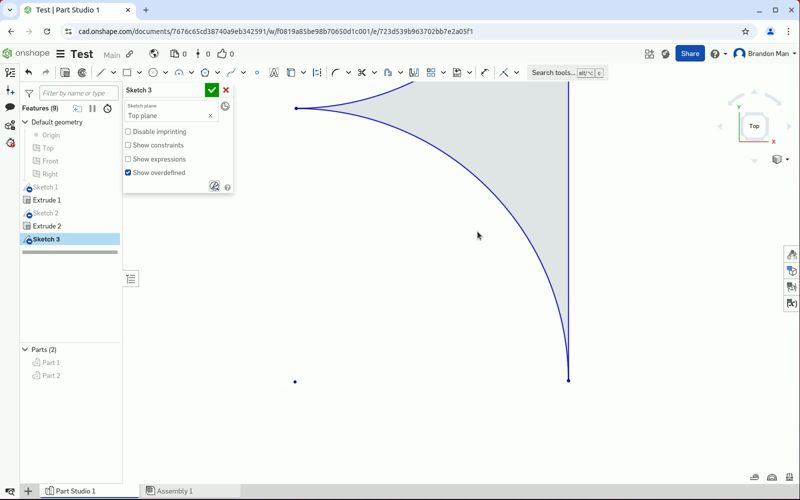
scroll(-6)
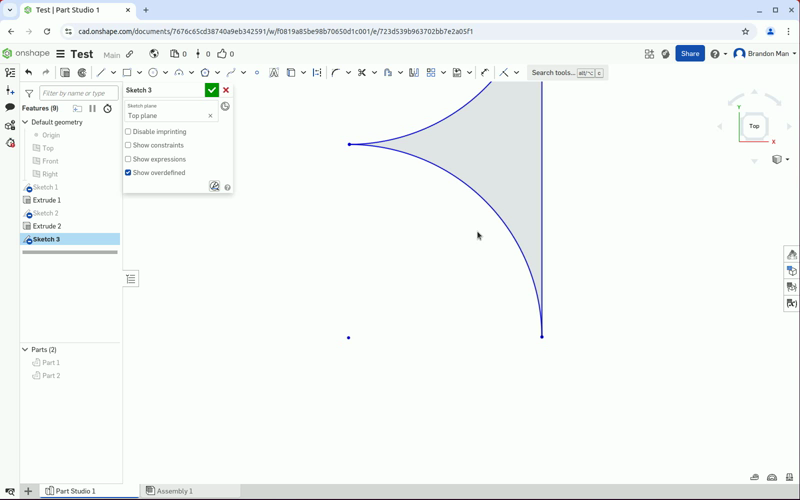
scroll(-6)
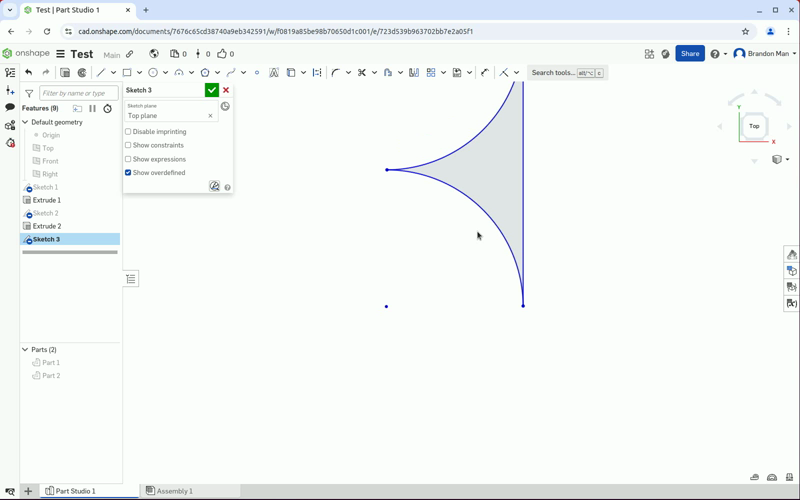
scroll(-6)
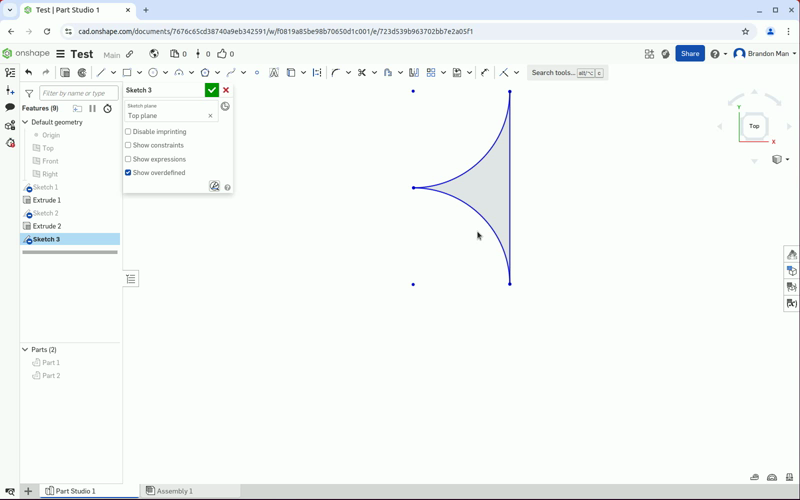
scroll(-6)
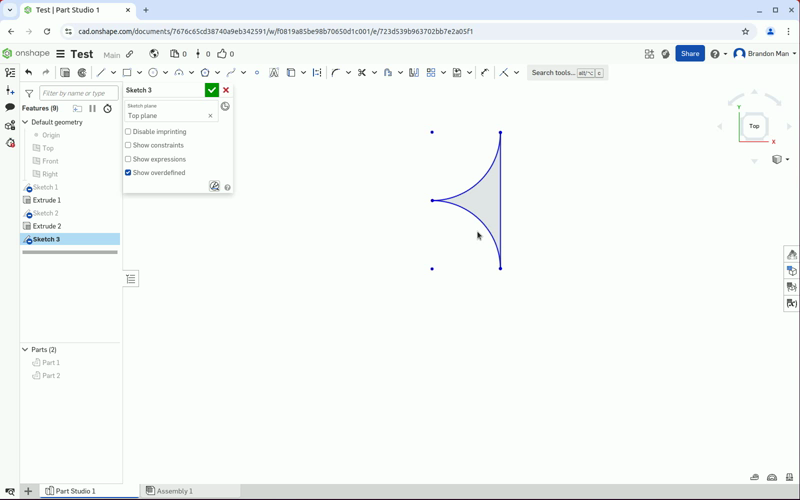
scroll(-6)
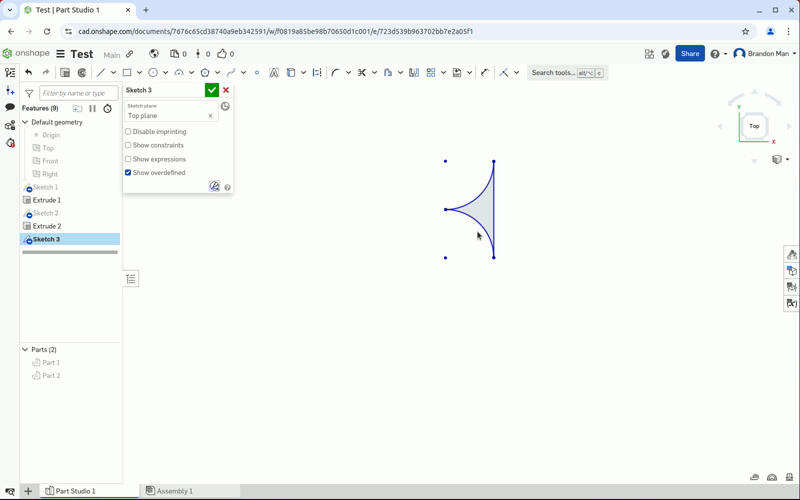
scroll(-6)
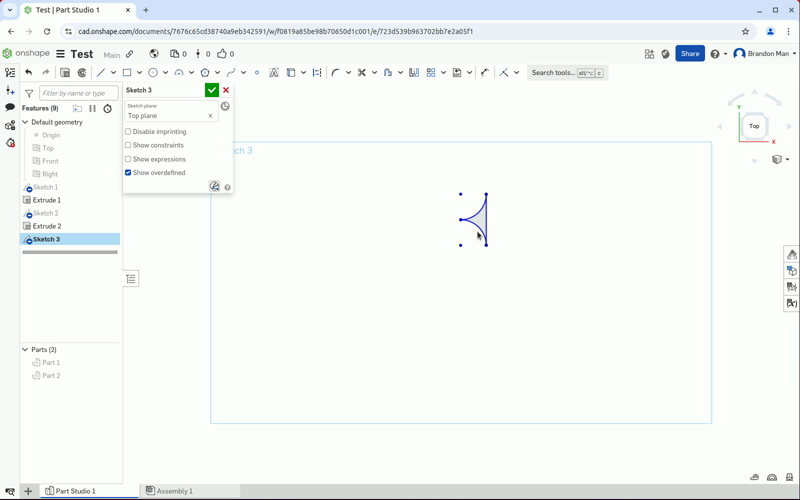
mouse_move(73, 352)
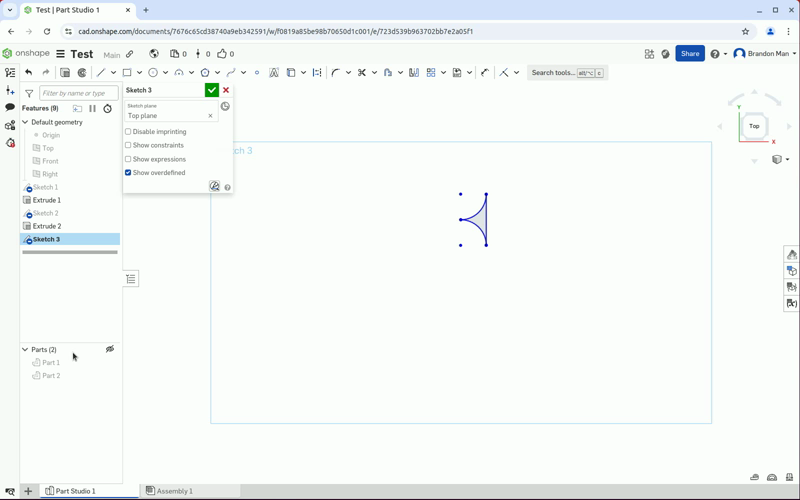
key(shift+y)
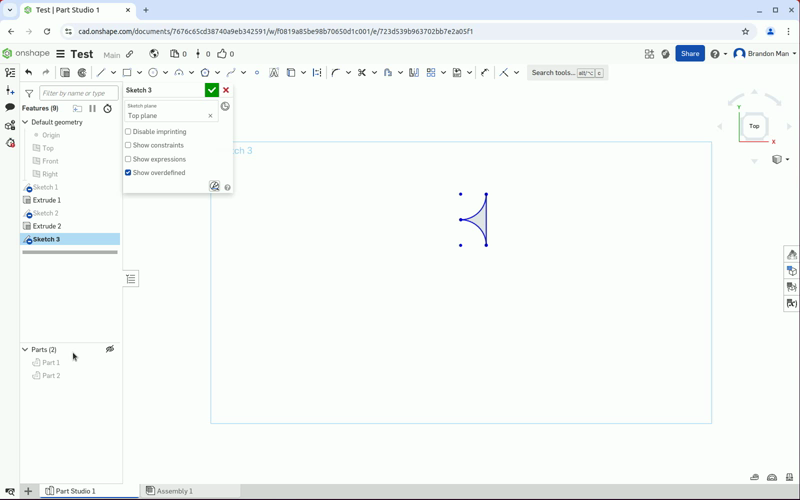
key(shift+e)
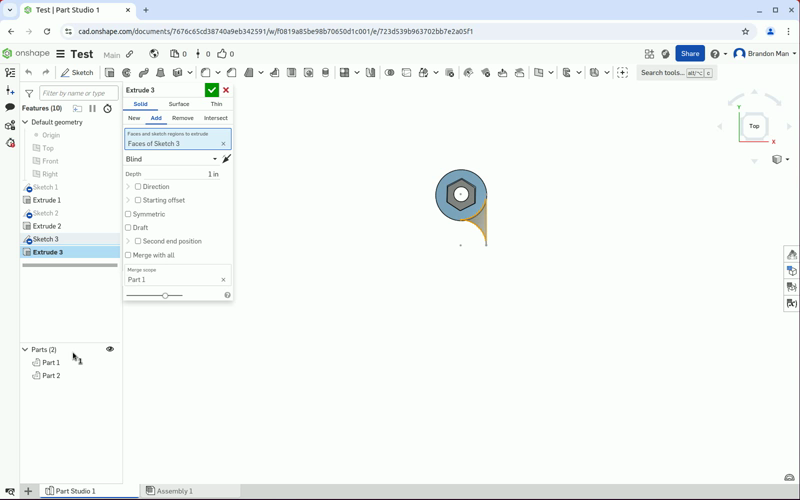
mouse_move(143, 106)
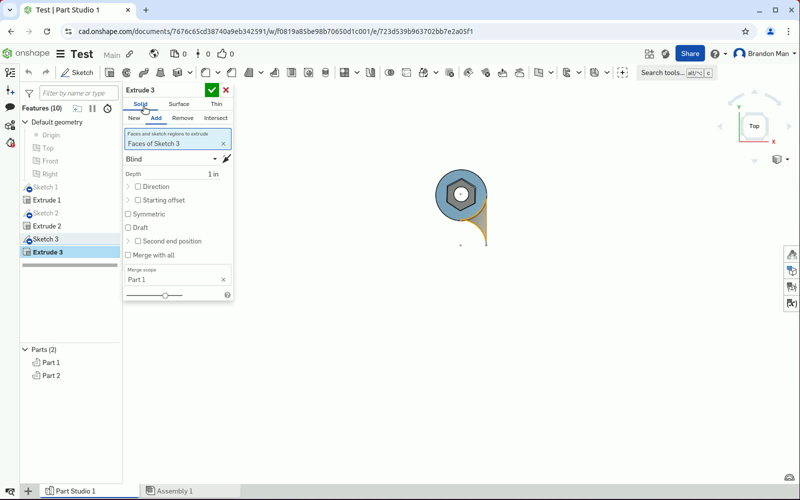
click(143, 106)
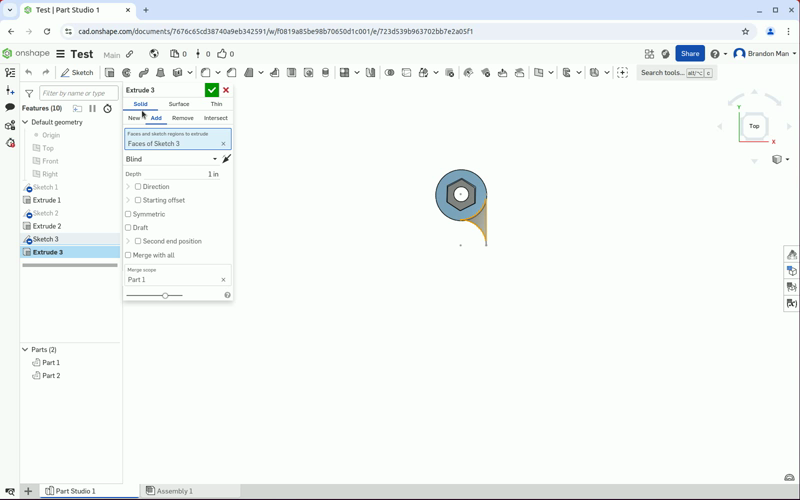
mouse_move(137, 120)
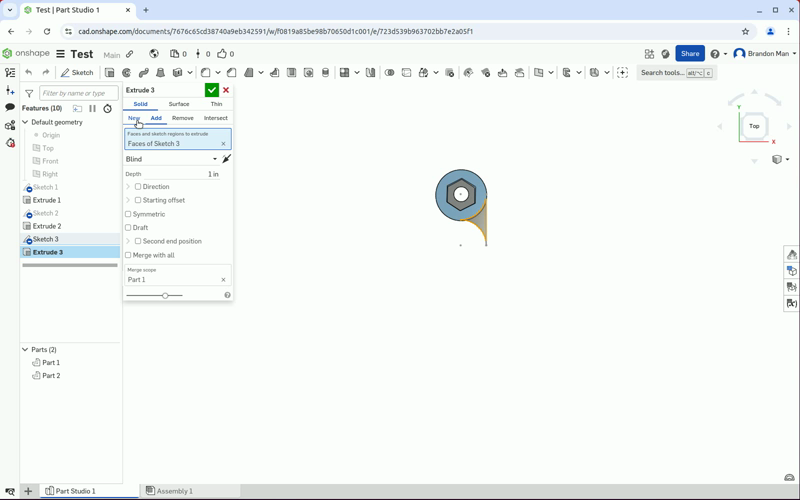
click(137, 120)
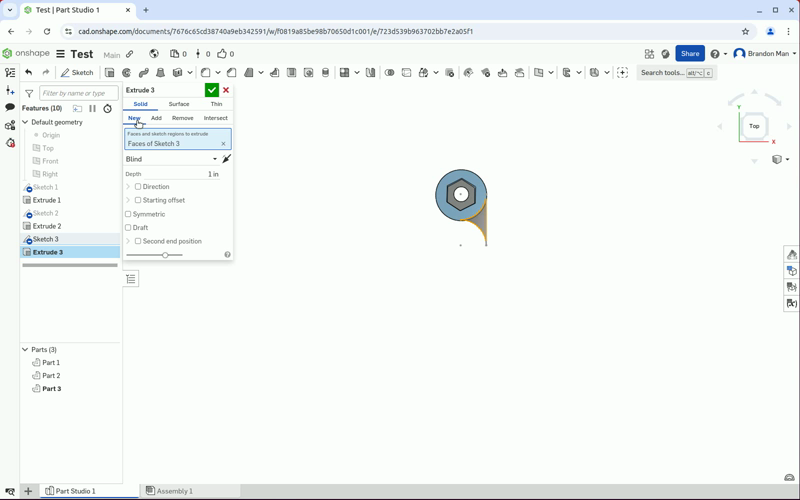
key(tab, 4)
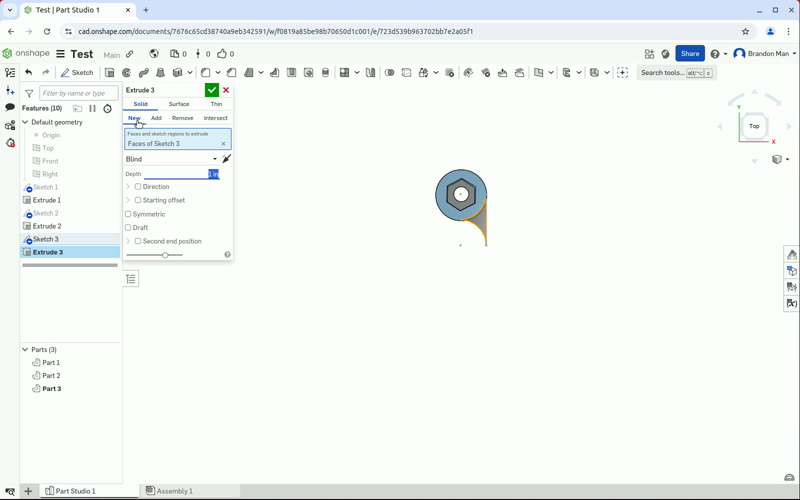
text(1.926)
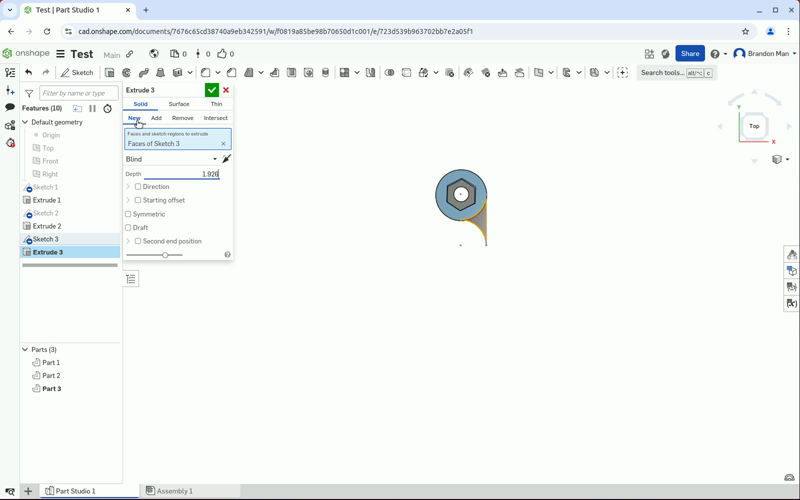
key(enter)
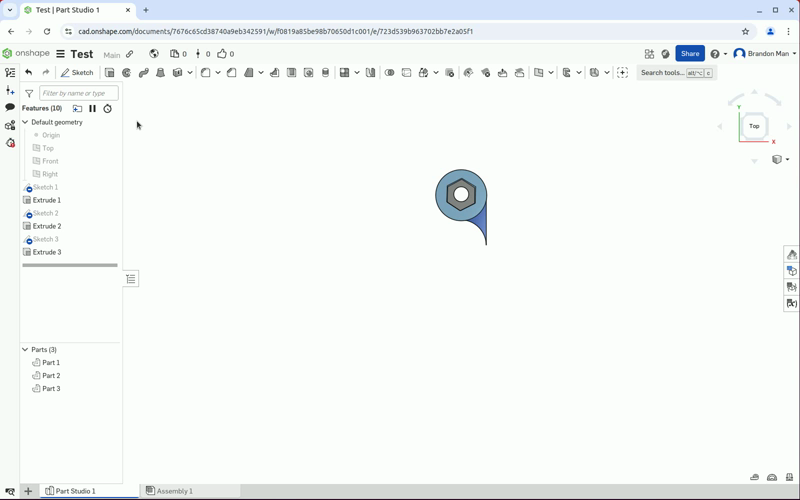
key(shift+h)
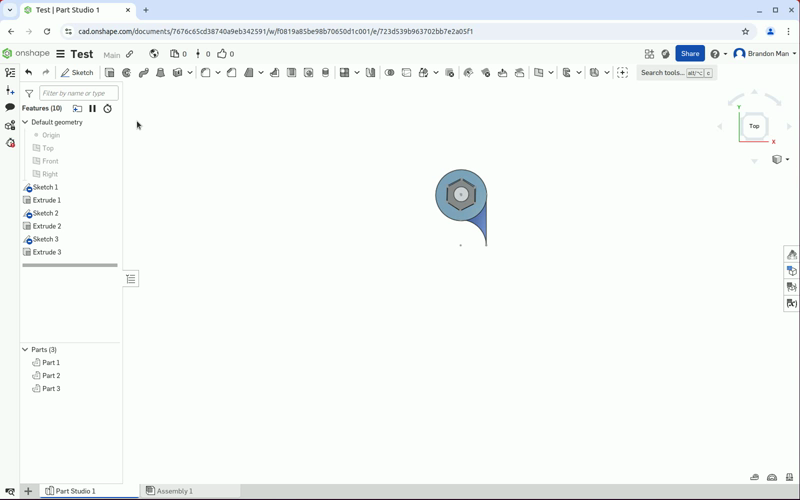
key(shift+h)
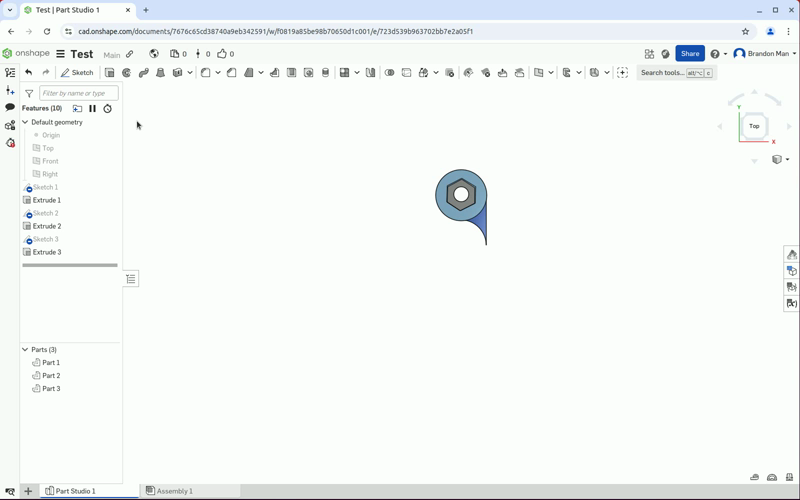
mouse_move(73, 189)
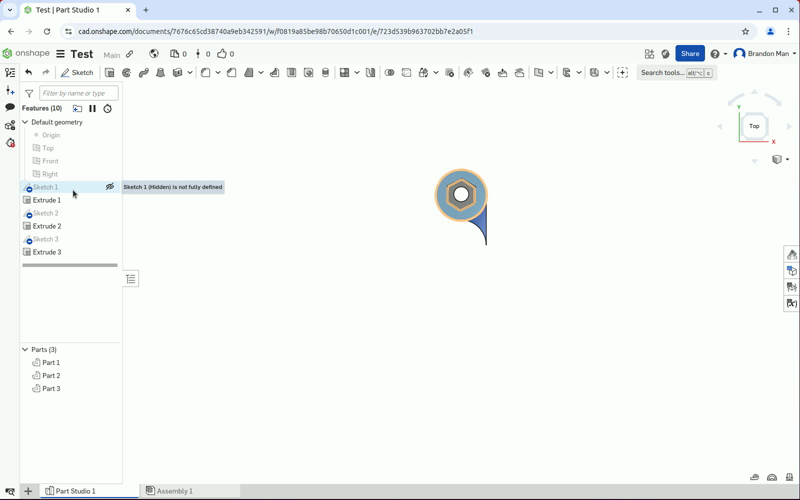
click(73, 189)
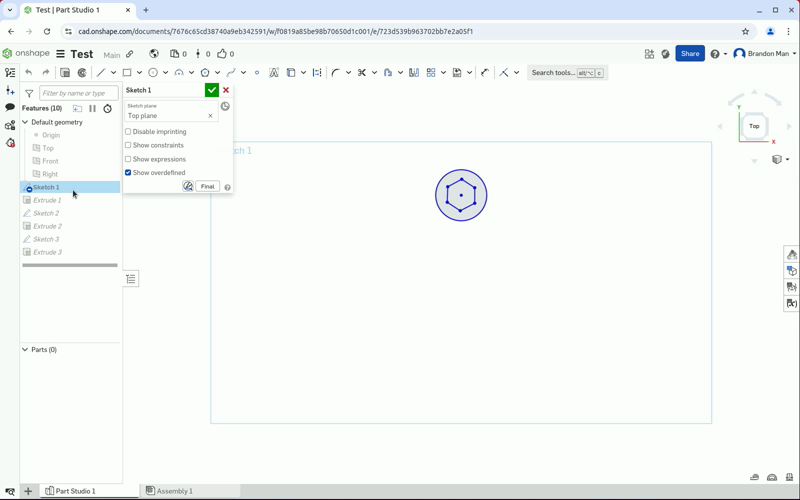
mouse_move(229, 92)
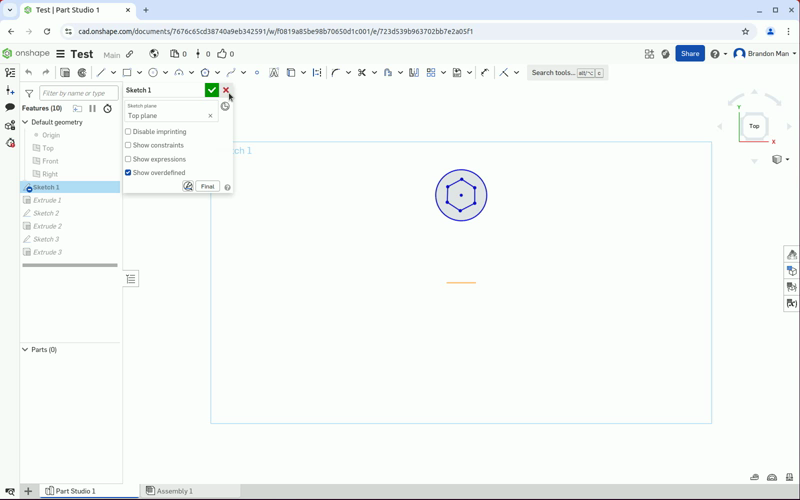
click(229, 92)
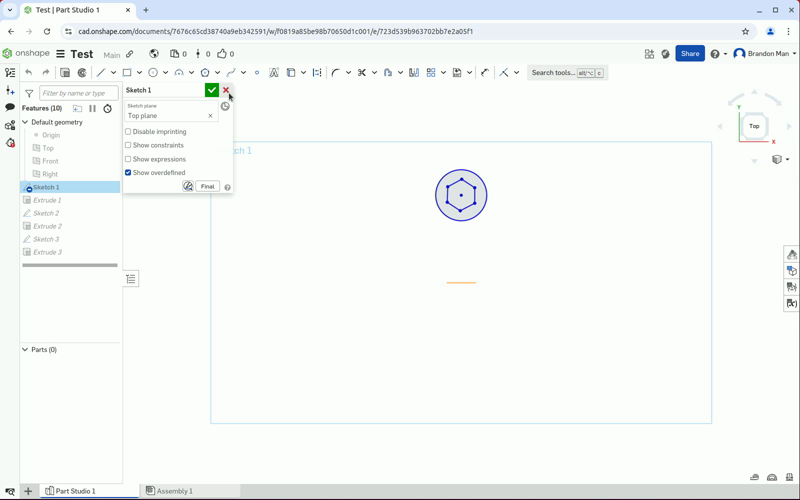
key(shift+s)
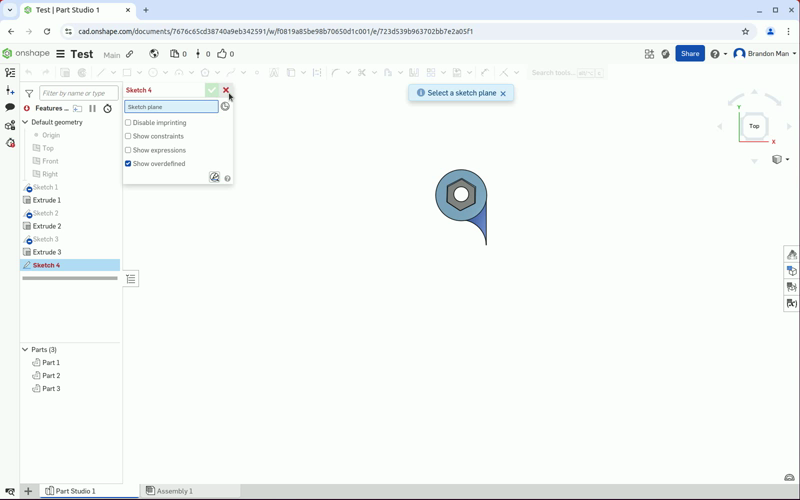
mouse_move(73, 150)
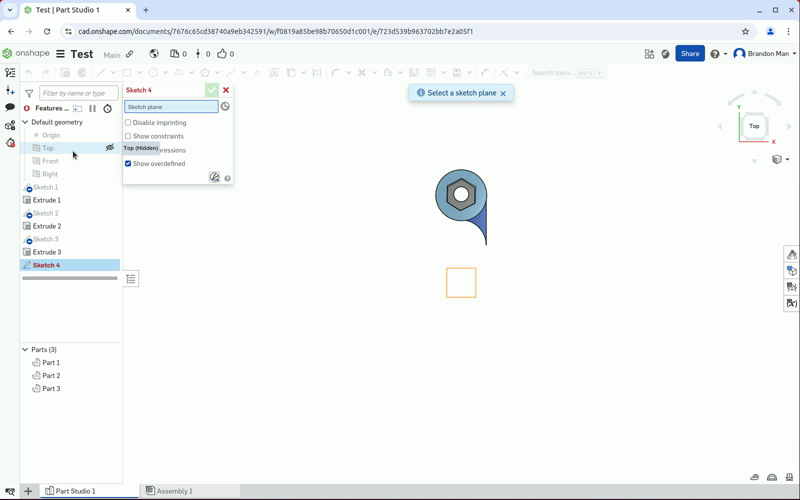
click(73, 150)
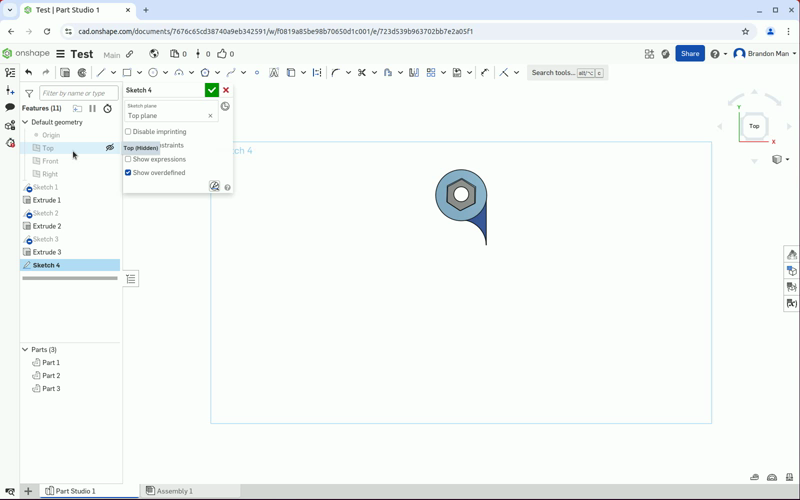
mouse_move(73, 352)
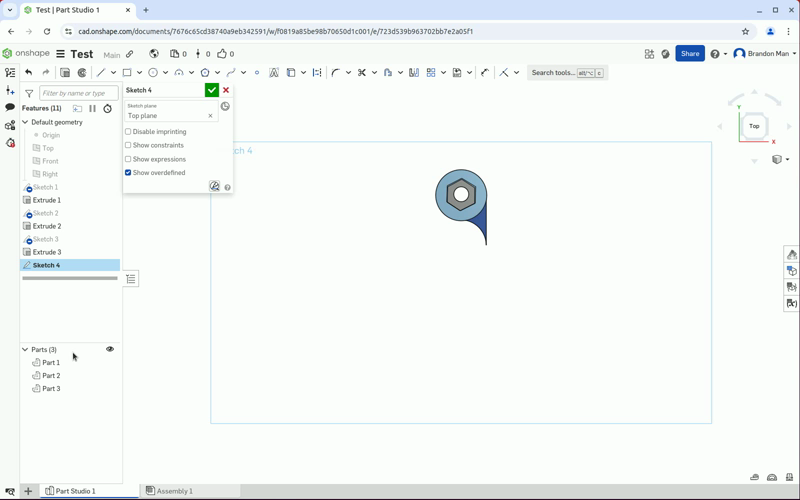
key(y)
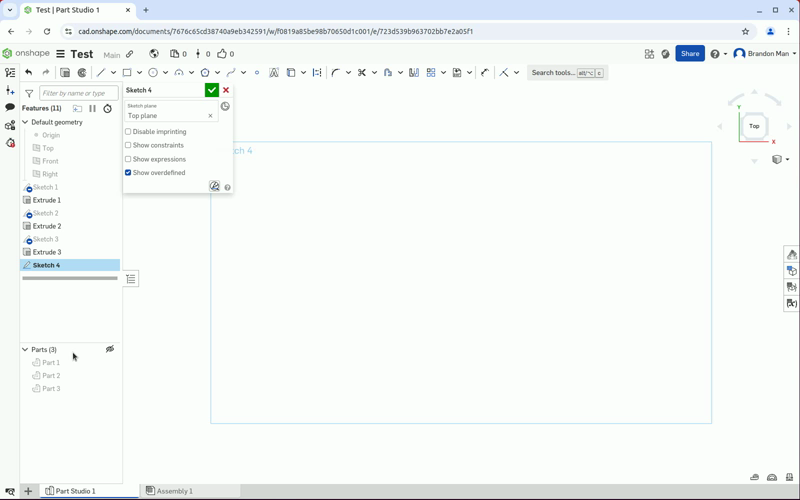
key(c)
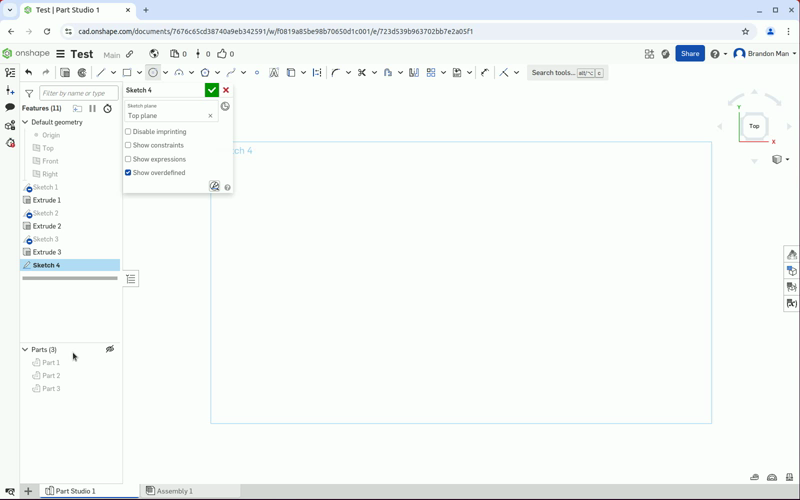
key_down(shift)
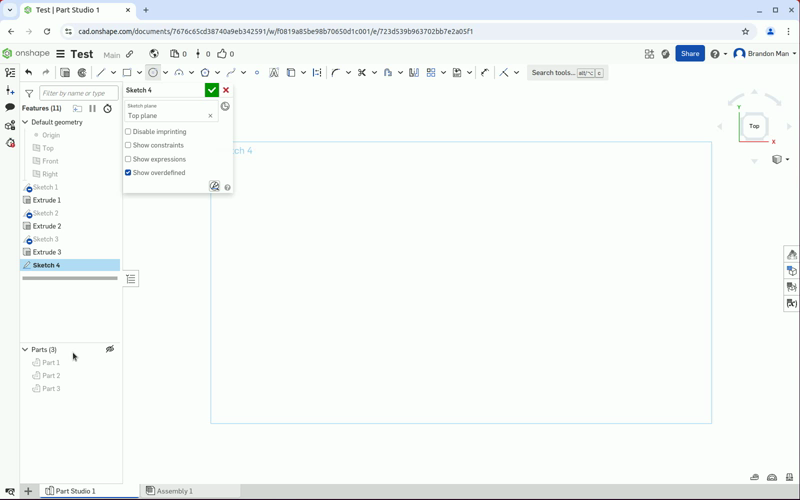
mouse_move(461, 244)
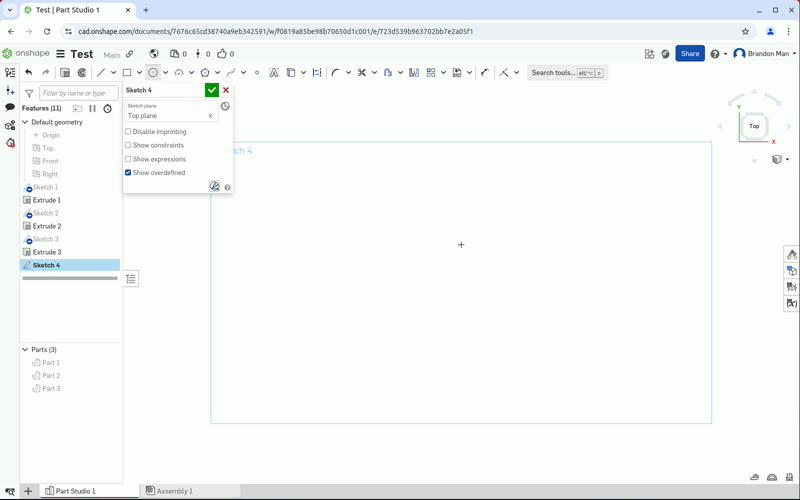
click(461, 244)
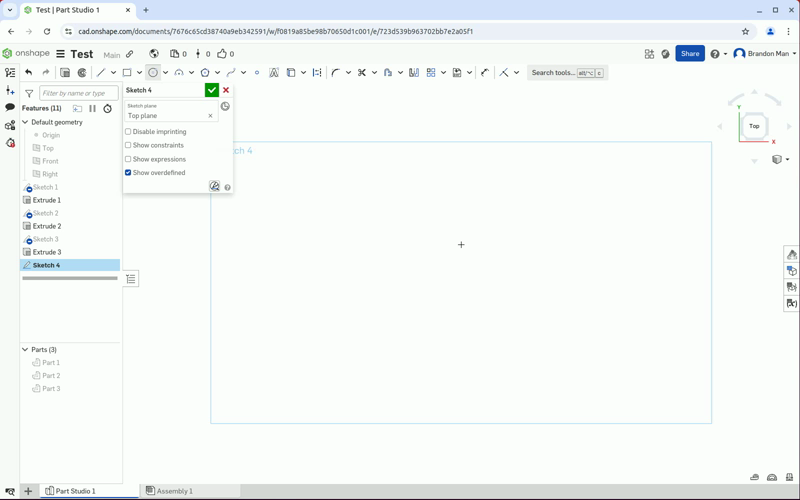
key_up(shift)
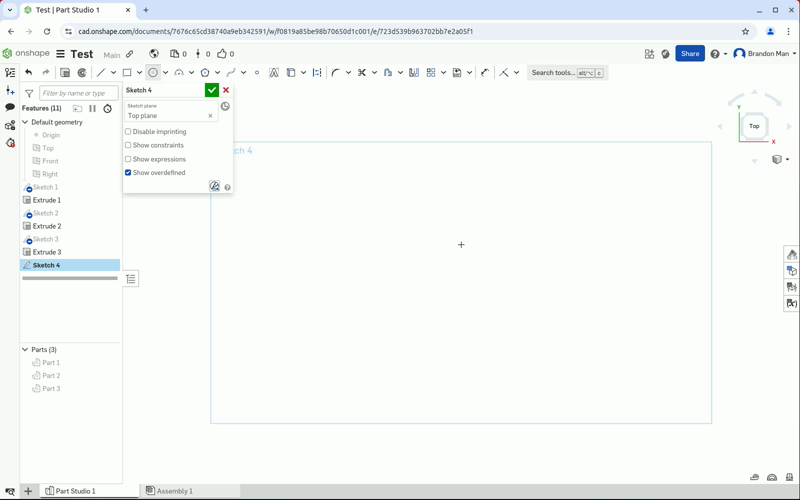
mouse_move(486, 244)
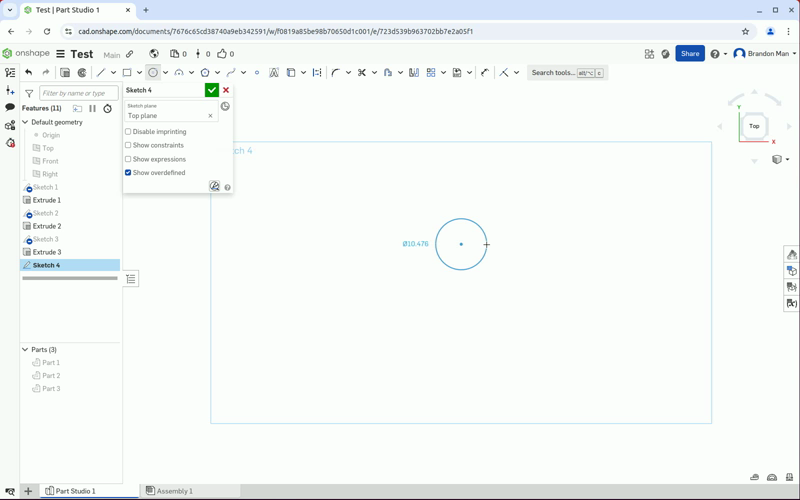
click(486, 244)
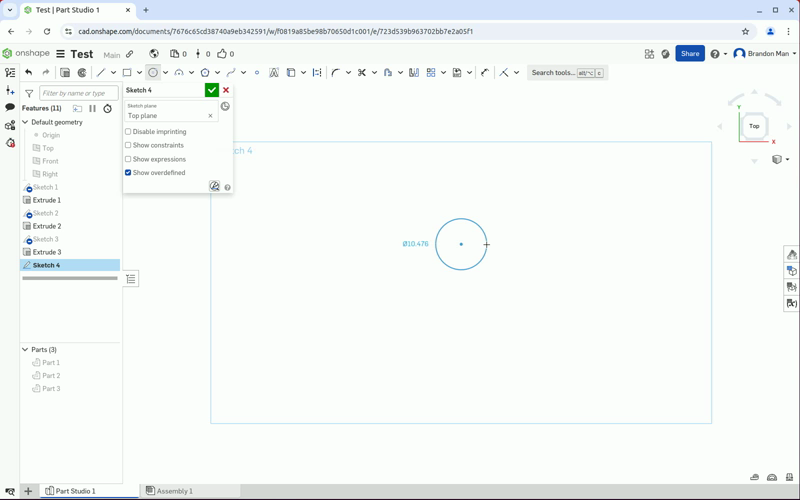
key(esc)
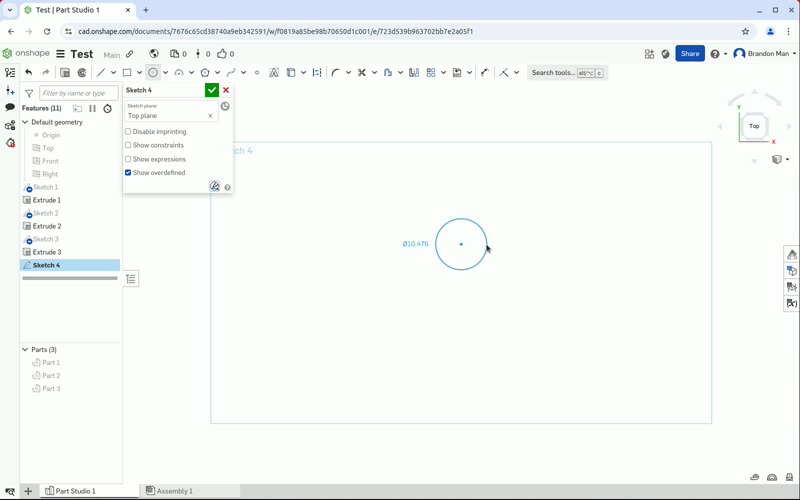
key(c)
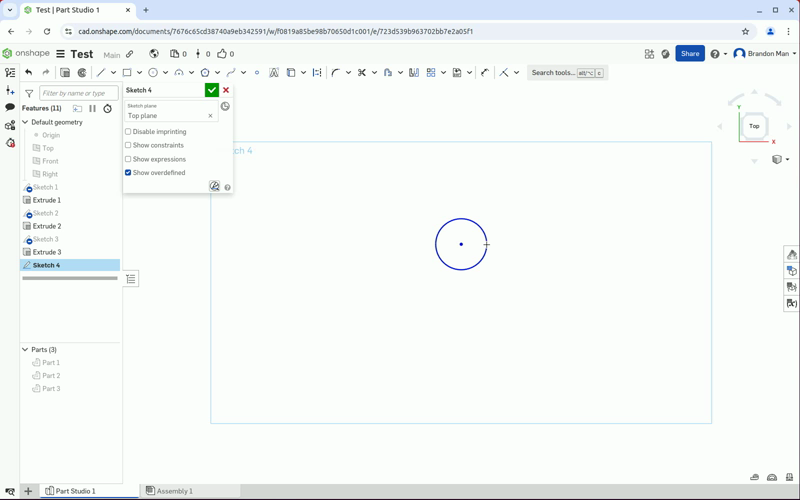
key_down(shift)
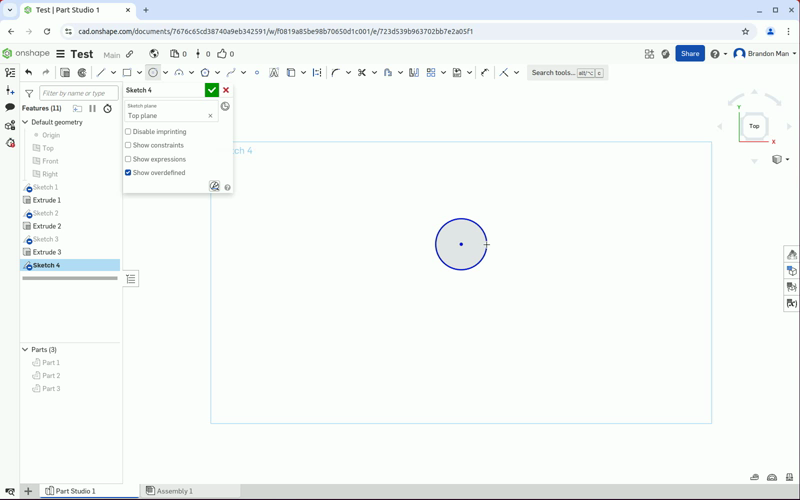
mouse_move(461, 244)
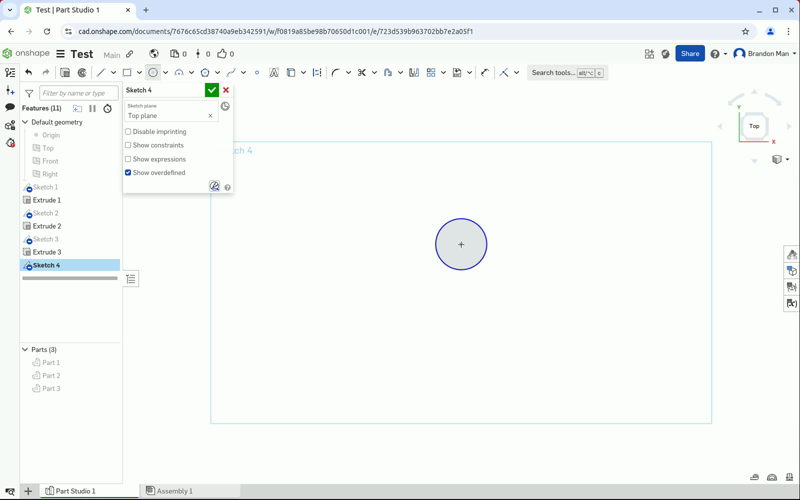
click(461, 244)
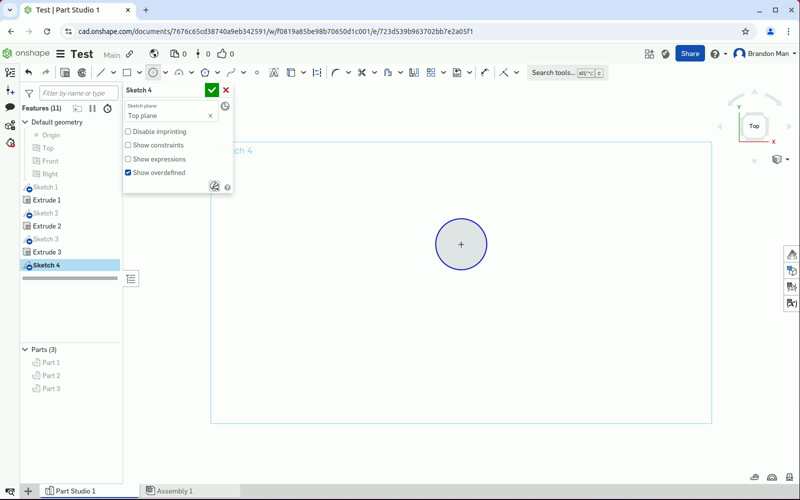
key_up(shift)
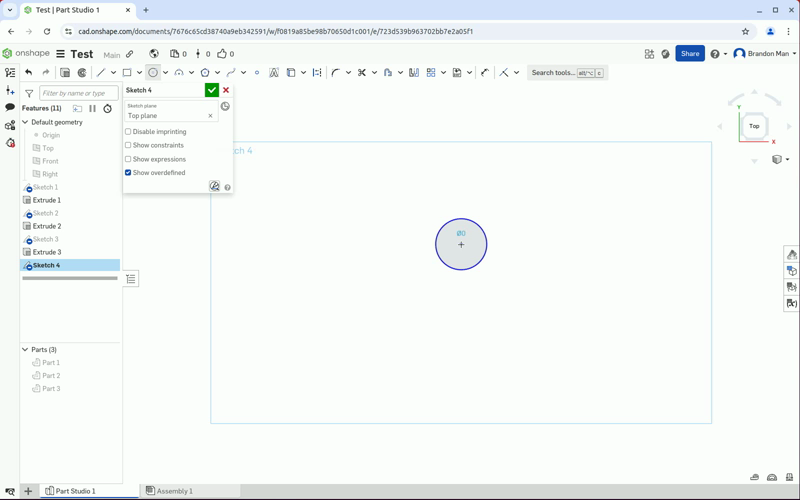
mouse_move(471, 244)
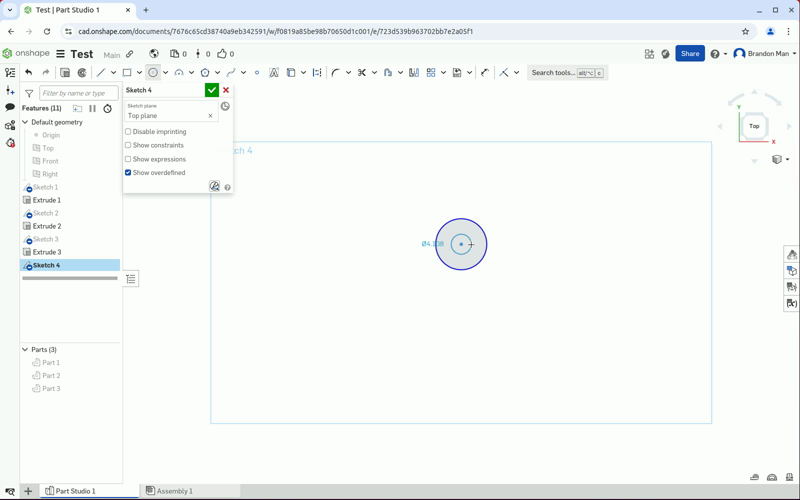
click(471, 244)
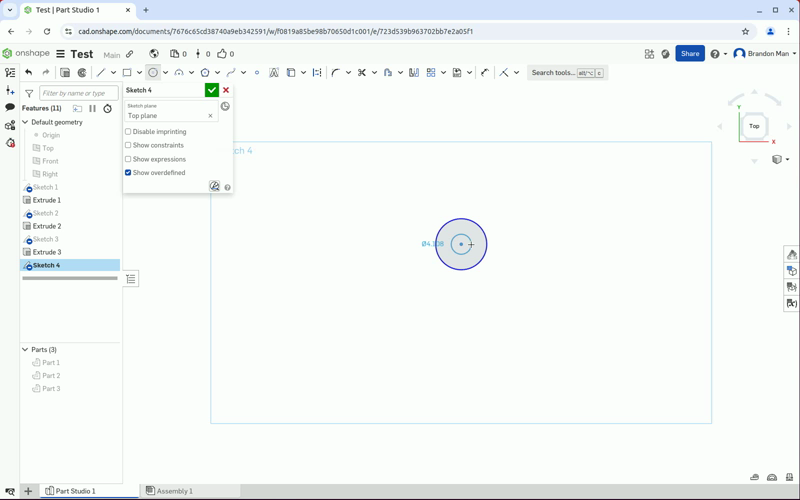
key(esc)
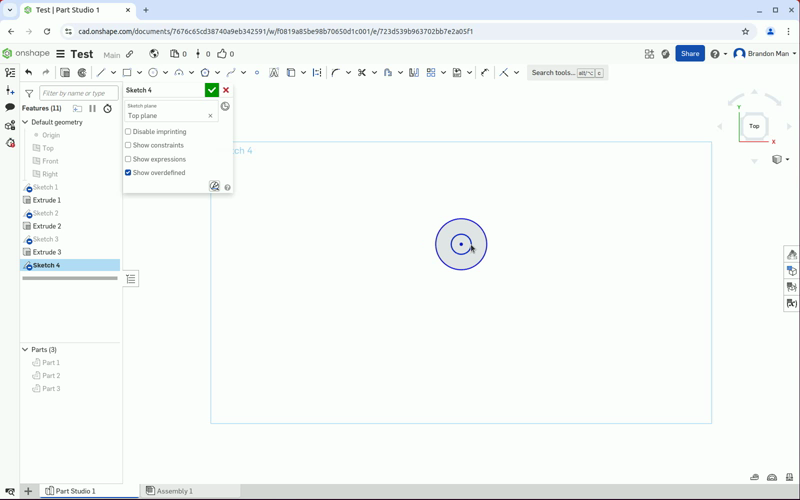
mouse_move(444, 254)
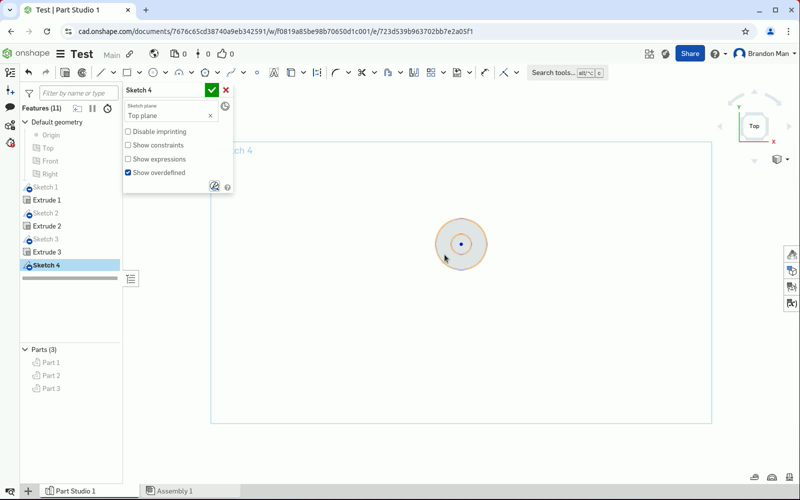
scroll(6)
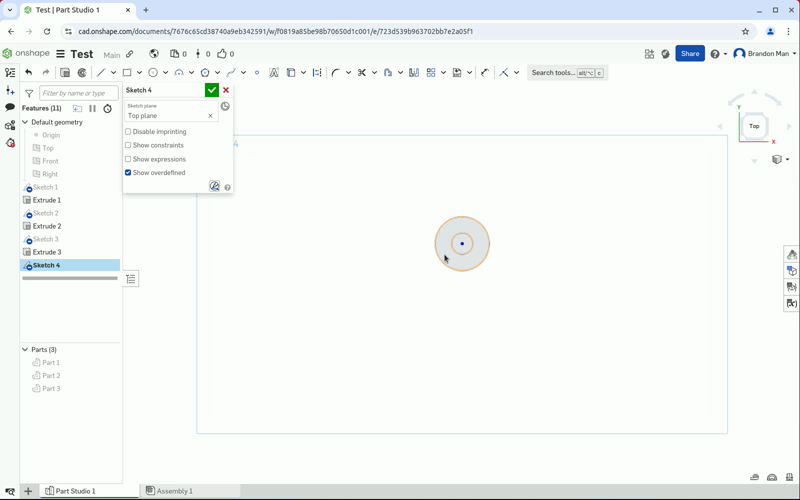
scroll(6)
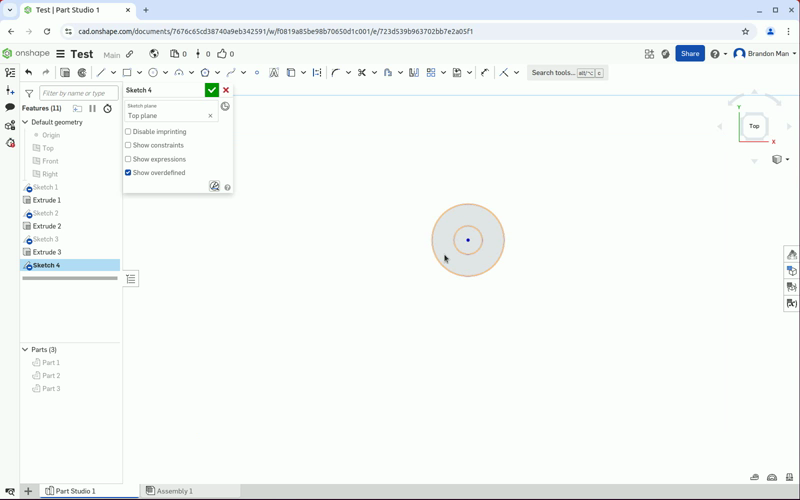
scroll(6)
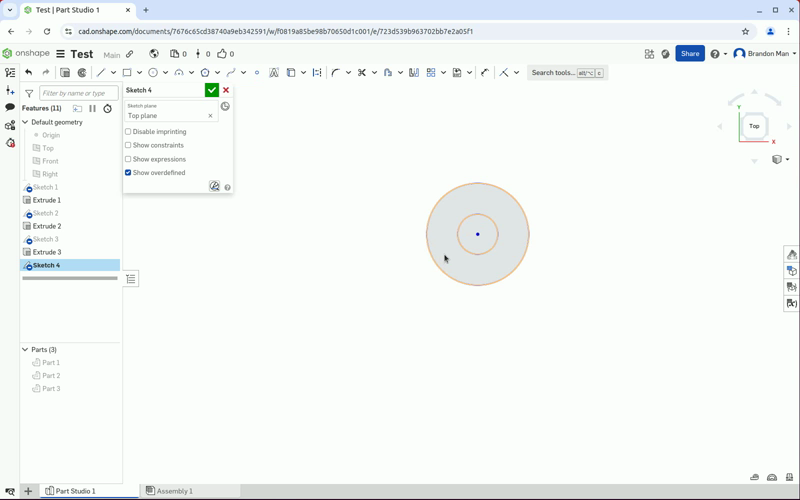
scroll(6)
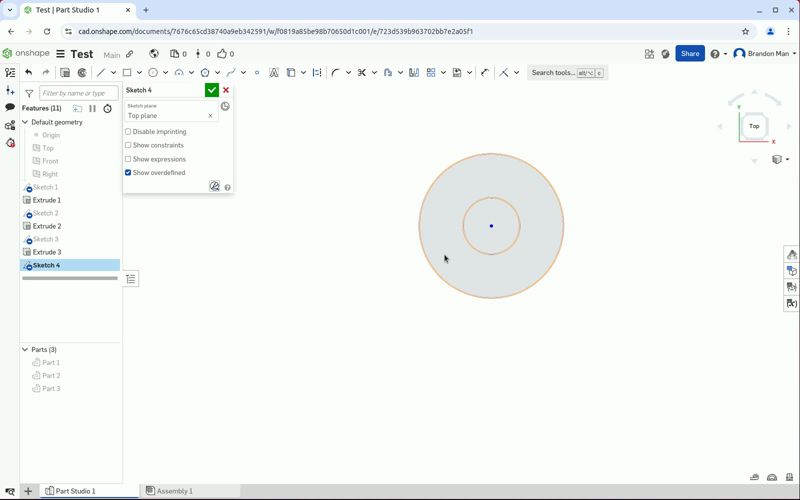
scroll(6)
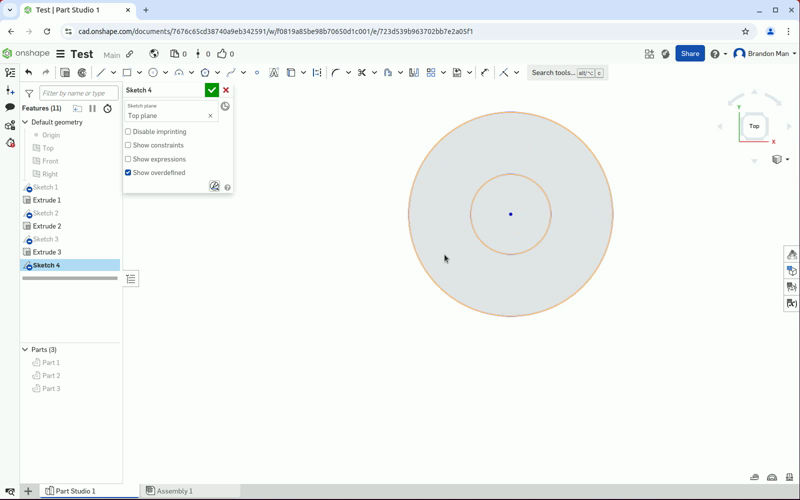
scroll(6)
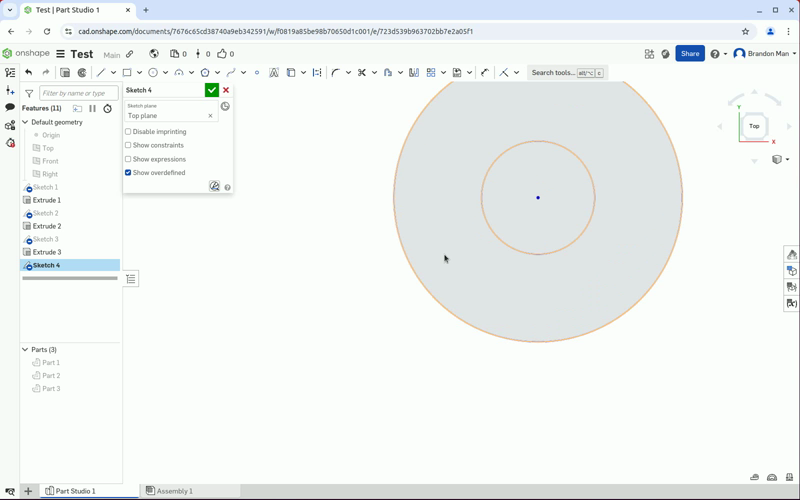
scroll(6)
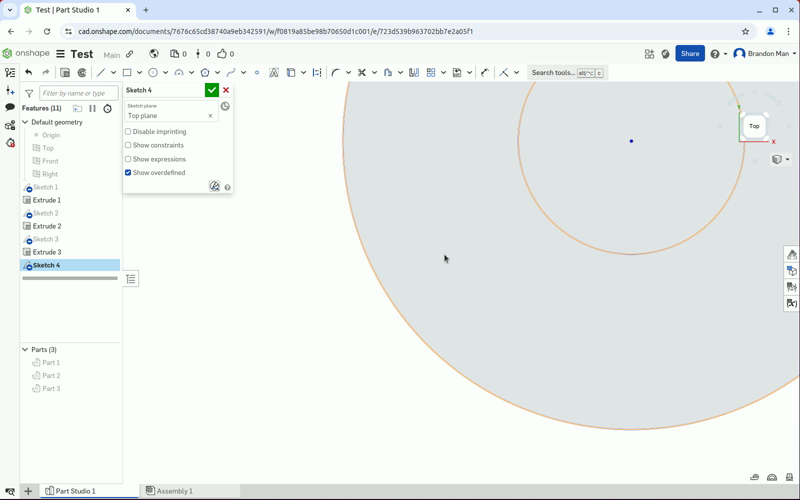
click(444, 254)
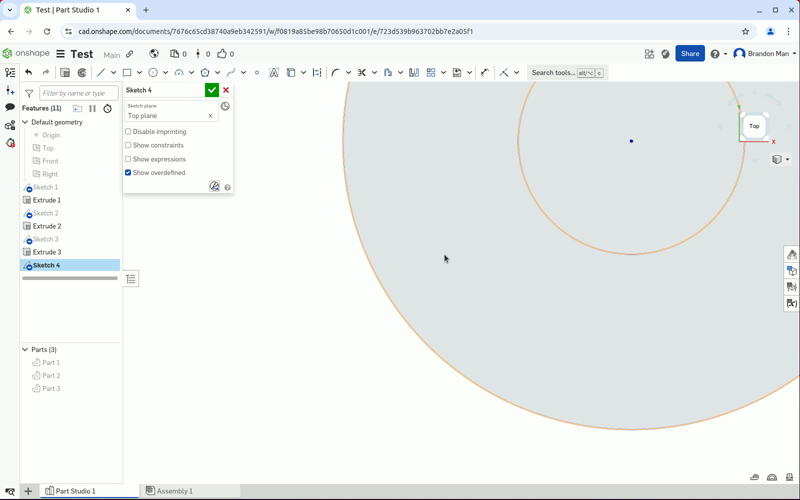
scroll(-6)
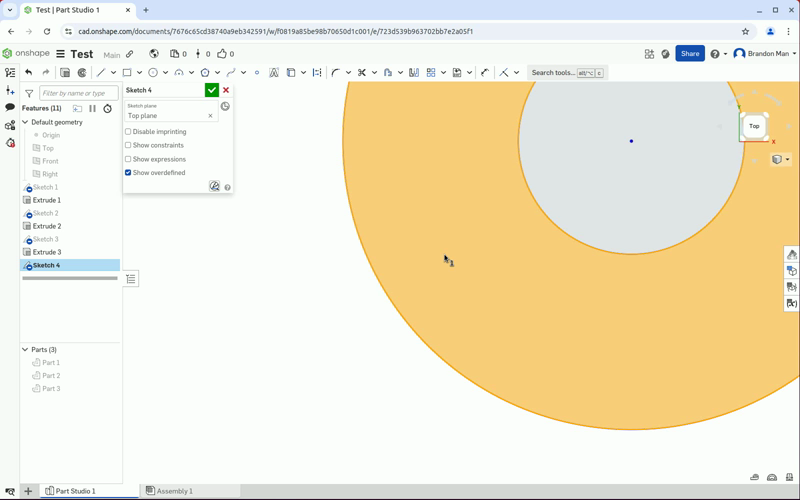
scroll(-6)
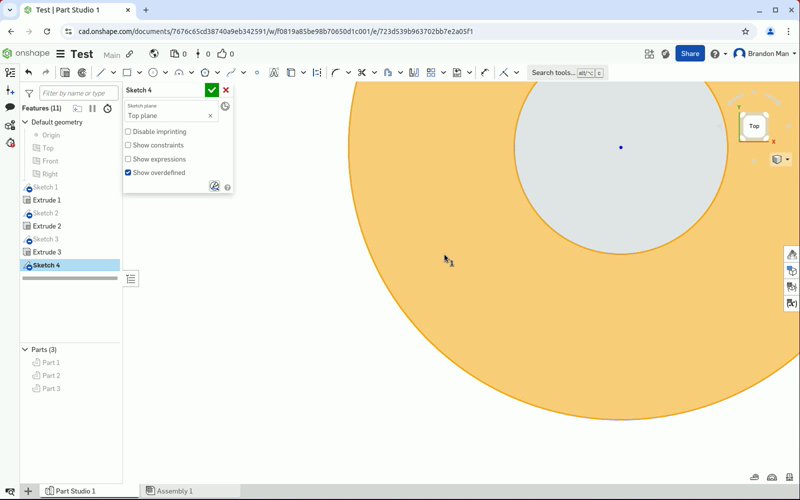
scroll(-6)
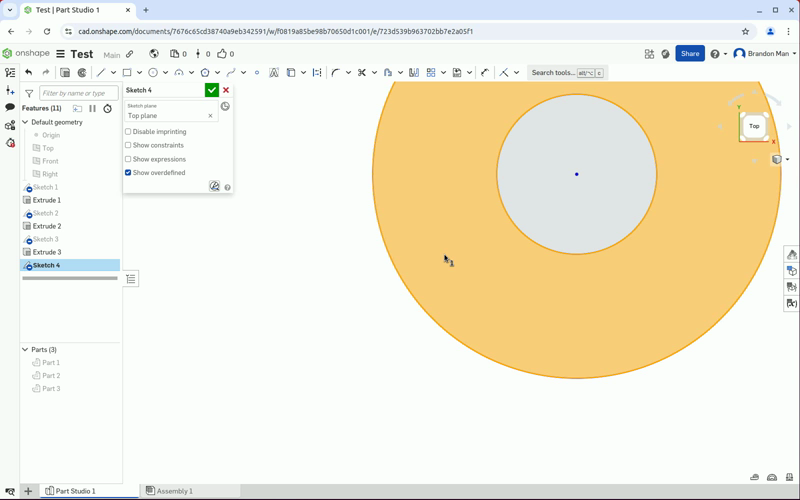
scroll(-6)
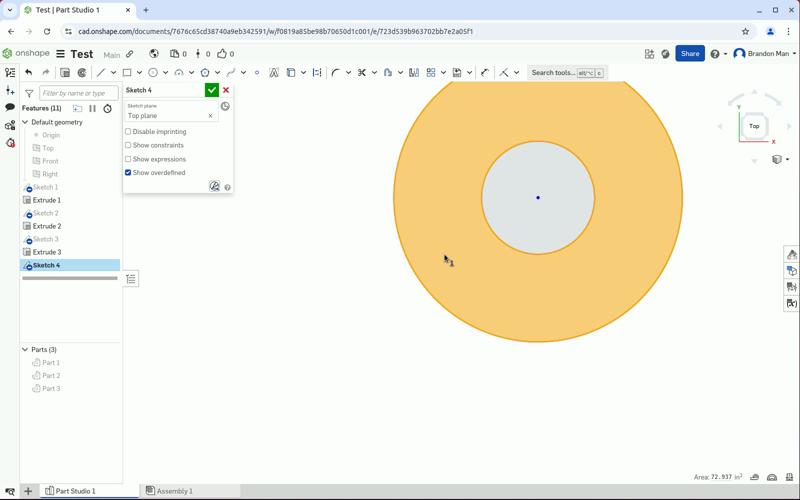
scroll(-6)
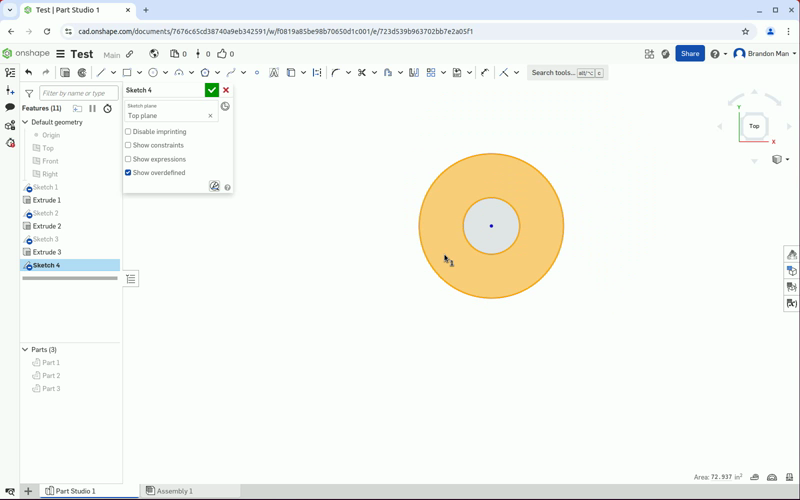
scroll(-6)
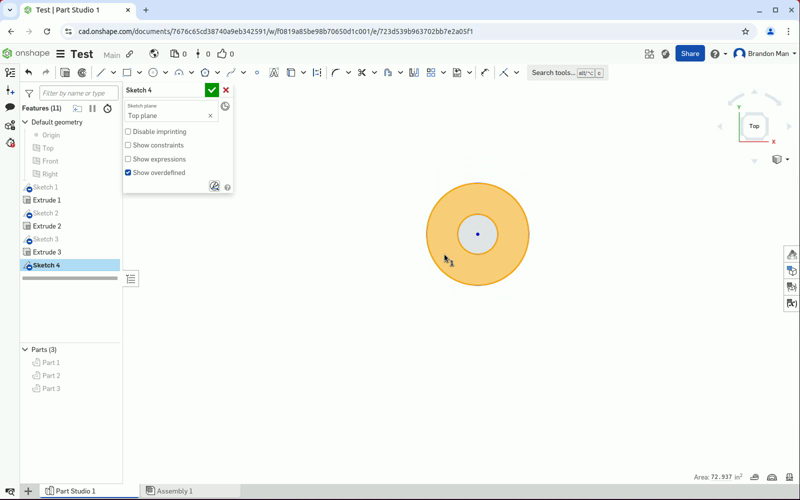
scroll(-6)
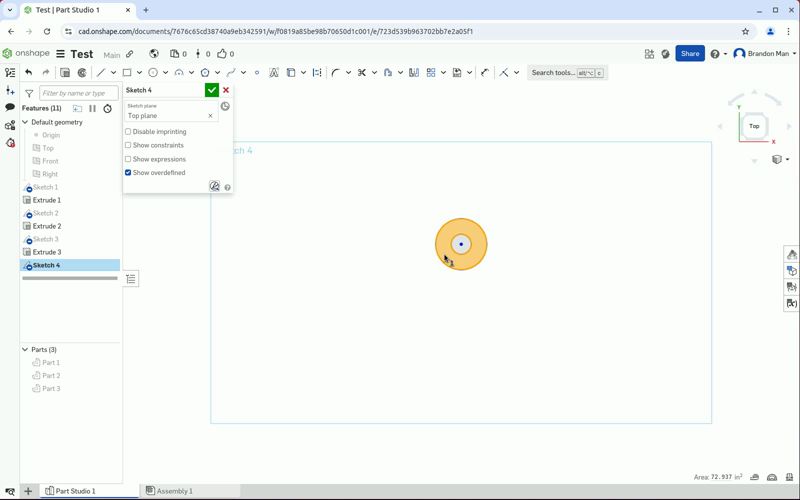
mouse_move(73, 352)
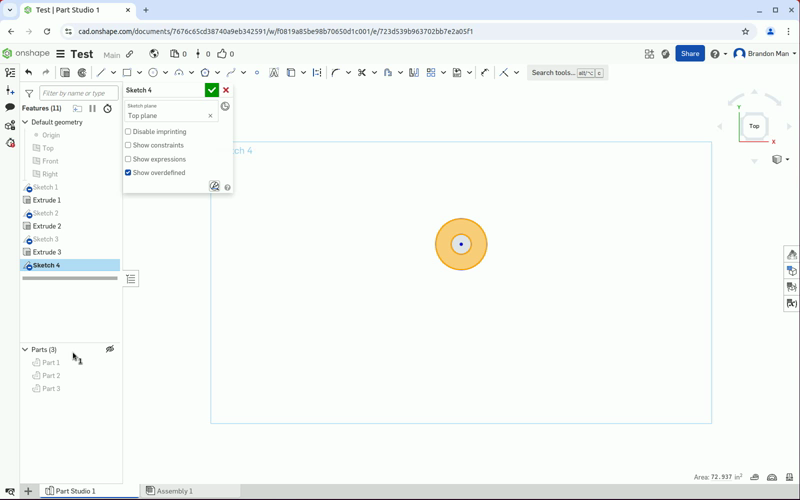
key(shift+y)
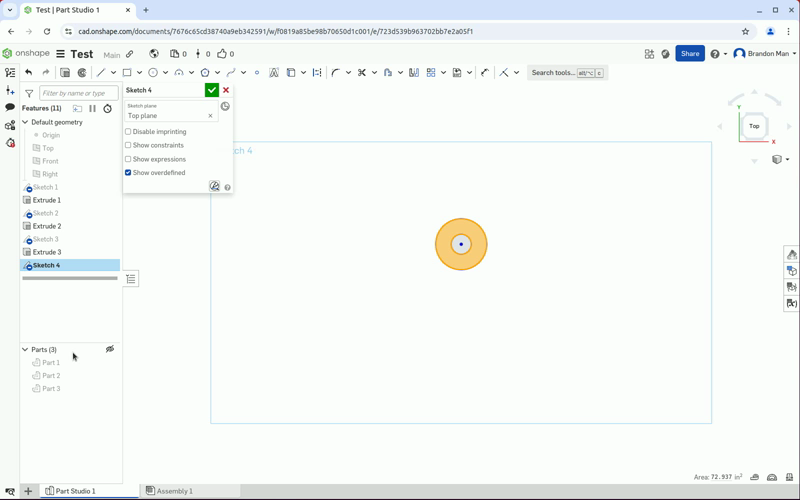
key(shift+e)
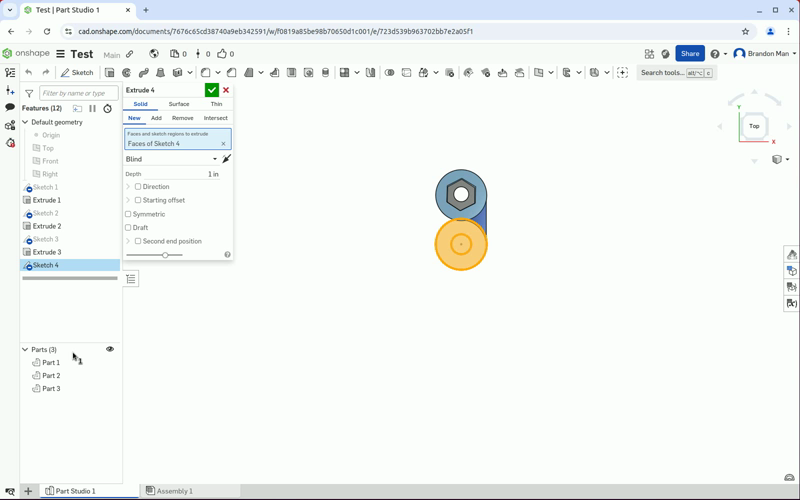
mouse_move(143, 106)
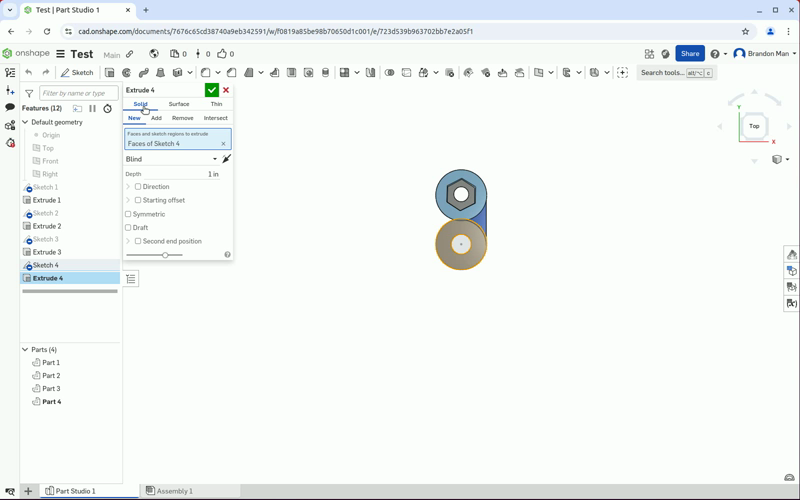
click(143, 106)
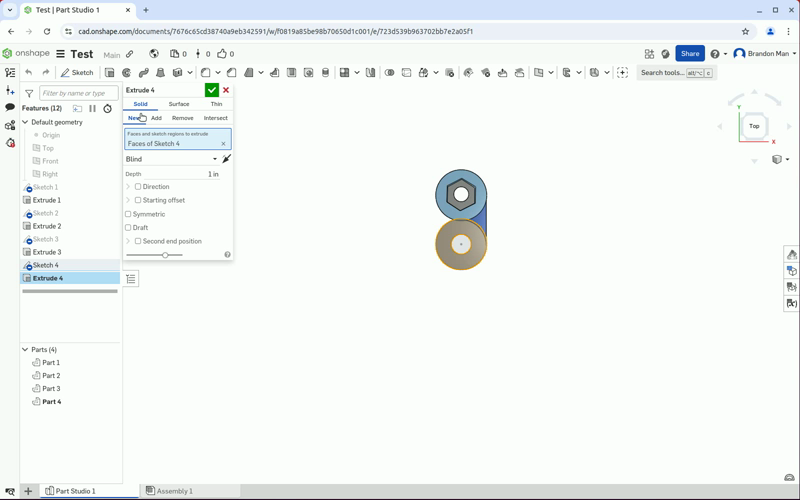
mouse_move(137, 120)
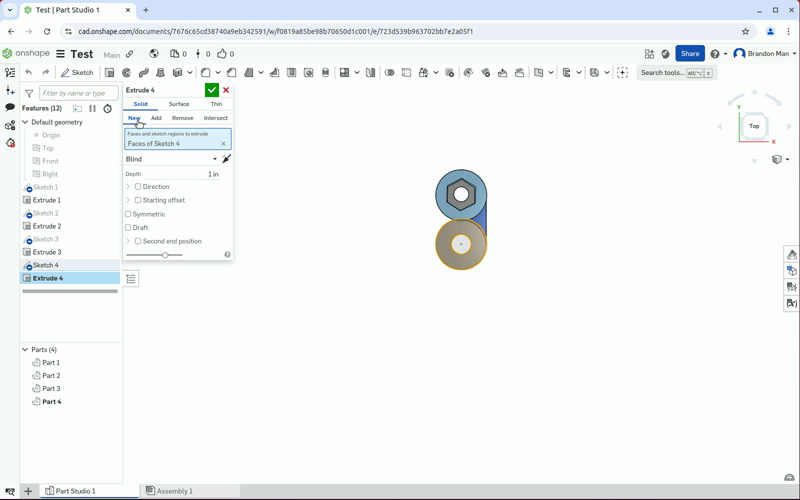
click(137, 120)
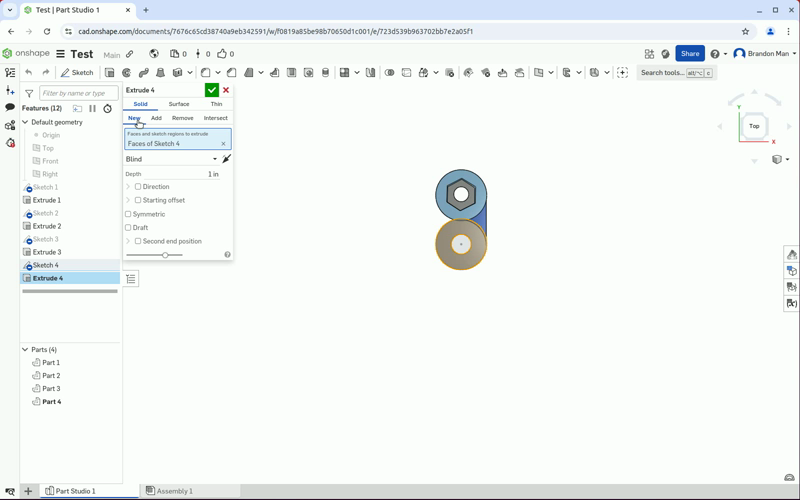
key(tab, 4)
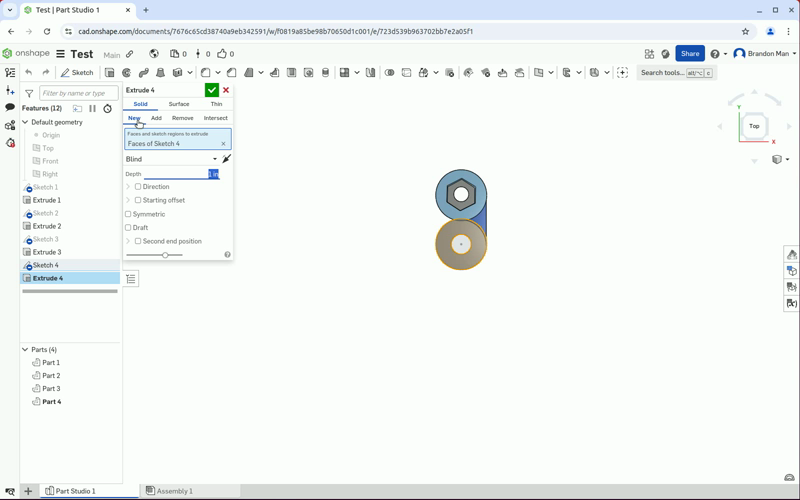
text(1.926)
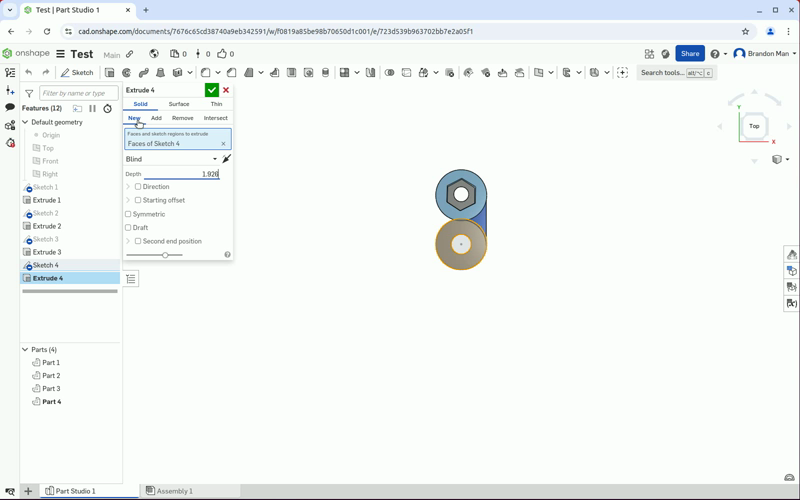
key(enter)
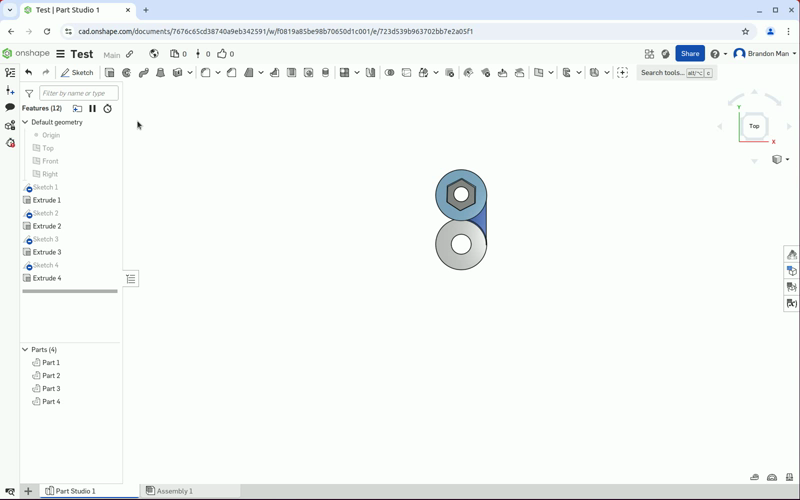
key(shift+h)
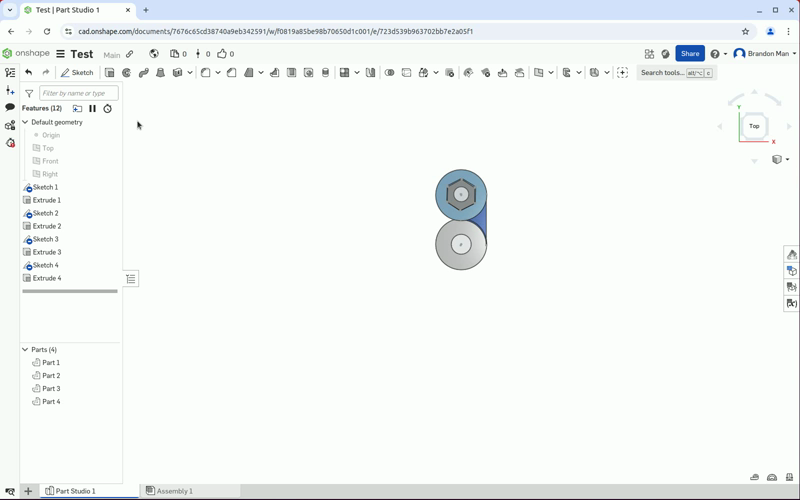
key(shift+h)
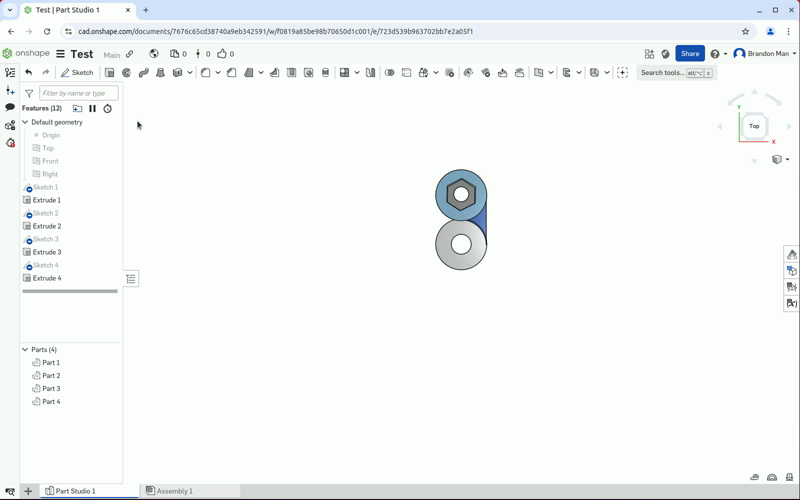
mouse_move(73, 189)
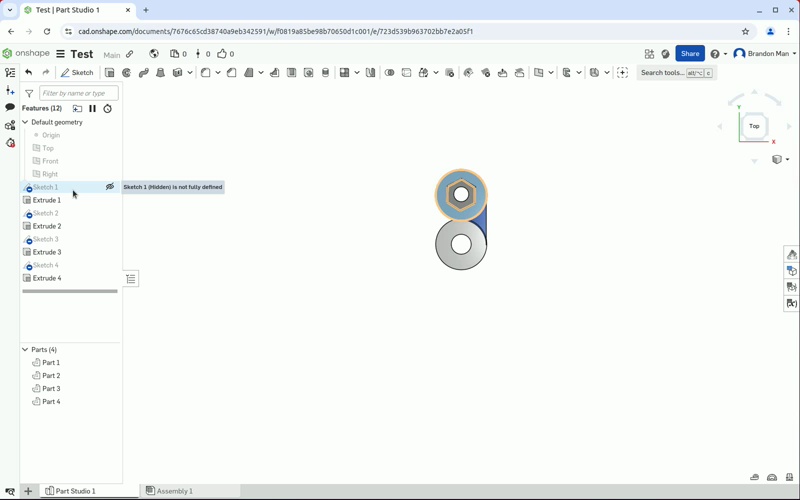
click(73, 189)
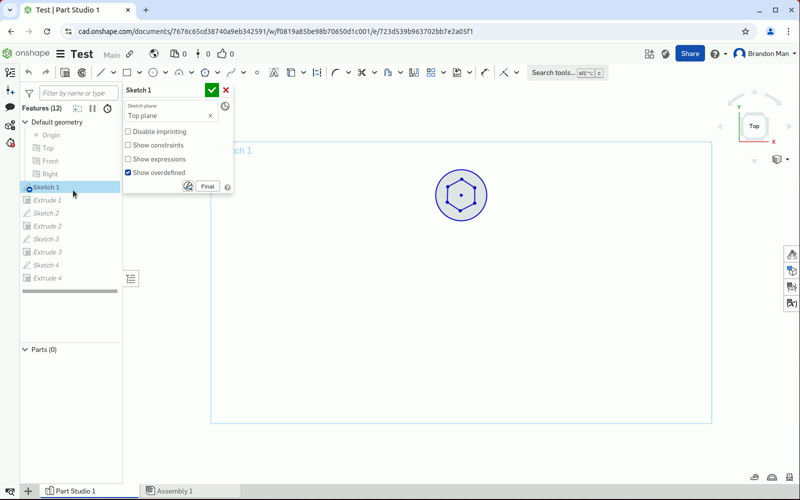
mouse_move(229, 92)
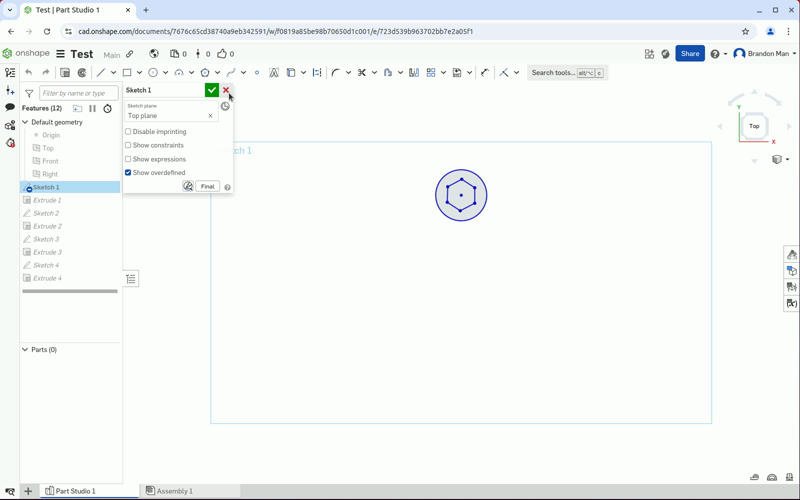
click(229, 92)
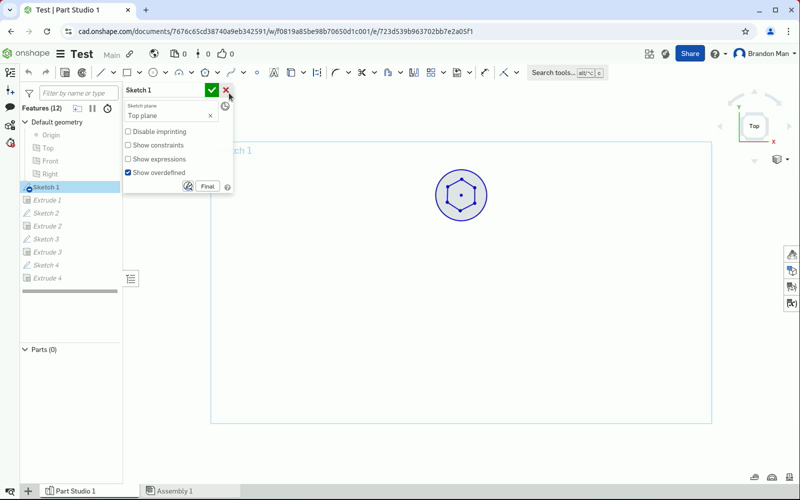
key(shift+s)
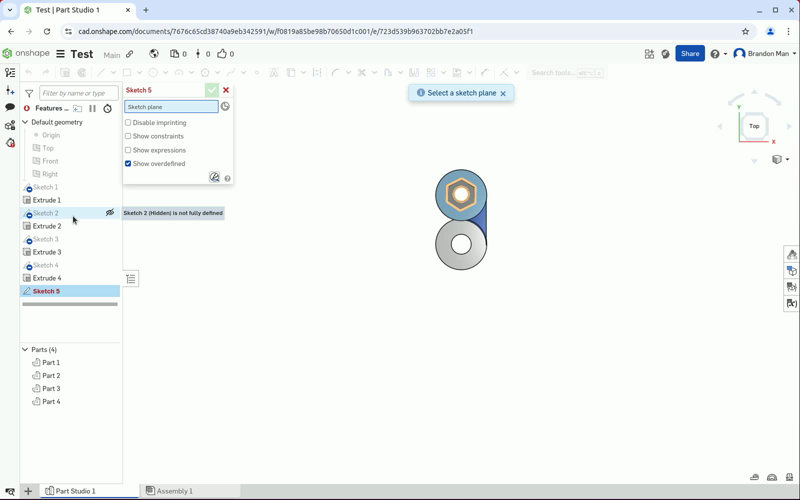
scroll(3)
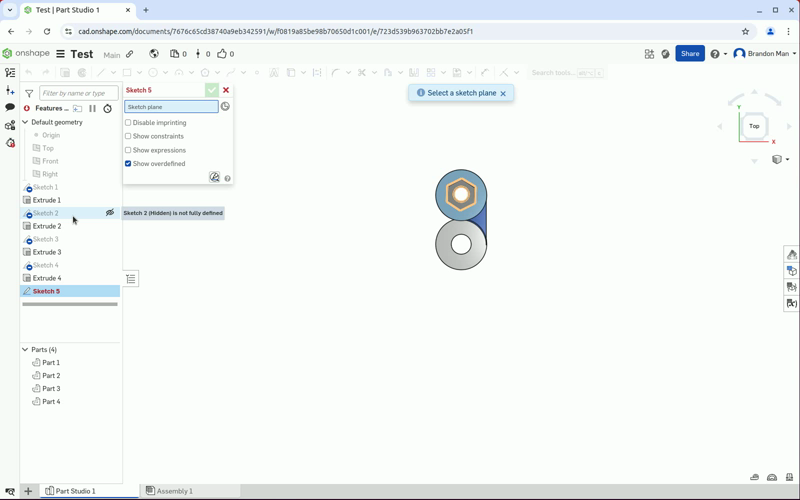
mouse_move(73, 150)
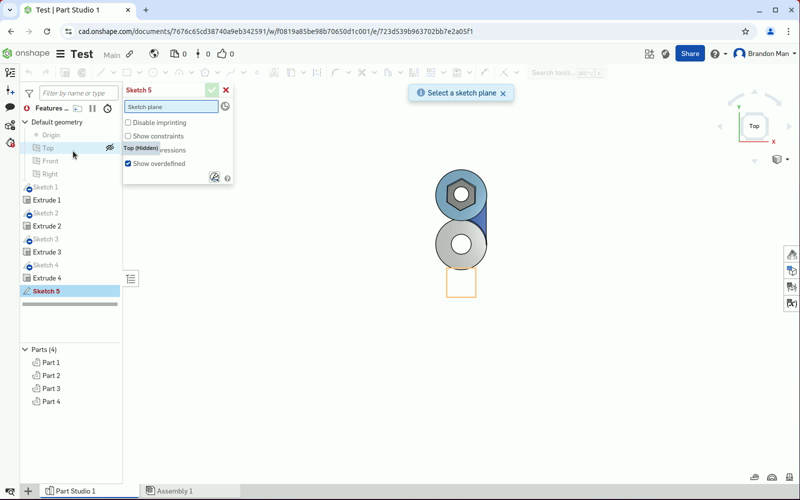
click(73, 150)
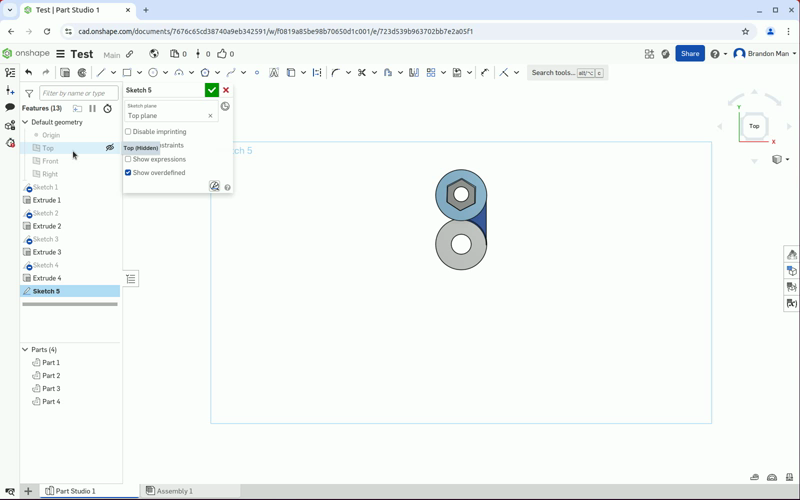
mouse_move(73, 352)
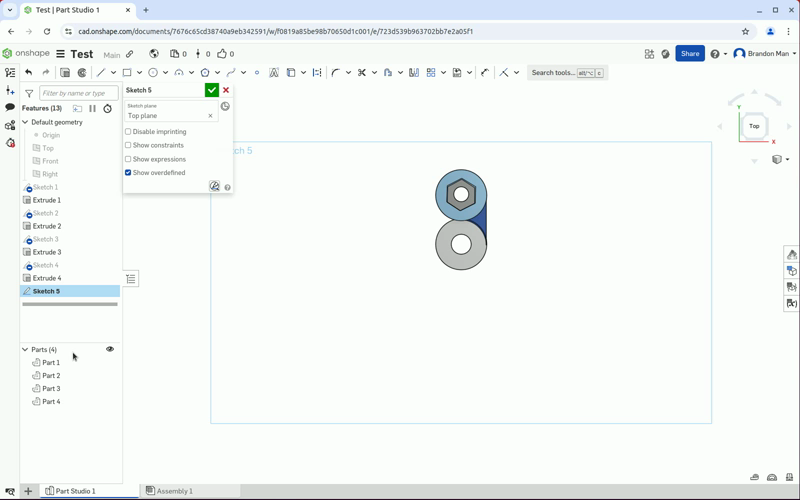
key(y)
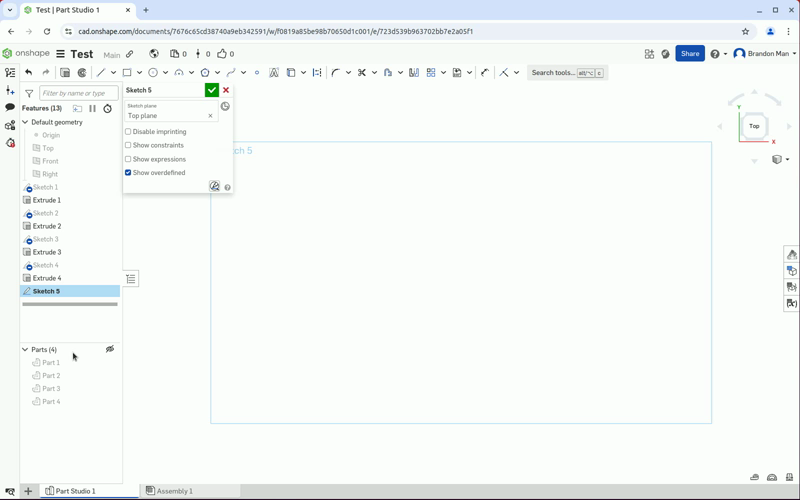
key(a)
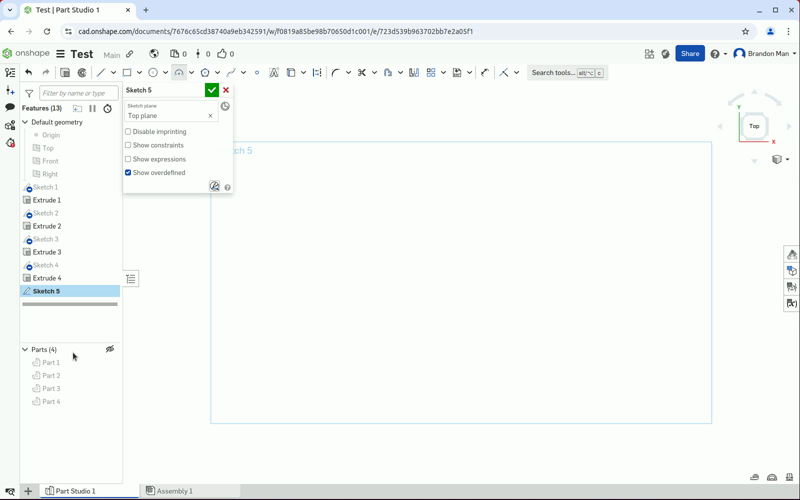
key_down(shift)
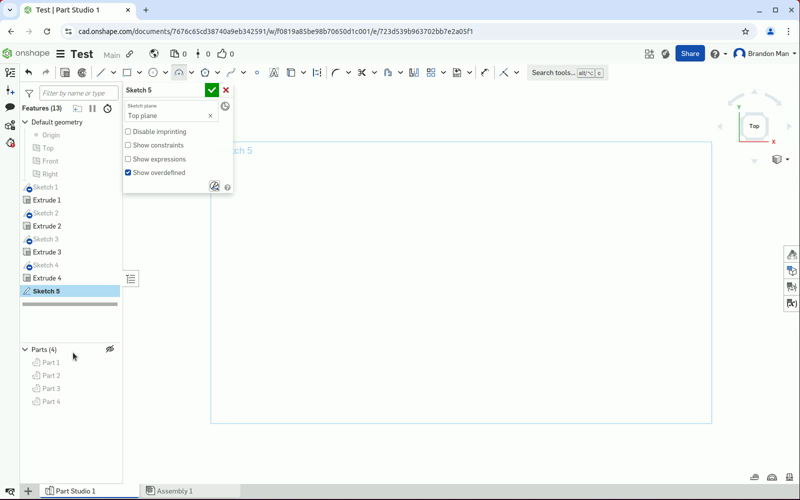
mouse_move(436, 244)
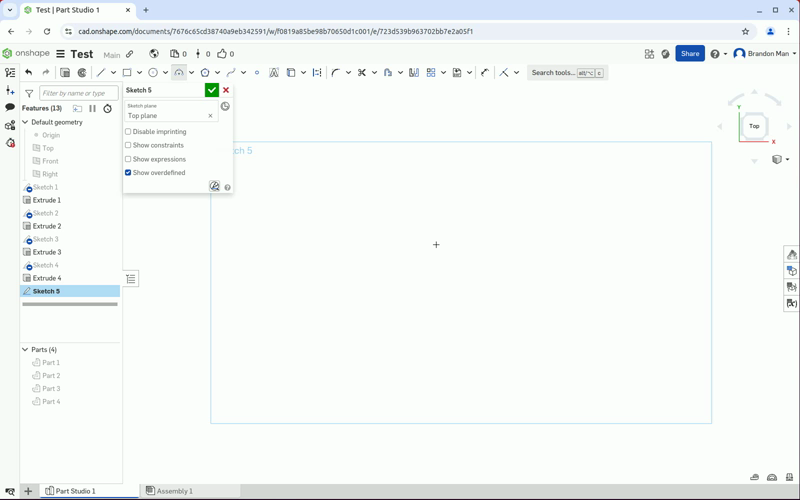
click(436, 244)
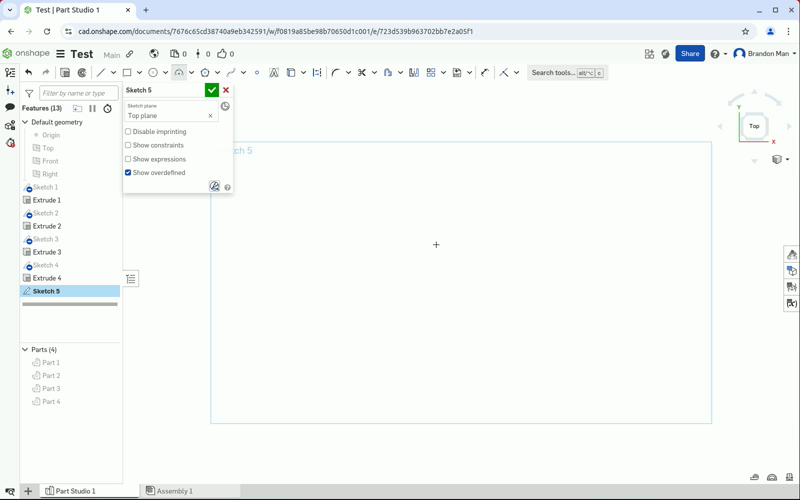
key_up(shift)
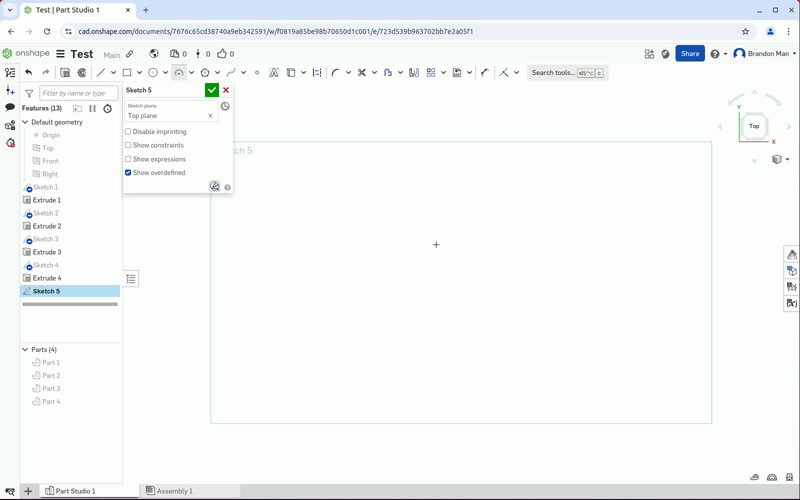
key_down(shift)
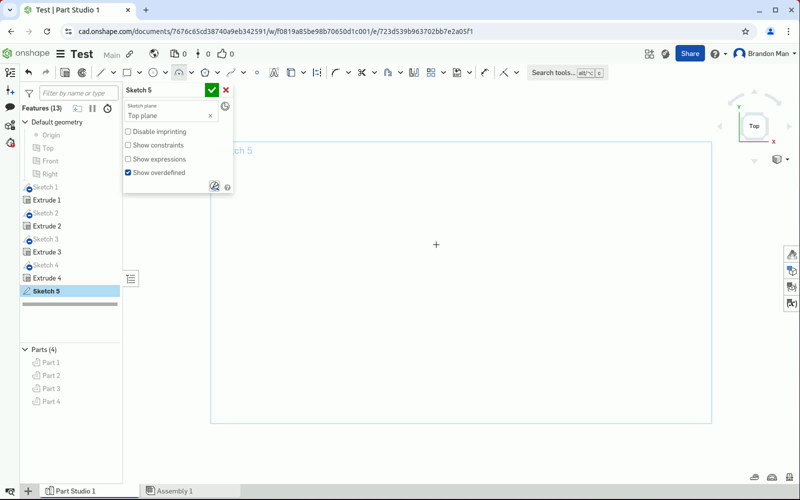
mouse_move(461, 219)
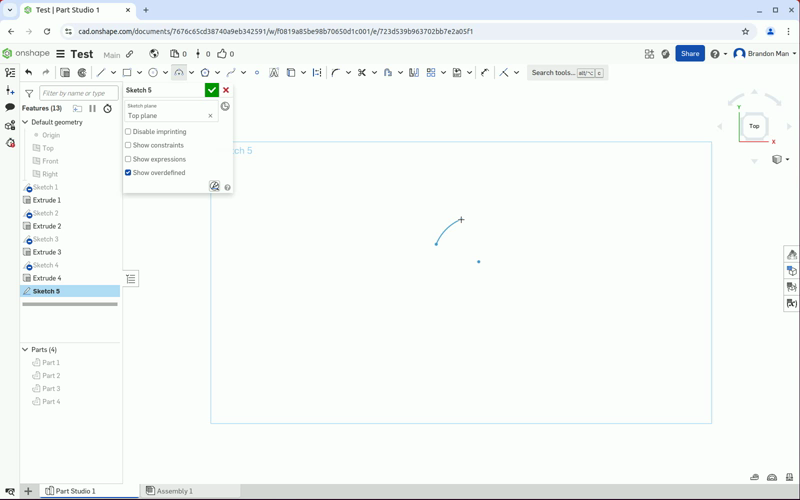
click(461, 219)
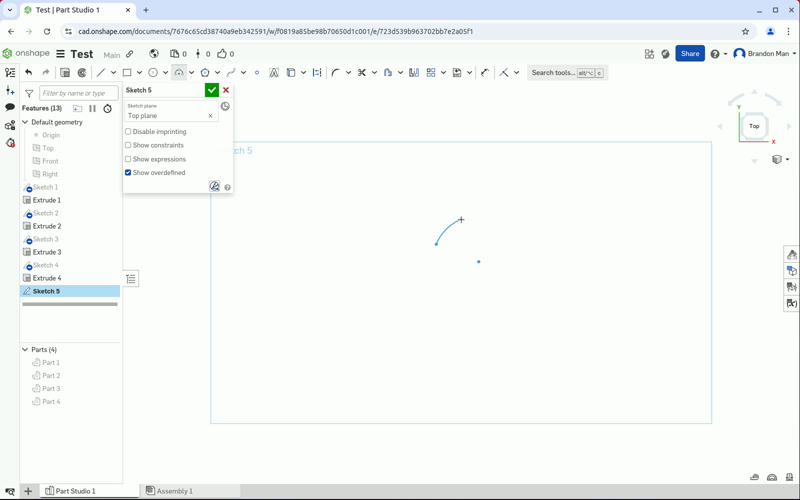
mouse_move(443, 226)
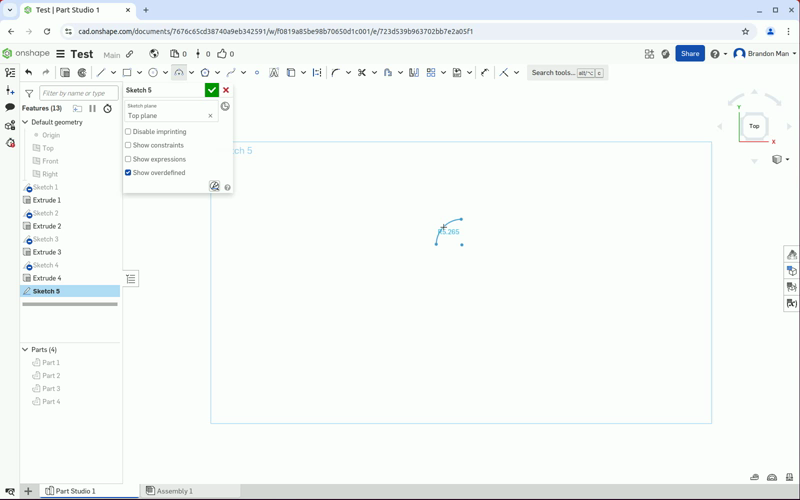
click(443, 226)
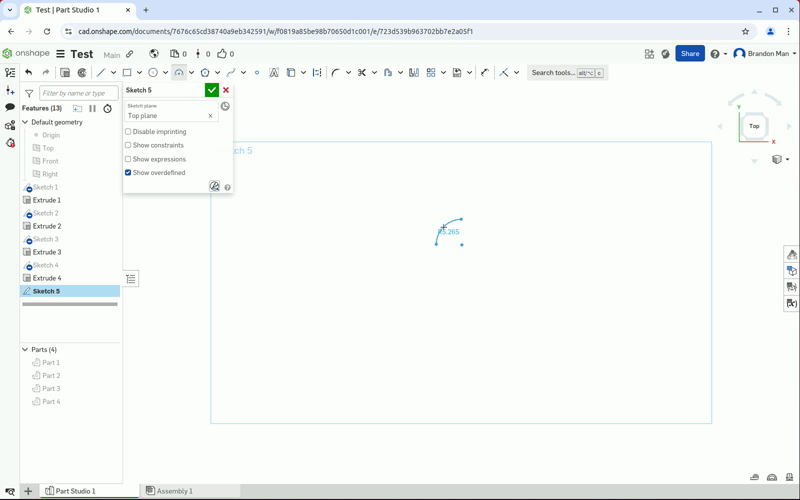
key_up(shift)
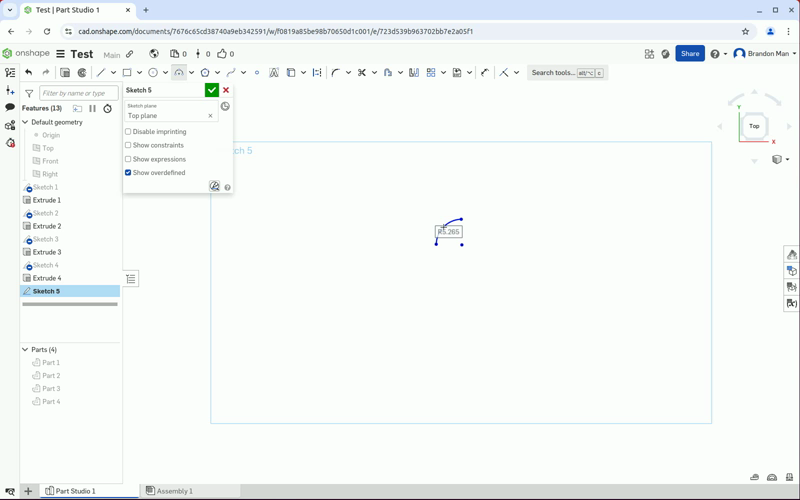
mouse_move(461, 219)
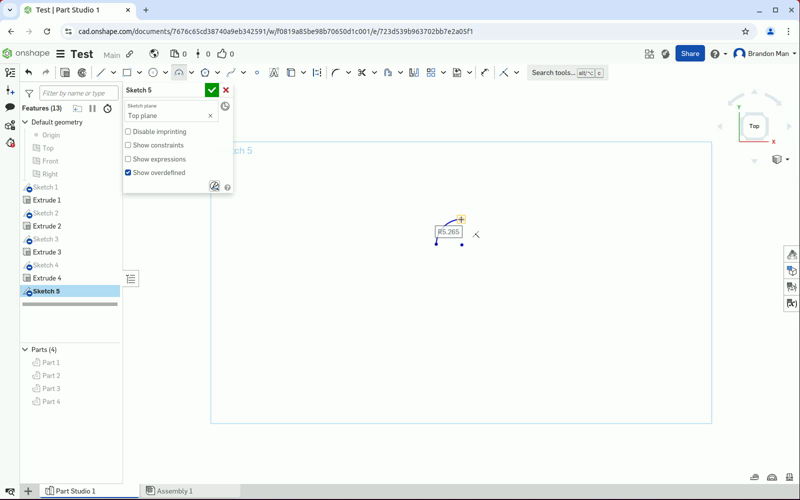
click(461, 219)
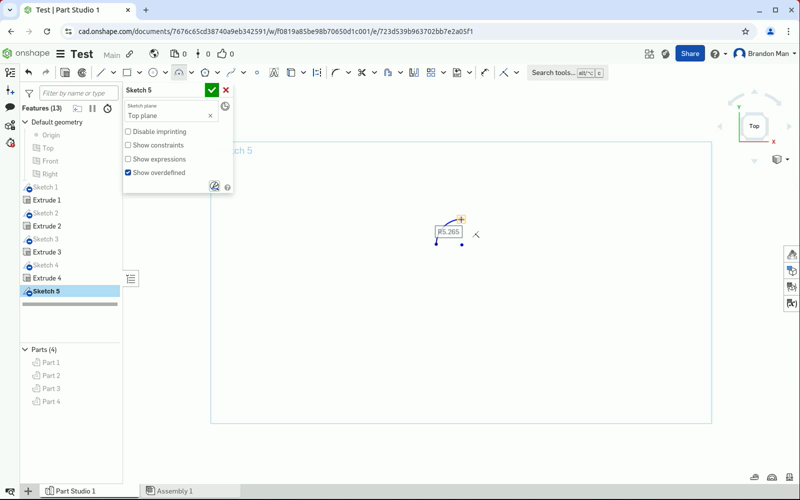
key_down(shift)
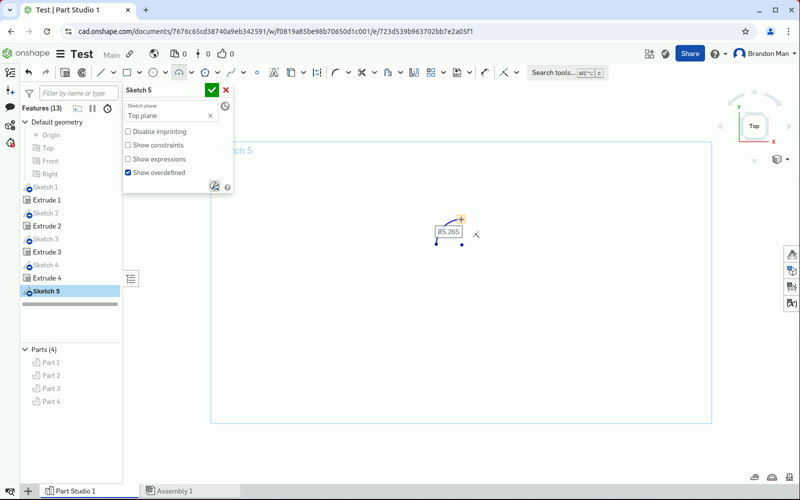
mouse_move(436, 194)
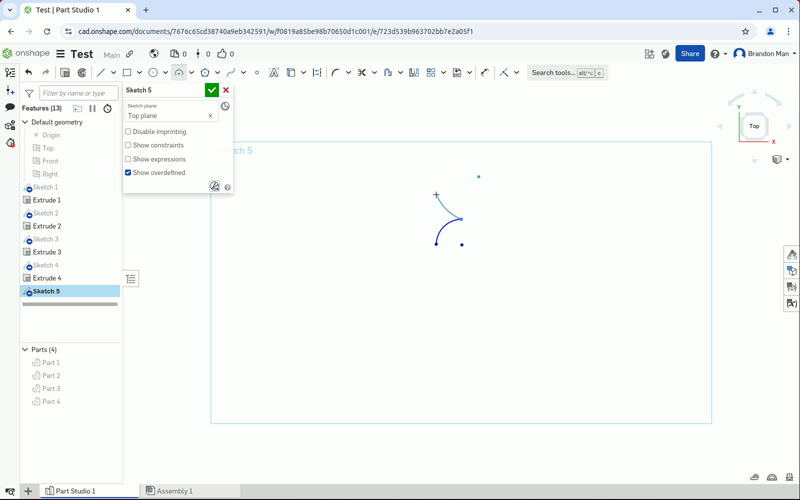
click(436, 194)
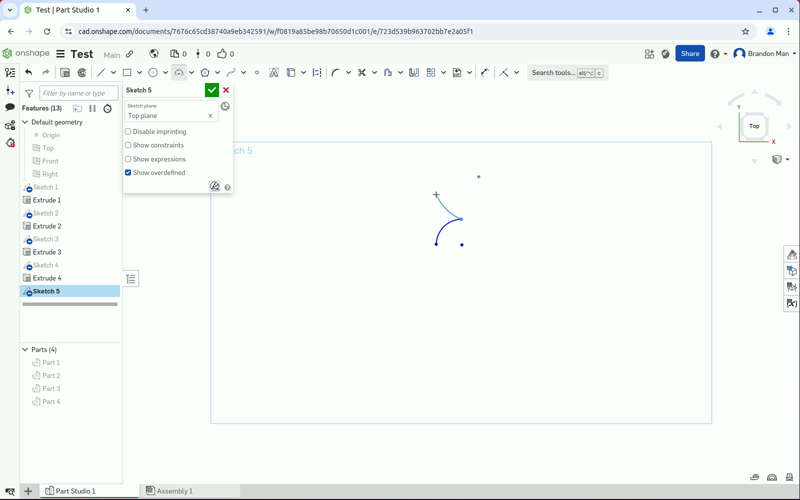
mouse_move(443, 211)
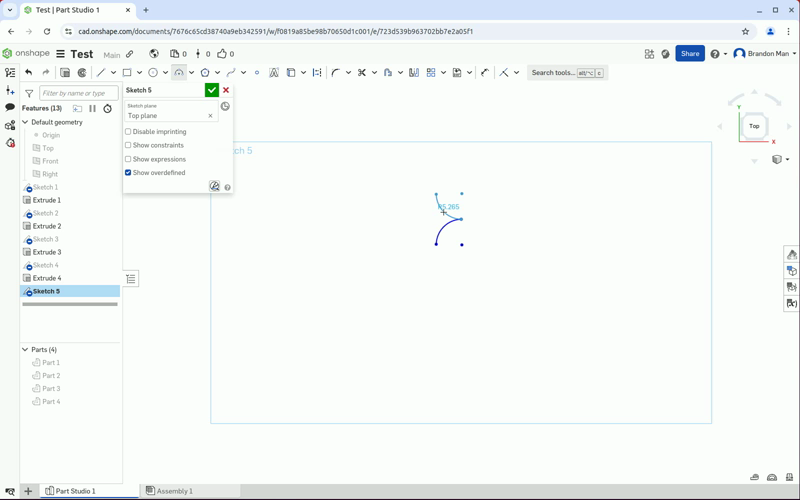
click(443, 211)
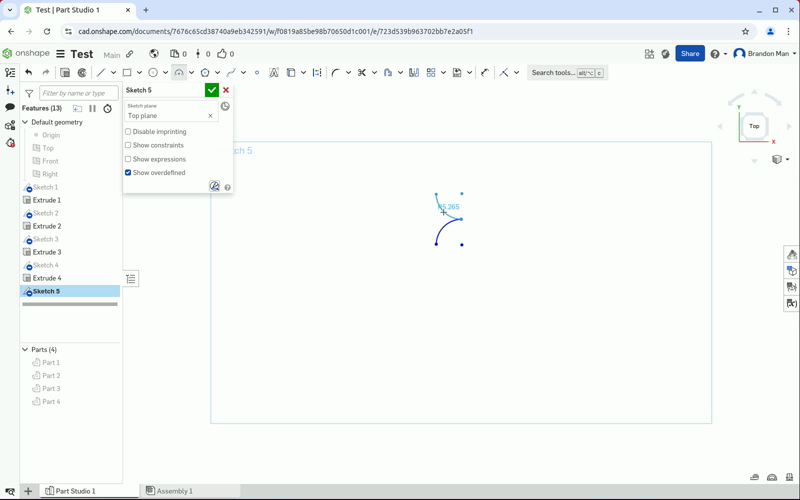
key_up(shift)
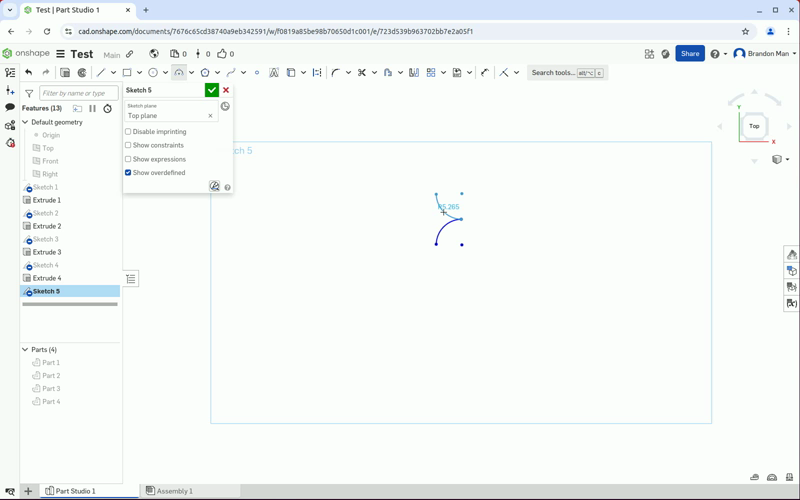
key(esc)
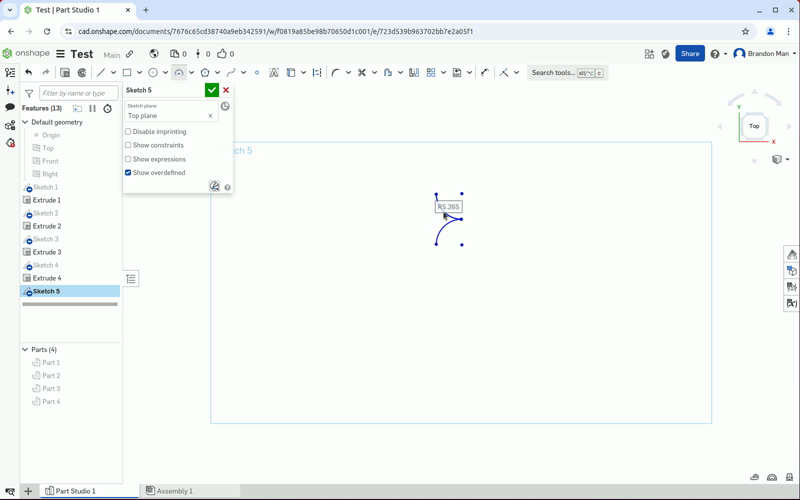
key(l)
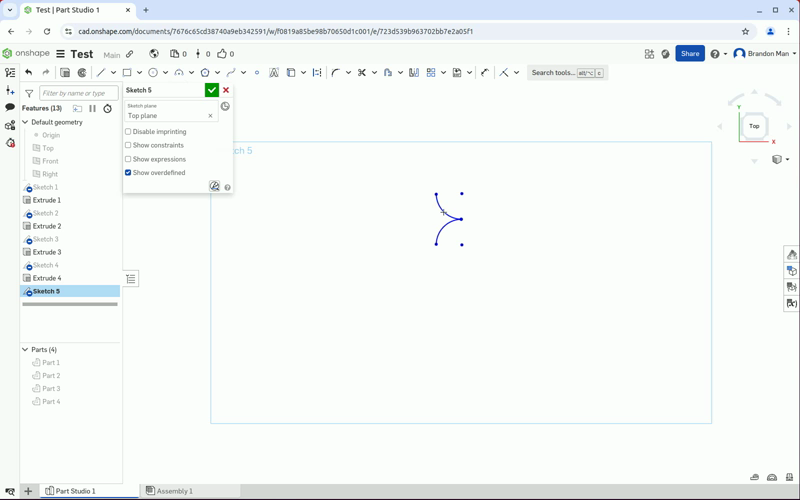
mouse_move(436, 194)
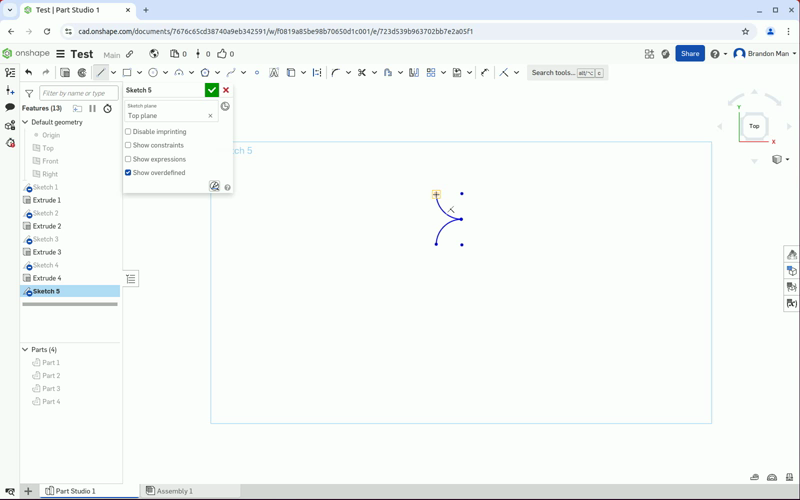
click(436, 194)
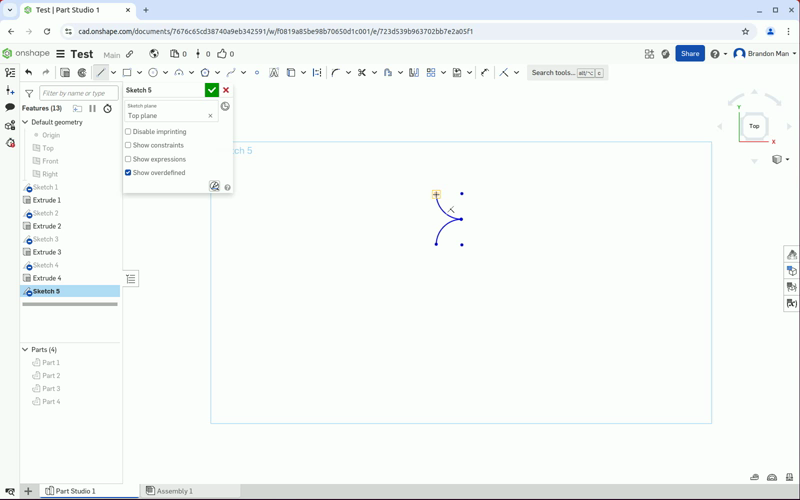
mouse_move(466, 194)
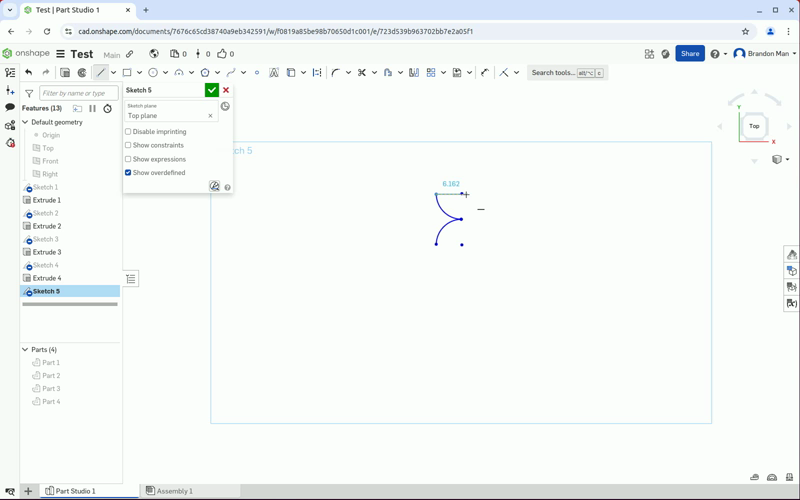
key_down(shift)
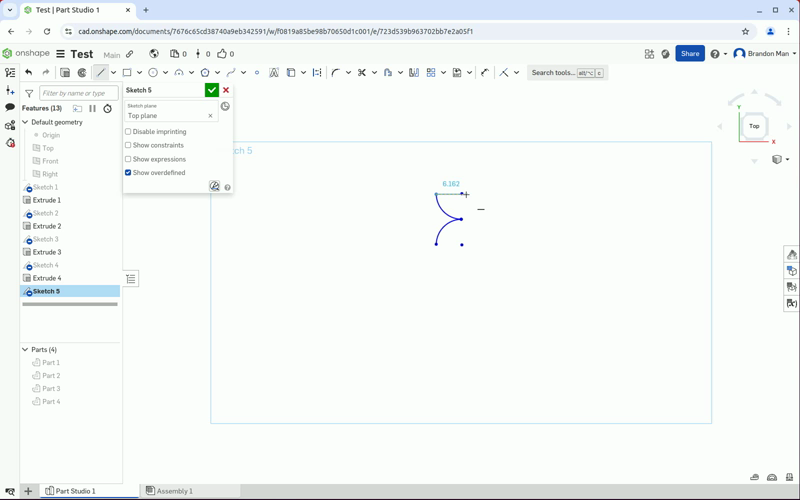
mouse_move(436, 244)
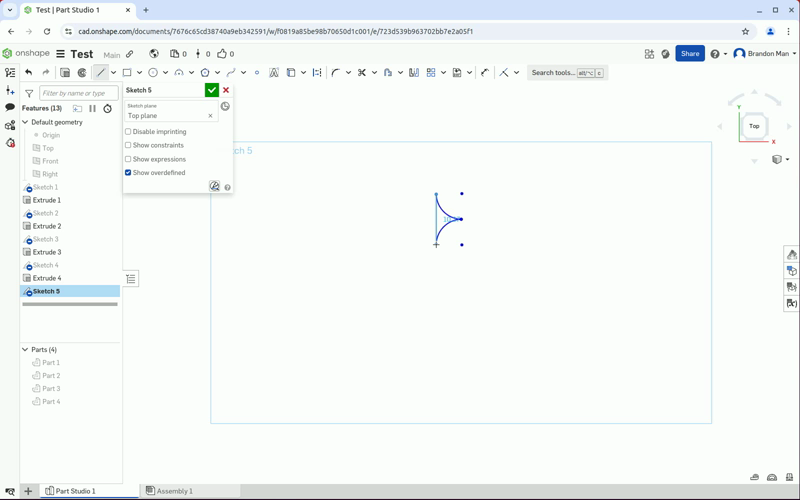
key_up(shift)
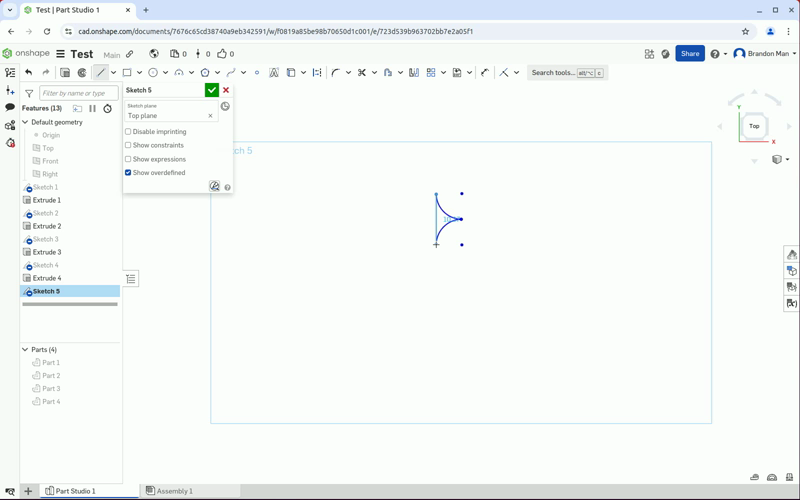
click(436, 244)
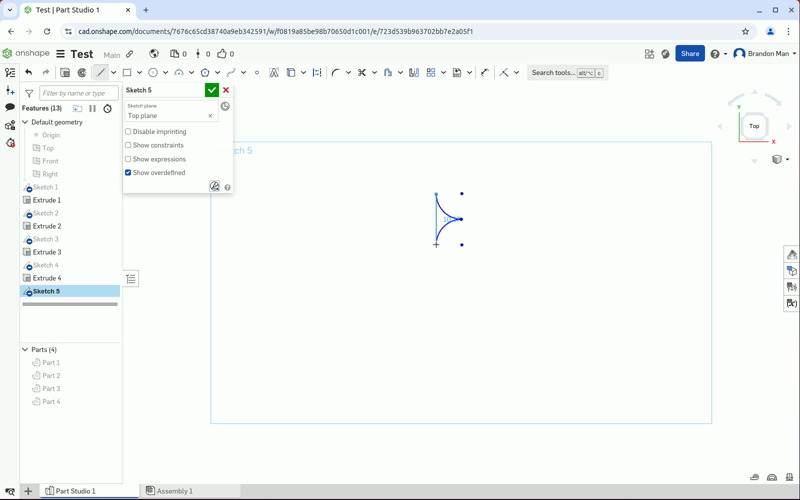
key(esc)
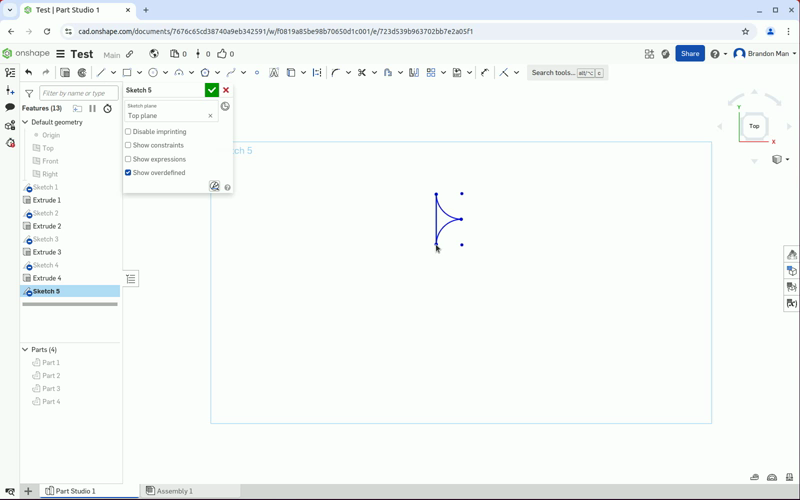
mouse_move(449, 214)
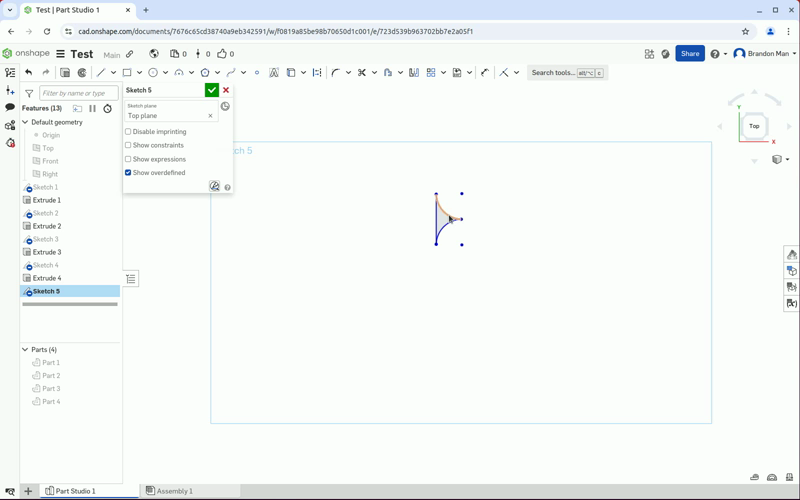
scroll(6)
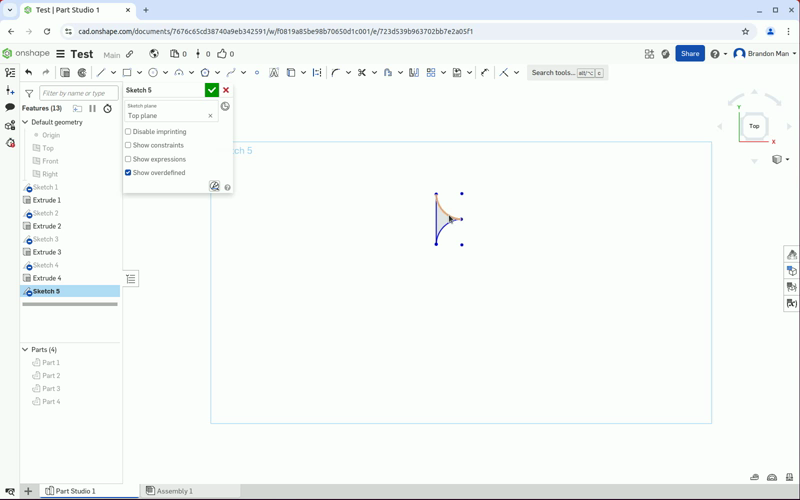
scroll(6)
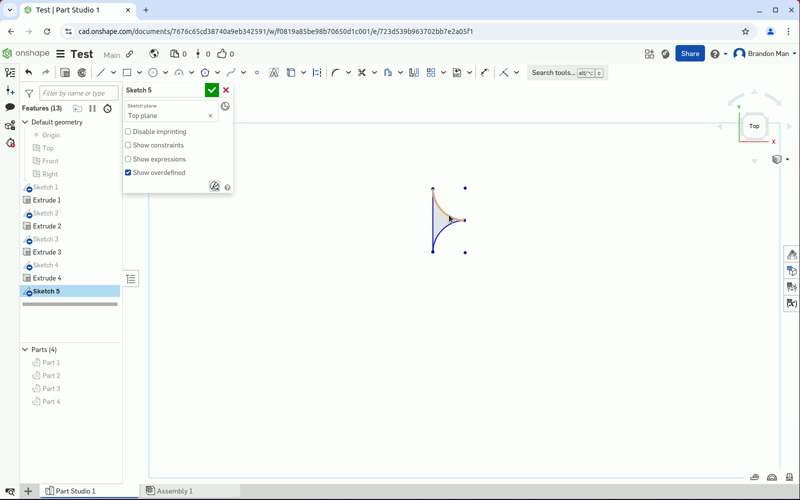
scroll(6)
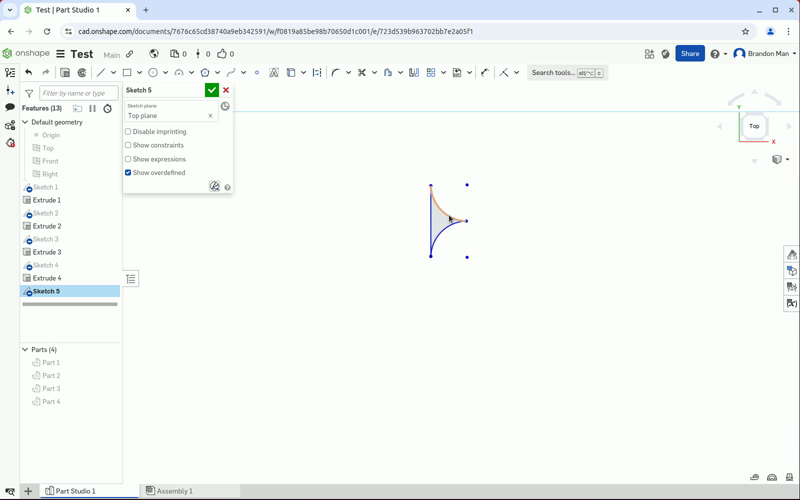
scroll(6)
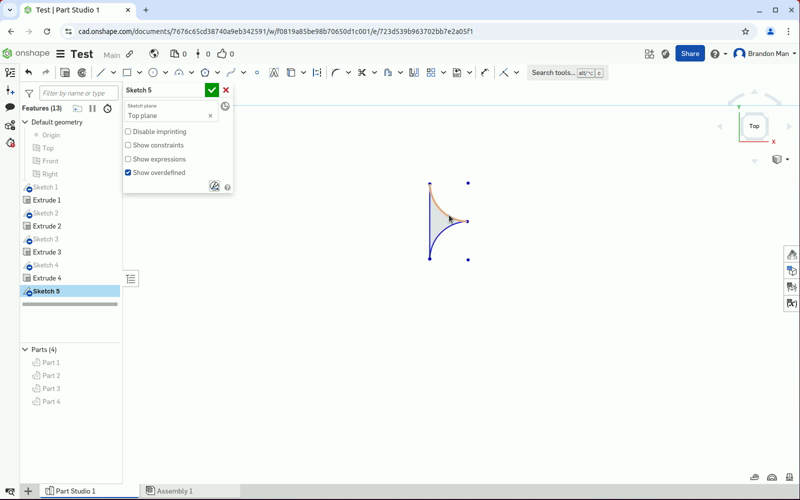
scroll(6)
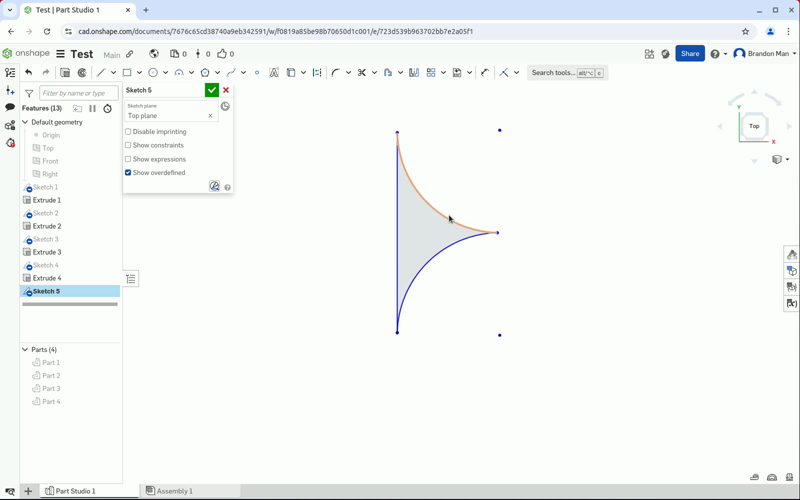
scroll(6)
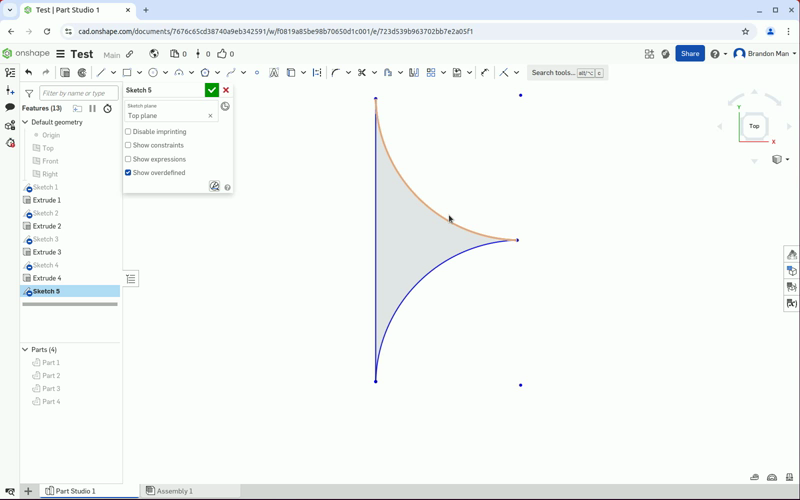
scroll(6)
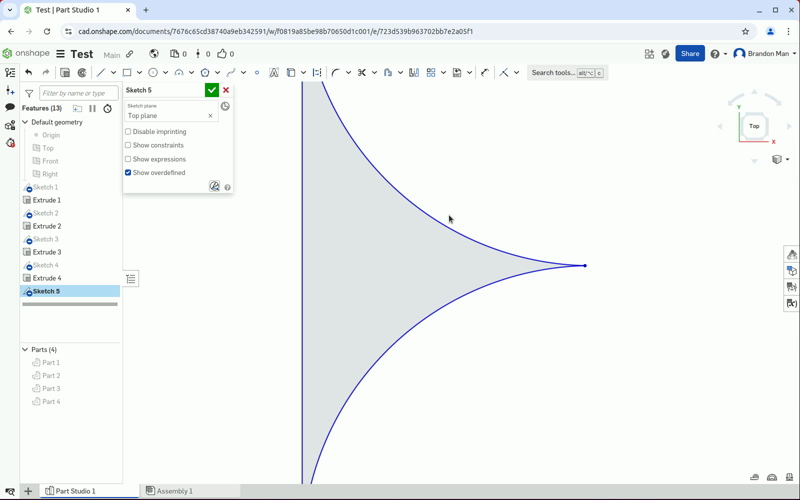
click(449, 214)
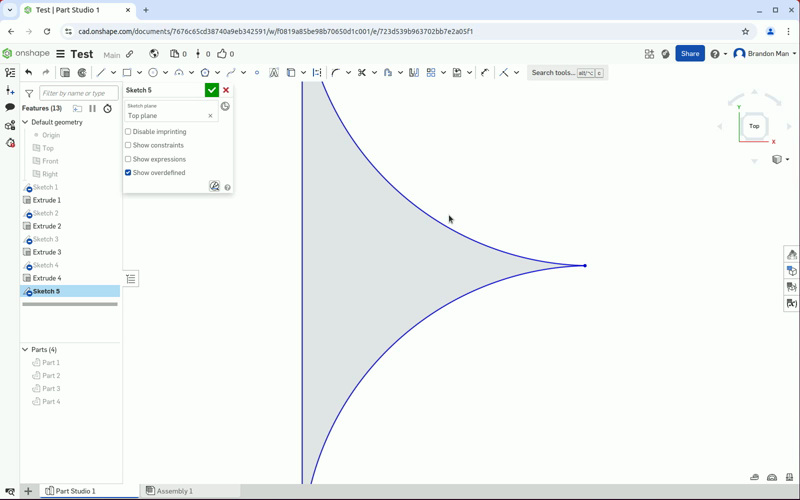
scroll(-6)
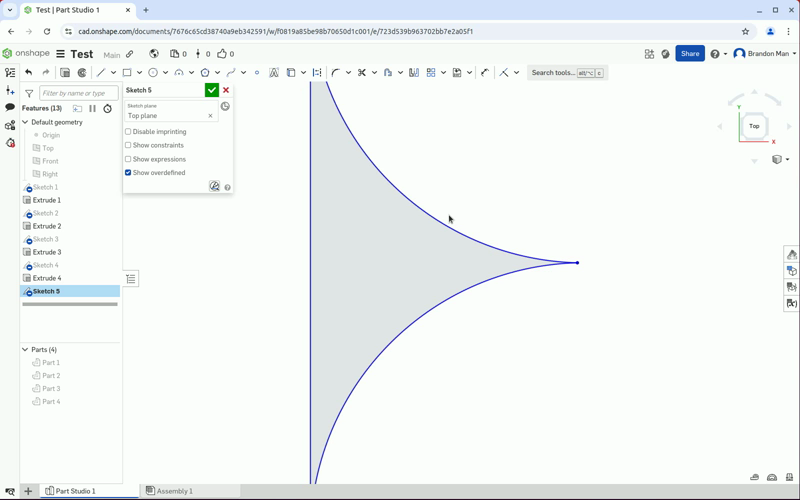
scroll(-6)
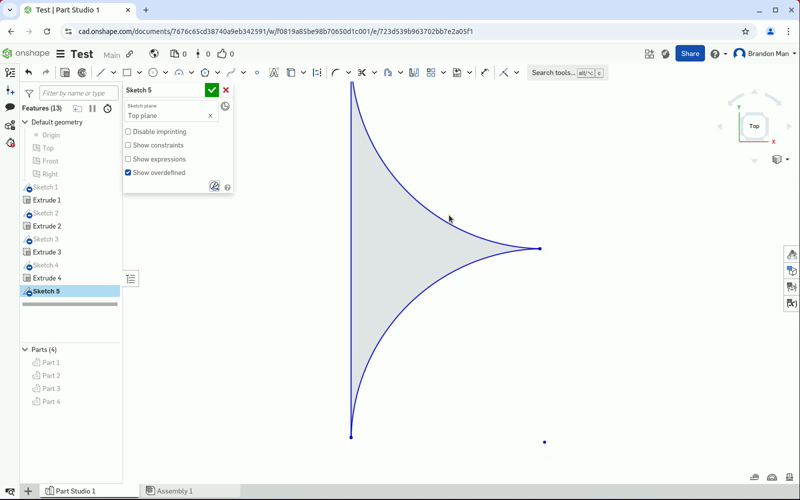
scroll(-6)
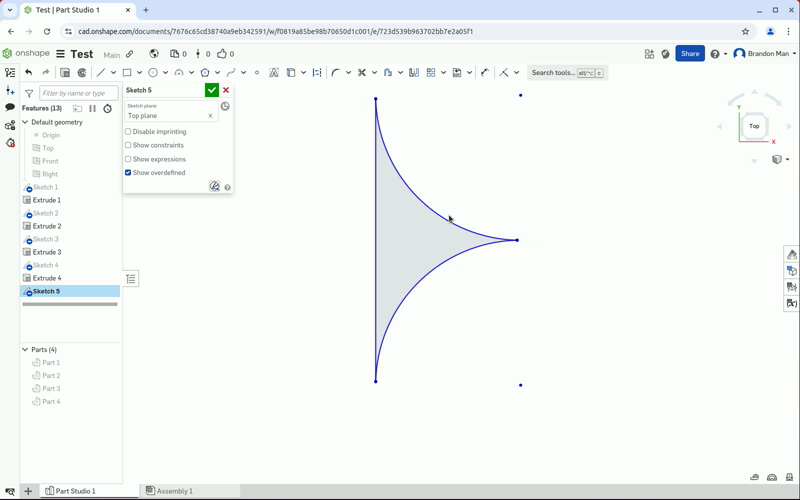
scroll(-6)
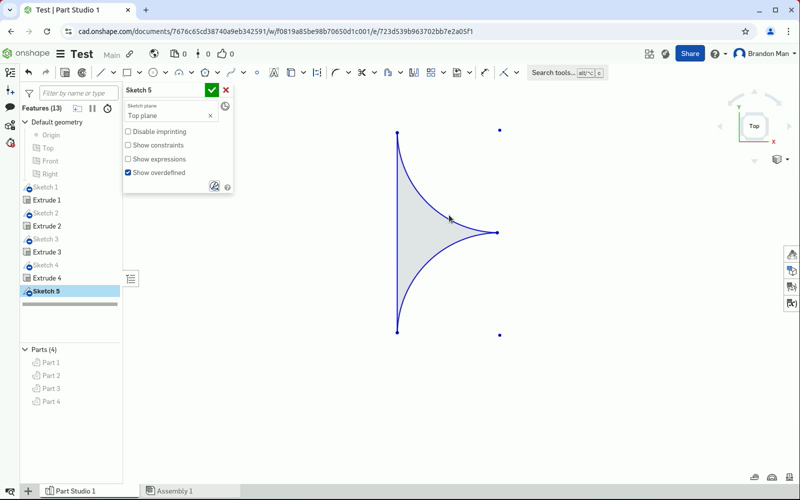
scroll(-6)
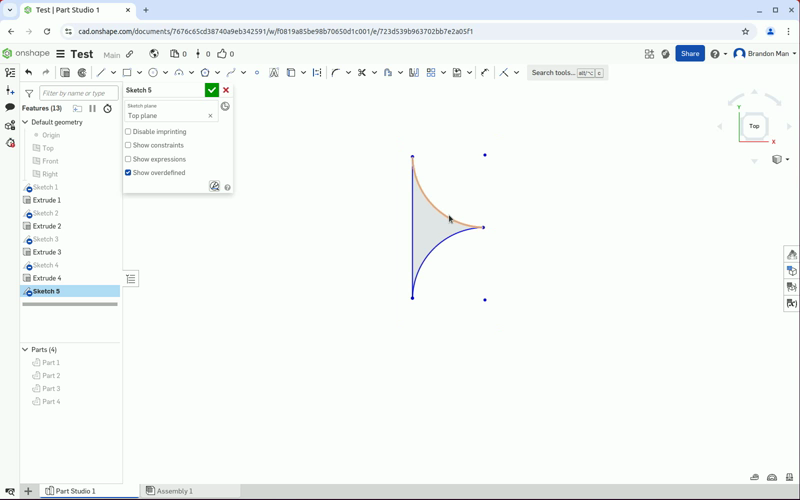
scroll(-6)
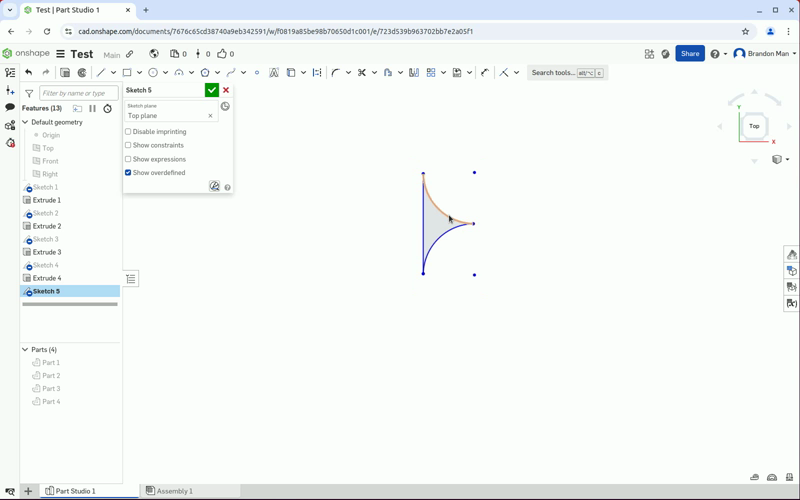
scroll(-6)
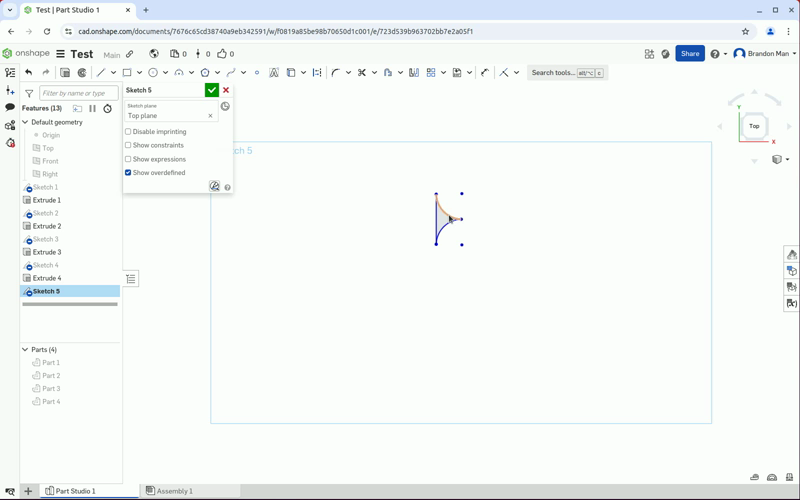
mouse_move(73, 352)
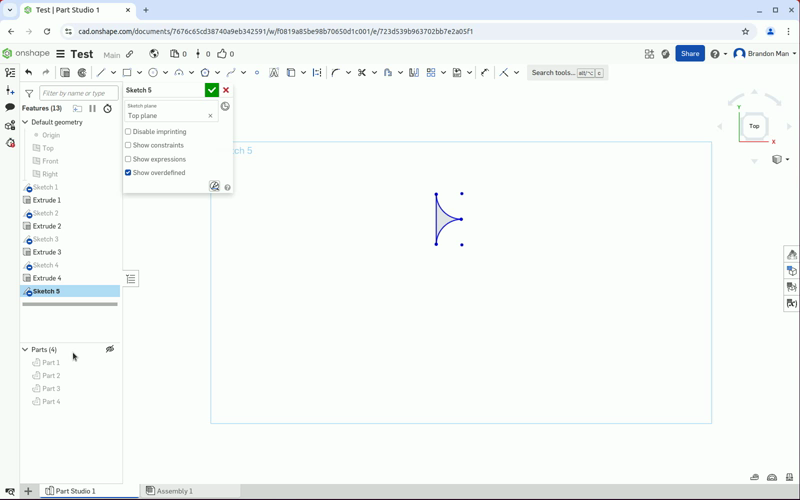
key(shift+y)
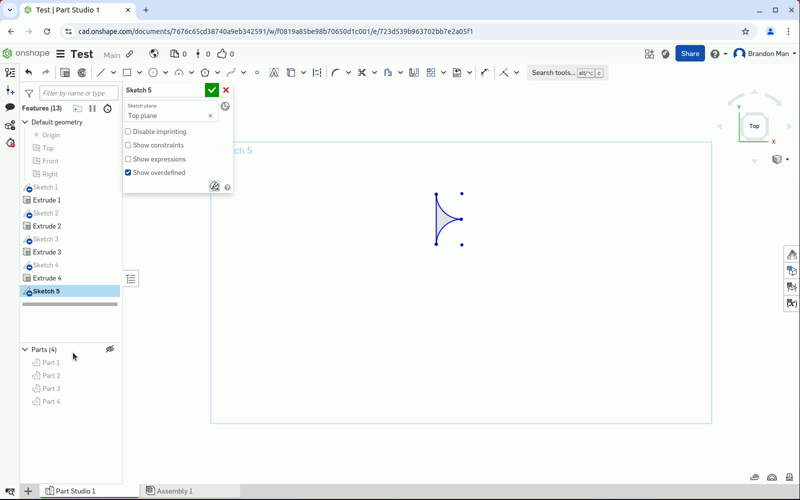
key(shift+e)
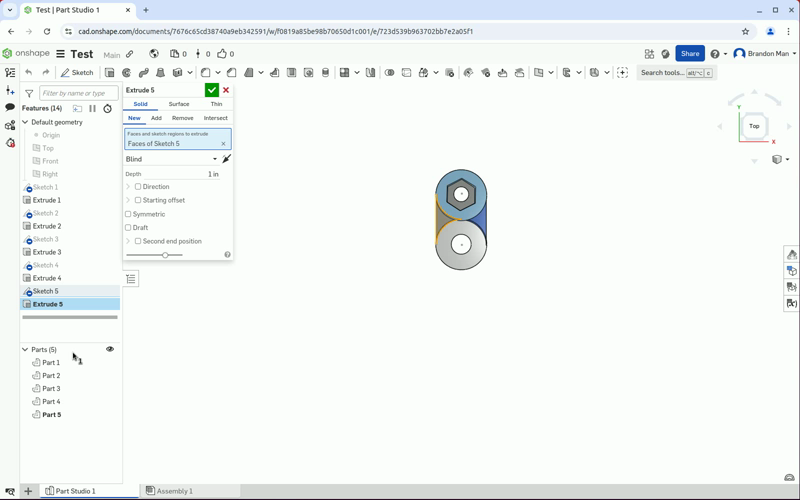
mouse_move(143, 106)
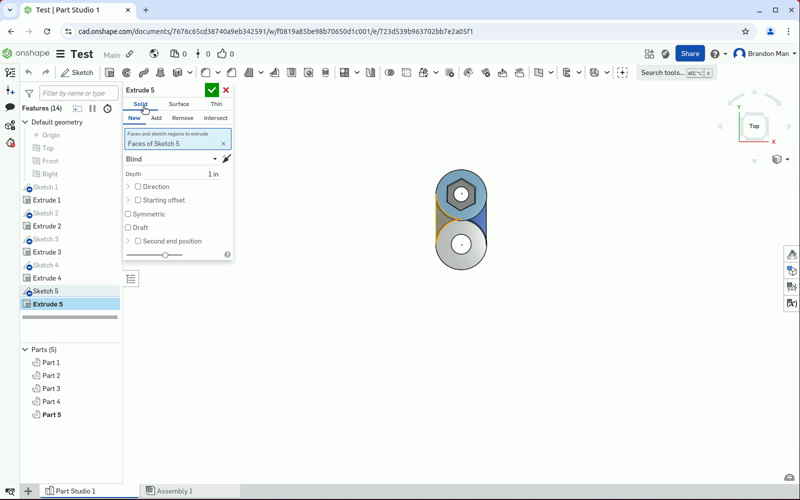
click(143, 106)
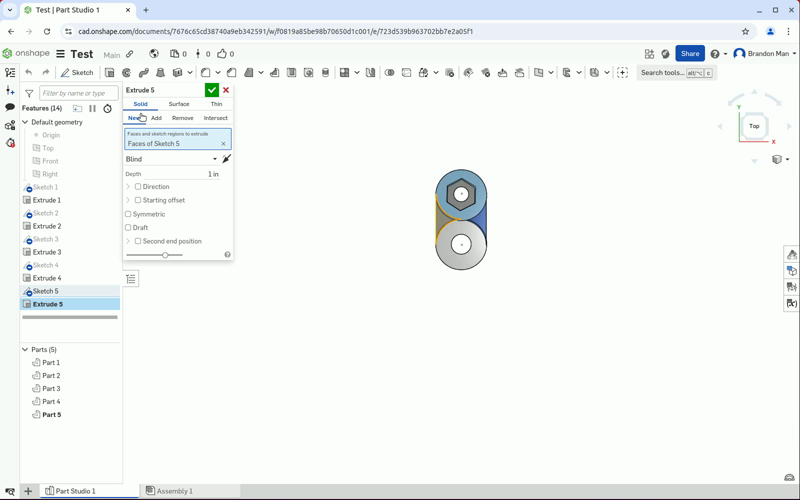
mouse_move(137, 120)
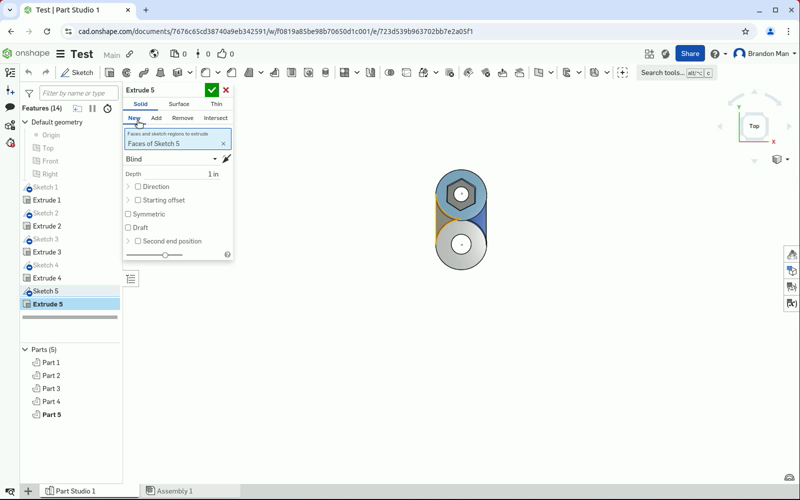
click(137, 120)
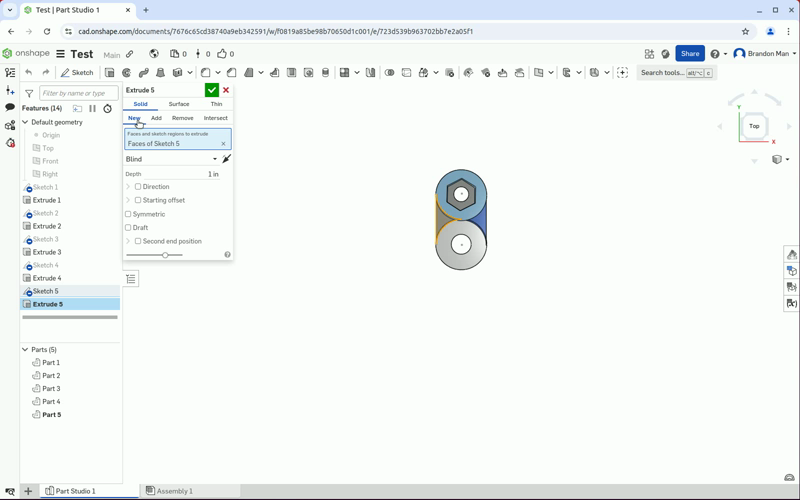
key(tab, 4)
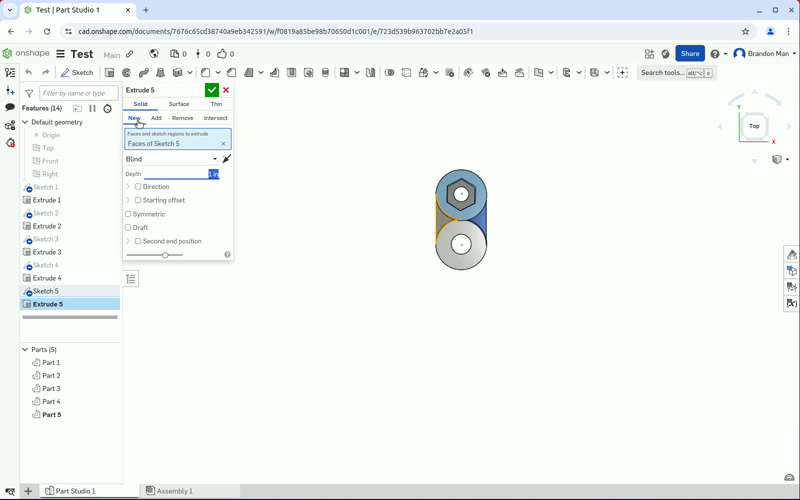
text(1.926)
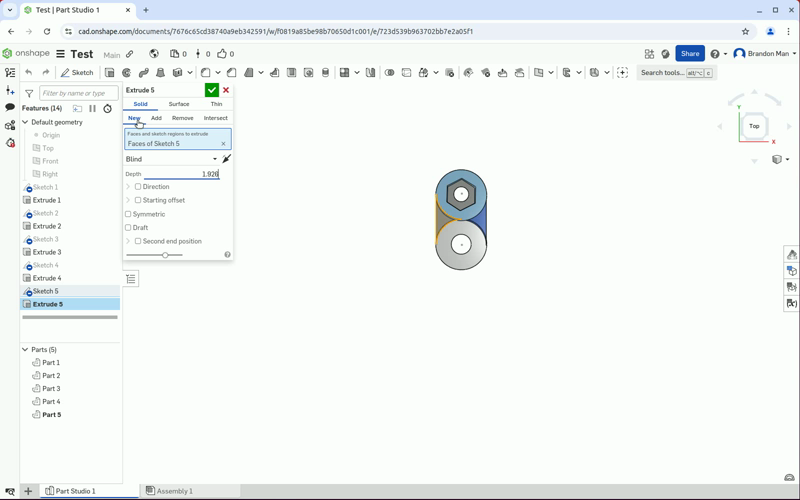
key(enter)
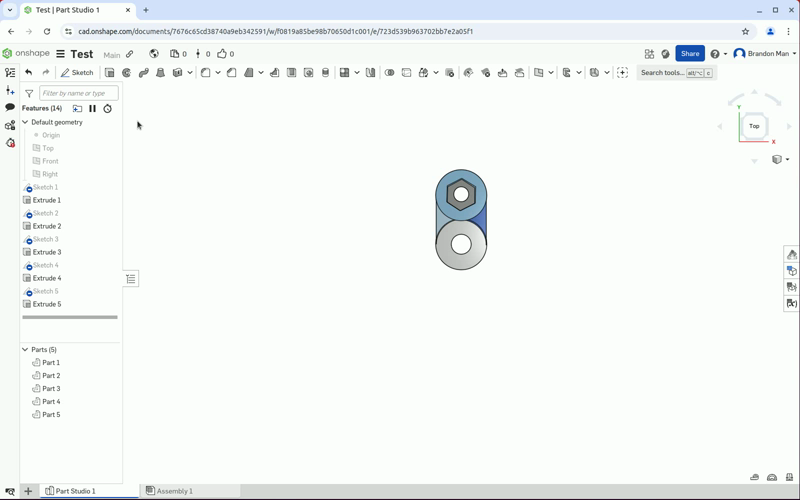
key(shift+h)
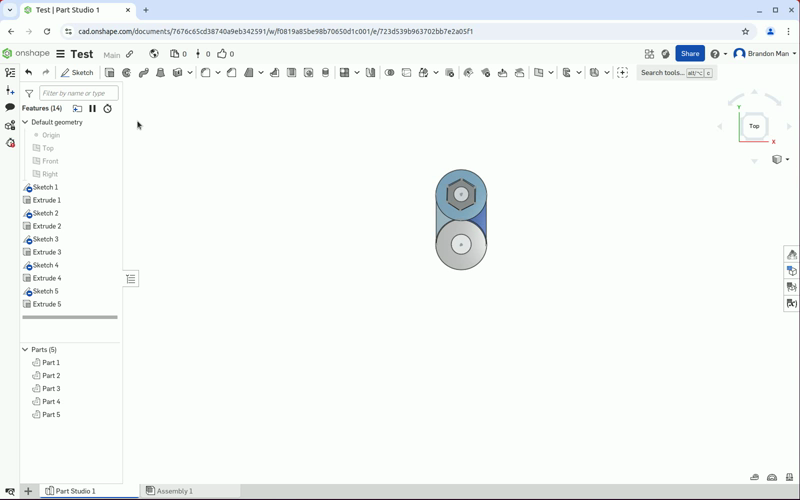
key(shift+h)
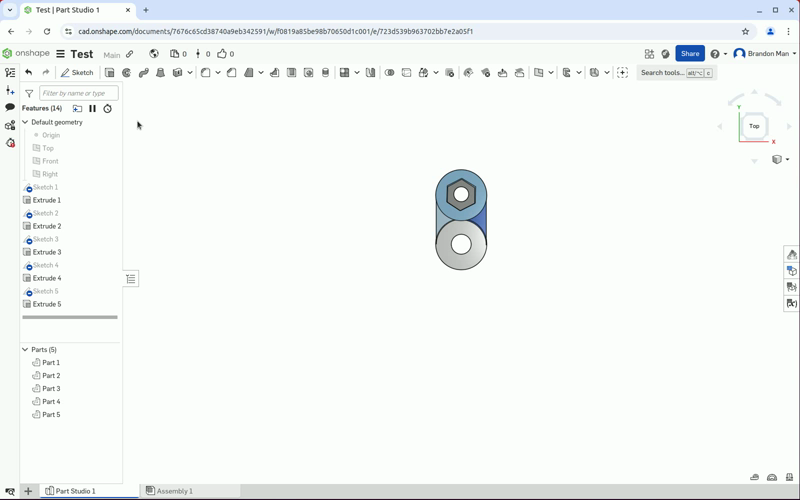
mouse_move(73, 189)
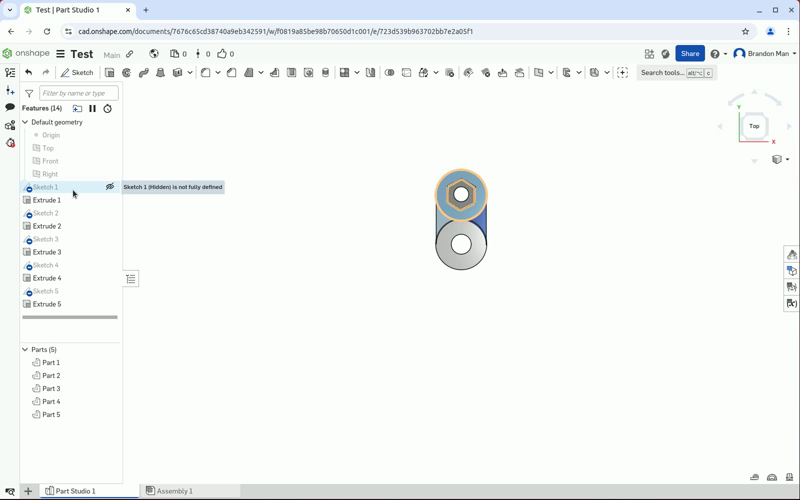
click(73, 189)
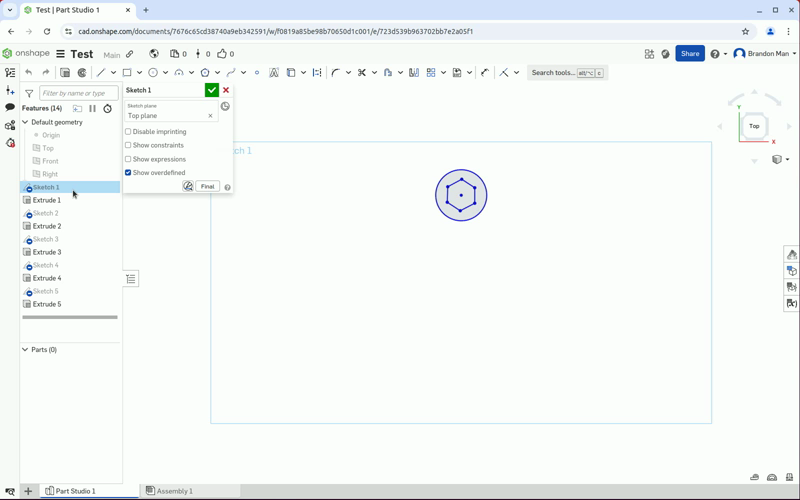
mouse_move(229, 92)
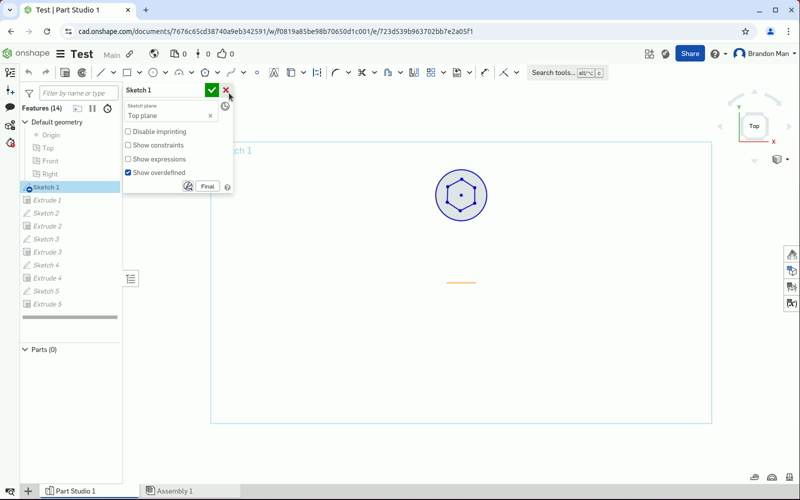
click(229, 92)
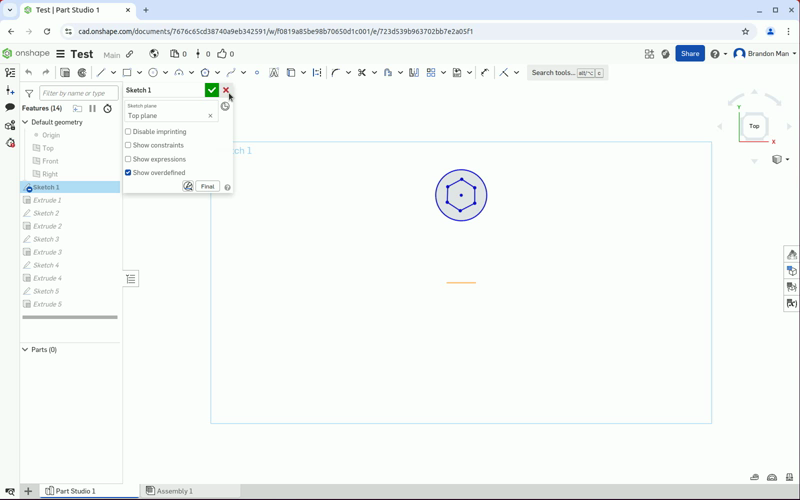
key(shift+s)
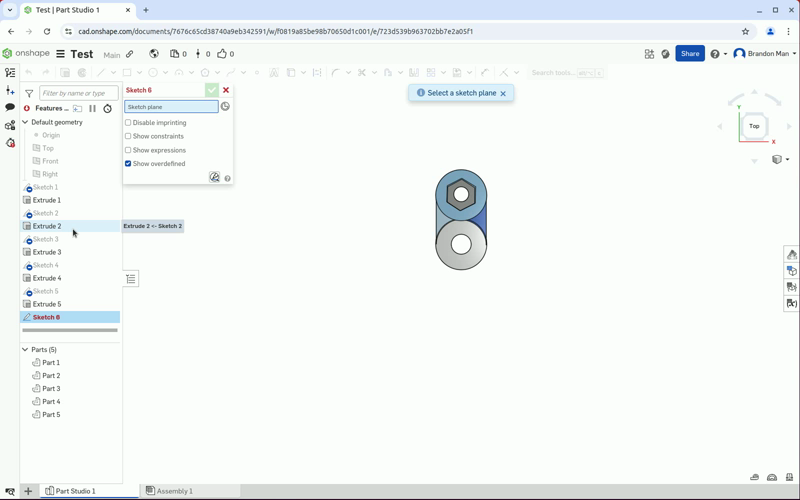
scroll(3)
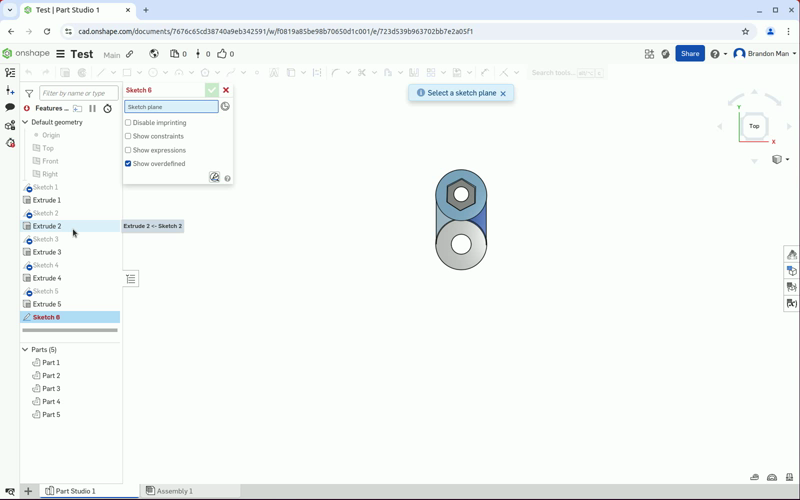
mouse_move(73, 150)
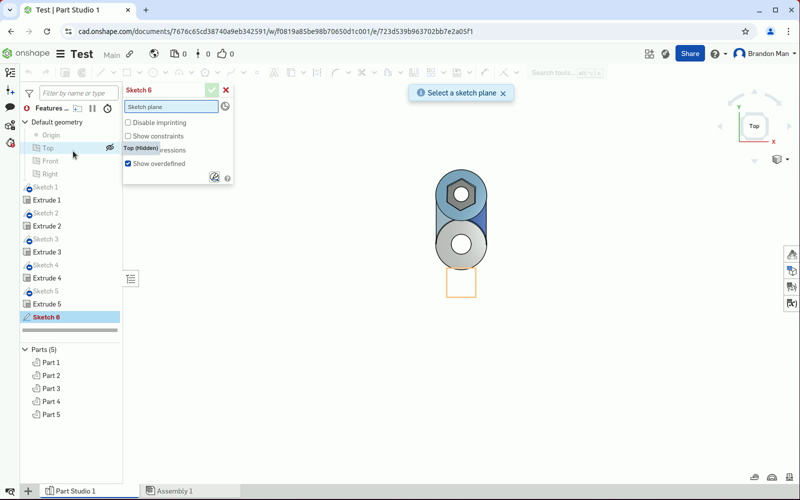
click(73, 150)
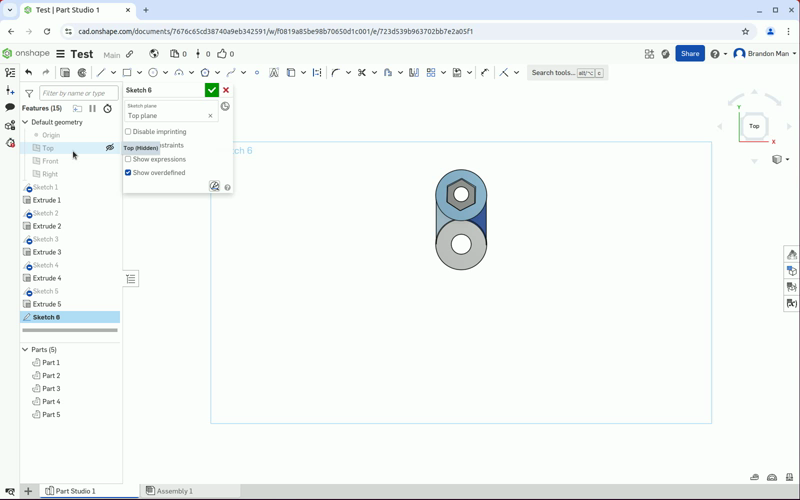
mouse_move(73, 352)
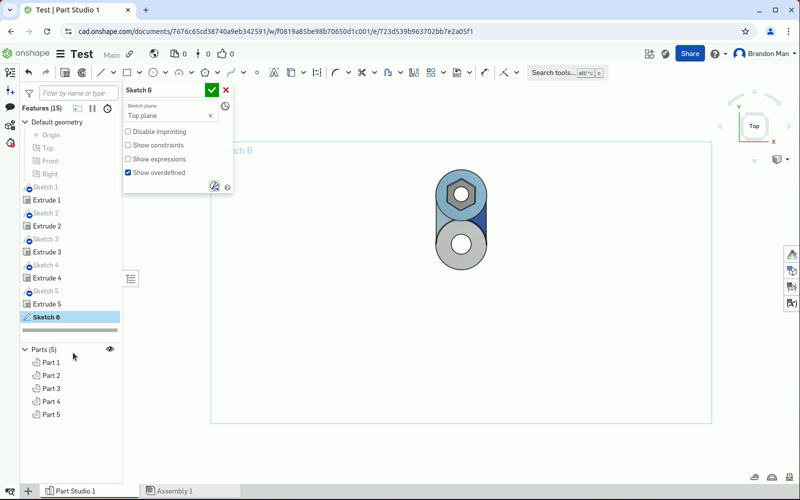
key(y)
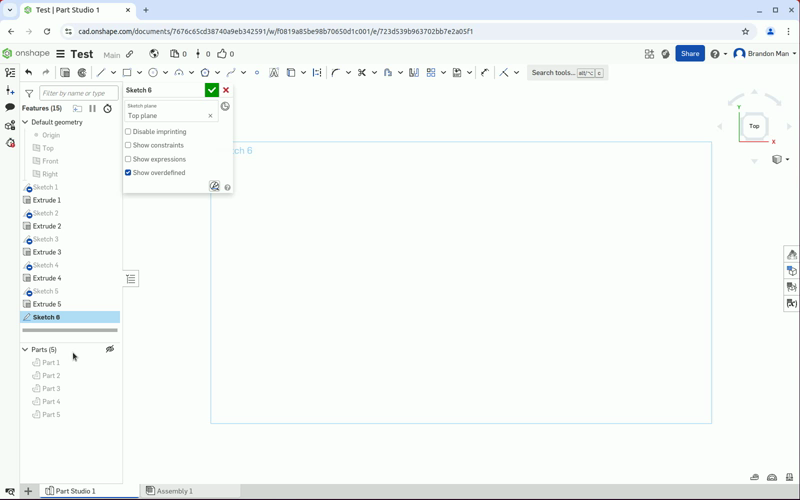
key(l)
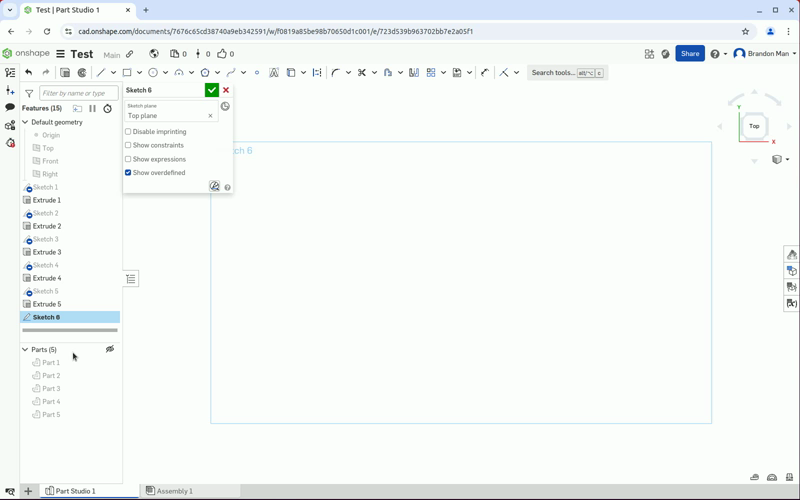
key_down(shift)
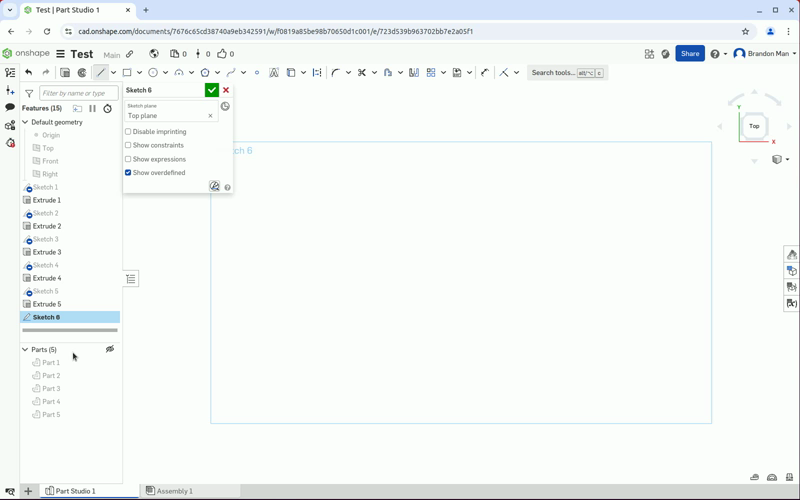
mouse_move(446, 201)
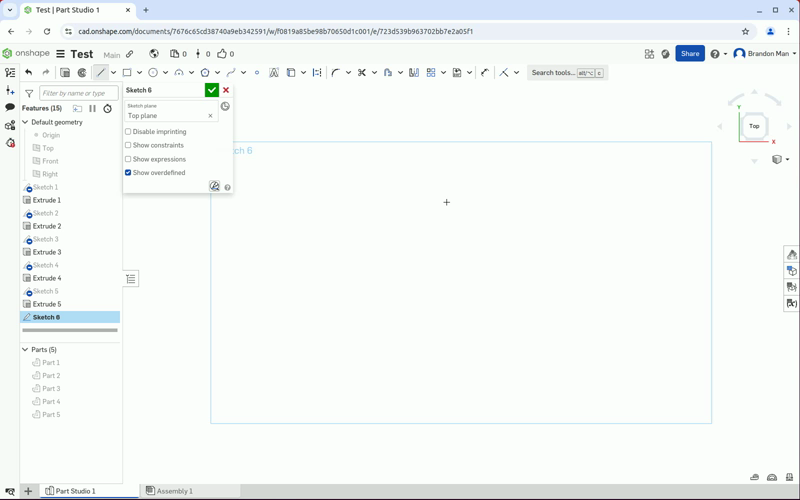
click(446, 201)
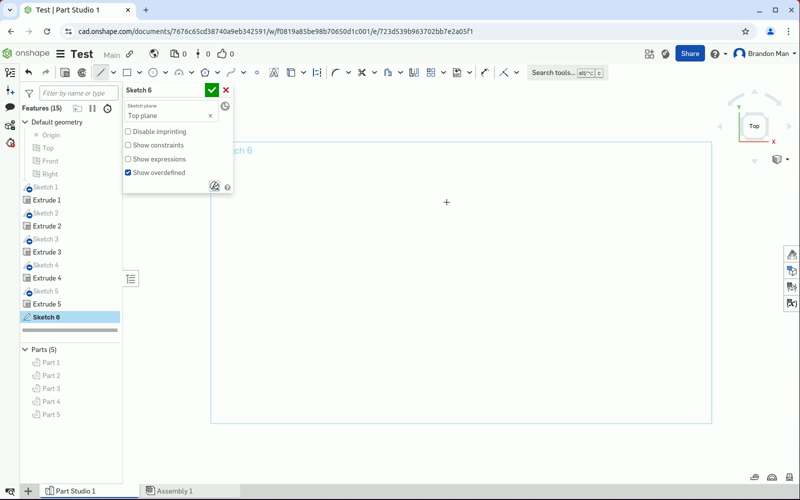
key_up(shift)
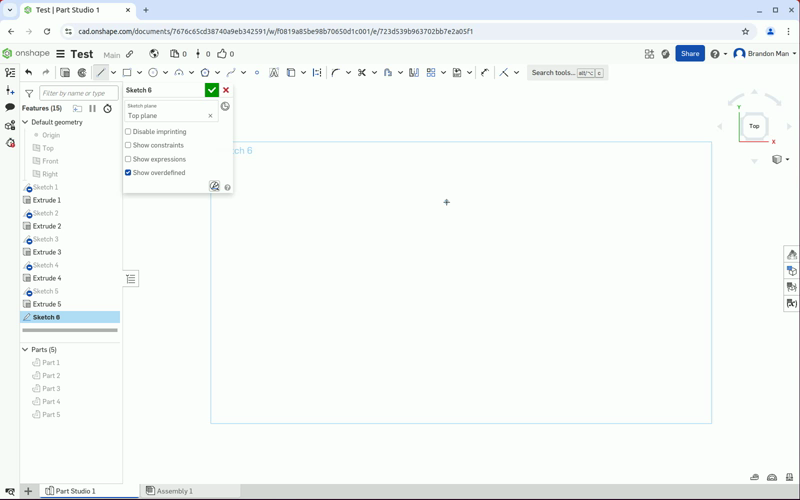
key_down(shift)
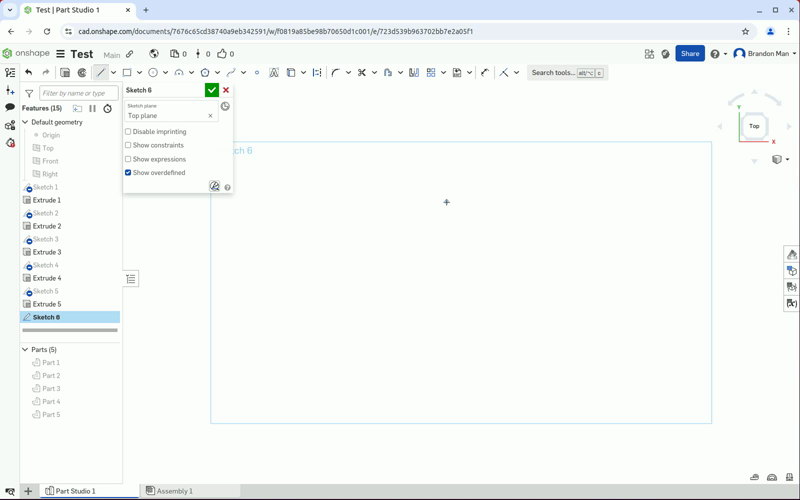
mouse_move(476, 201)
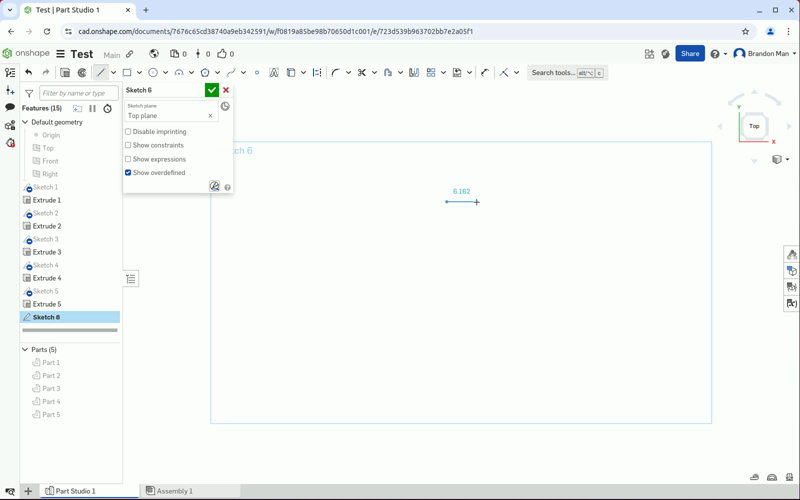
mouse_move(460, 210)
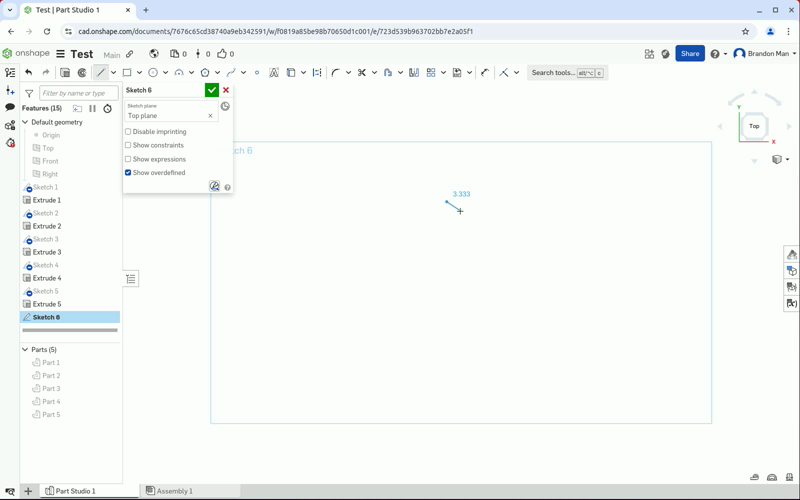
click(460, 210)
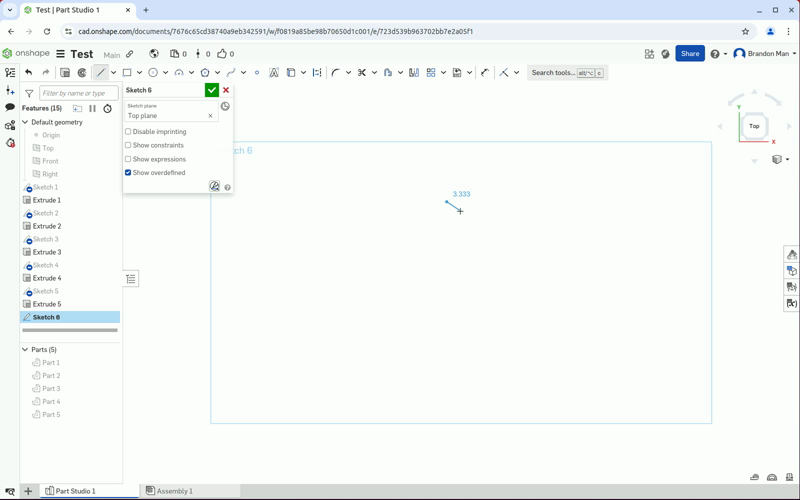
key_up(shift)
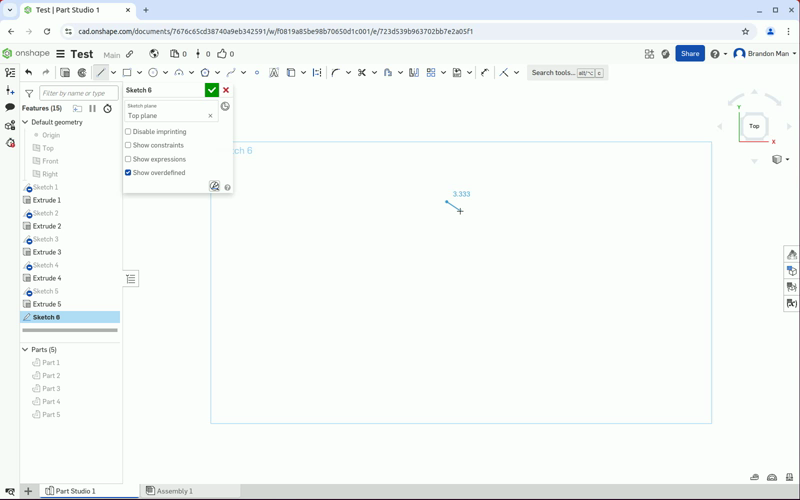
key_down(shift)
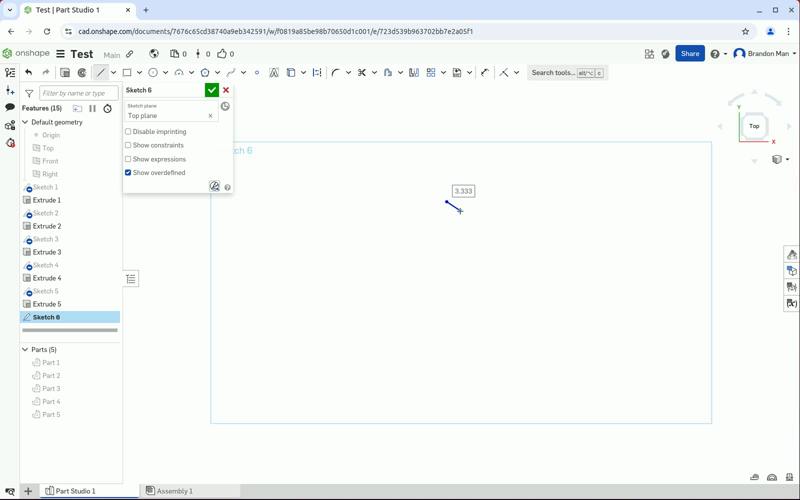
mouse_move(490, 210)
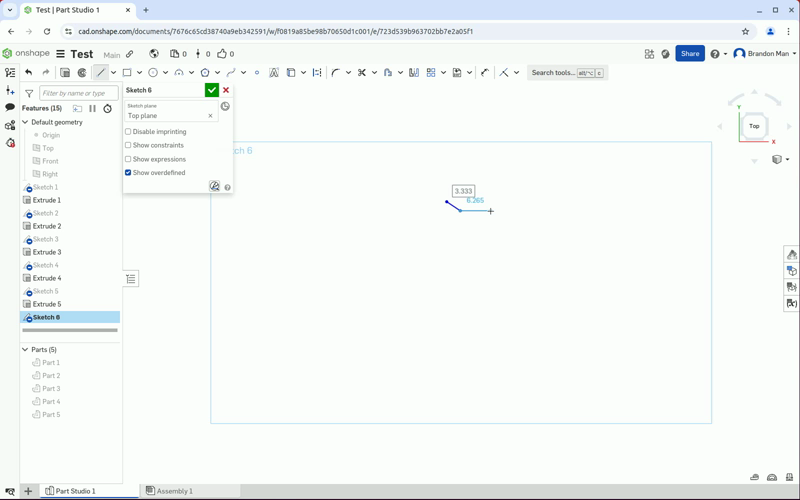
mouse_move(475, 203)
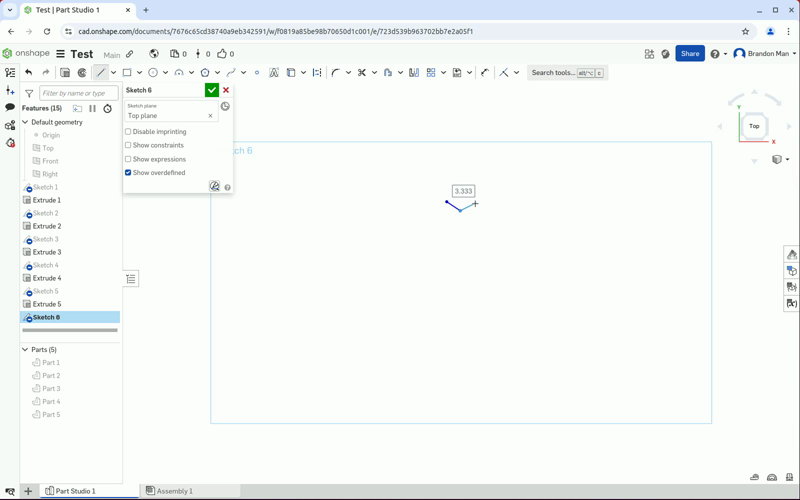
click(475, 203)
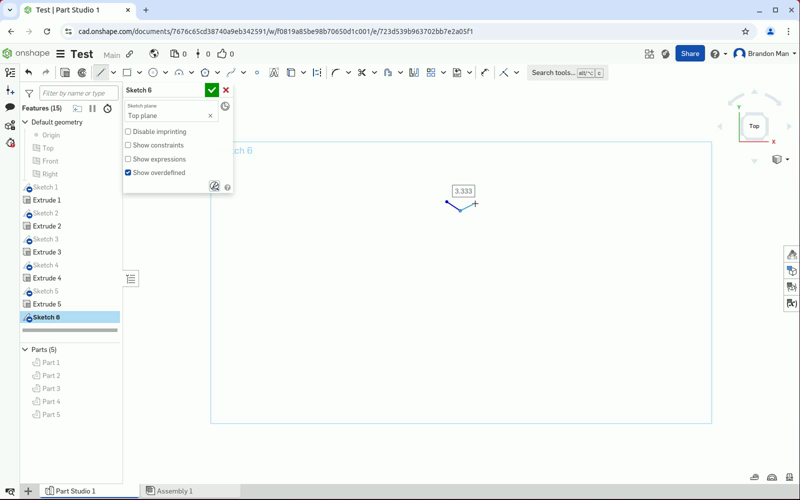
key_up(shift)
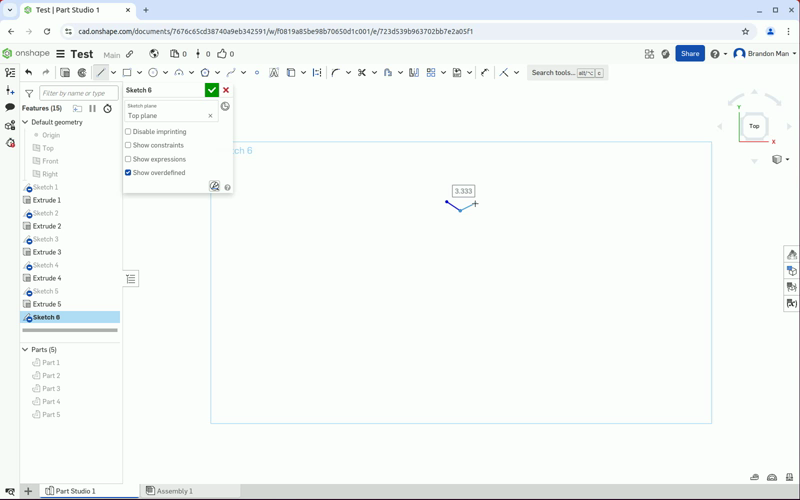
key_down(shift)
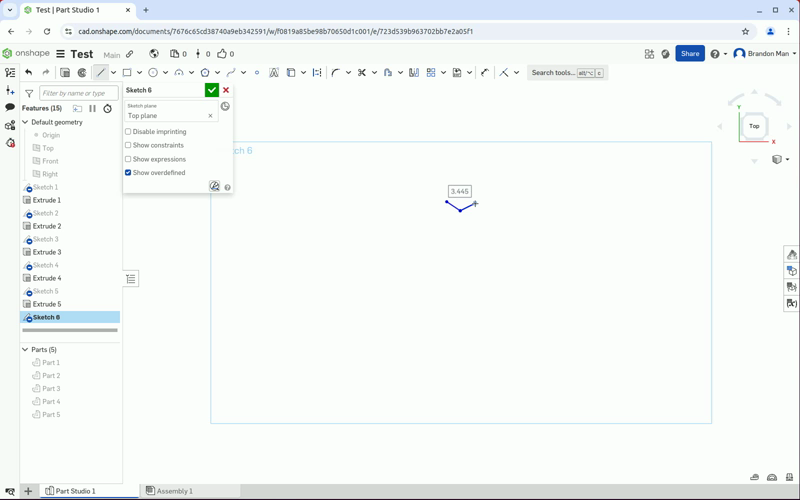
mouse_move(505, 203)
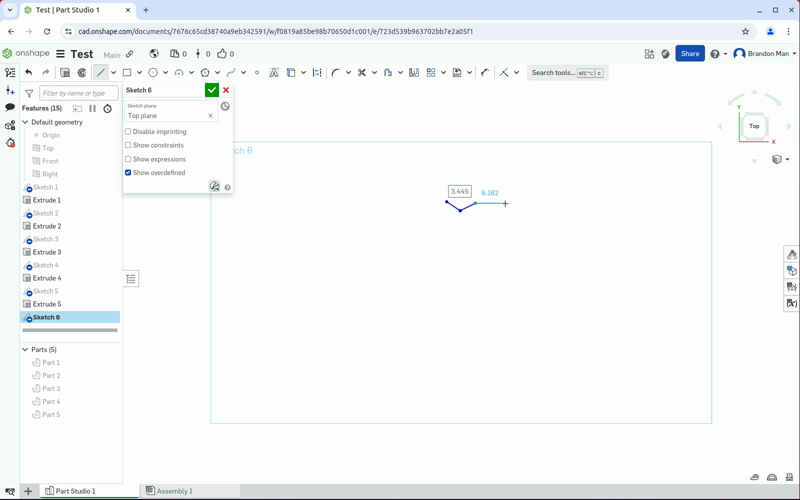
mouse_move(475, 186)
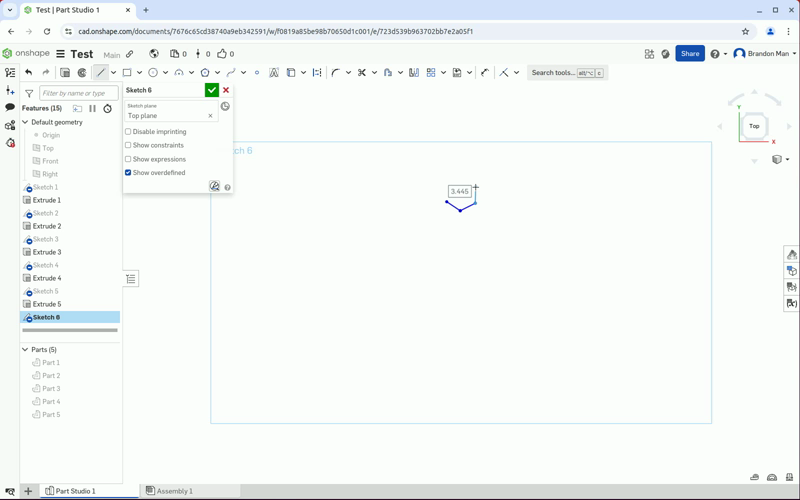
click(475, 186)
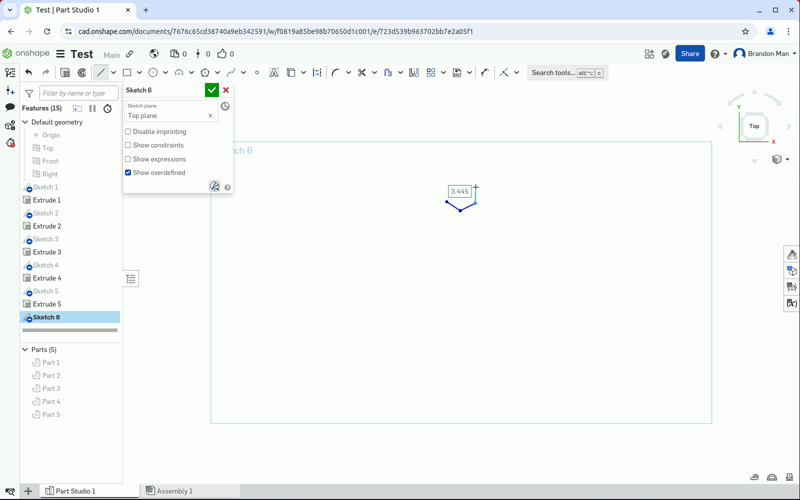
key_up(shift)
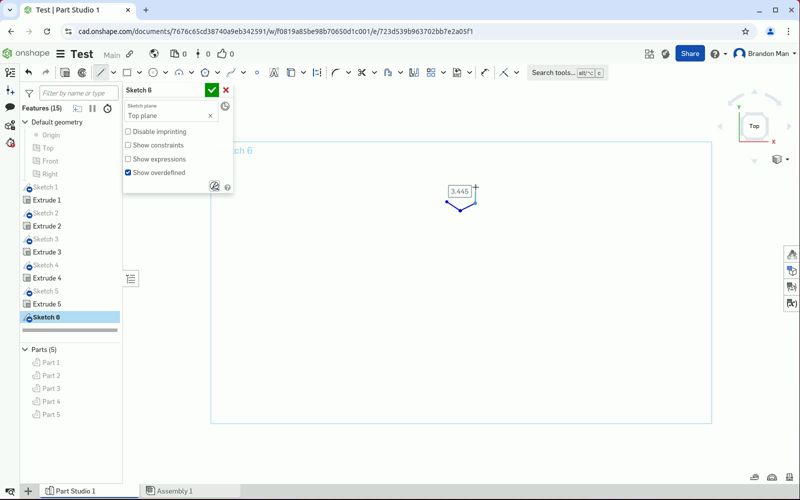
key_down(shift)
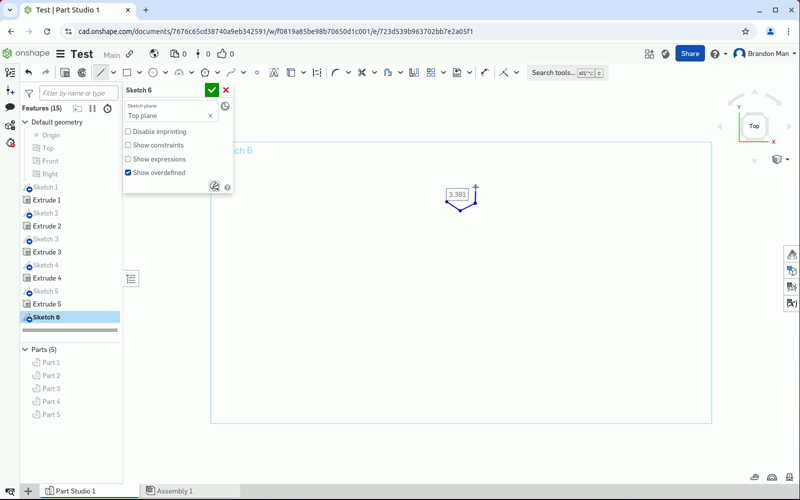
mouse_move(505, 186)
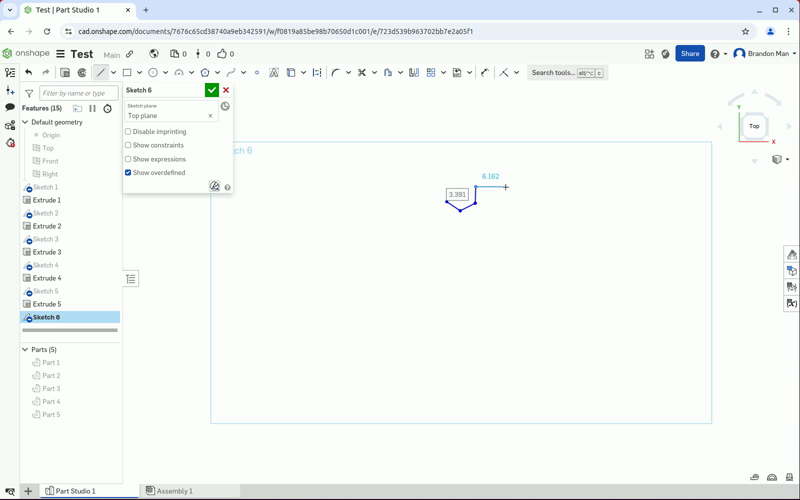
mouse_move(461, 178)
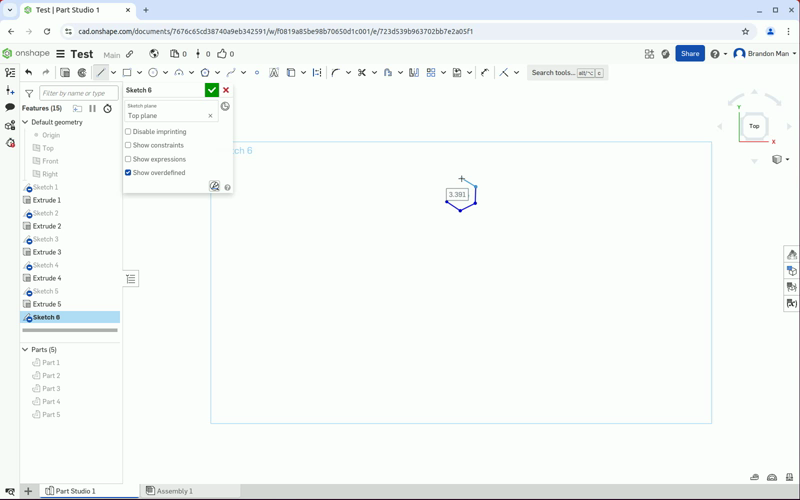
click(461, 178)
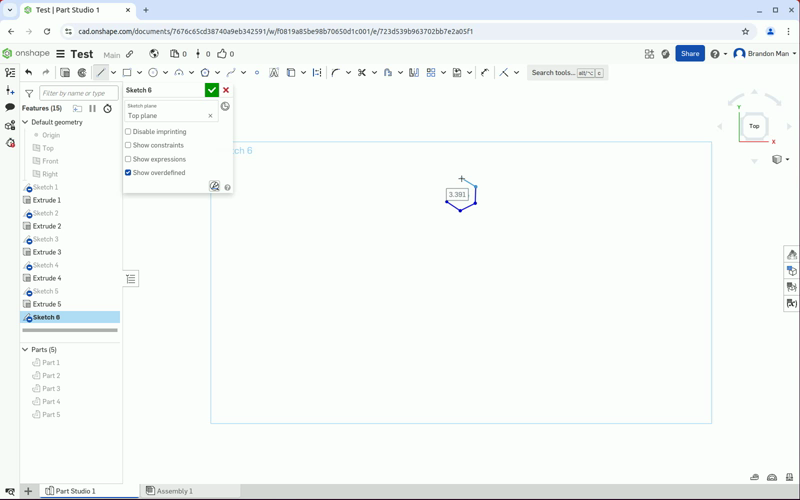
key_up(shift)
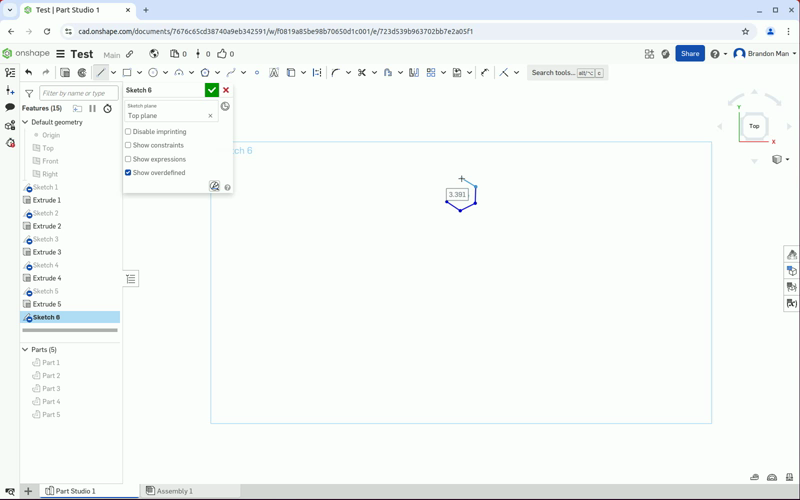
key_down(shift)
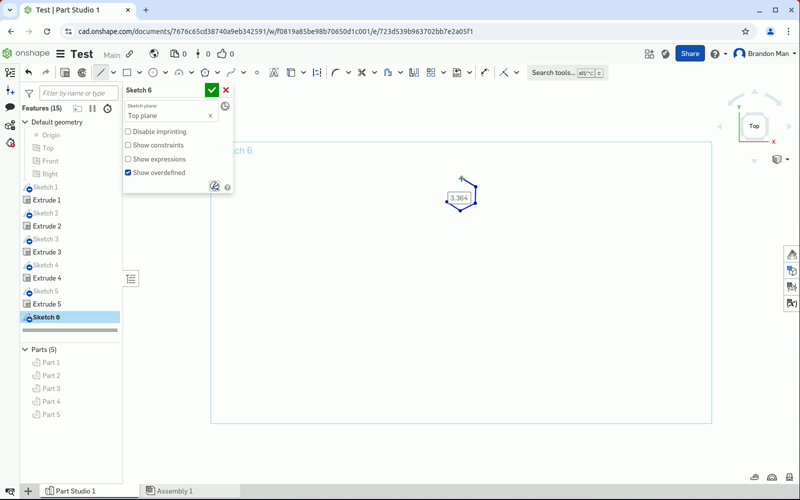
mouse_move(492, 178)
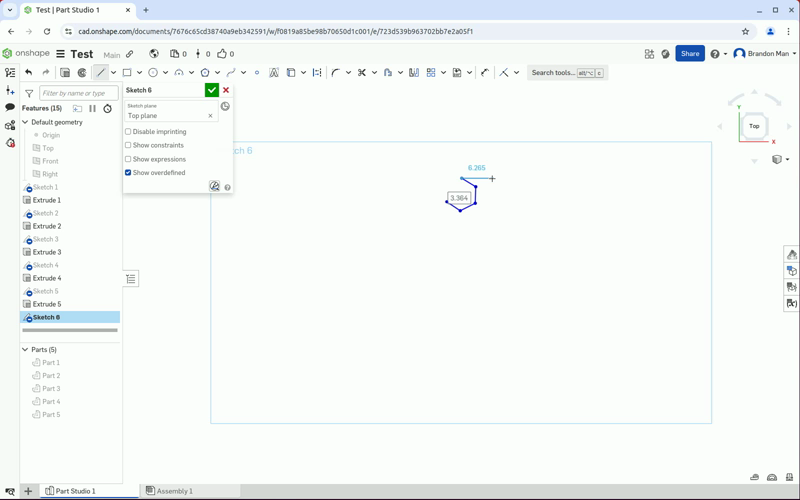
mouse_move(447, 185)
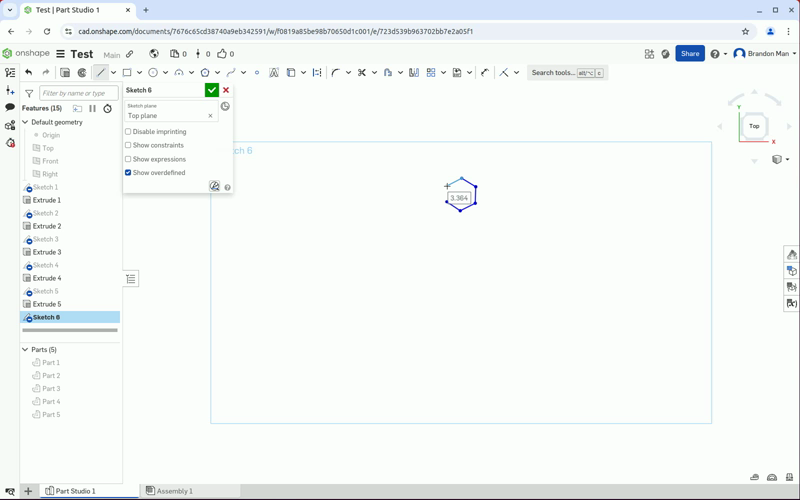
click(447, 185)
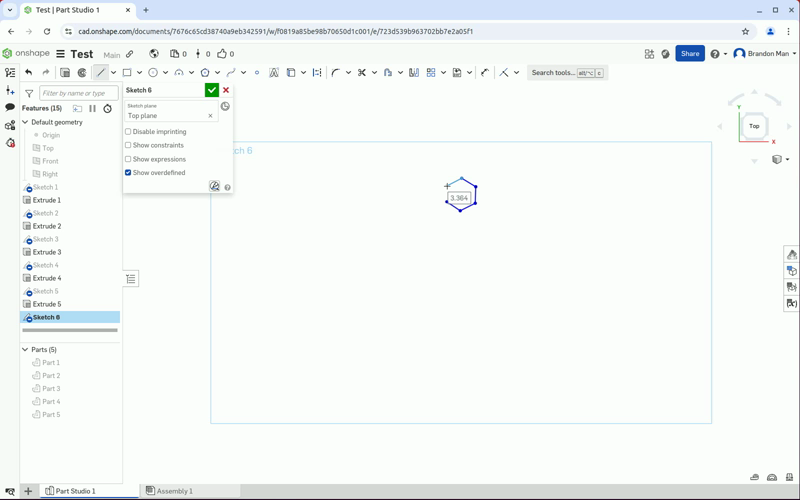
key_up(shift)
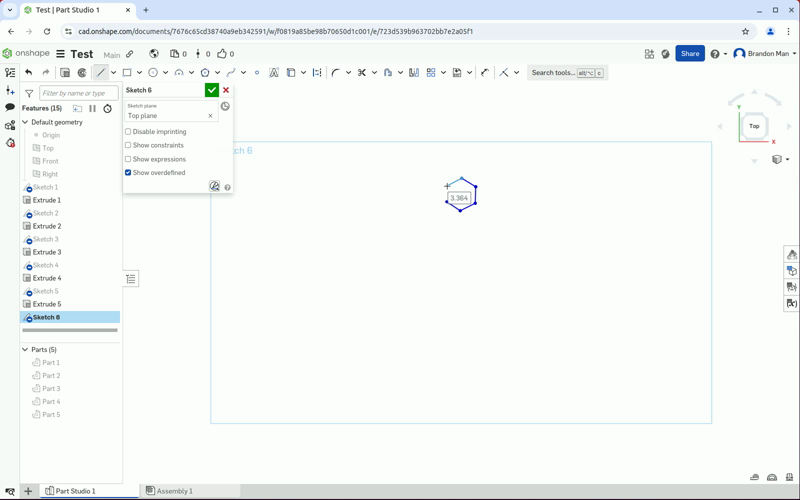
mouse_move(477, 185)
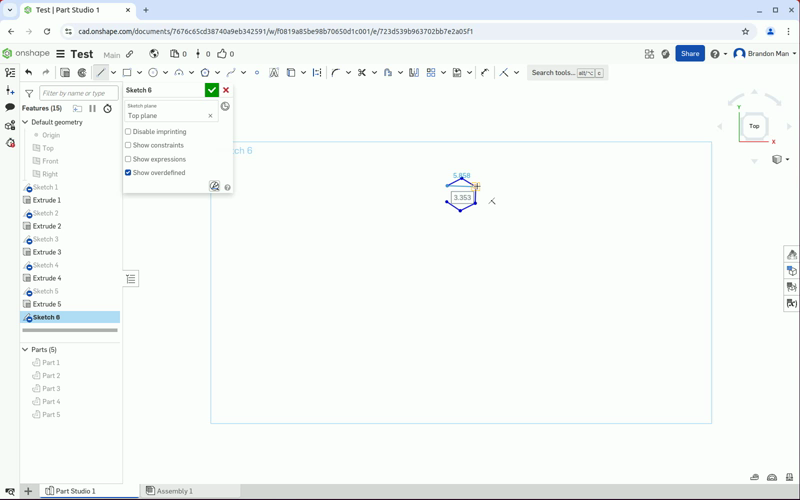
key_down(shift)
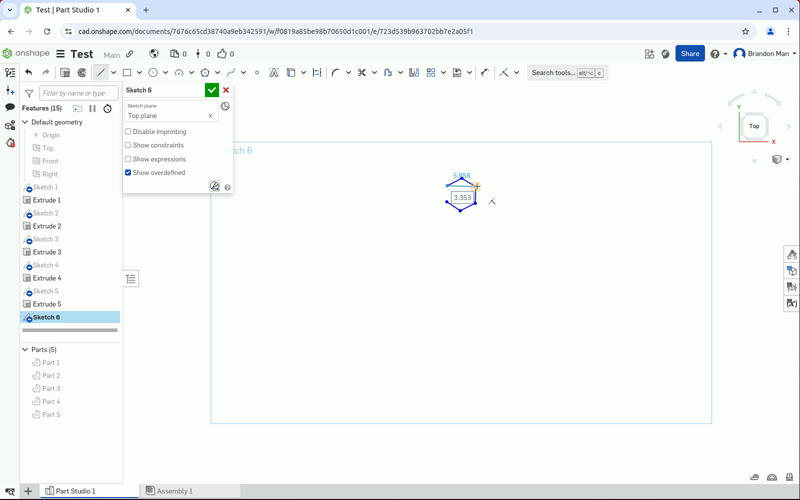
mouse_move(446, 201)
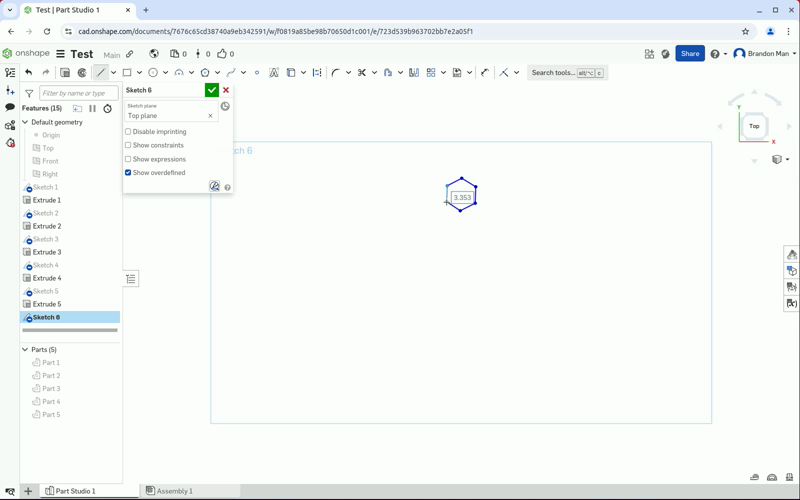
key_up(shift)
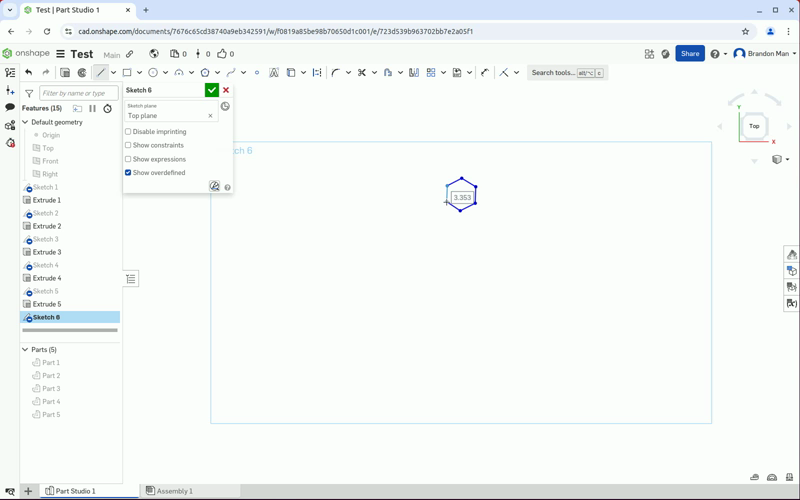
click(446, 201)
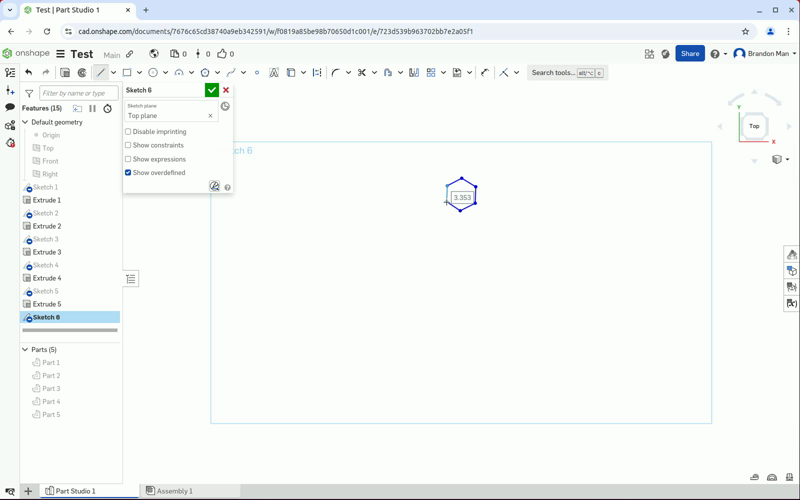
key(esc)
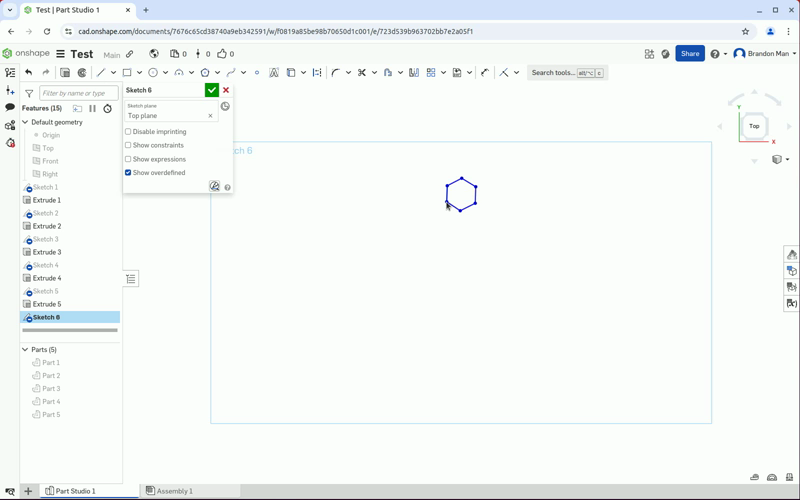
key(c)
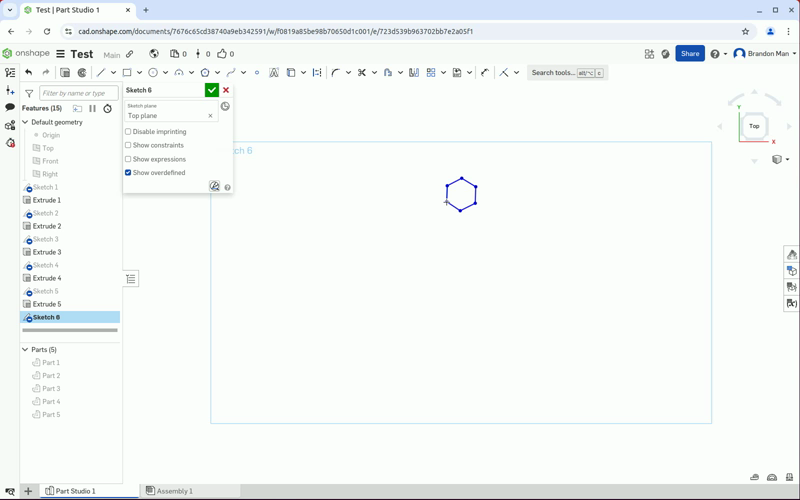
key_down(shift)
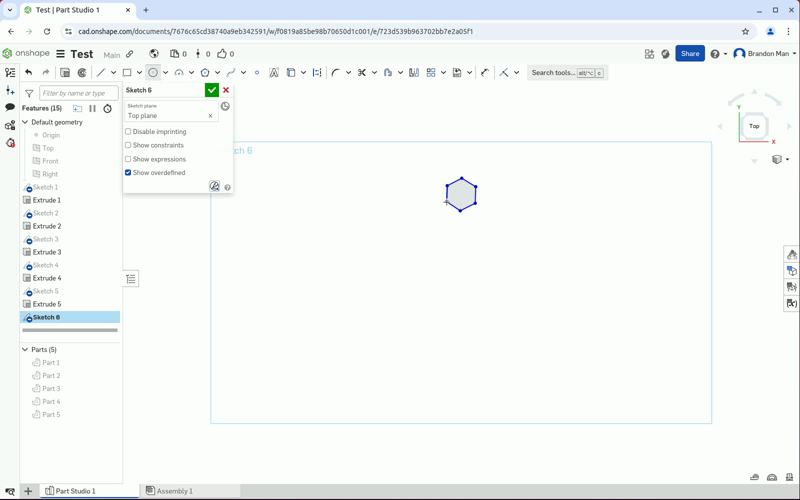
mouse_move(461, 194)
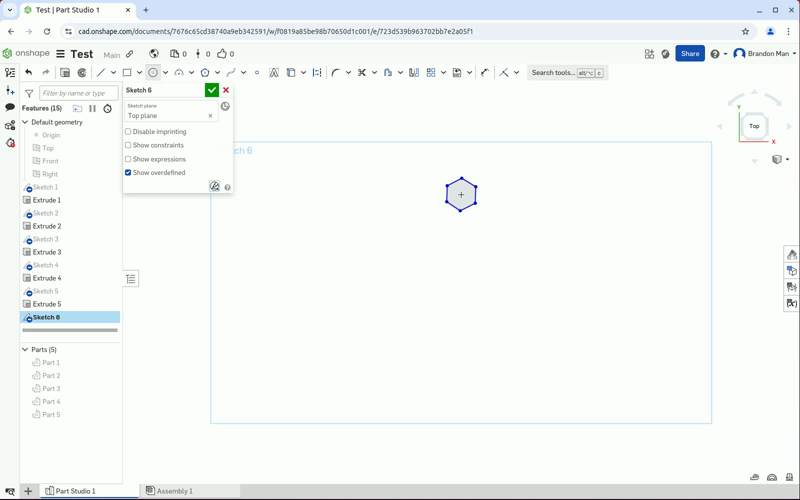
click(461, 194)
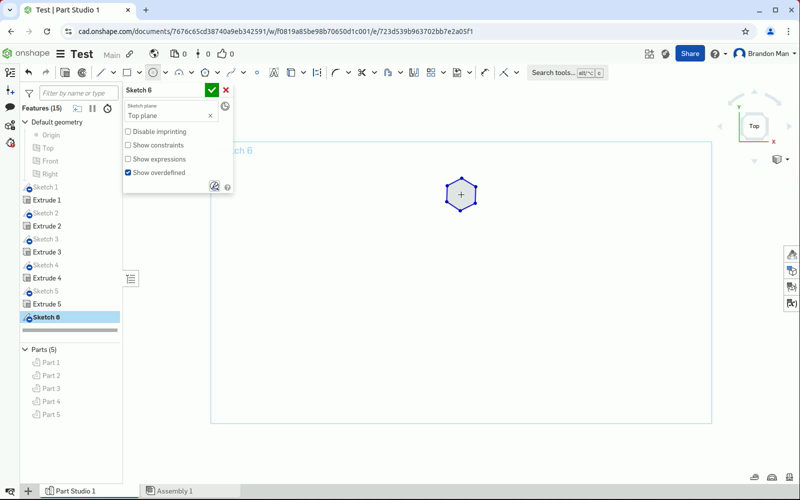
key_up(shift)
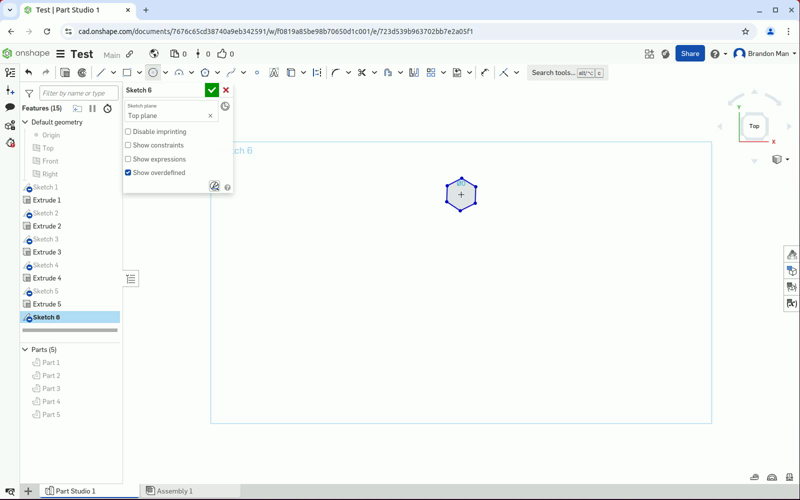
mouse_move(468, 194)
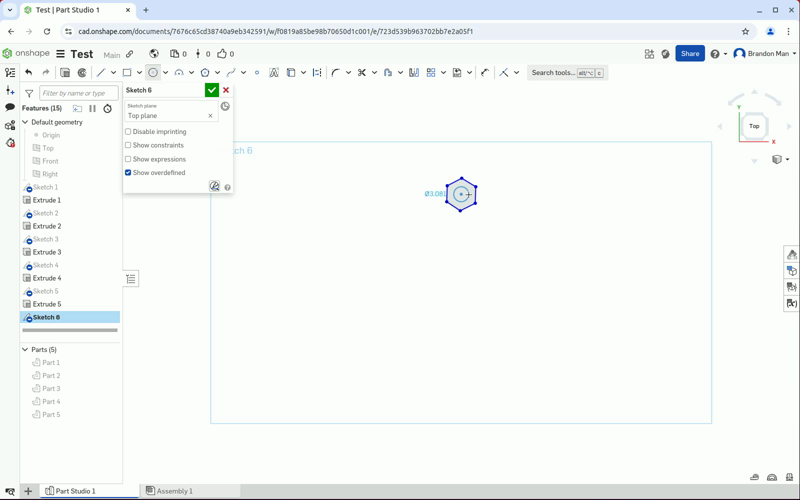
click(468, 194)
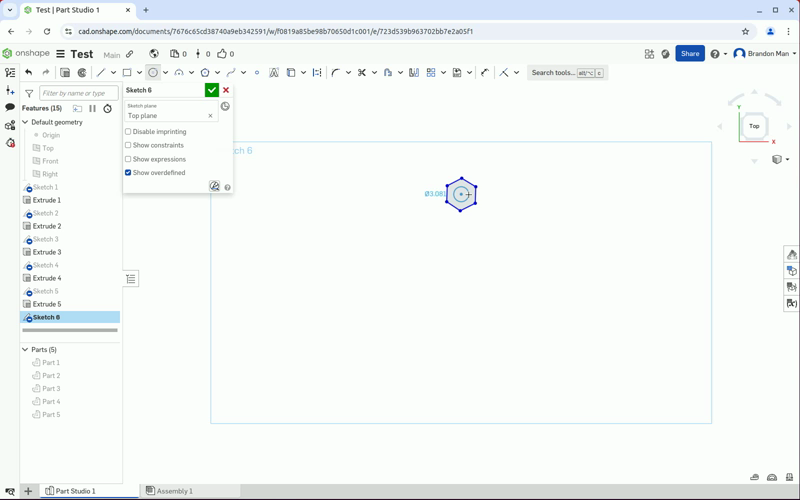
key(esc)
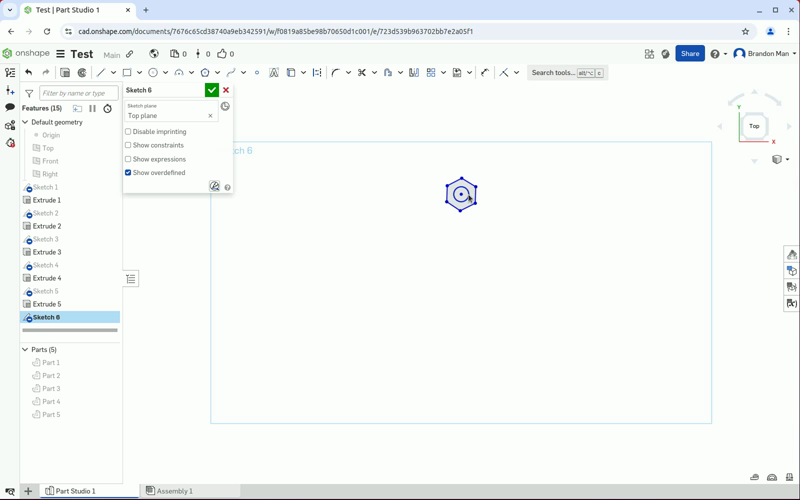
mouse_move(470, 200)
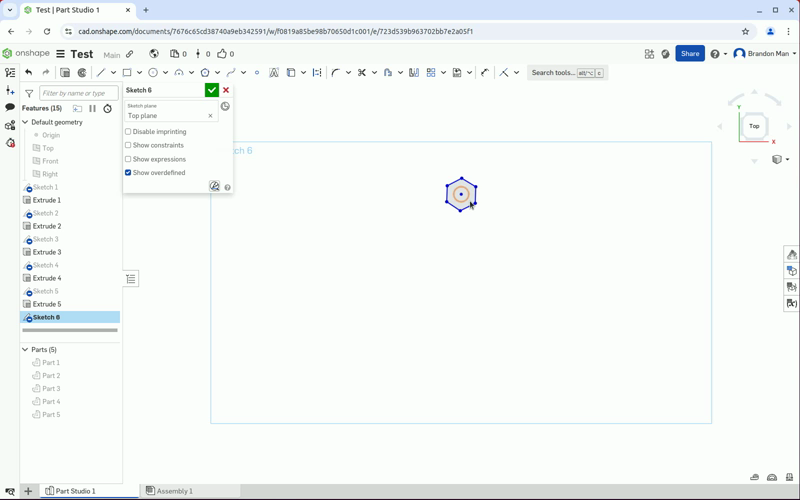
scroll(6)
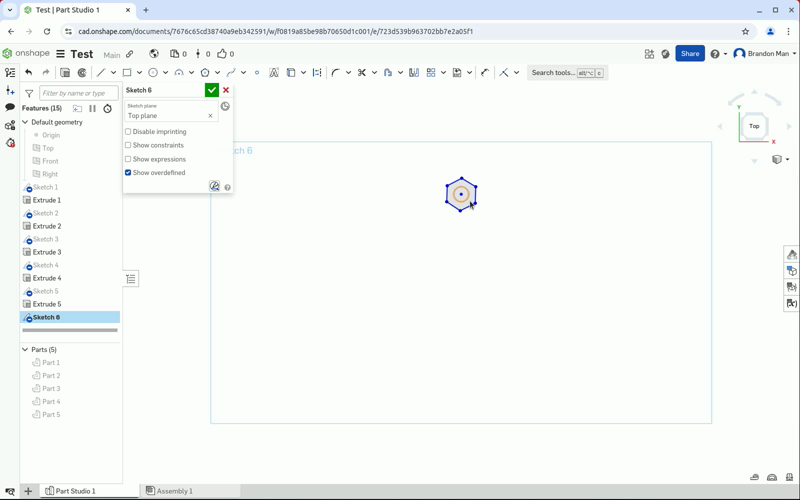
scroll(6)
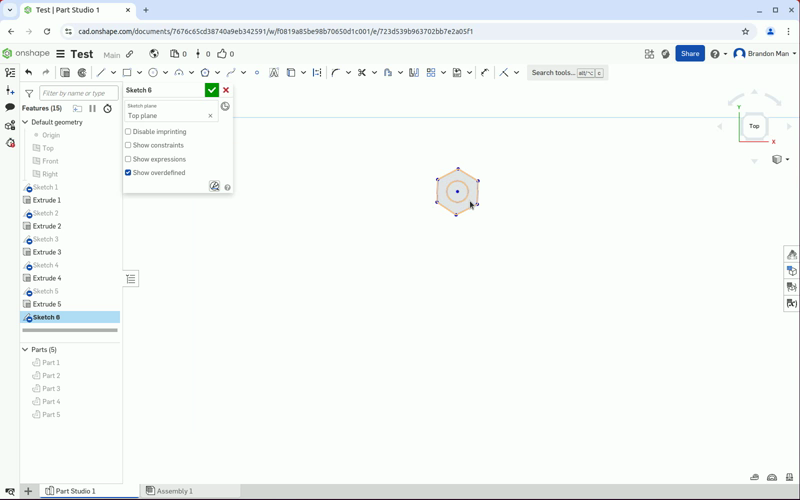
scroll(6)
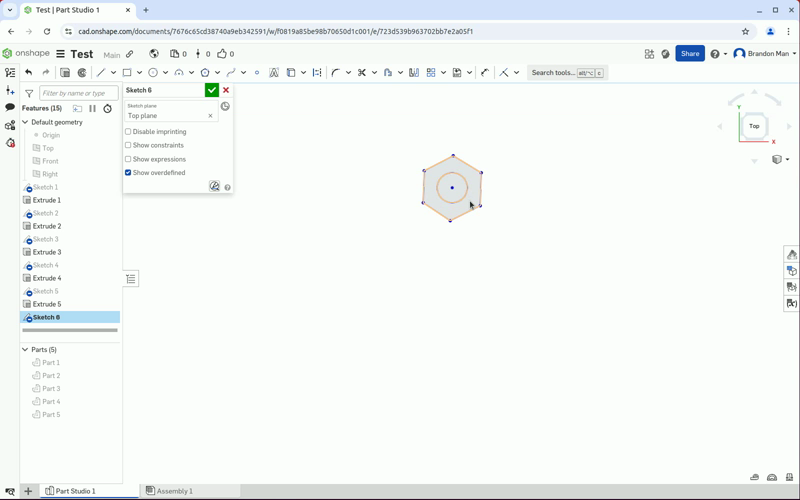
scroll(6)
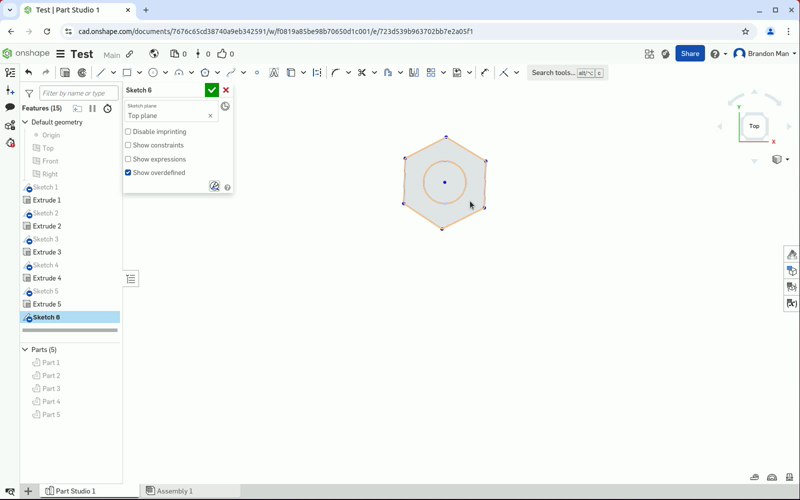
scroll(6)
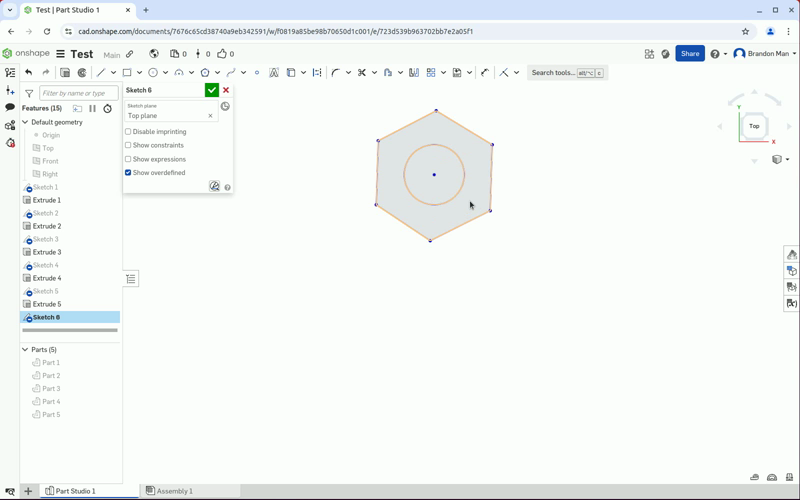
scroll(6)
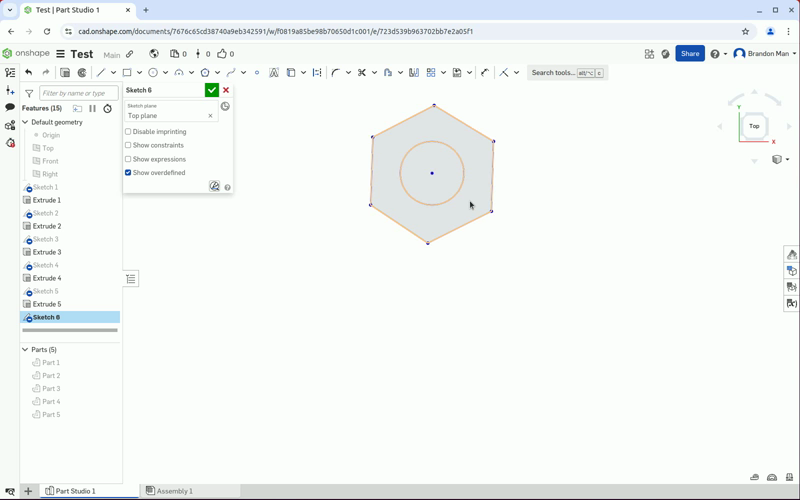
scroll(6)
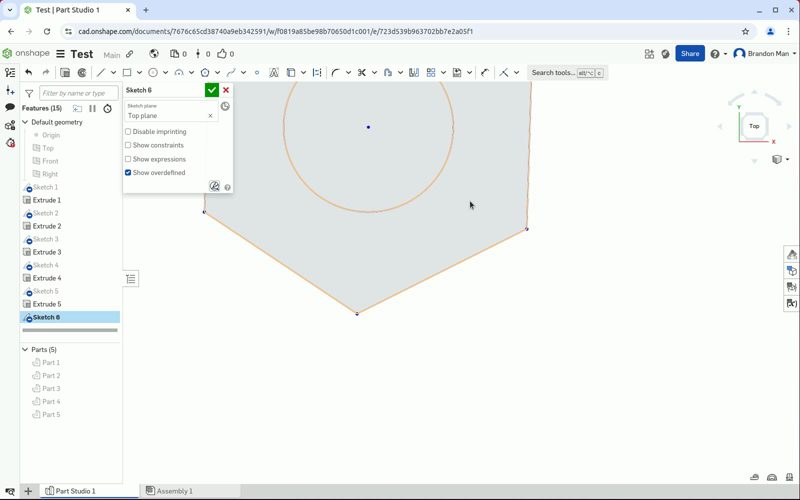
click(470, 200)
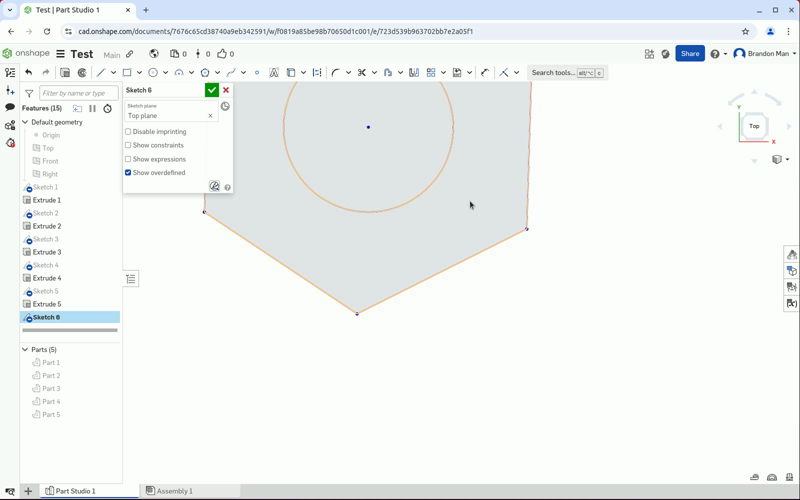
scroll(-6)
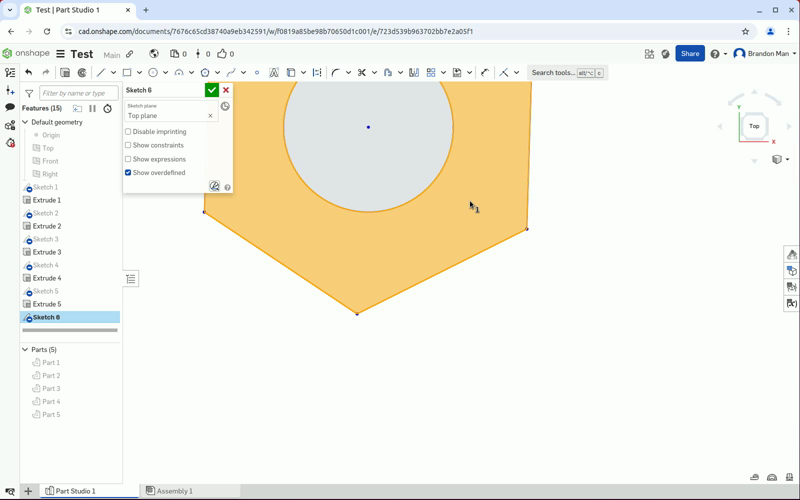
scroll(-6)
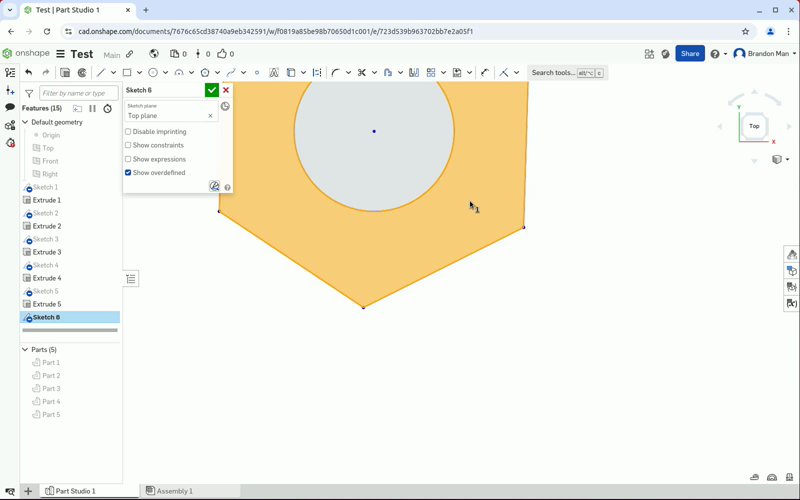
scroll(-6)
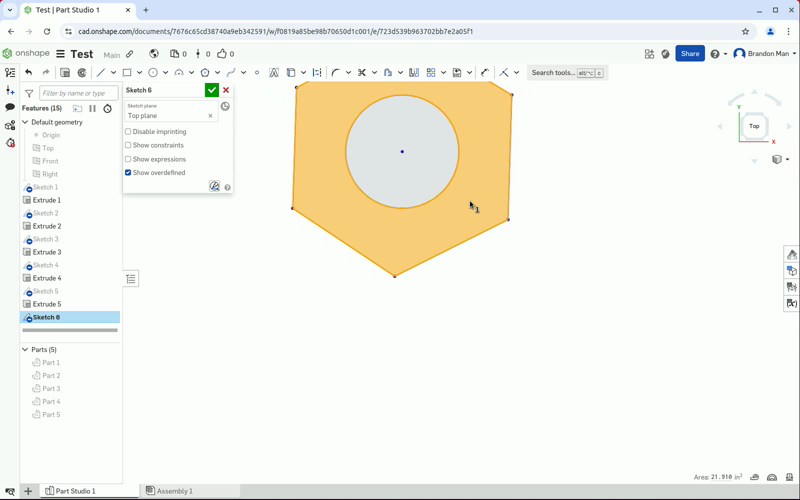
scroll(-6)
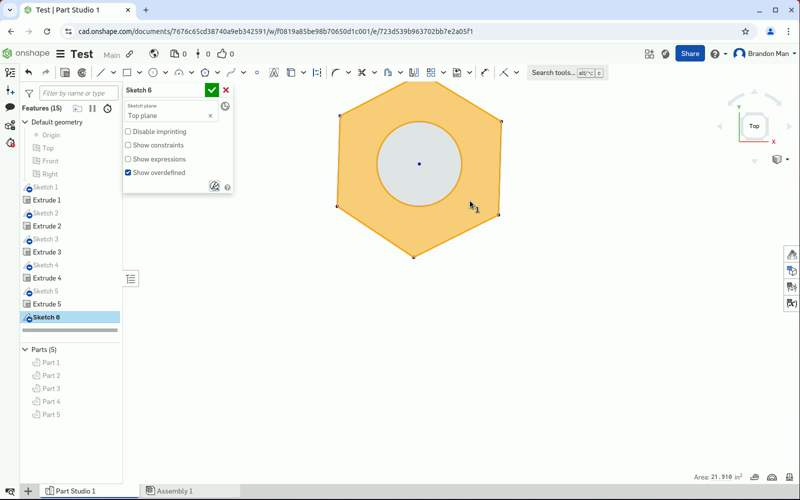
scroll(-6)
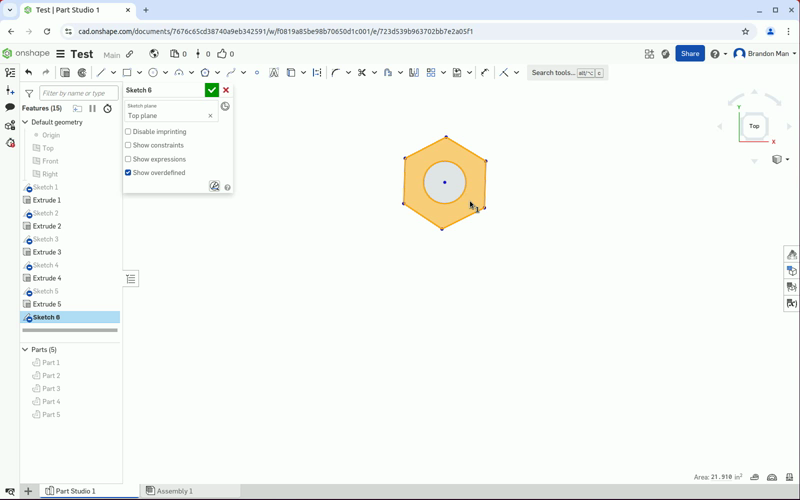
scroll(-6)
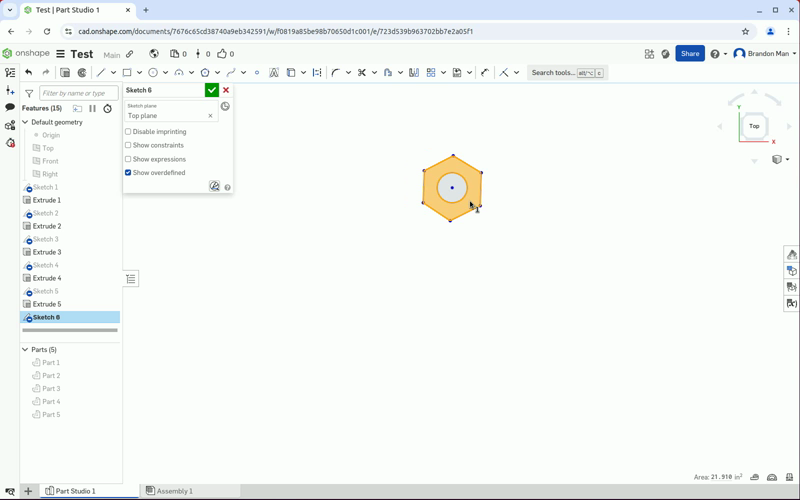
scroll(-6)
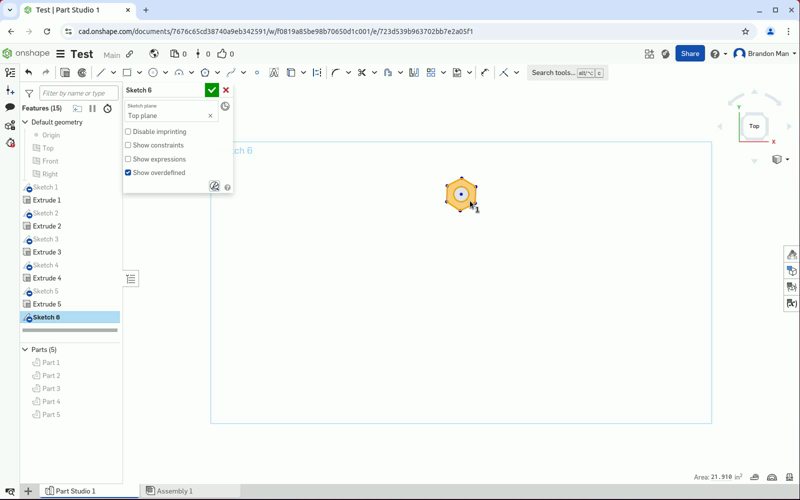
mouse_move(73, 352)
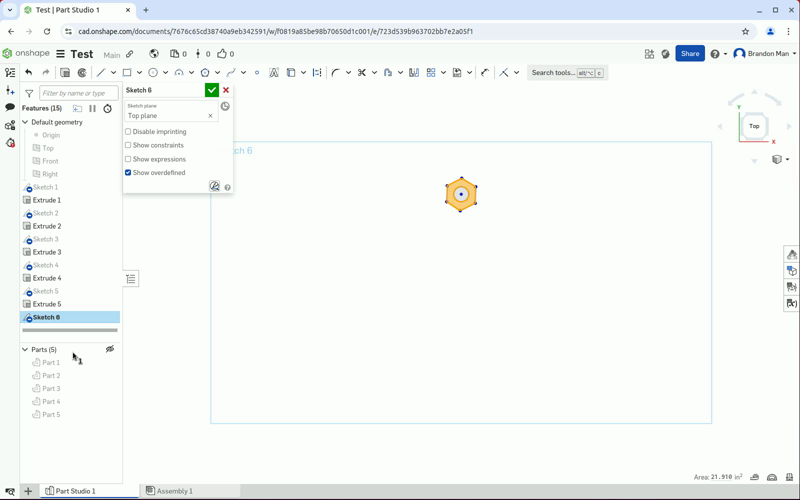
key(shift+y)
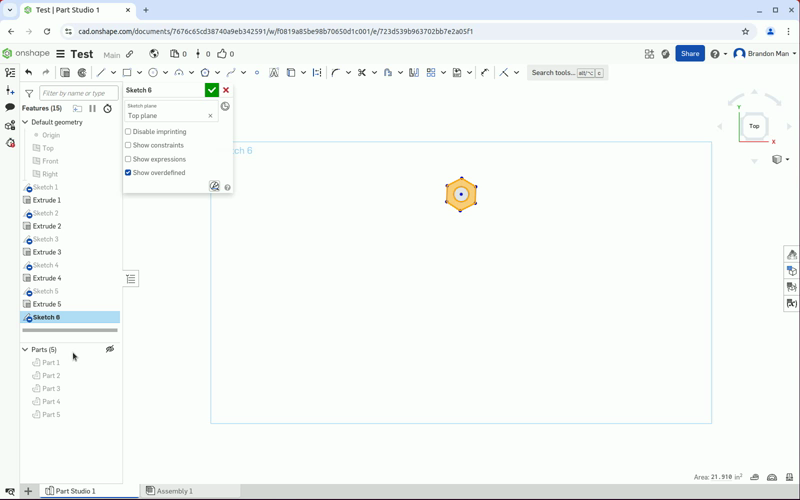
key(shift+e)
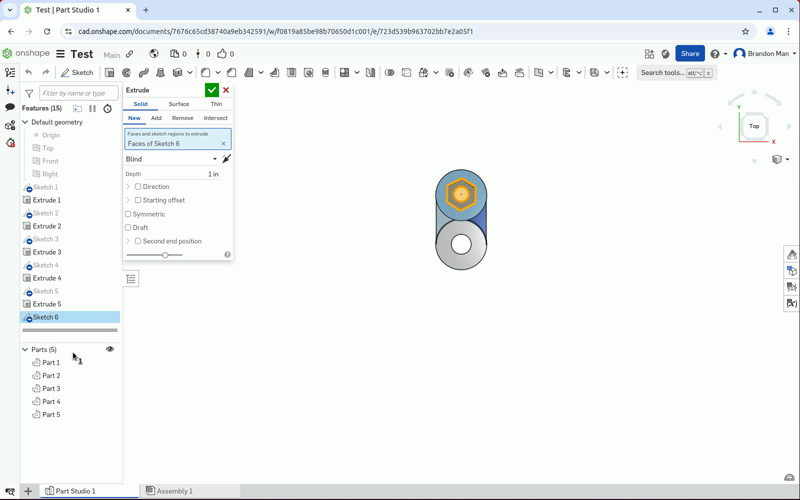
mouse_move(143, 106)
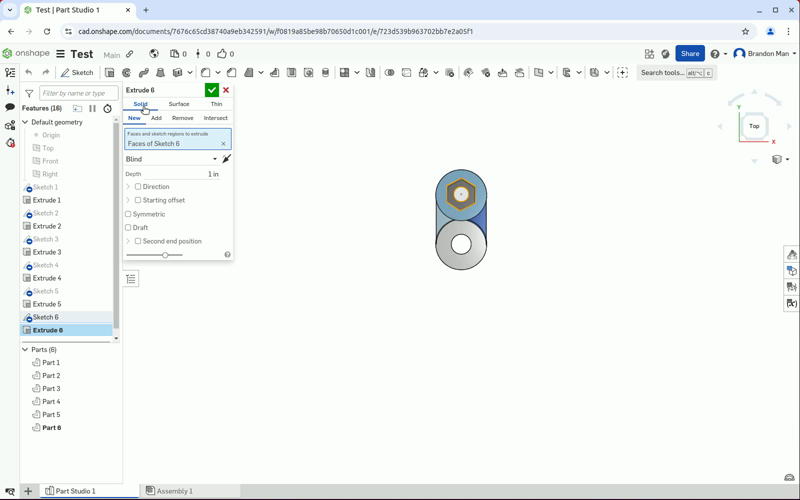
click(143, 106)
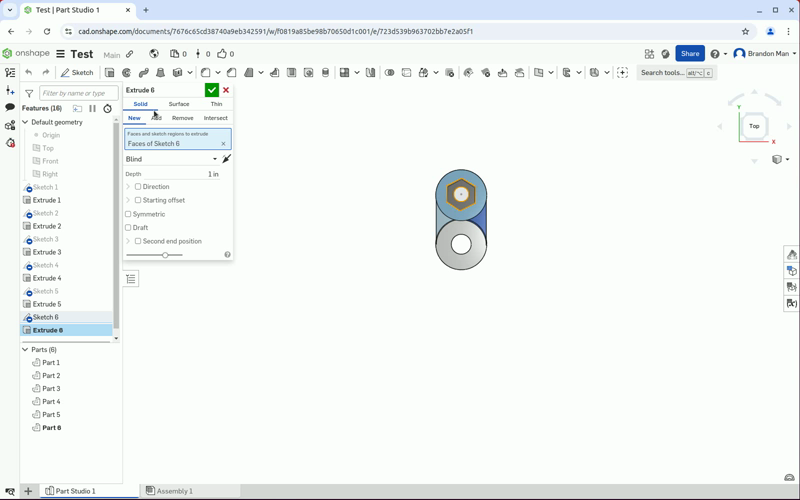
mouse_move(186, 120)
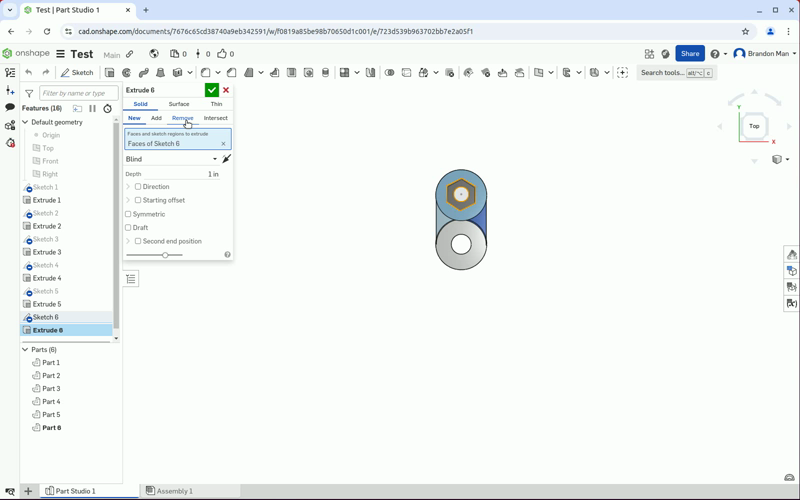
click(186, 120)
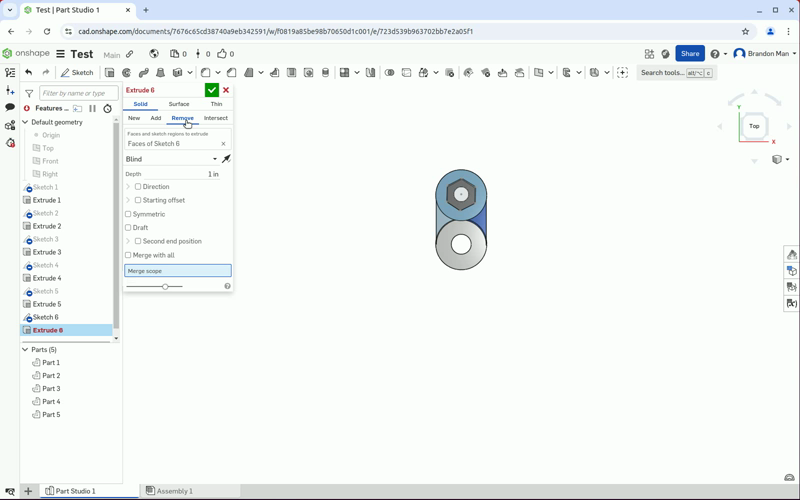
key(tab, 4)
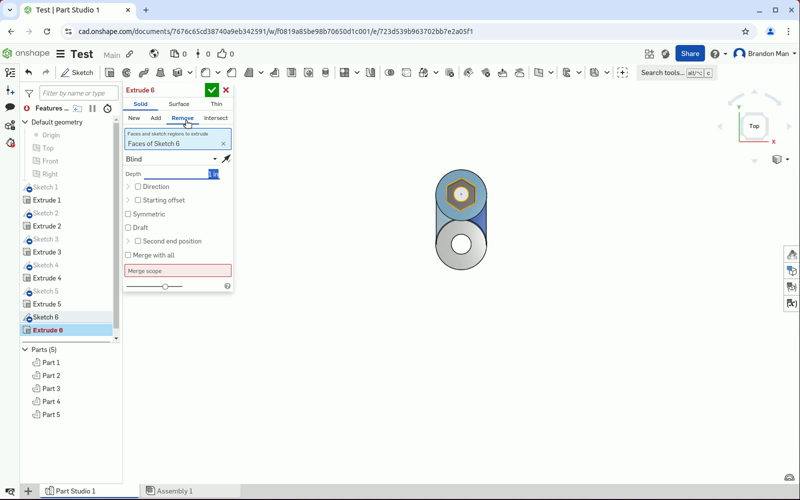
text(-5.055)
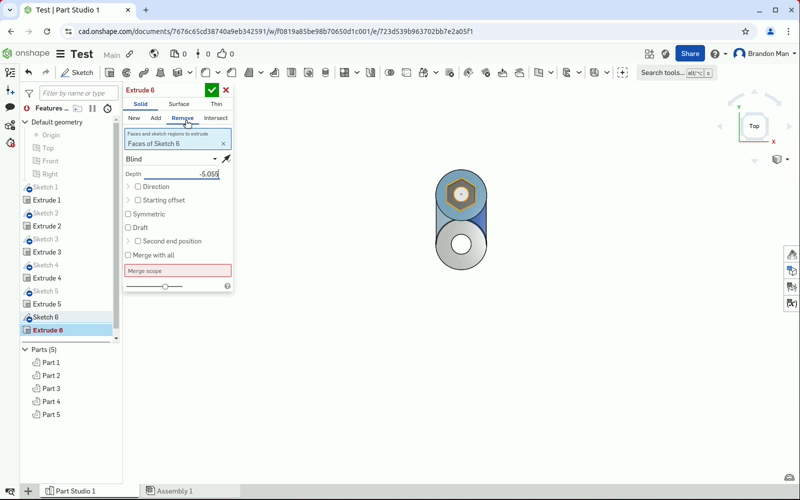
key(tab, 6)
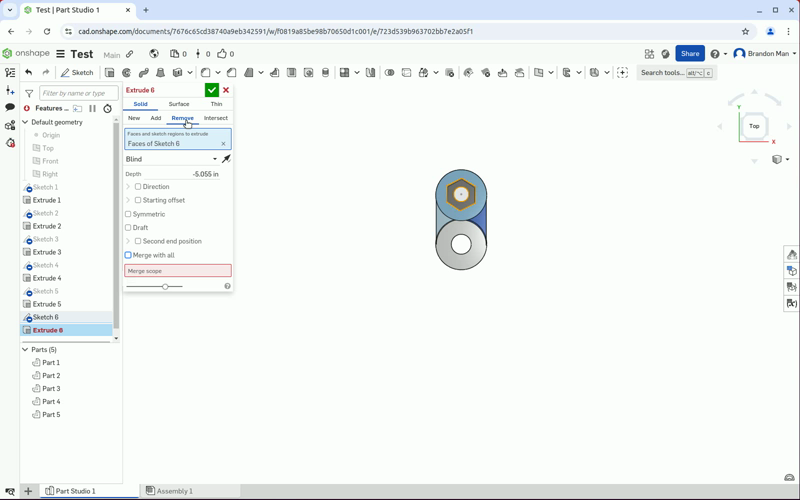
key(space)
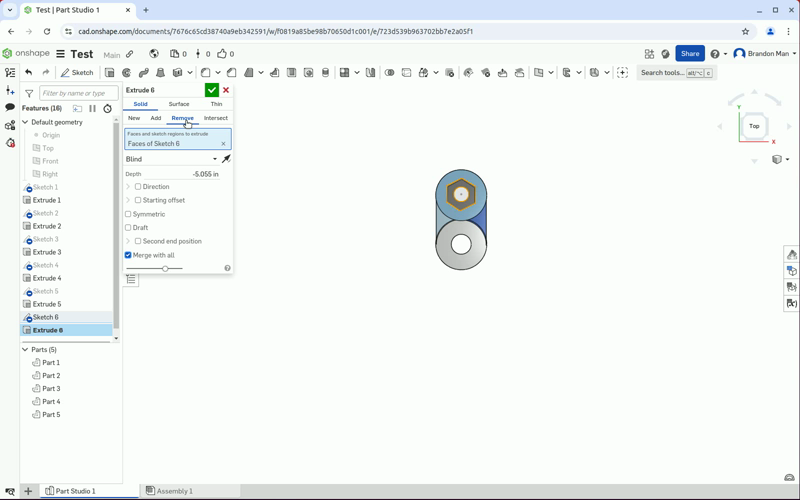
key(enter)
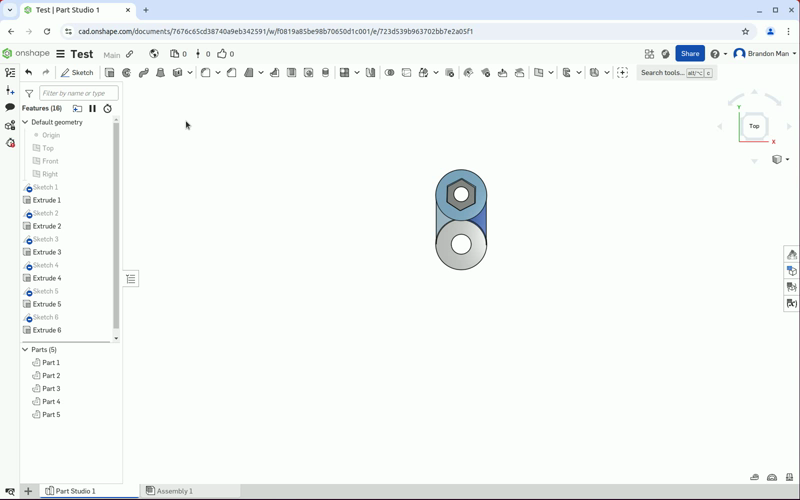
key(shift+h)
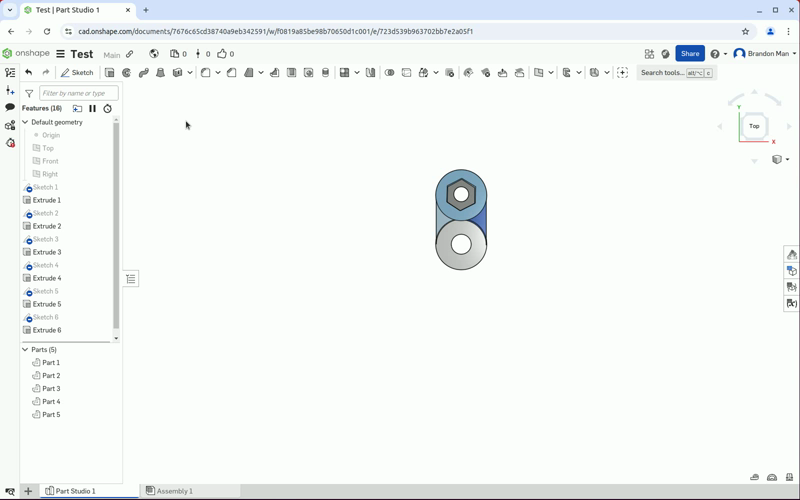
key(shift+h)
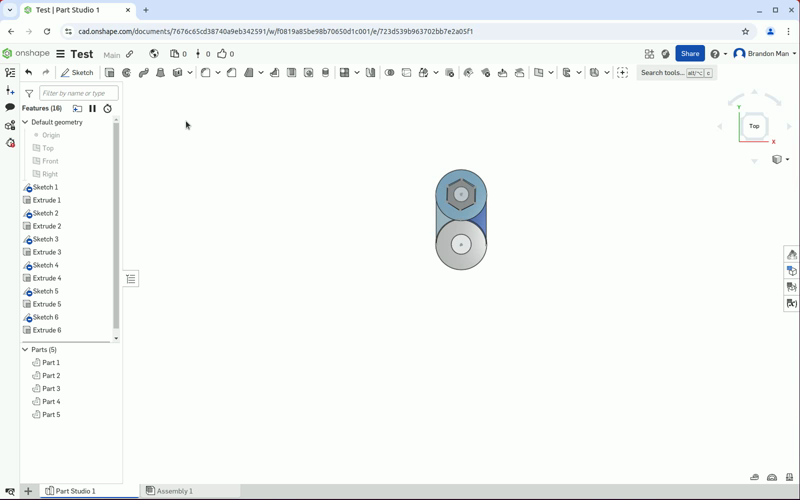
key(shift+7)
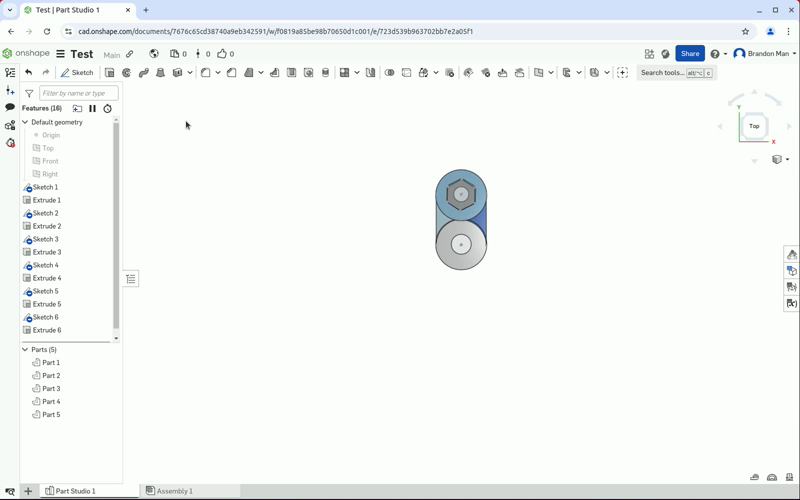
key(up, 3)
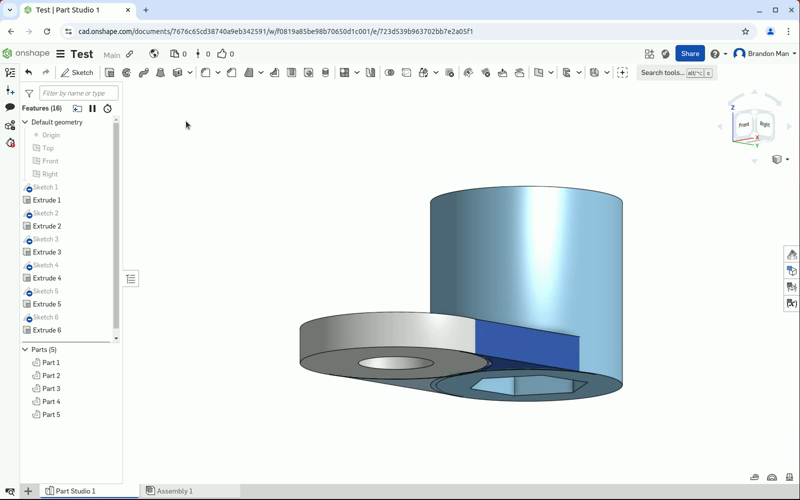
key(left, 3)
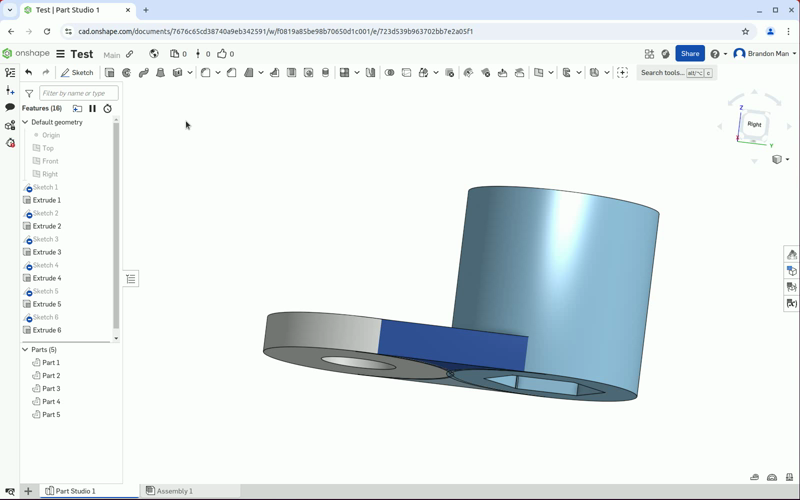
key(right, 3)
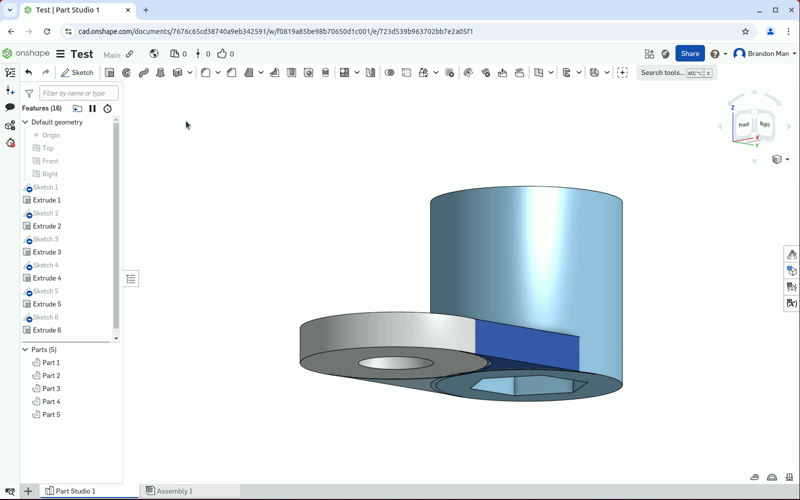
key(down, 3)
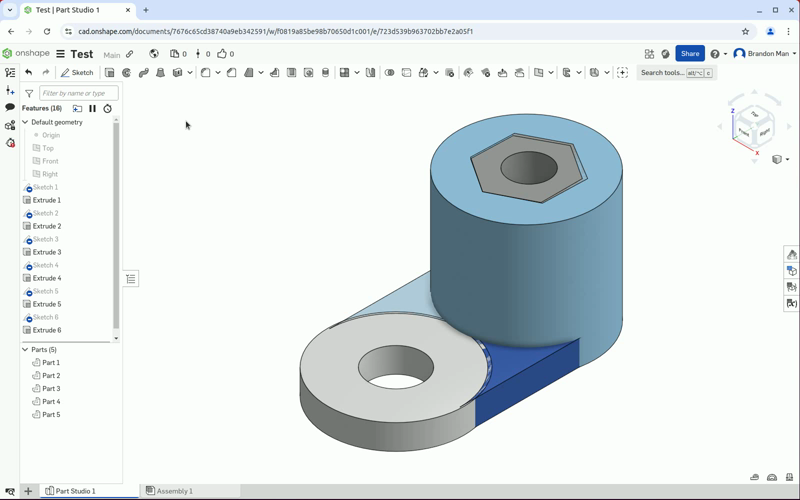
mouse_move(69, 189)
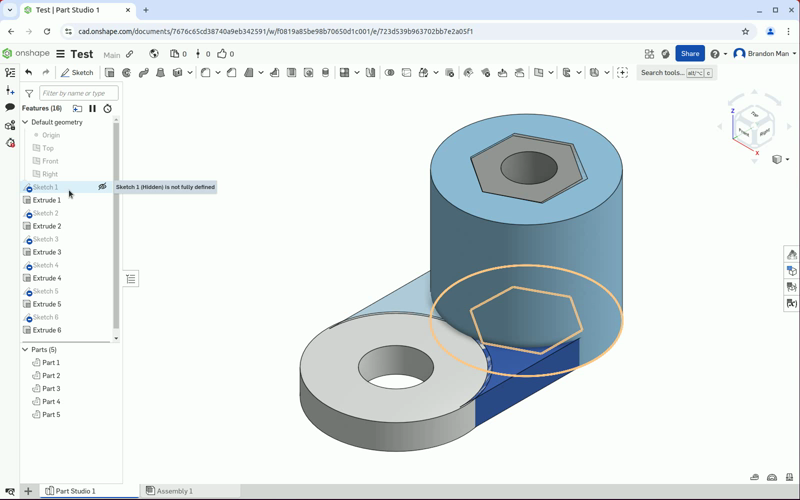
click(69, 189)